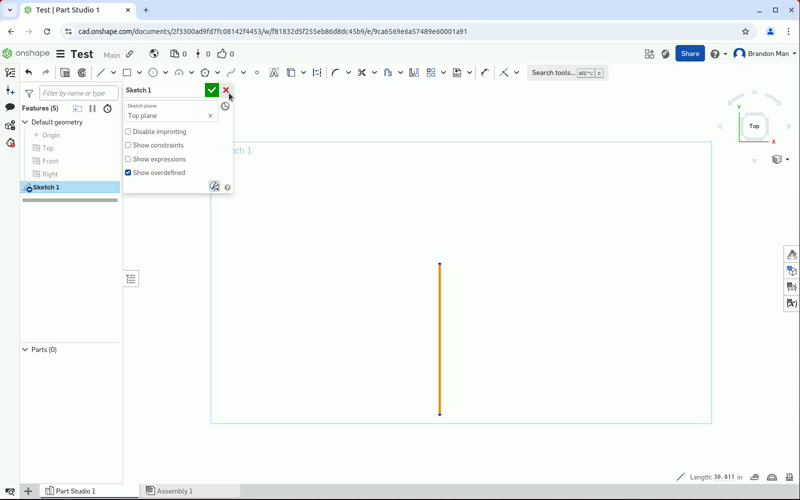
key(shift+h)
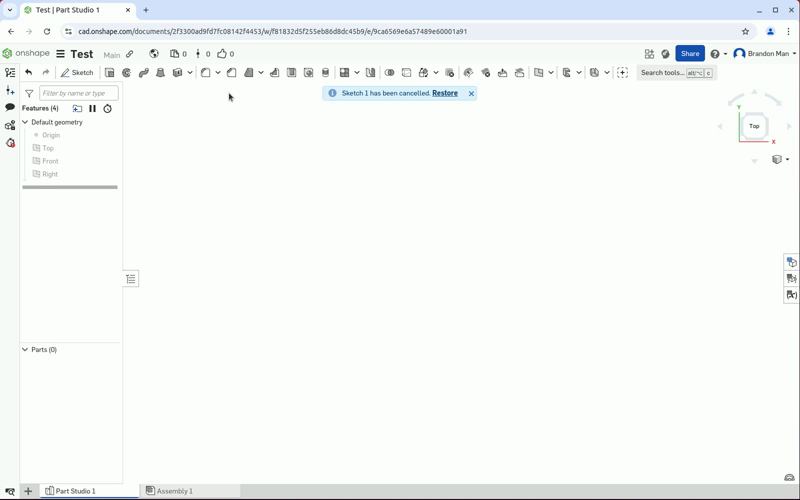
mouse_move(73, 352)
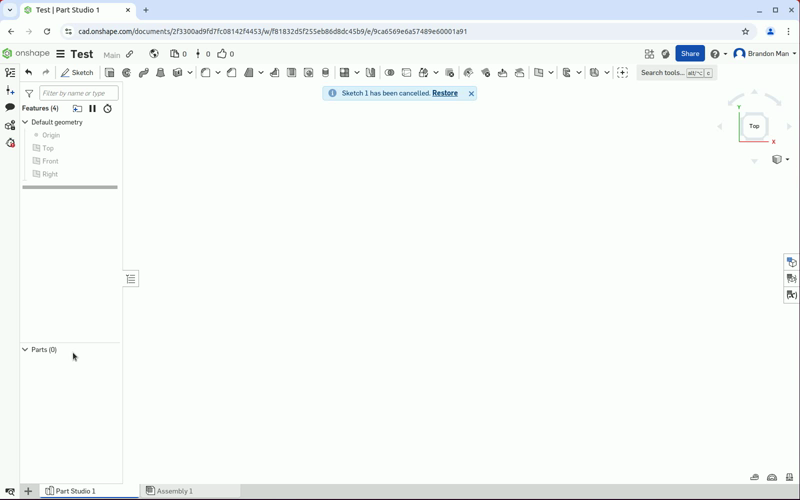
key(y)
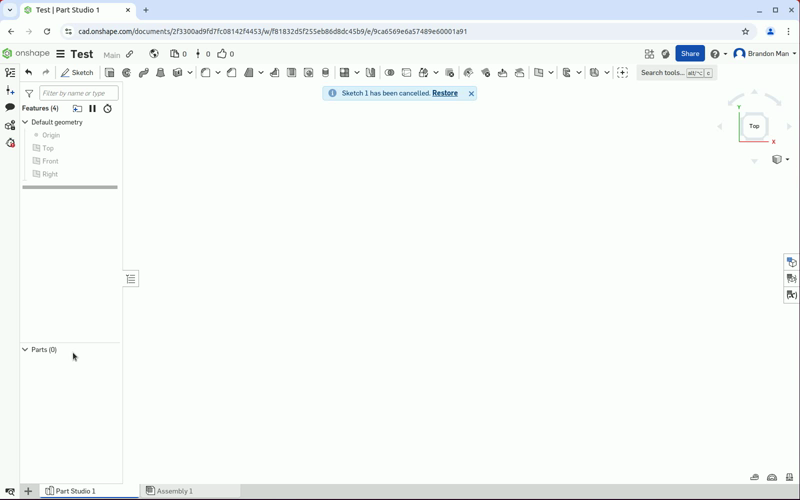
key(shift+p)
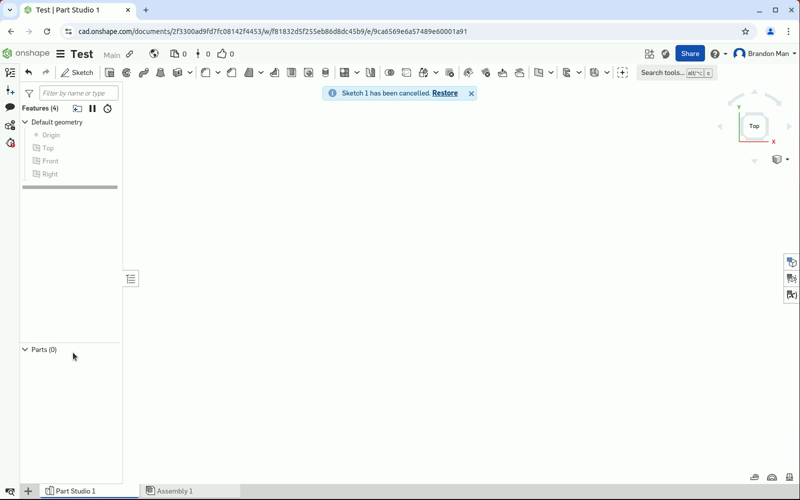
key(space)
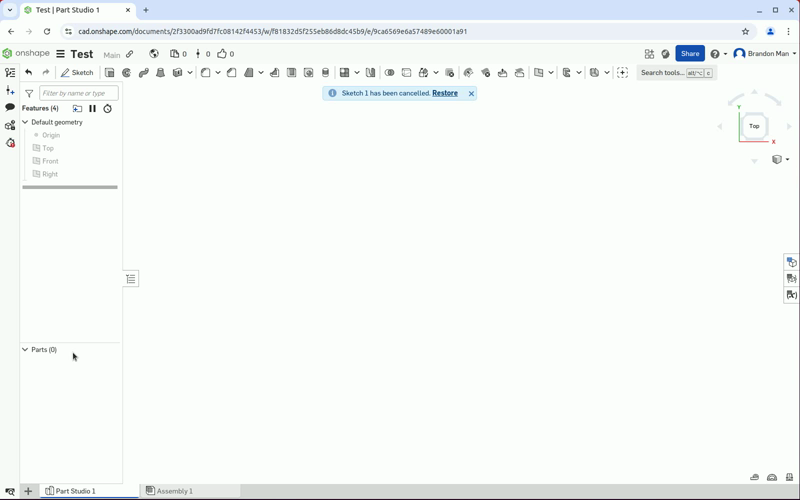
key_down(shift)
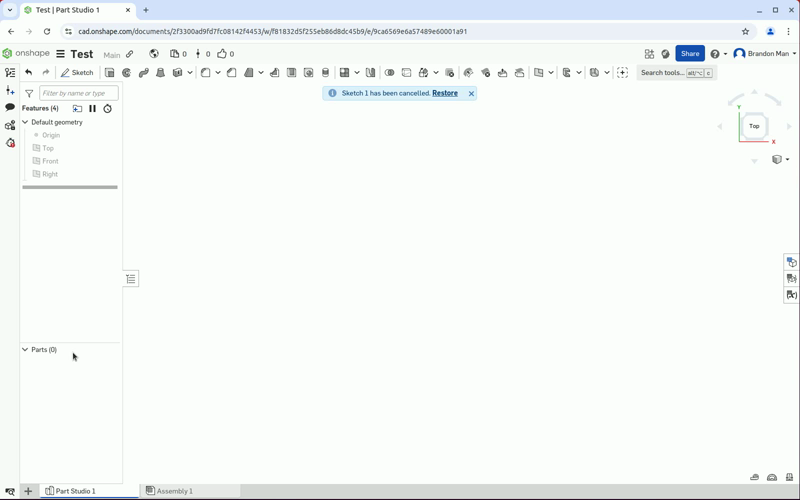
key(up)
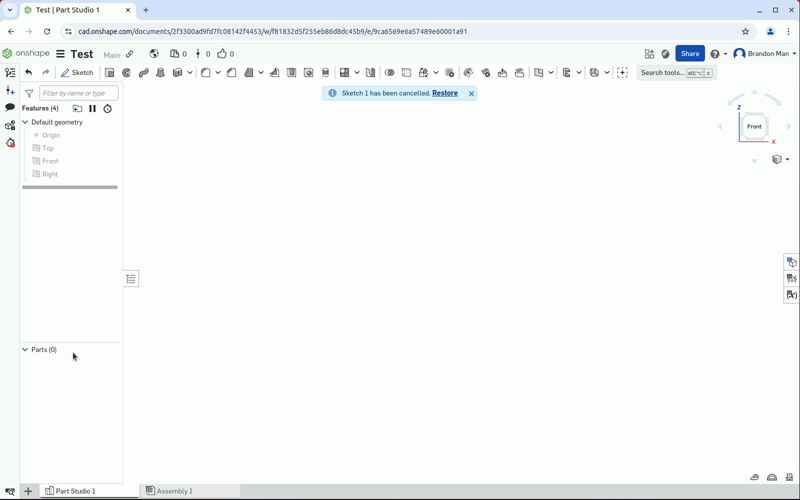
key_up(shift)
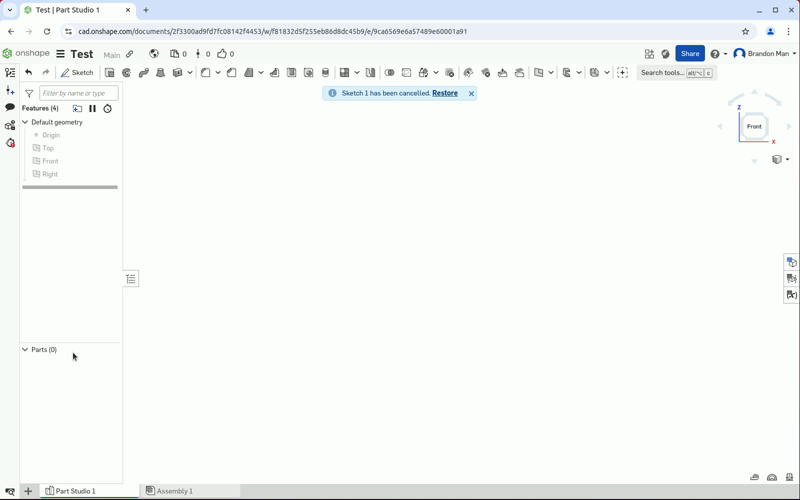
mouse_move(73, 352)
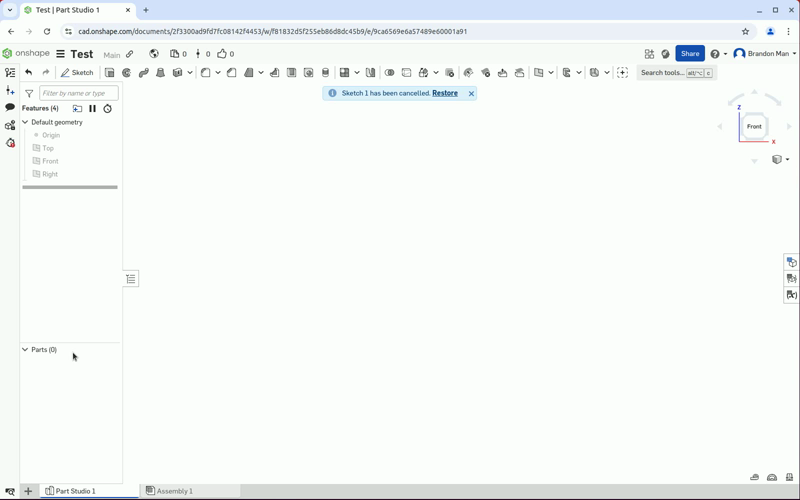
key(shift+y)
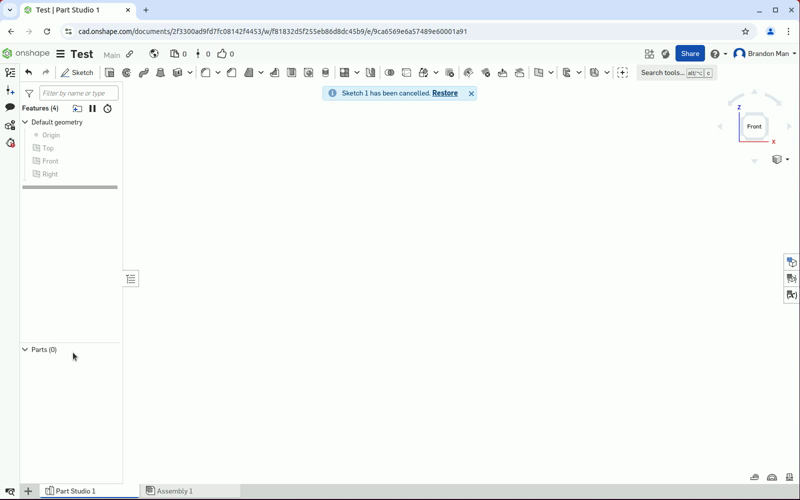
key(shift+s)
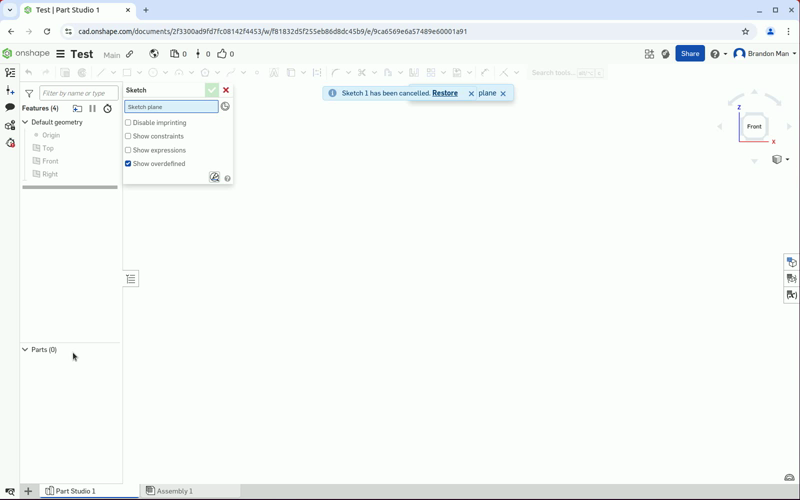
mouse_move(73, 163)
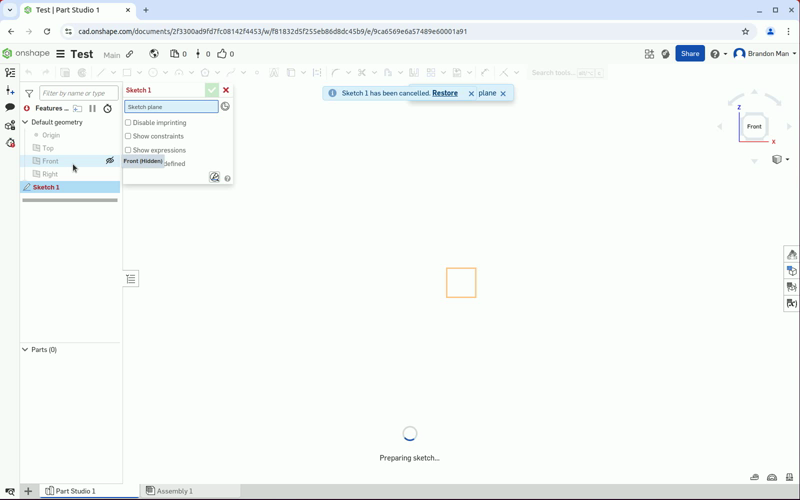
click(73, 163)
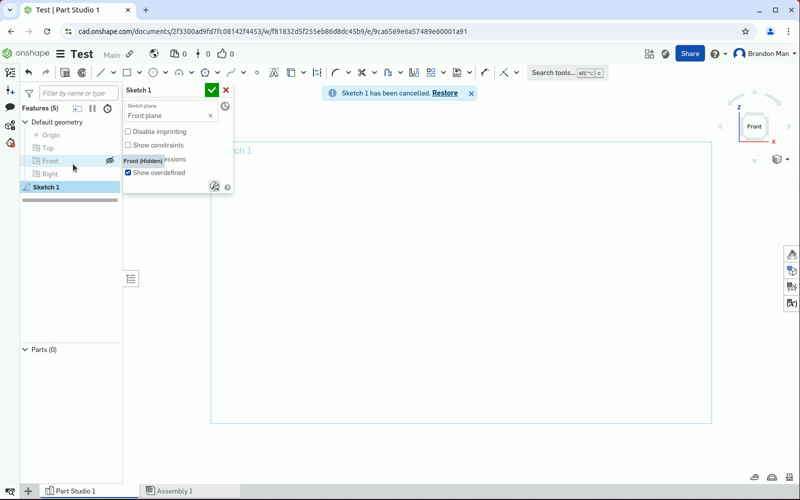
mouse_move(73, 352)
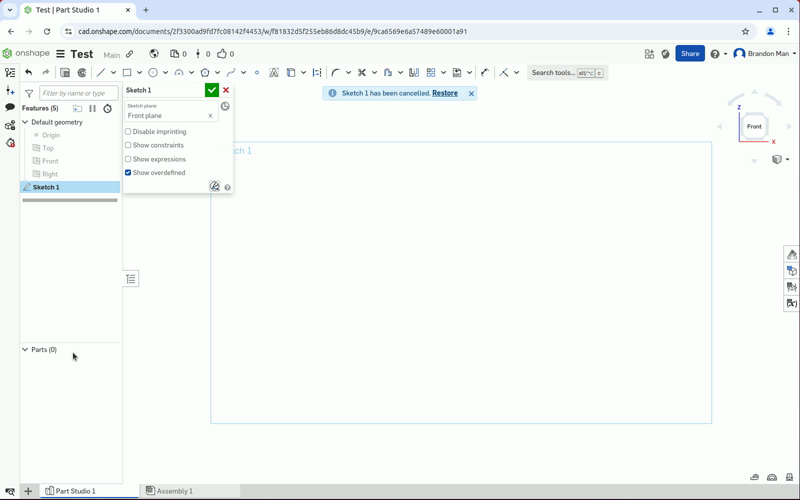
key(y)
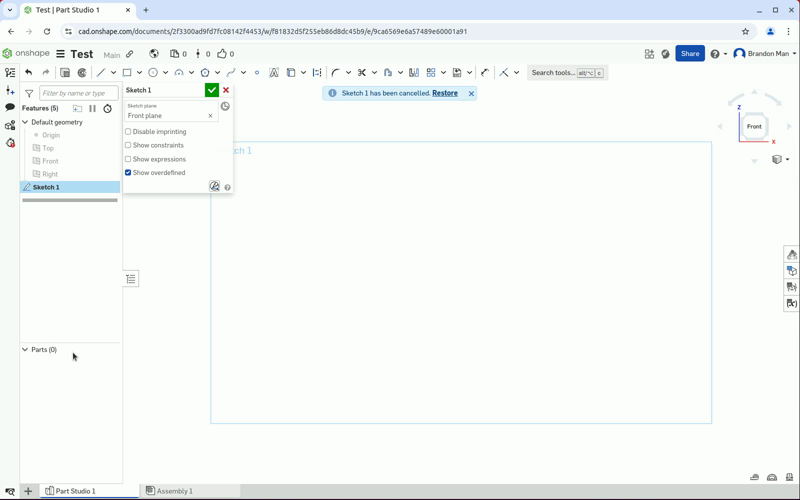
key(c)
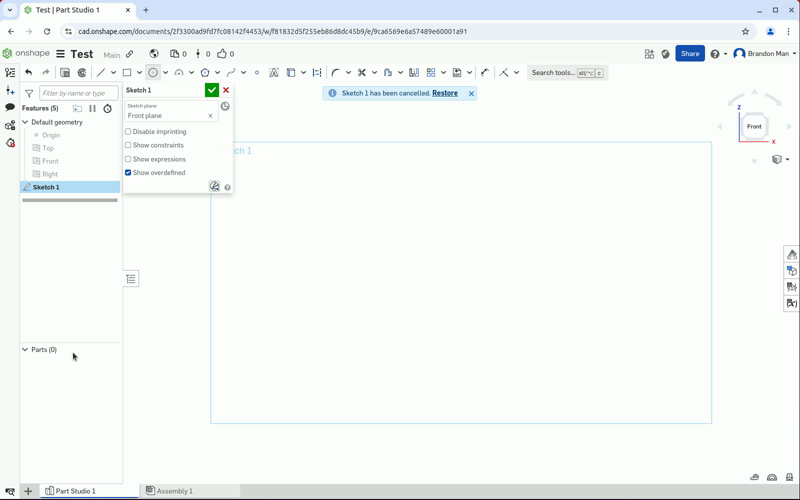
key_down(shift)
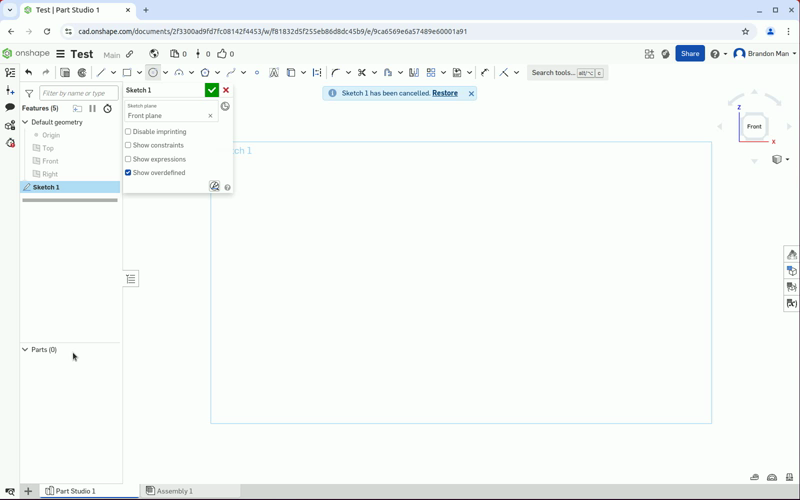
mouse_move(382, 282)
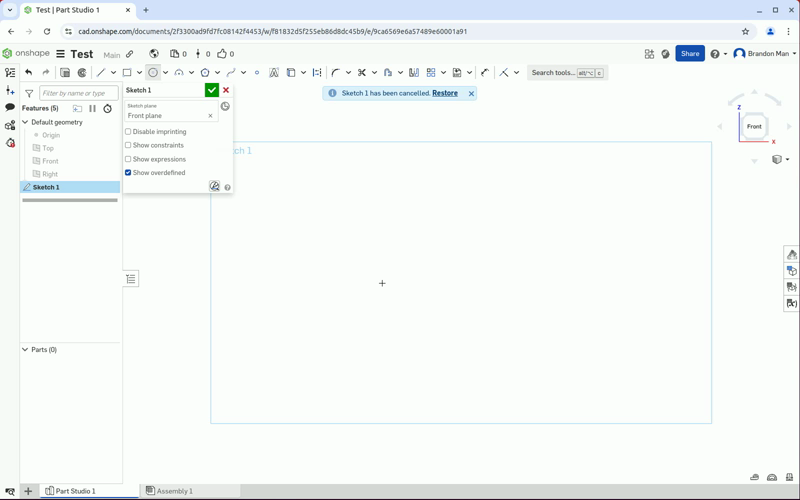
click(382, 282)
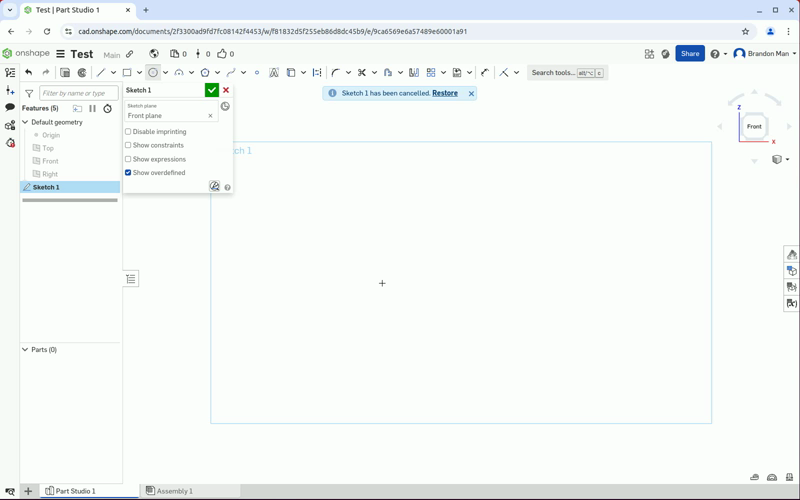
key_up(shift)
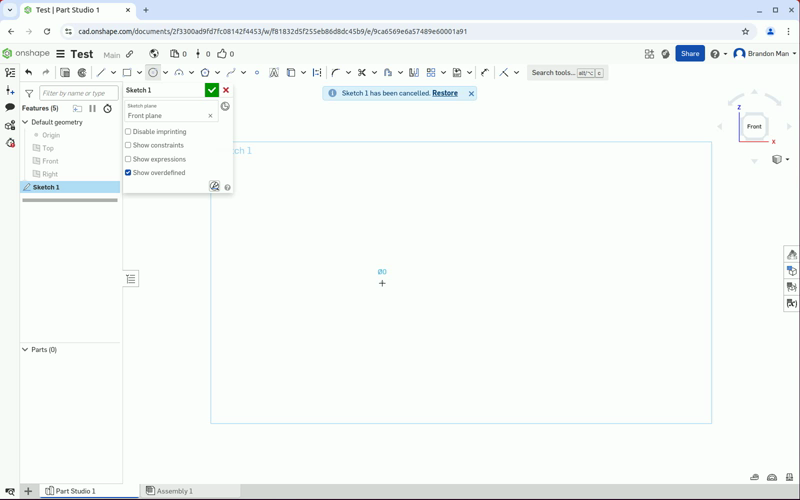
mouse_move(416, 282)
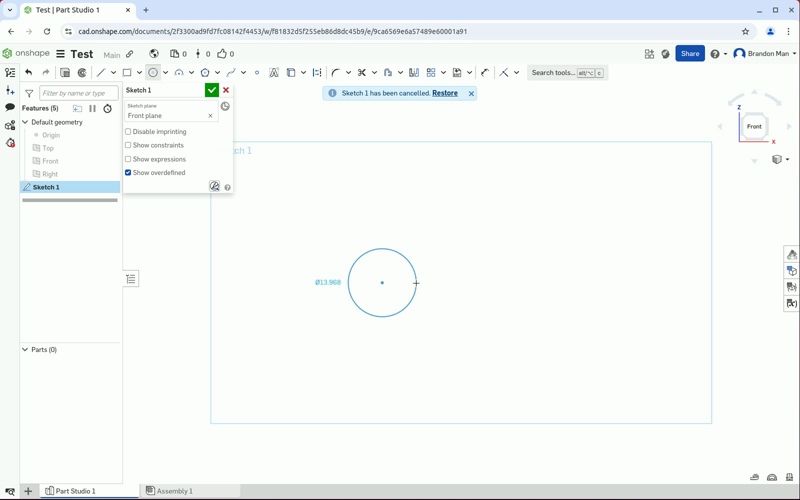
click(416, 282)
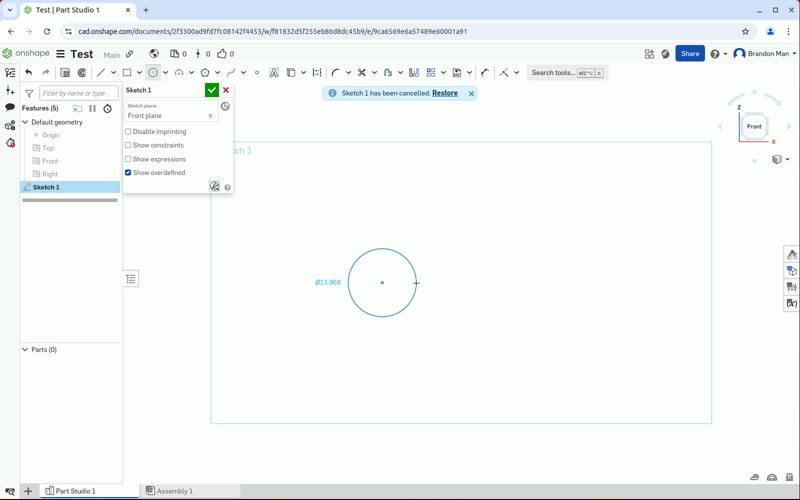
key(esc)
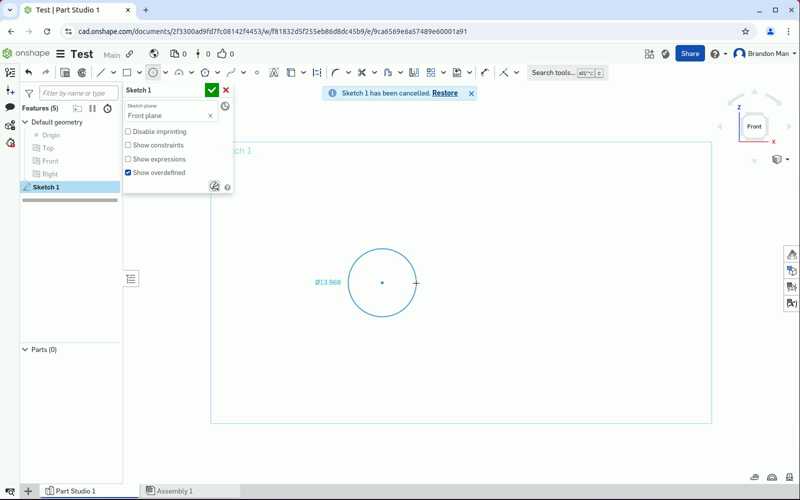
key(l)
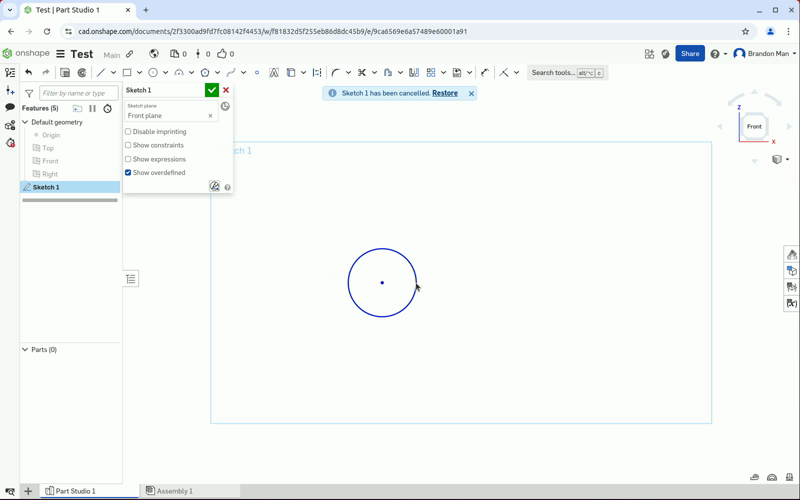
key_down(shift)
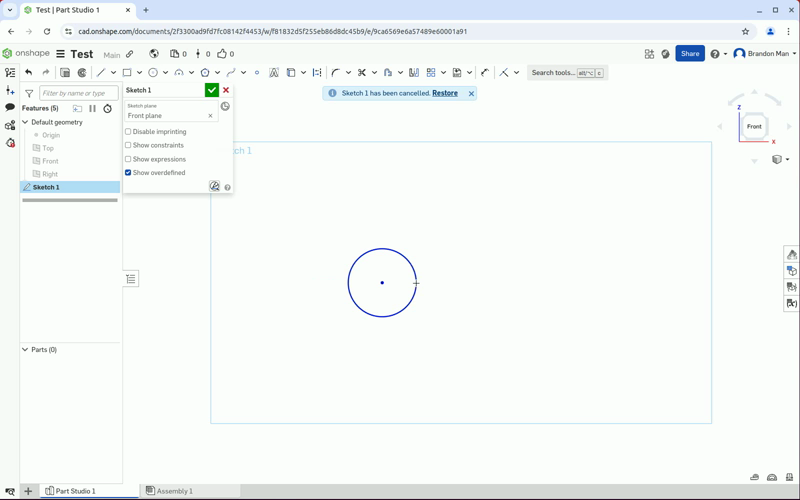
mouse_move(356, 281)
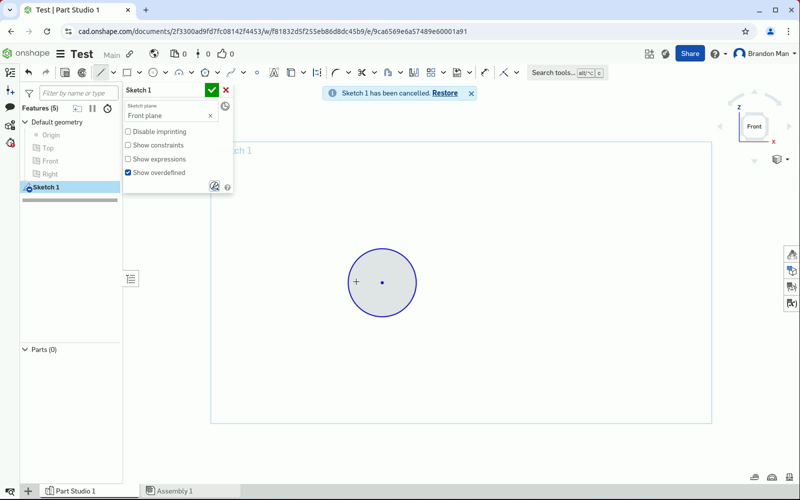
click(356, 281)
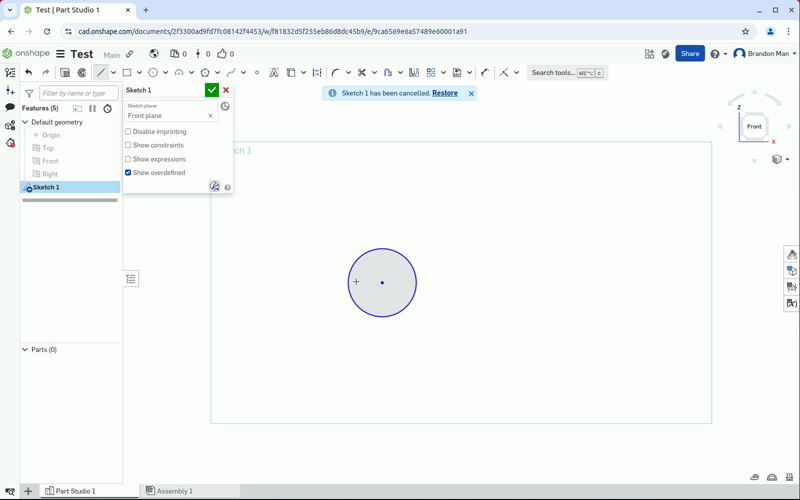
key_up(shift)
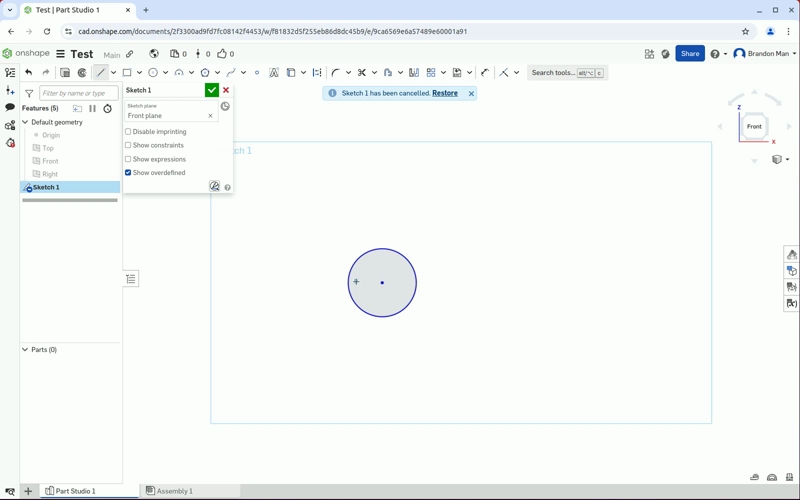
key_down(shift)
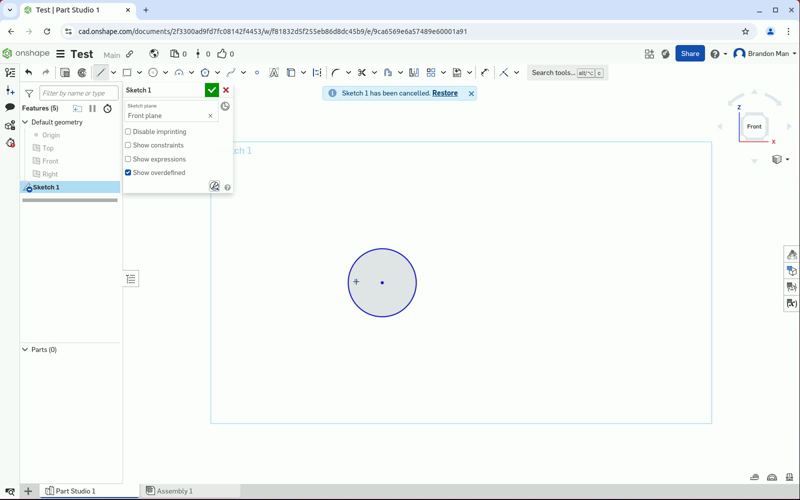
mouse_move(386, 281)
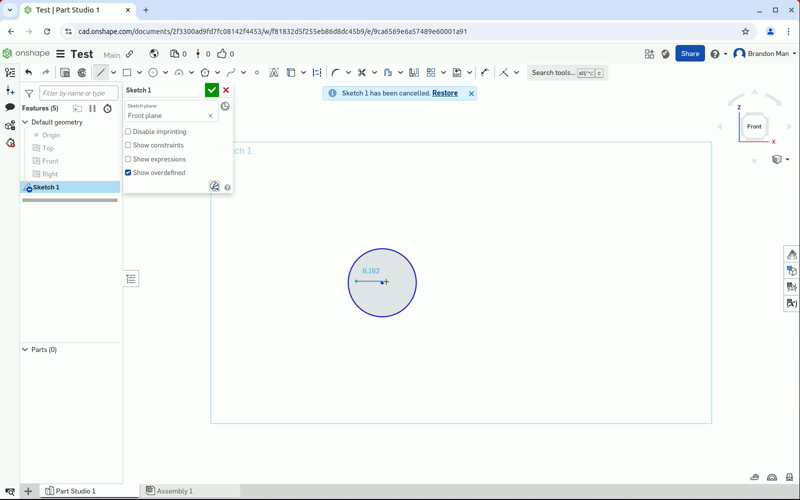
mouse_move(368, 304)
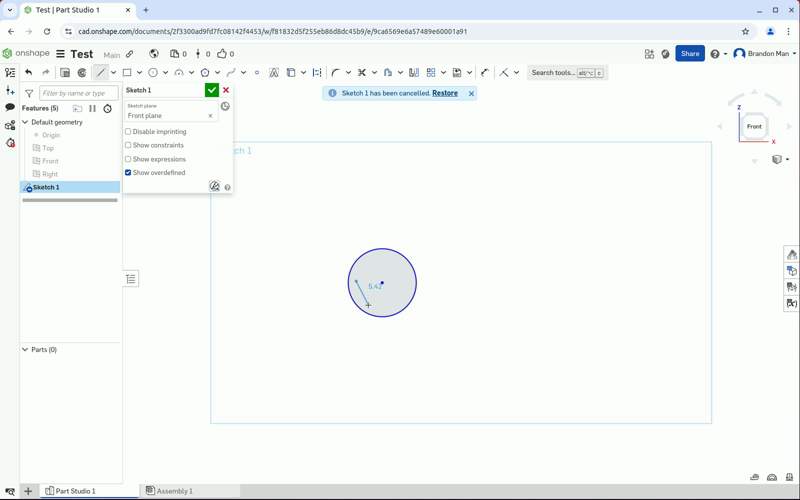
click(368, 304)
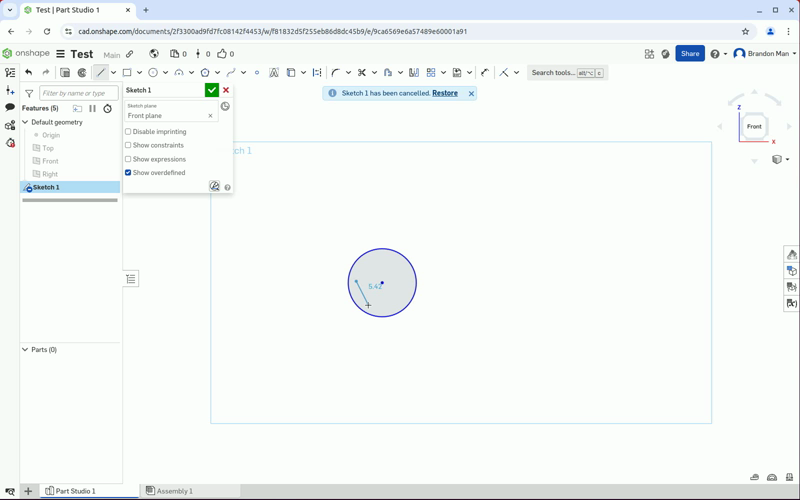
key_up(shift)
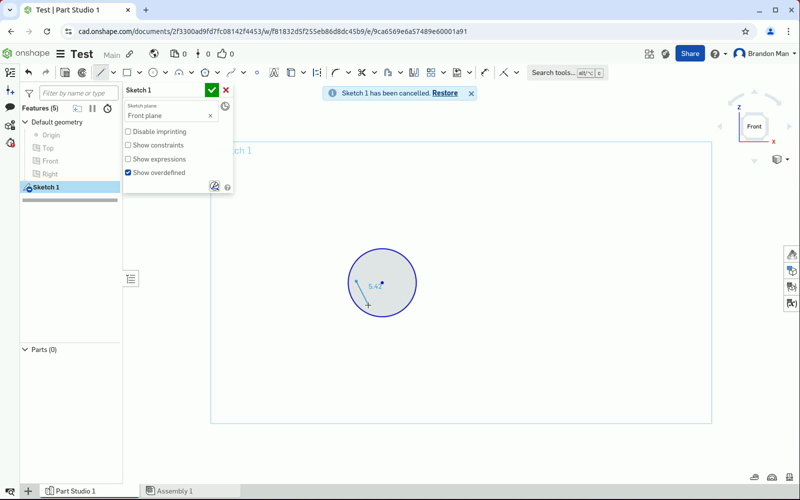
key_down(shift)
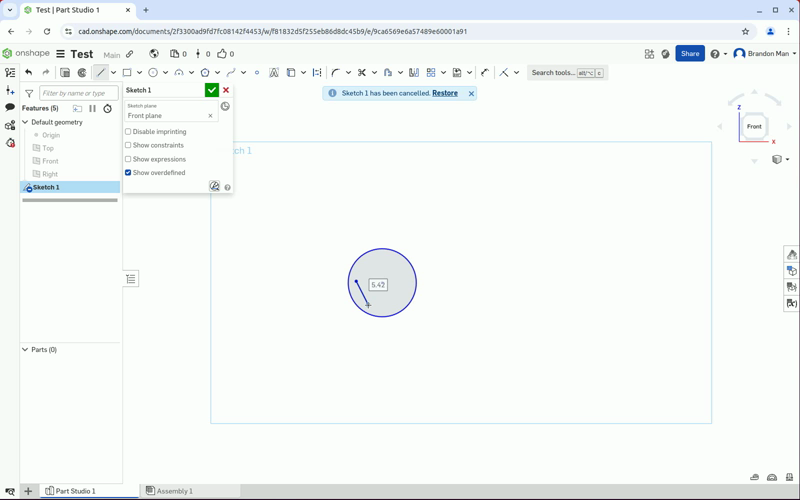
mouse_move(398, 304)
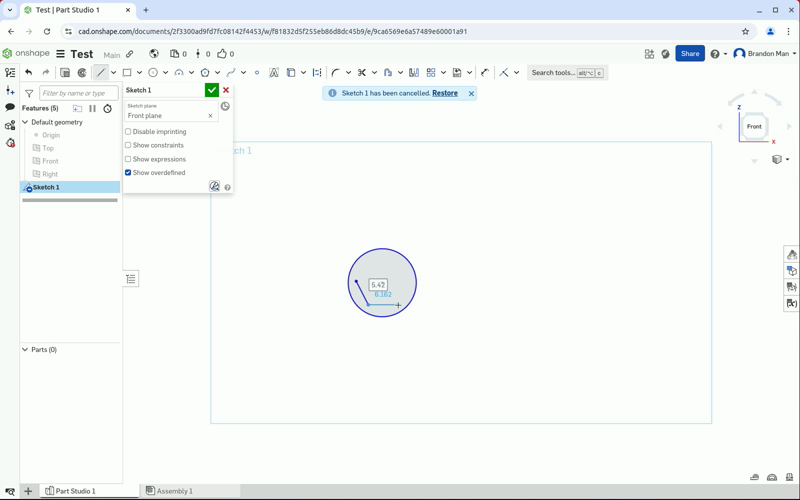
mouse_move(393, 305)
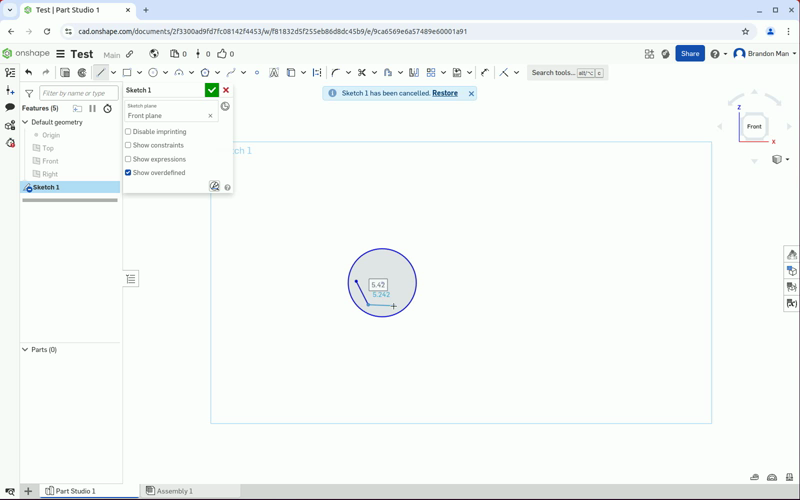
click(393, 305)
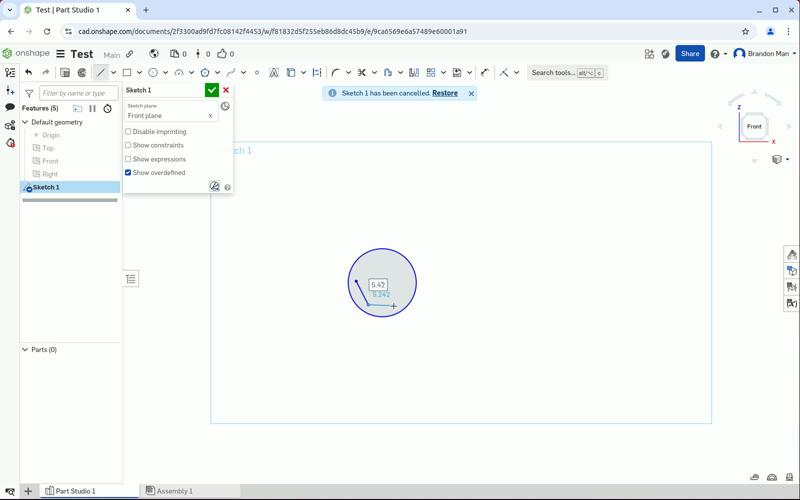
key_up(shift)
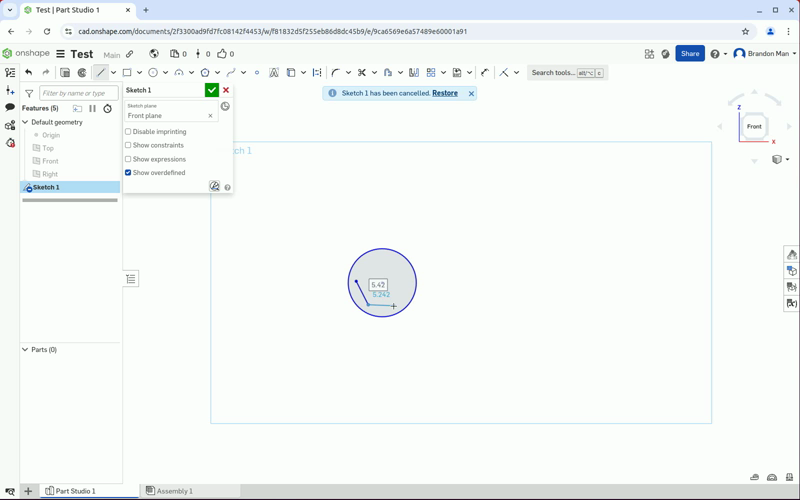
key_down(shift)
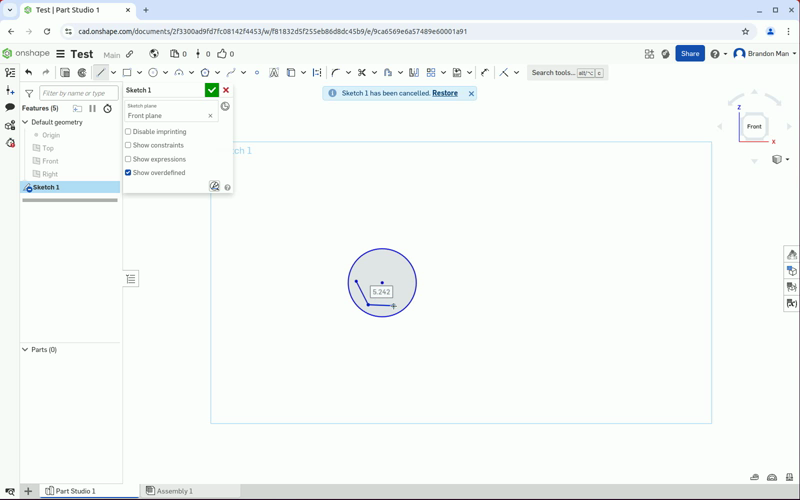
mouse_move(423, 305)
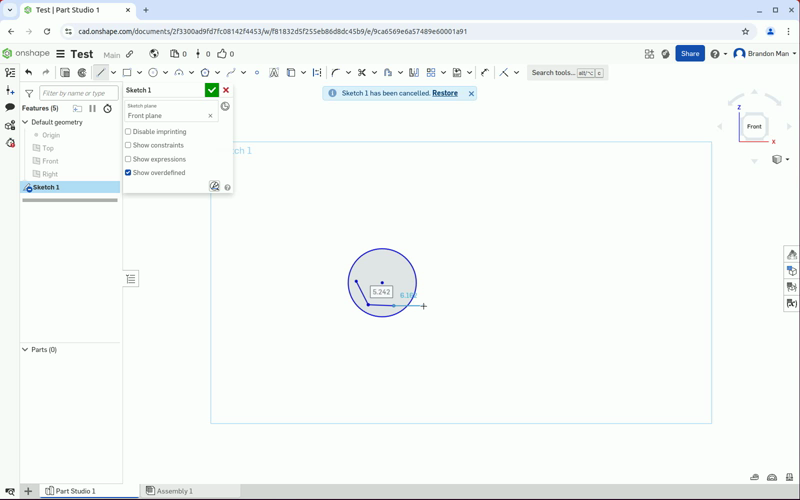
mouse_move(407, 284)
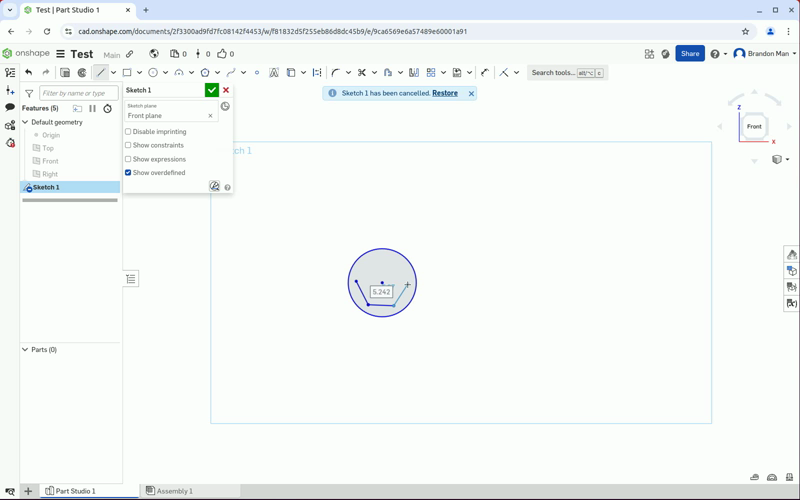
click(407, 284)
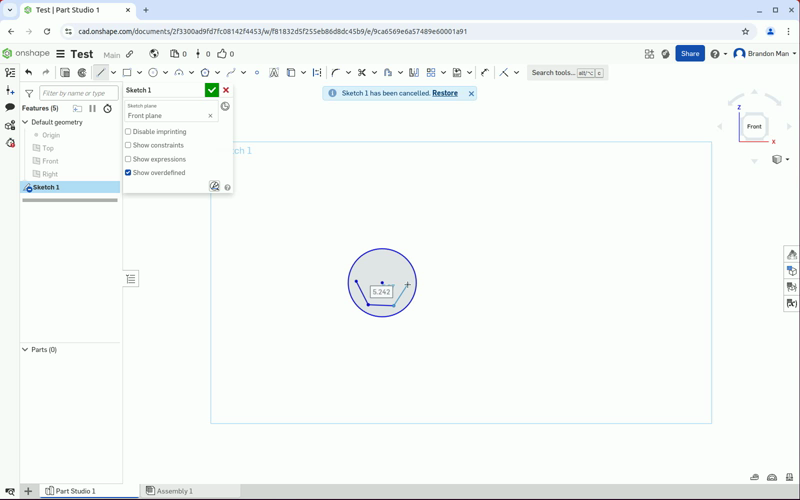
key_up(shift)
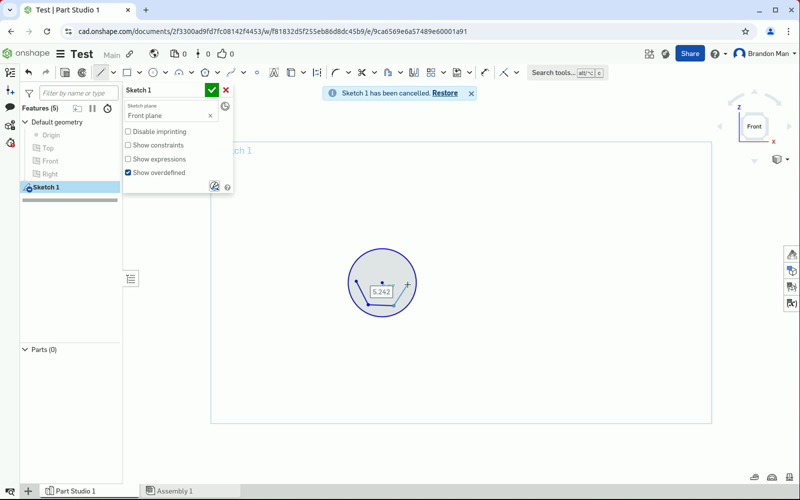
key_down(shift)
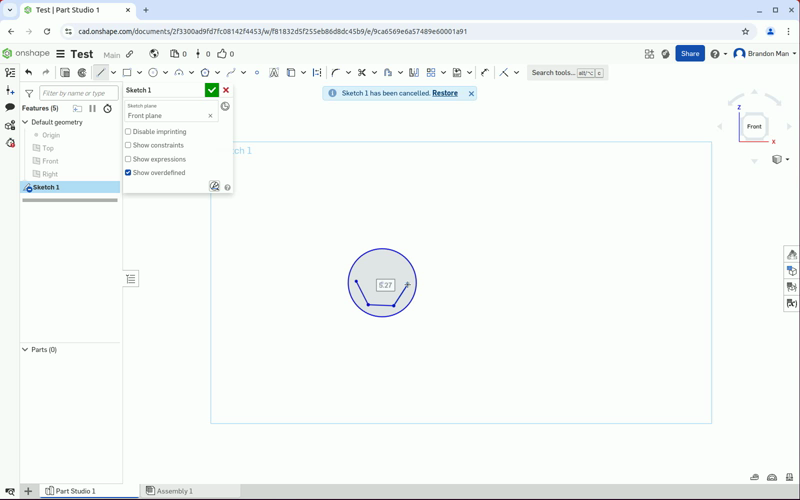
mouse_move(437, 284)
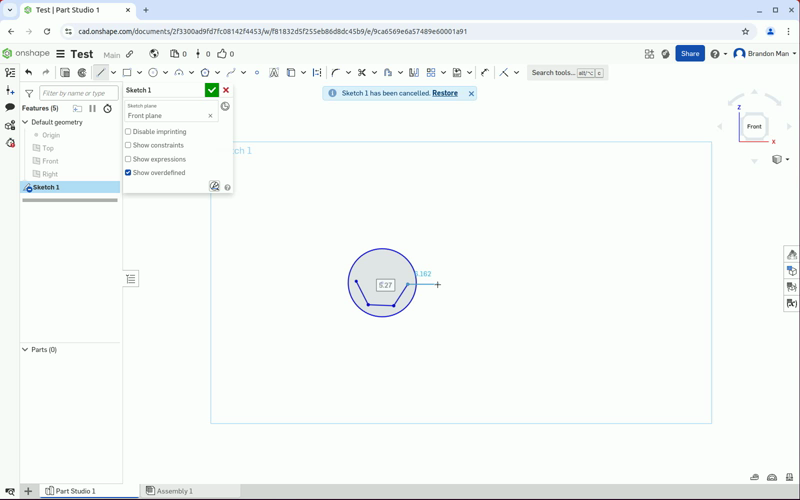
mouse_move(395, 261)
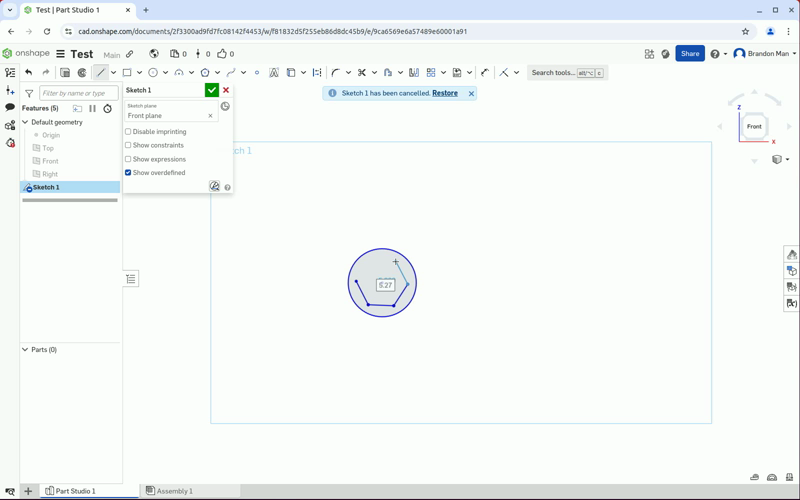
click(395, 261)
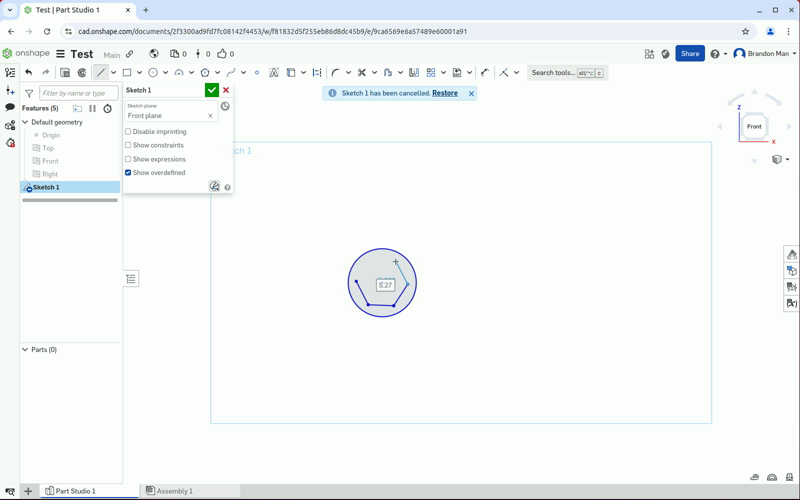
key_up(shift)
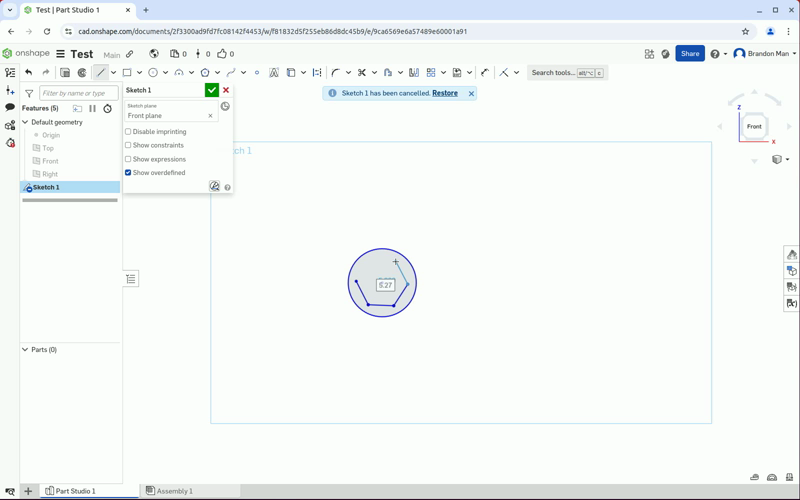
key_down(shift)
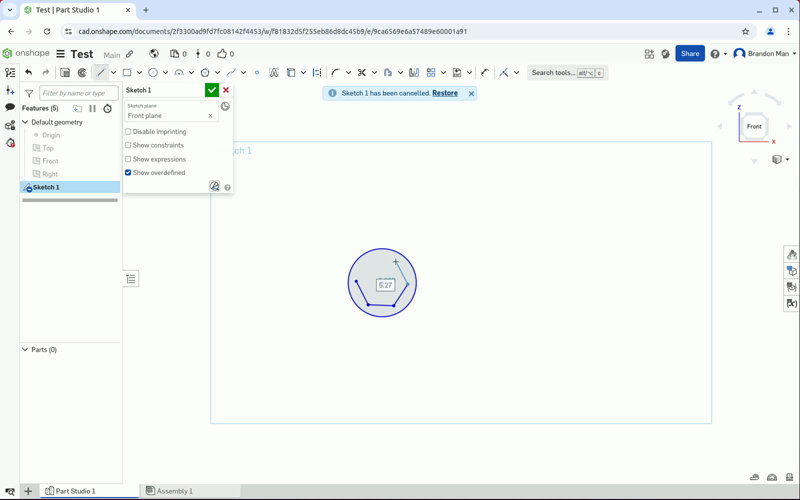
mouse_move(425, 261)
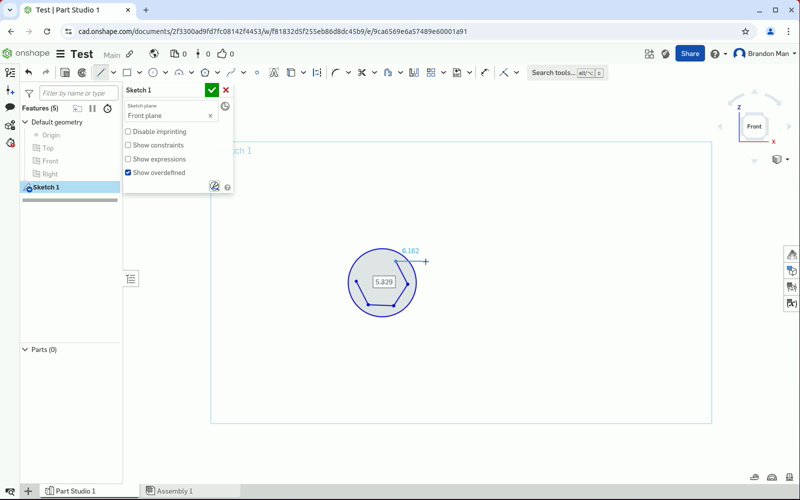
mouse_move(370, 260)
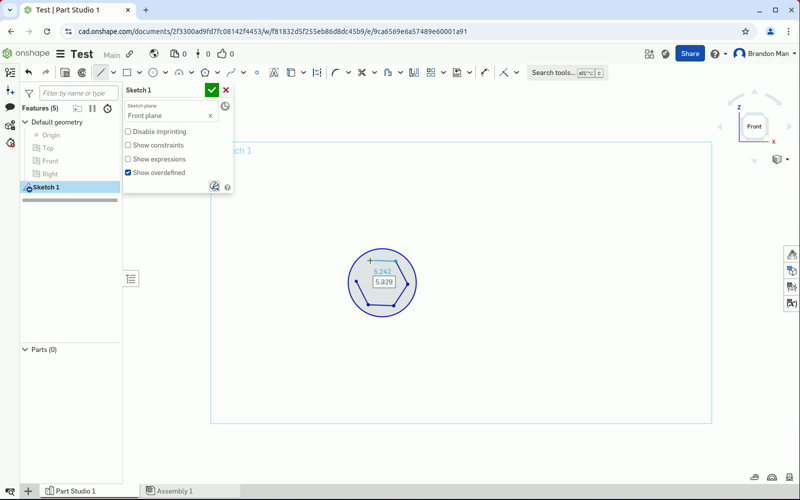
click(370, 260)
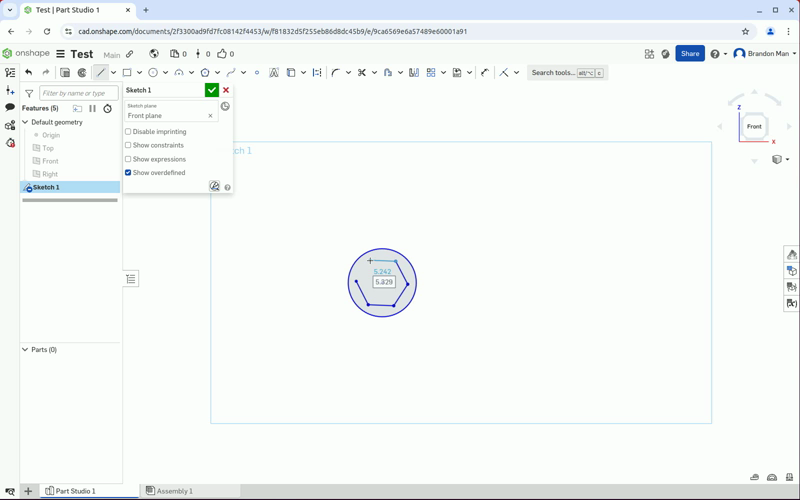
key_up(shift)
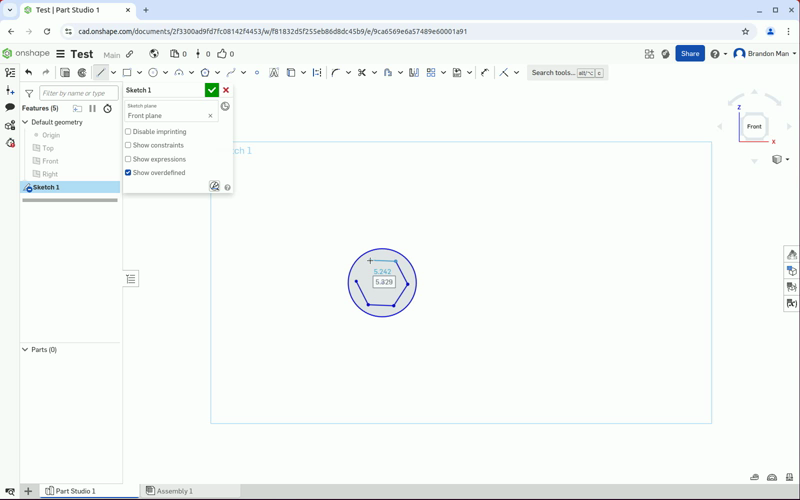
mouse_move(400, 260)
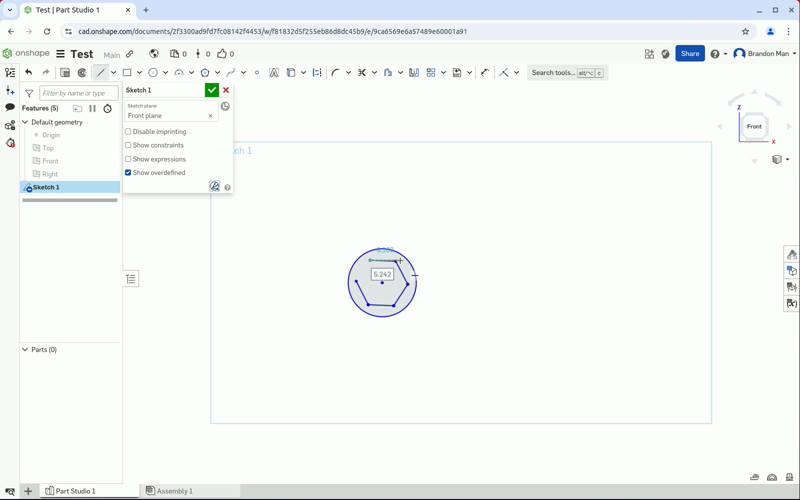
key_down(shift)
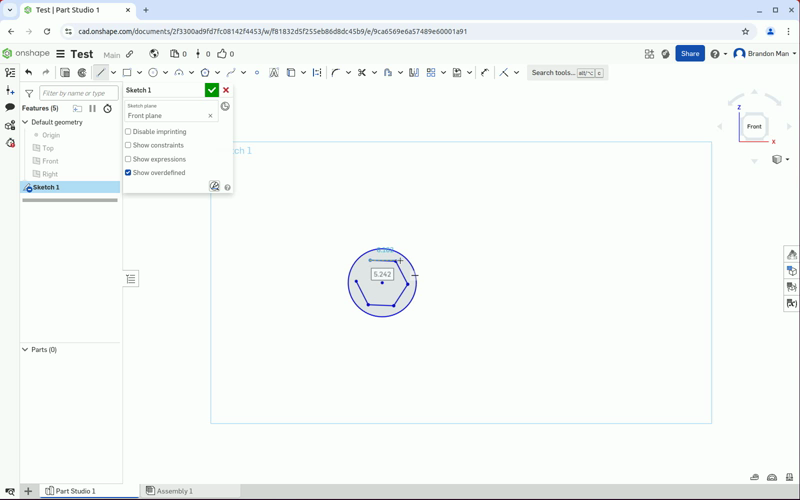
mouse_move(356, 281)
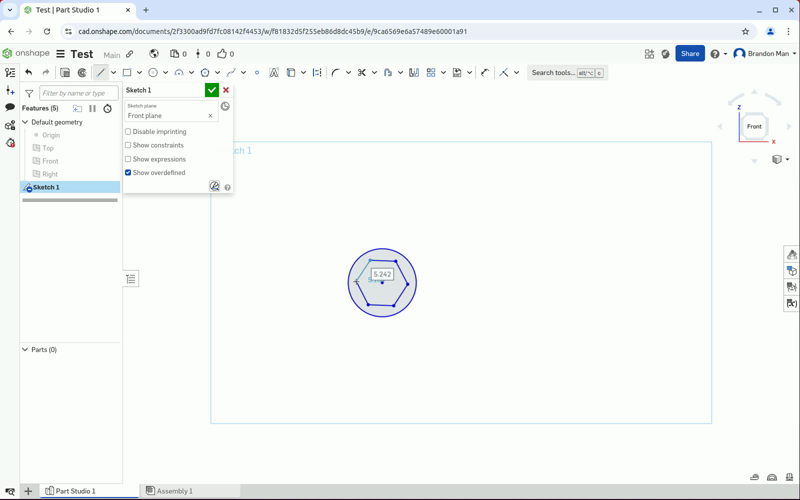
key_up(shift)
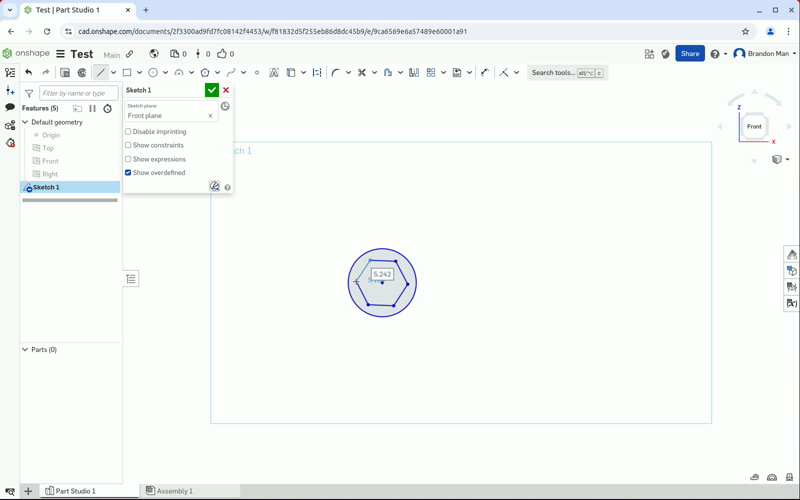
click(356, 281)
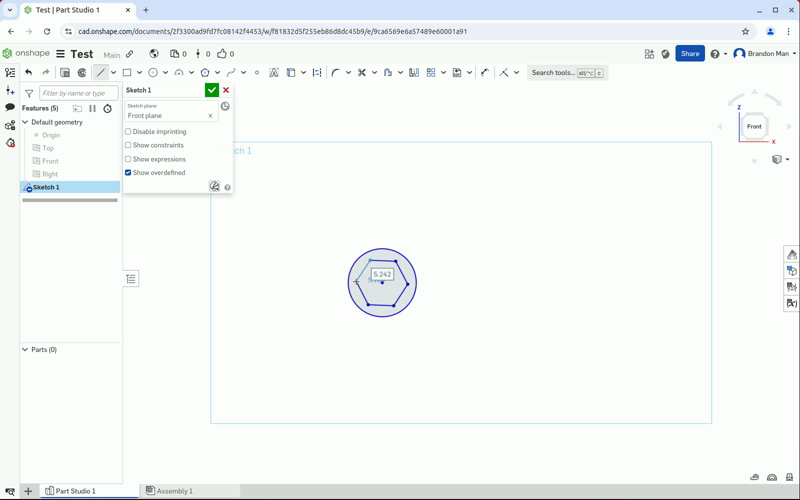
key(esc)
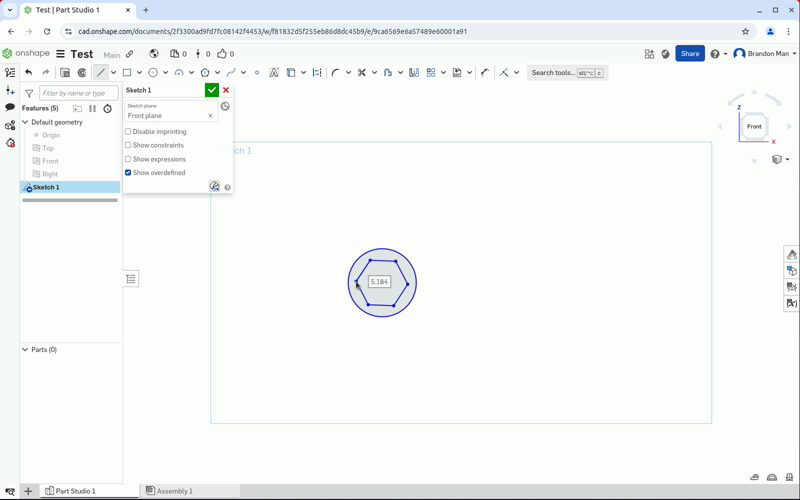
mouse_move(350, 281)
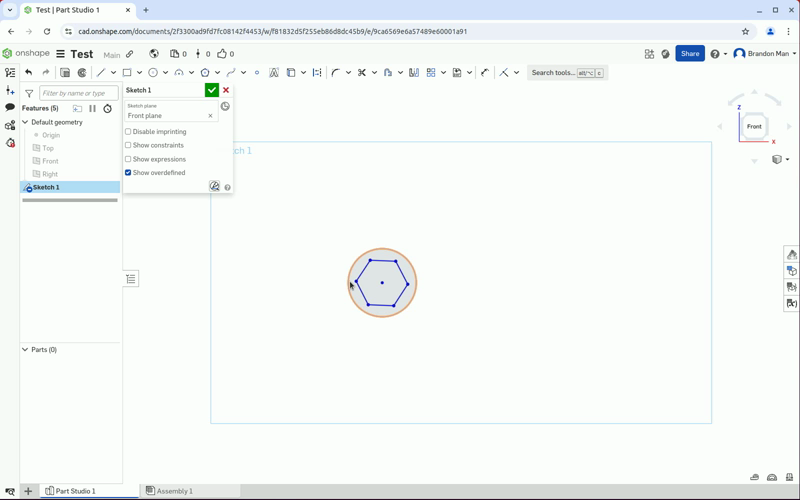
click(350, 281)
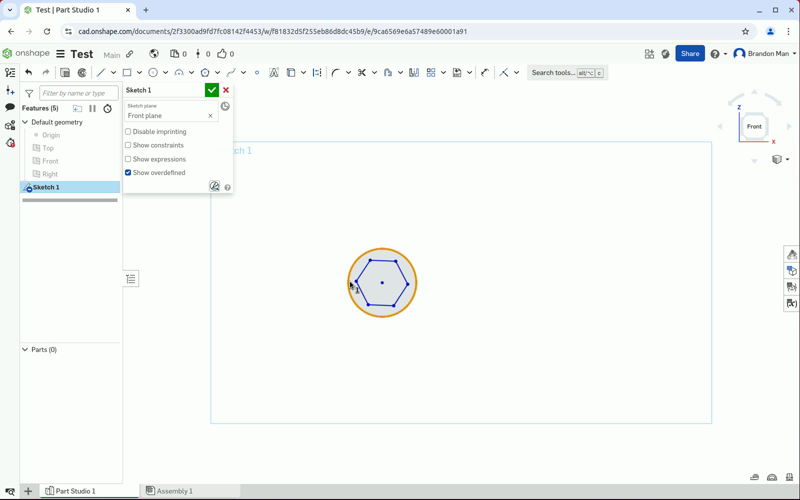
mouse_move(73, 352)
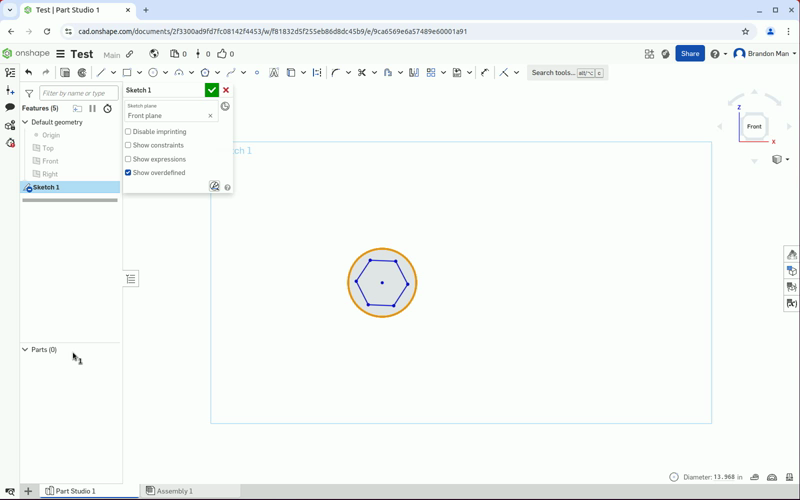
key(shift+y)
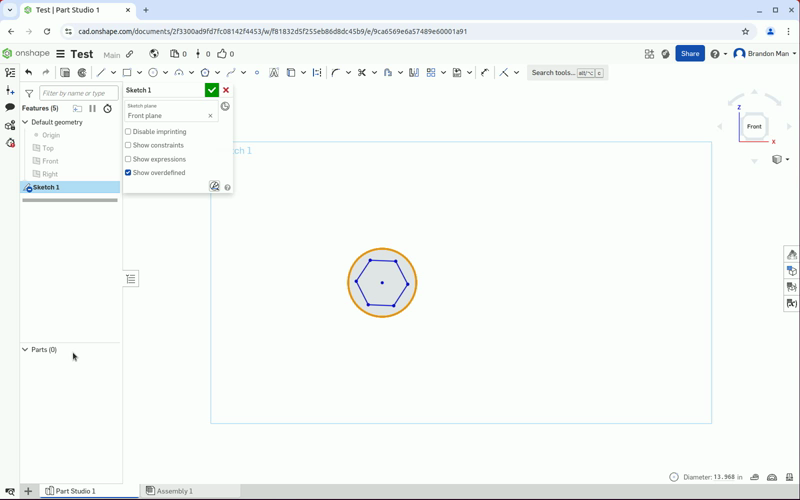
key(shift+e)
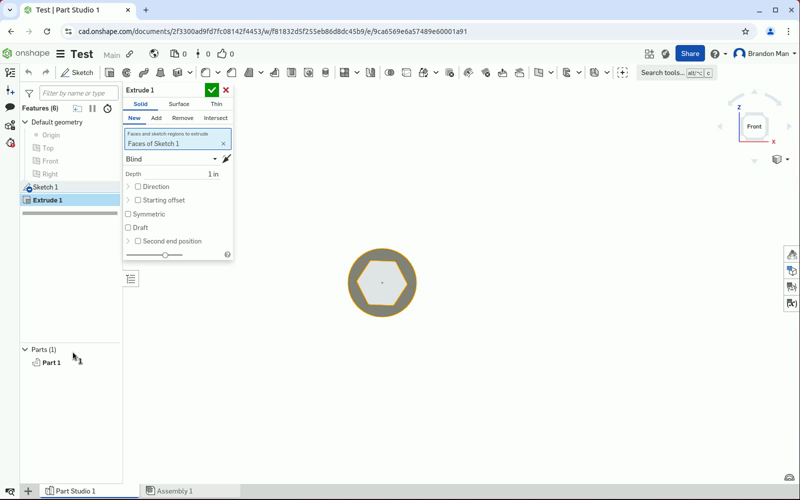
mouse_move(143, 106)
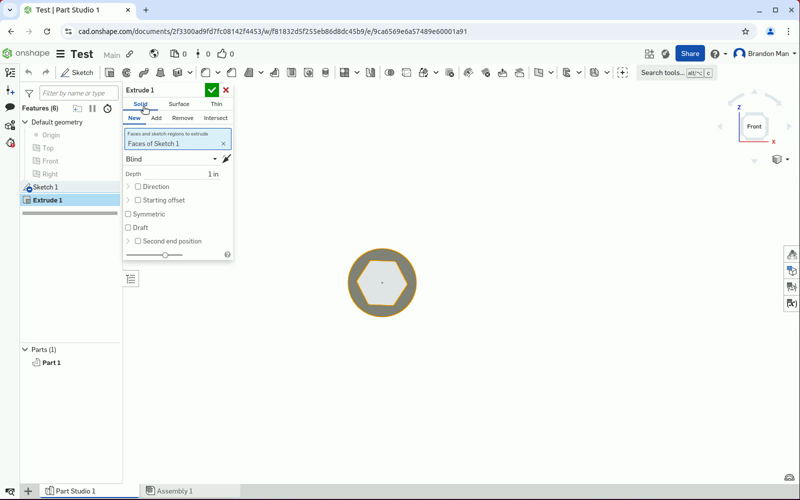
click(143, 106)
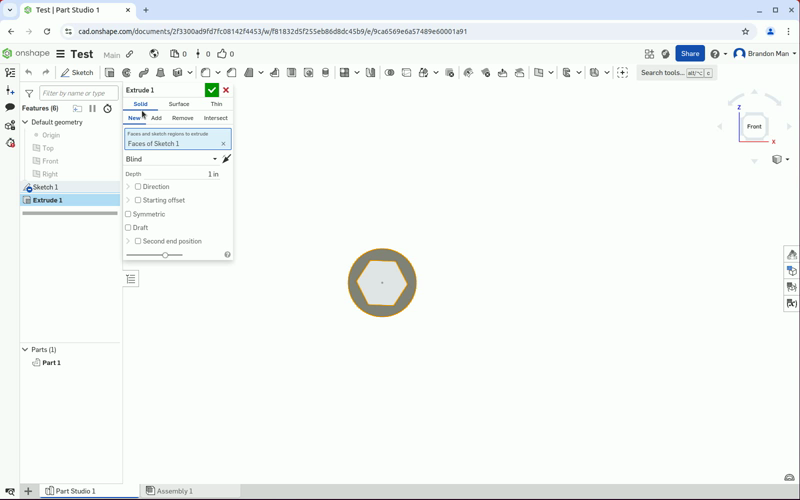
mouse_move(137, 120)
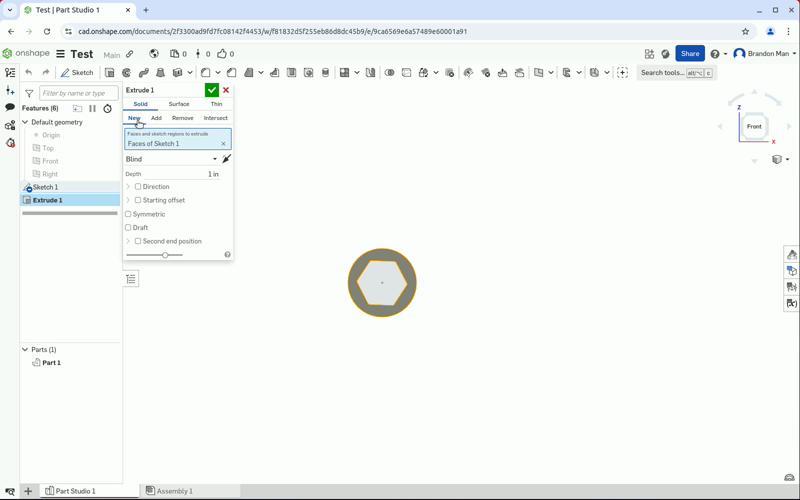
click(137, 120)
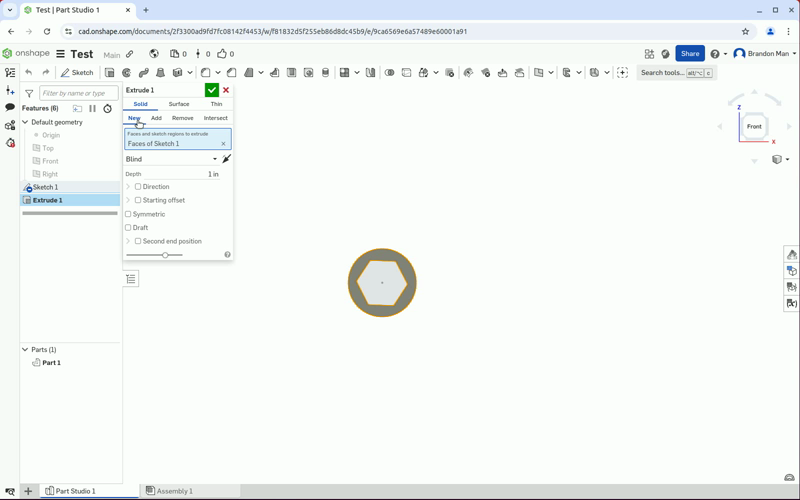
key(tab, 4)
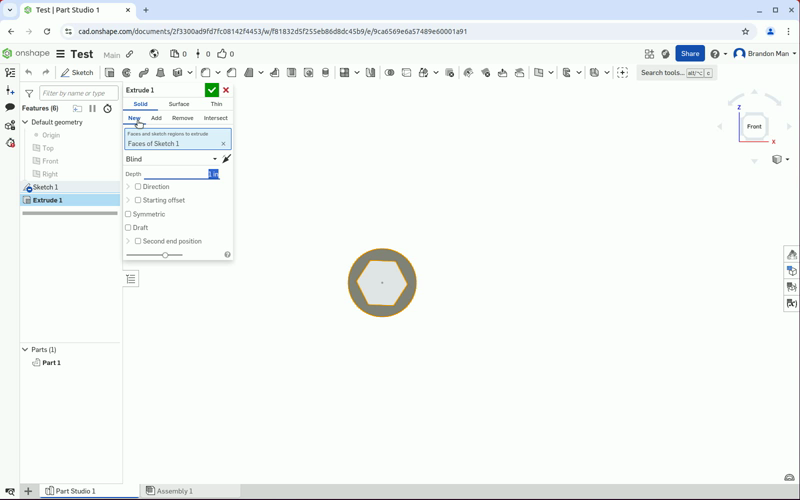
text(3.37)
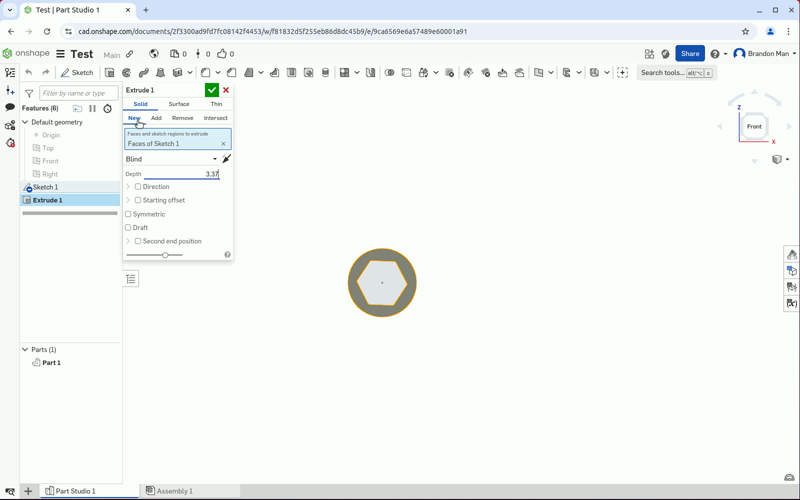
key(enter)
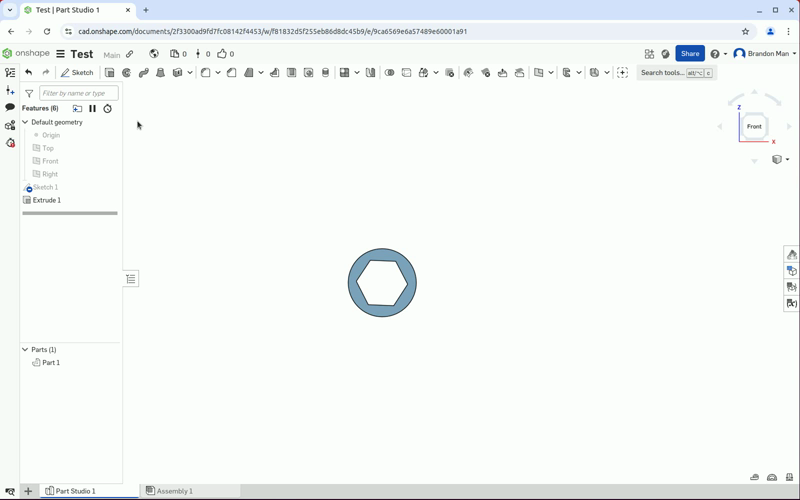
key(shift+h)
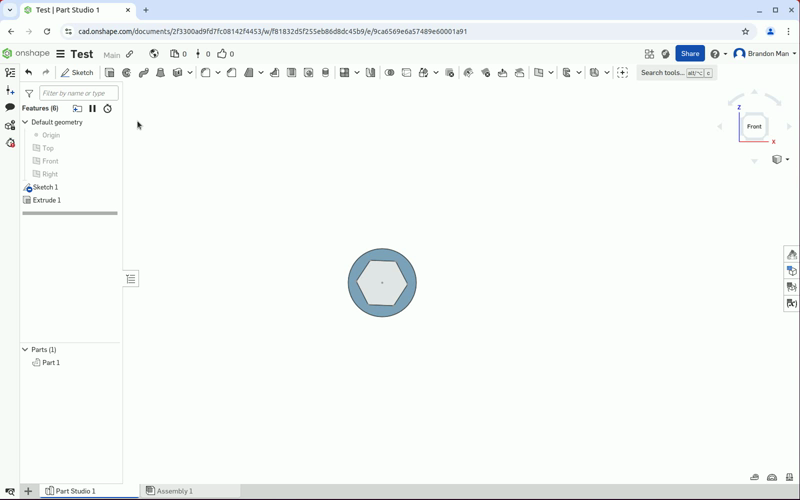
key(shift+h)
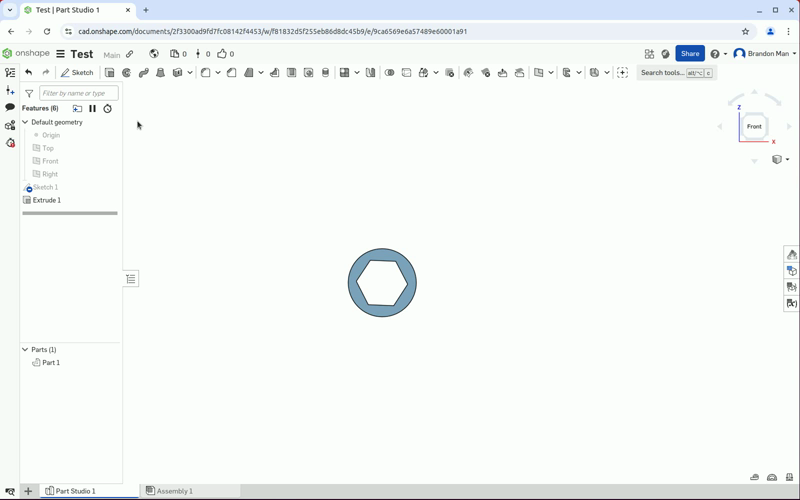
mouse_move(73, 189)
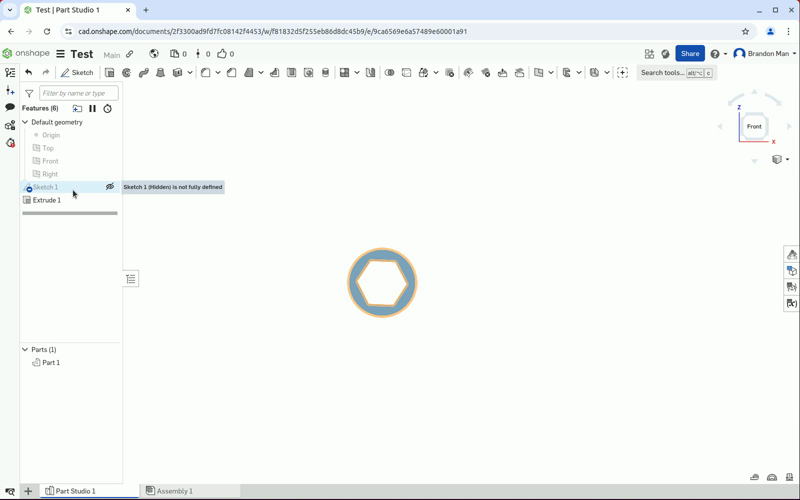
click(73, 189)
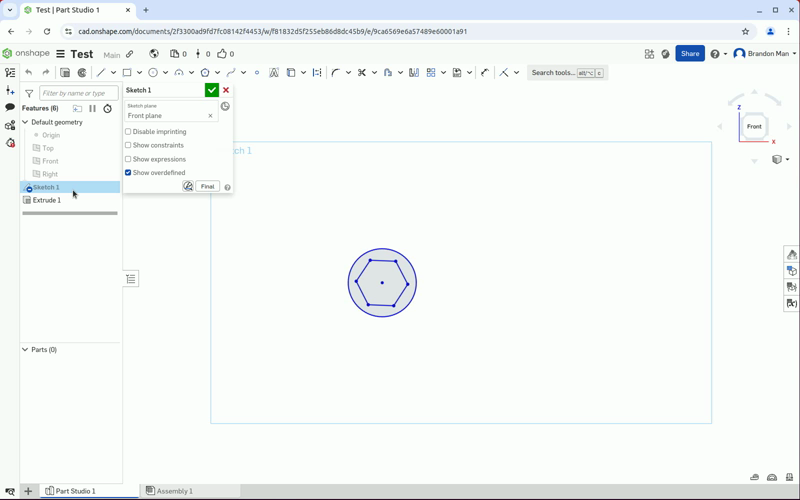
mouse_move(229, 92)
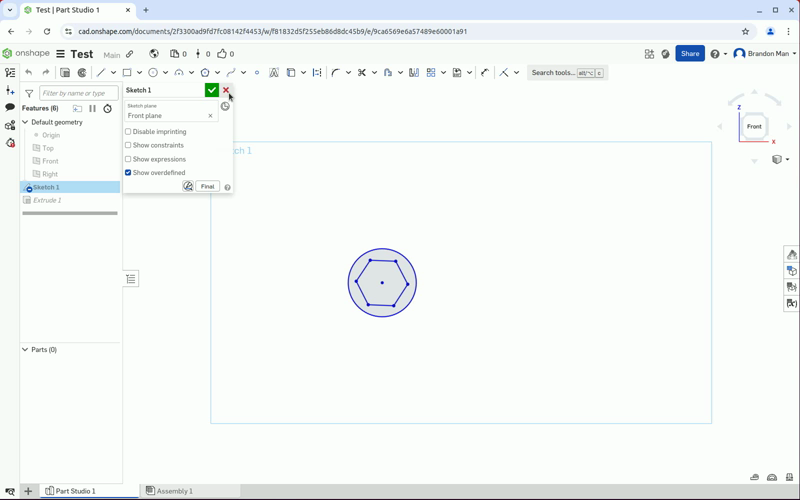
click(229, 92)
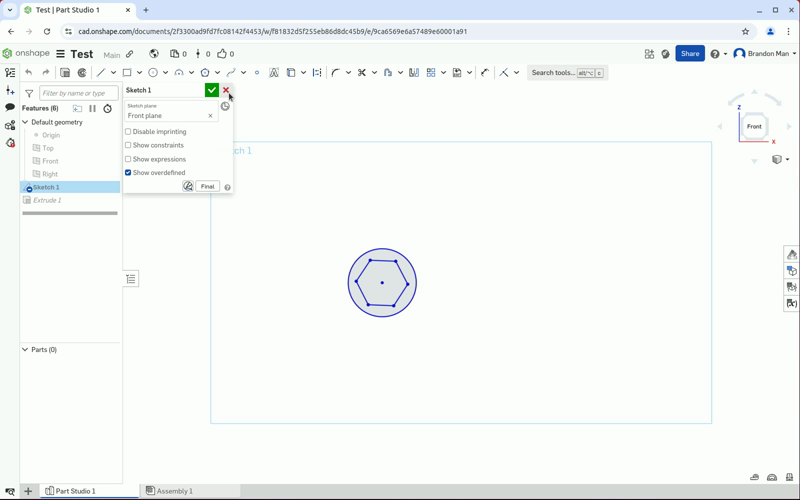
key(shift+s)
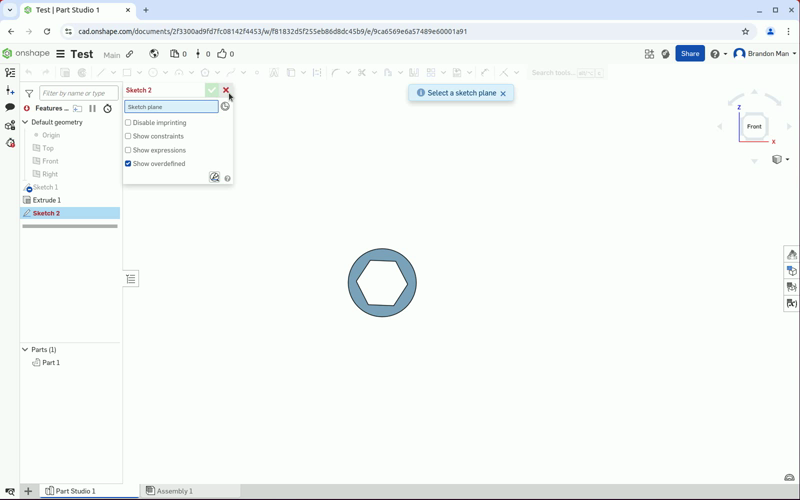
mouse_move(73, 163)
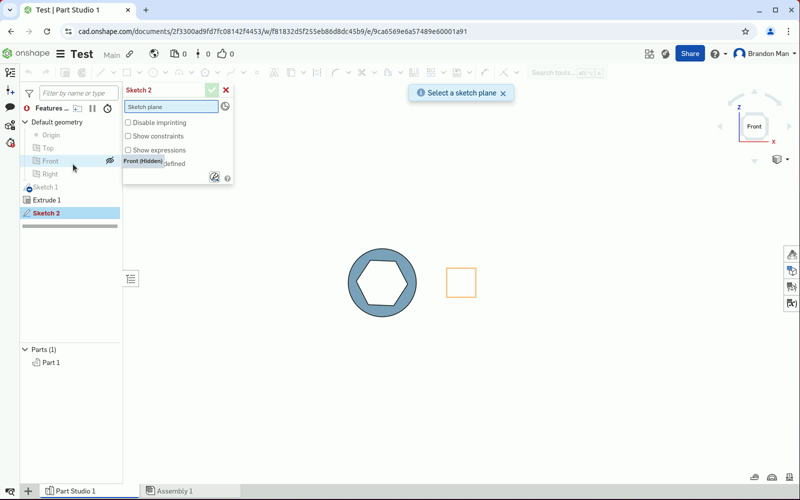
click(73, 163)
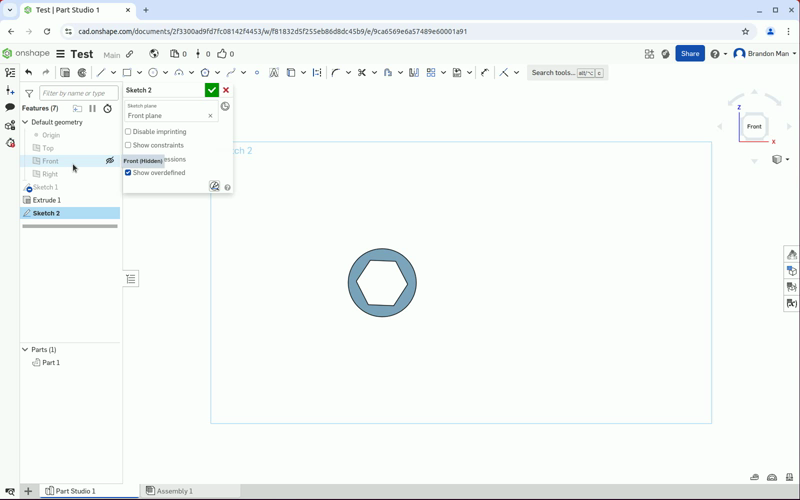
mouse_move(73, 352)
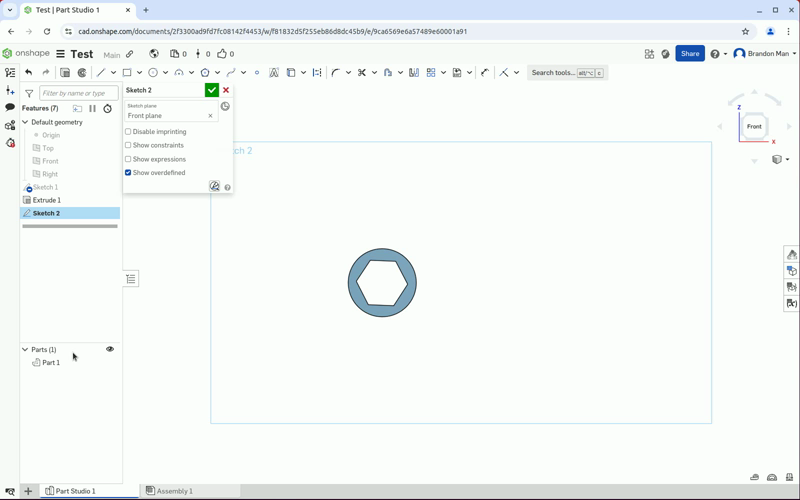
key(y)
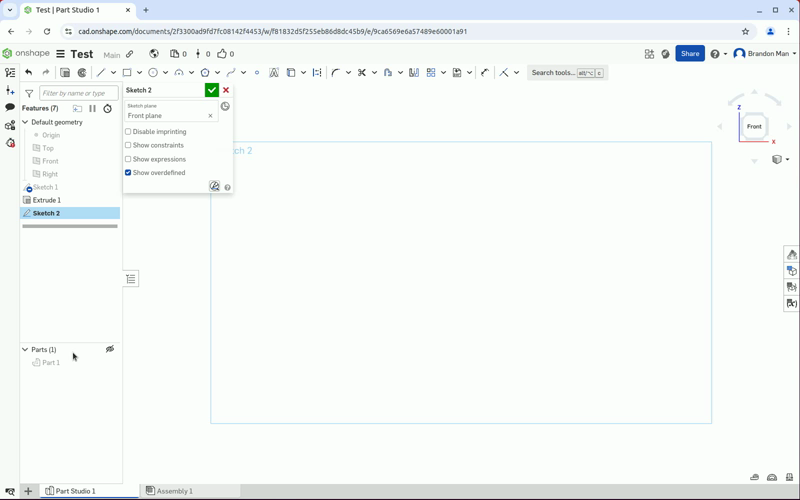
key(c)
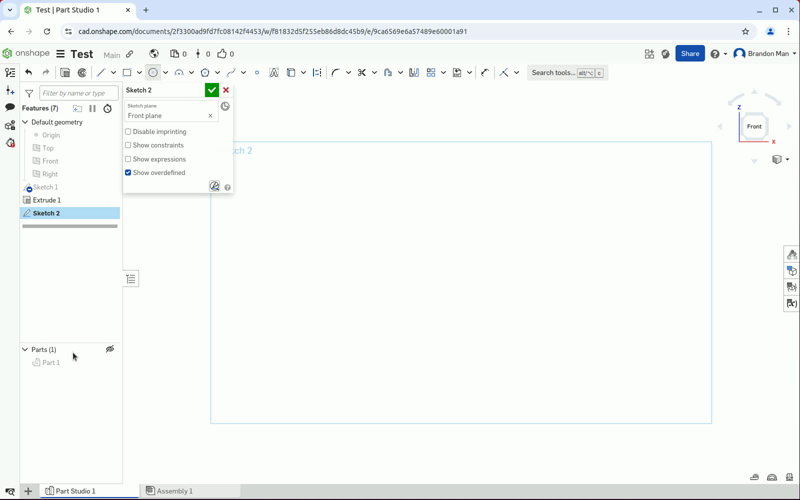
key_down(shift)
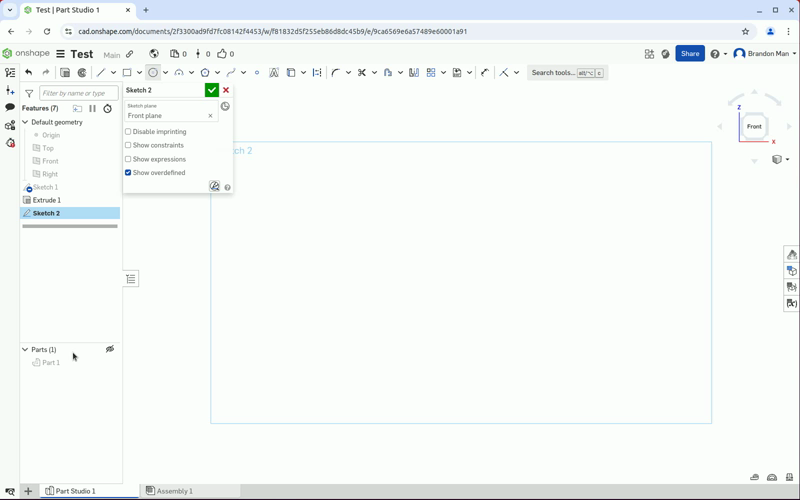
mouse_move(524, 282)
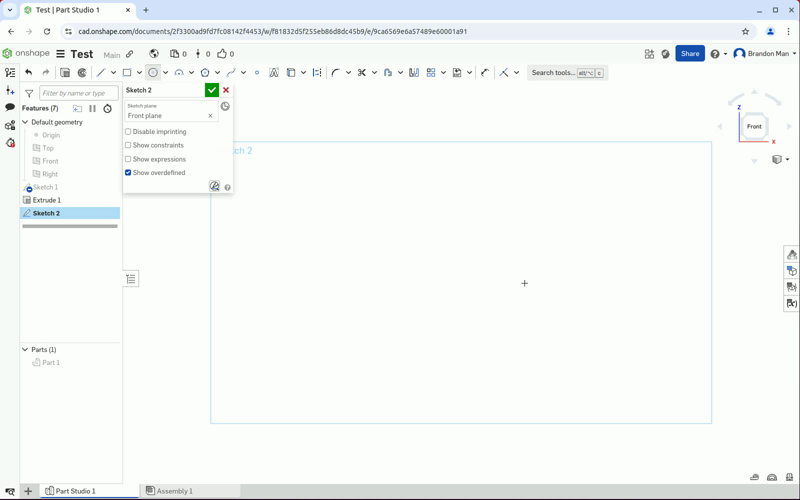
click(524, 282)
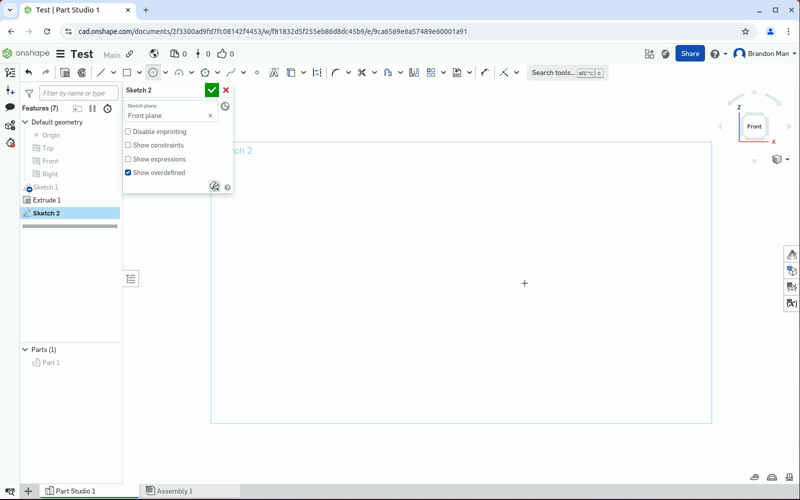
key_up(shift)
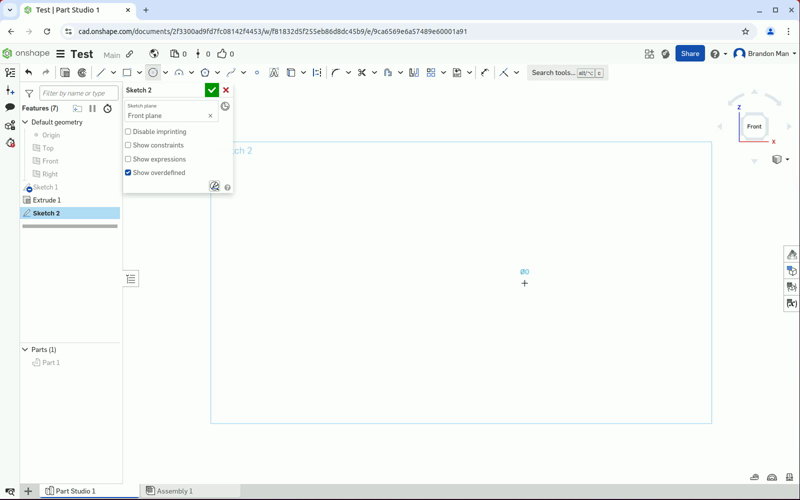
mouse_move(547, 282)
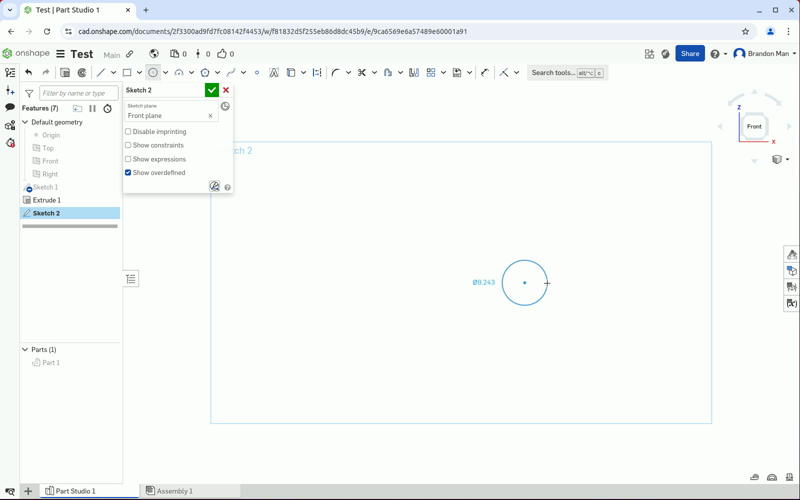
click(547, 282)
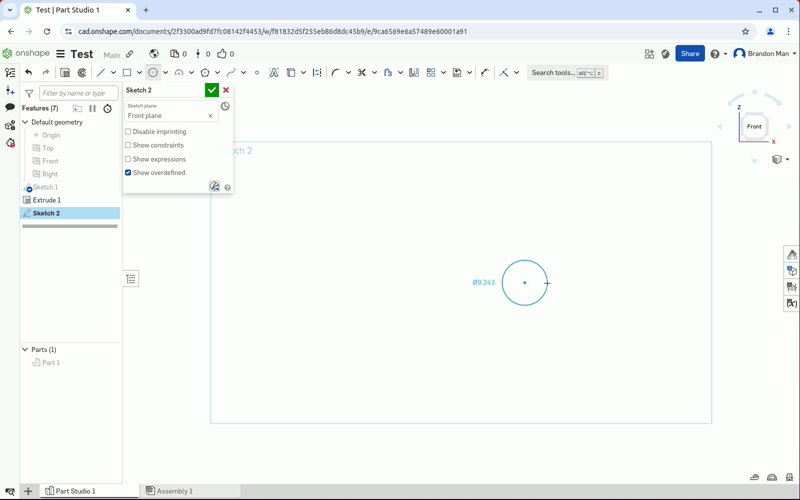
key(esc)
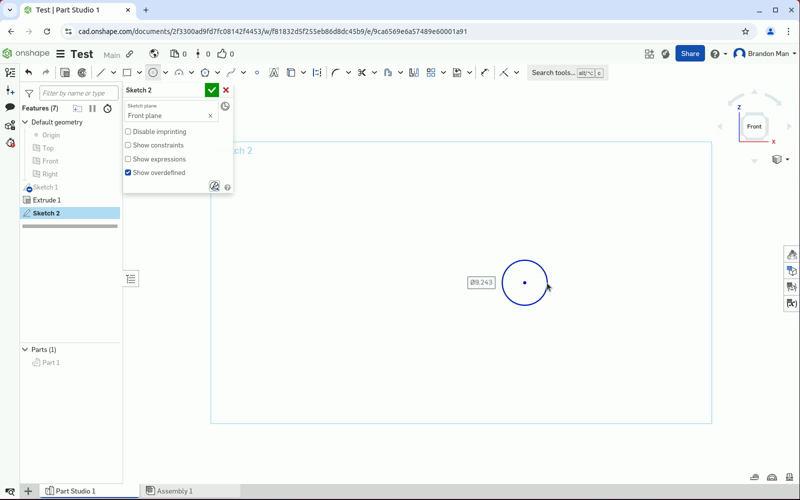
key(l)
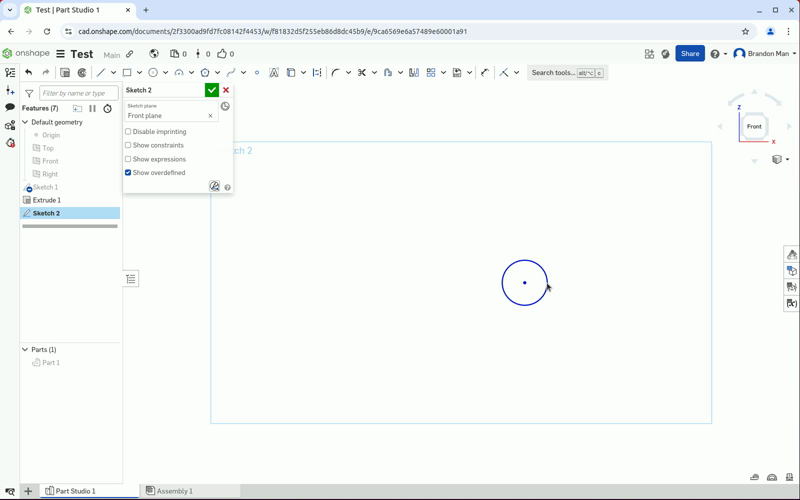
key_down(shift)
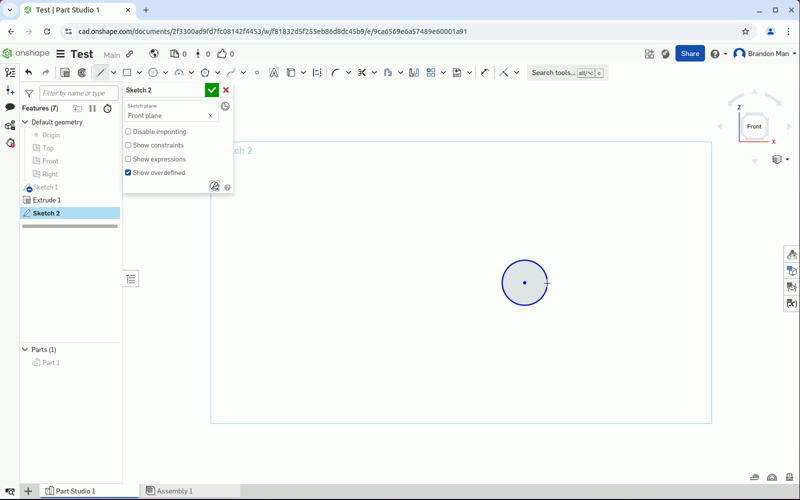
mouse_move(507, 278)
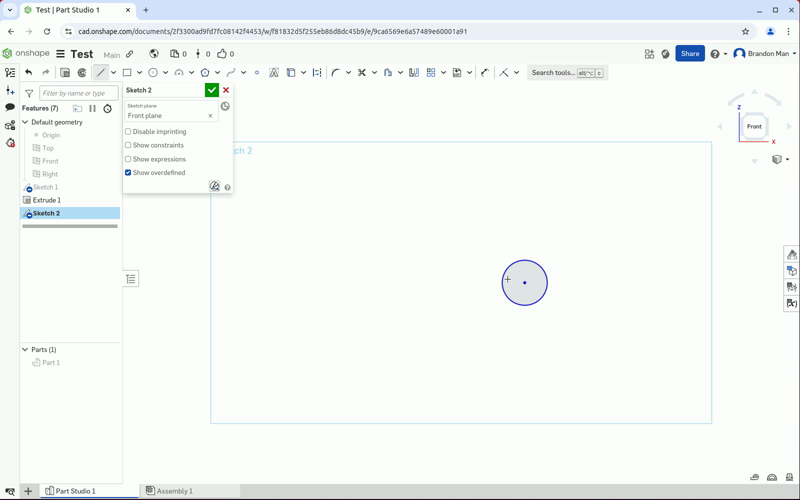
click(507, 278)
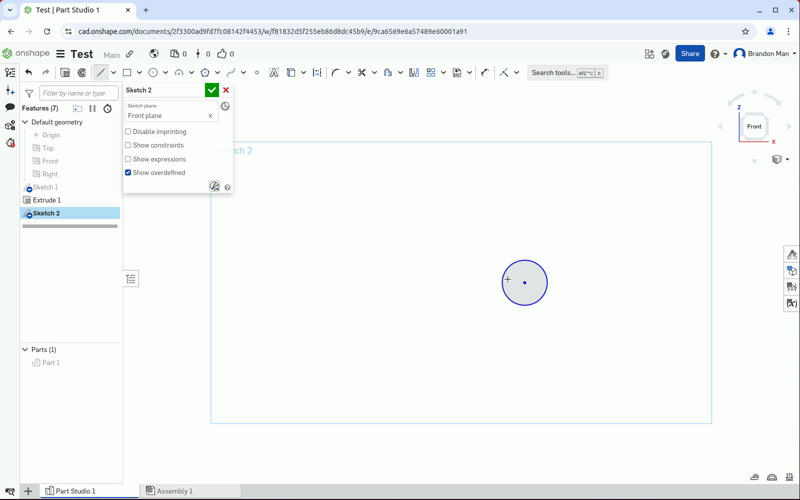
key_up(shift)
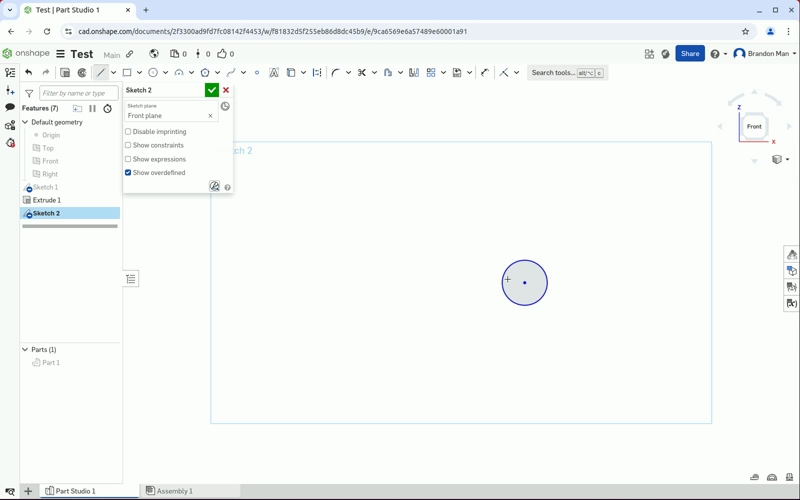
key_down(shift)
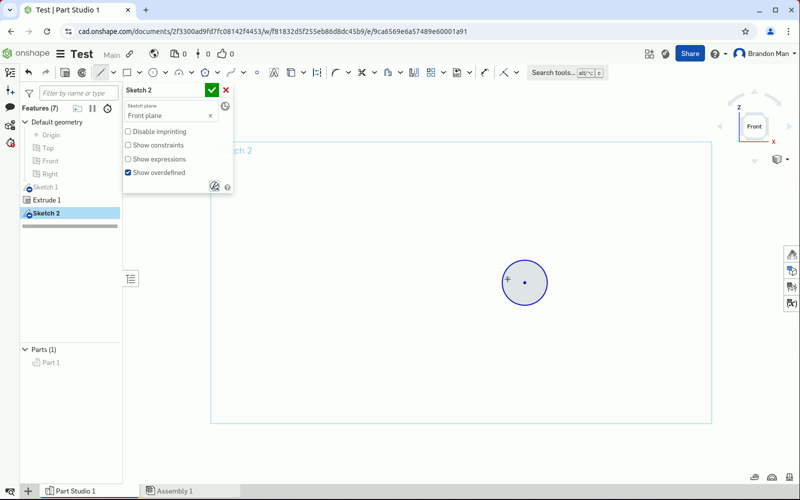
mouse_move(537, 278)
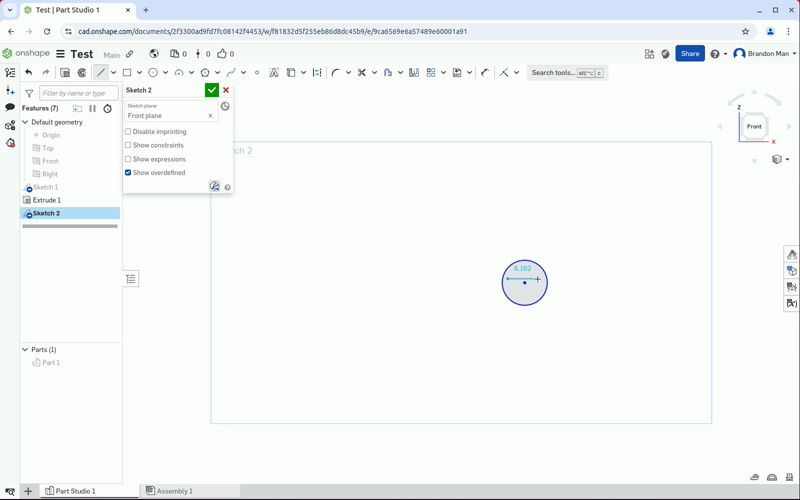
mouse_move(515, 297)
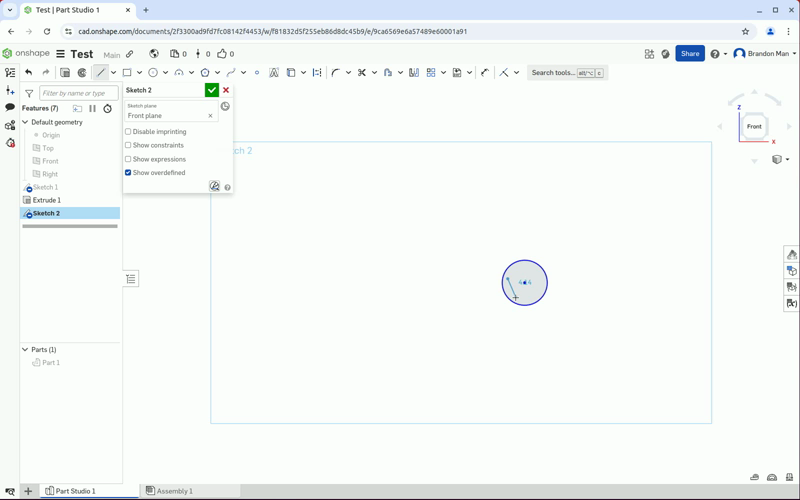
click(515, 297)
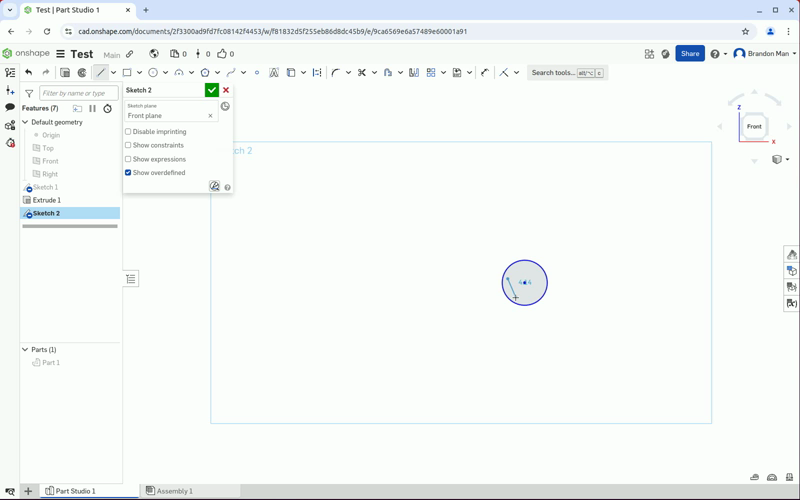
key_up(shift)
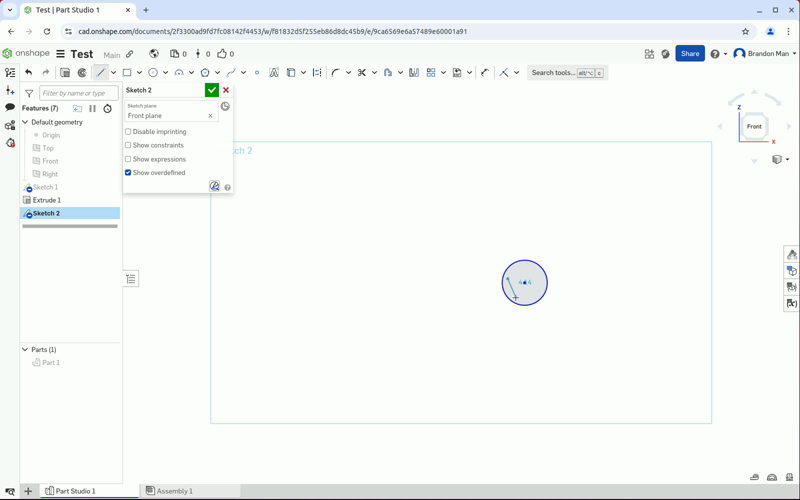
key_down(shift)
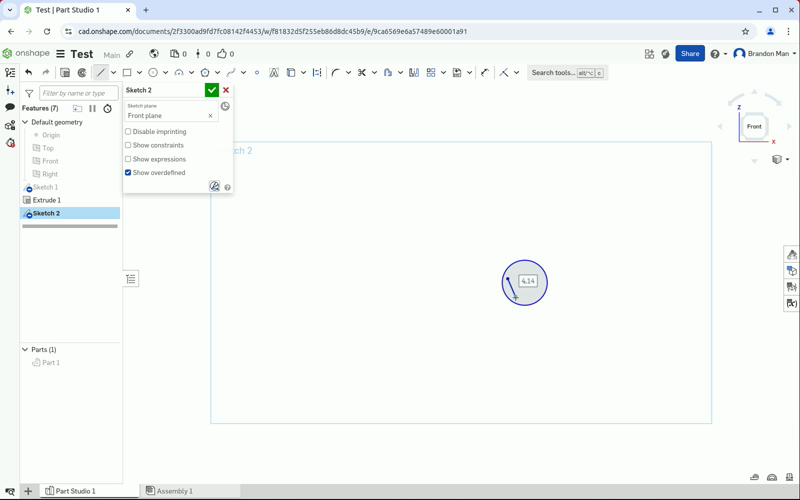
mouse_move(545, 297)
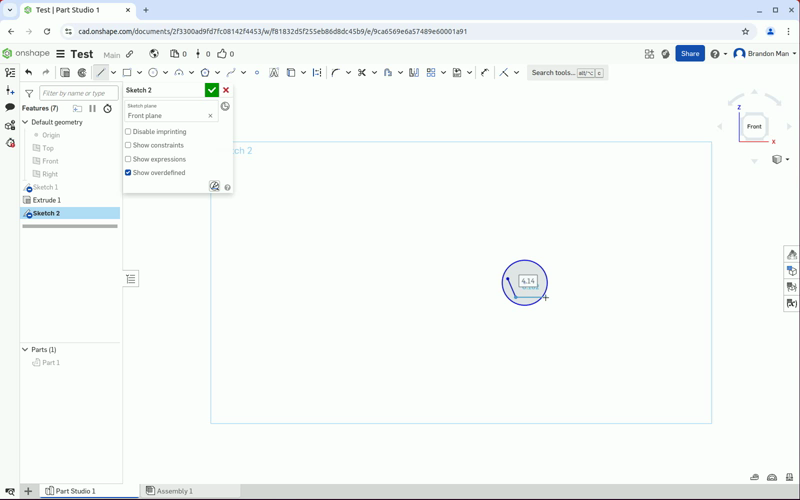
mouse_move(535, 295)
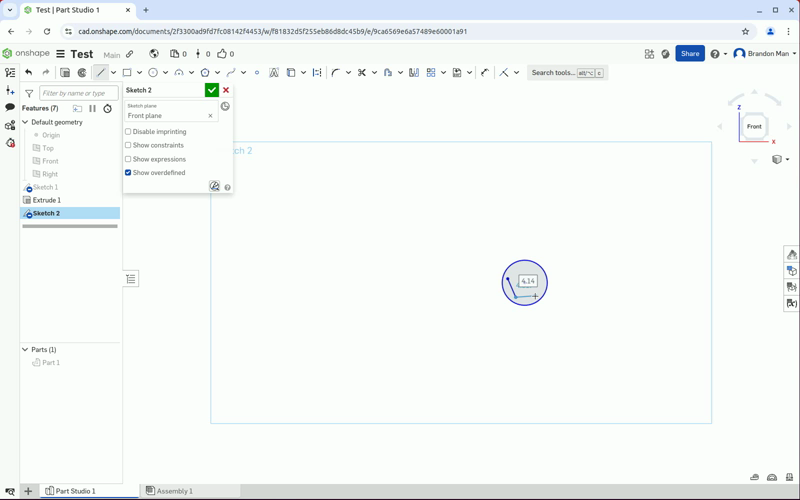
click(535, 295)
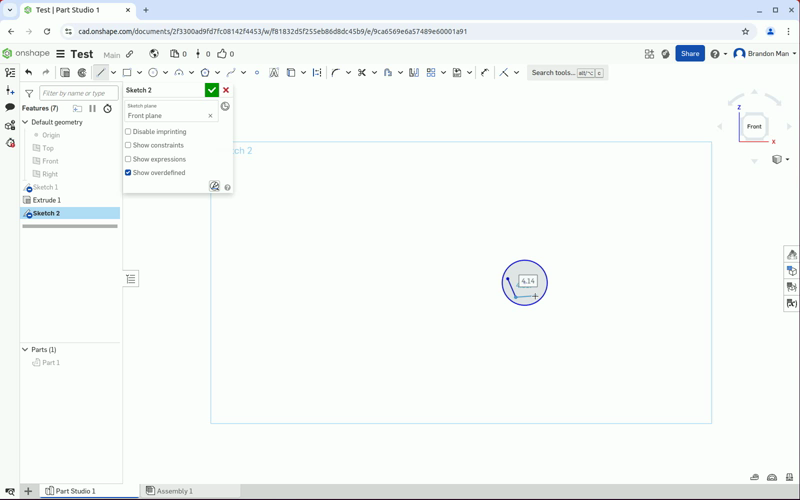
key_up(shift)
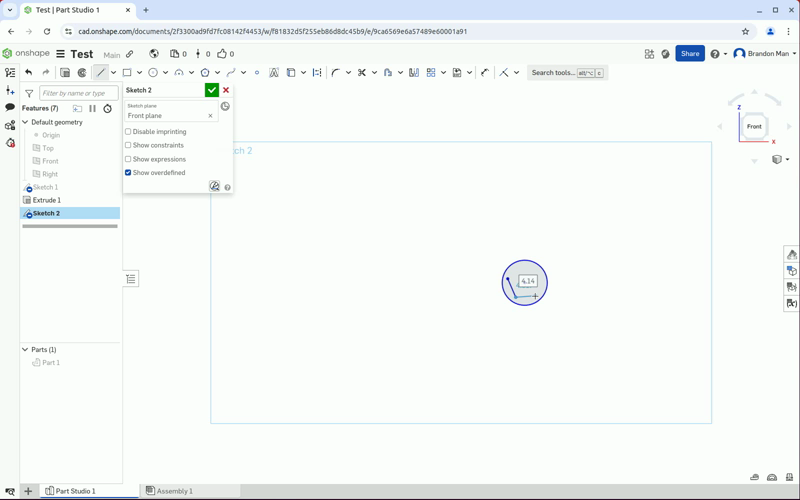
key_down(shift)
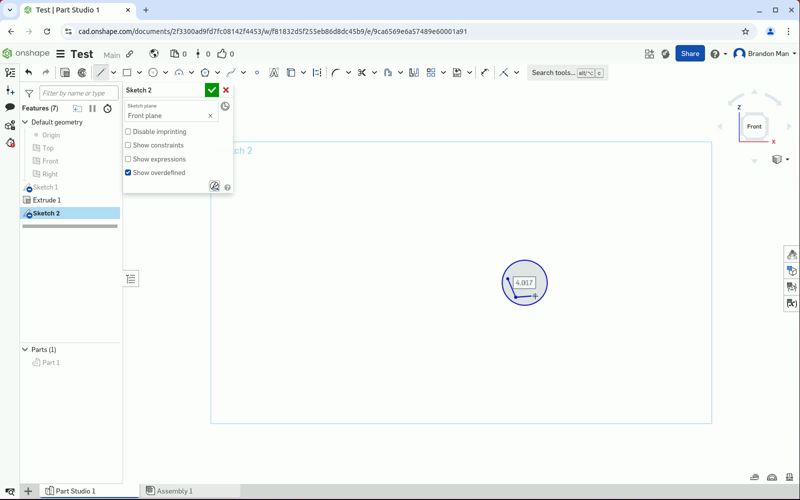
mouse_move(565, 295)
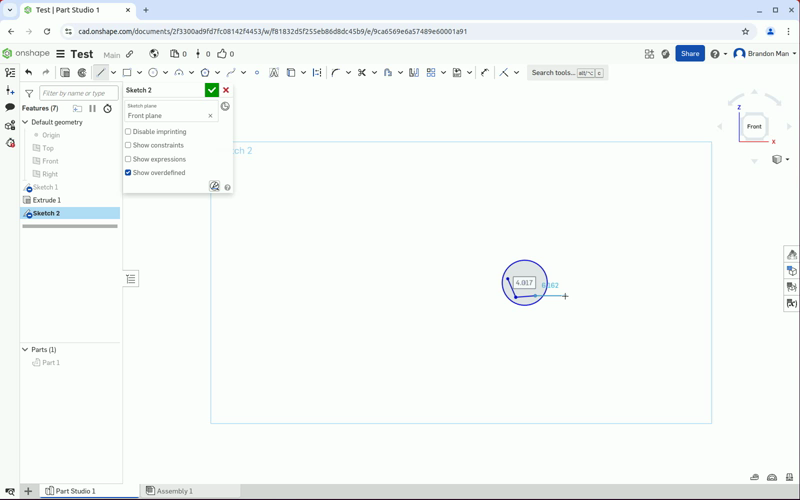
mouse_move(540, 276)
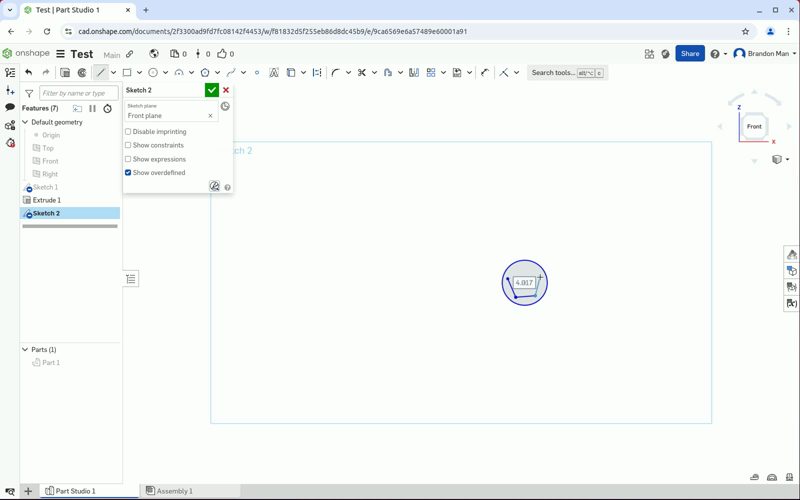
click(540, 276)
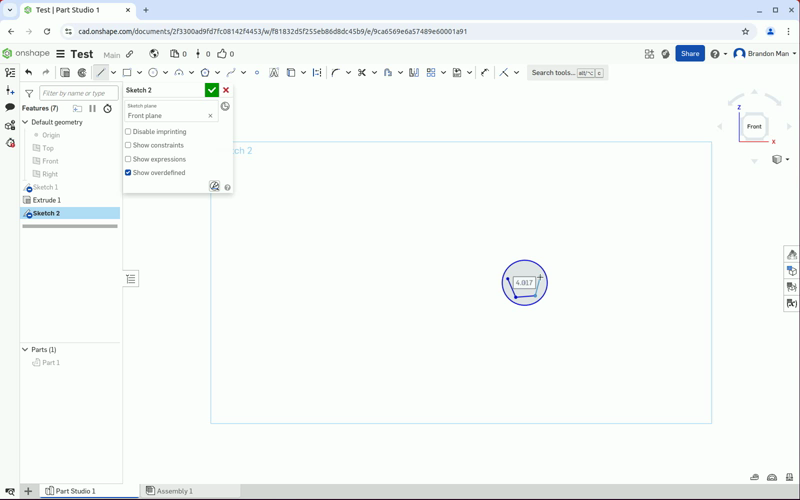
key_up(shift)
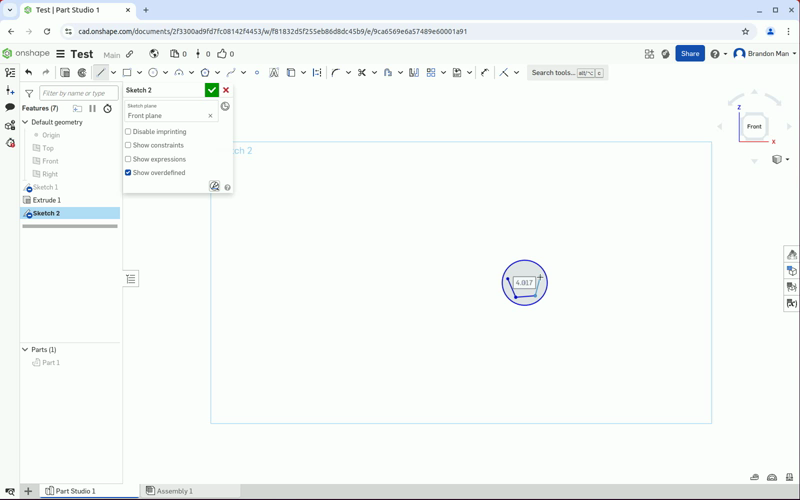
key_down(shift)
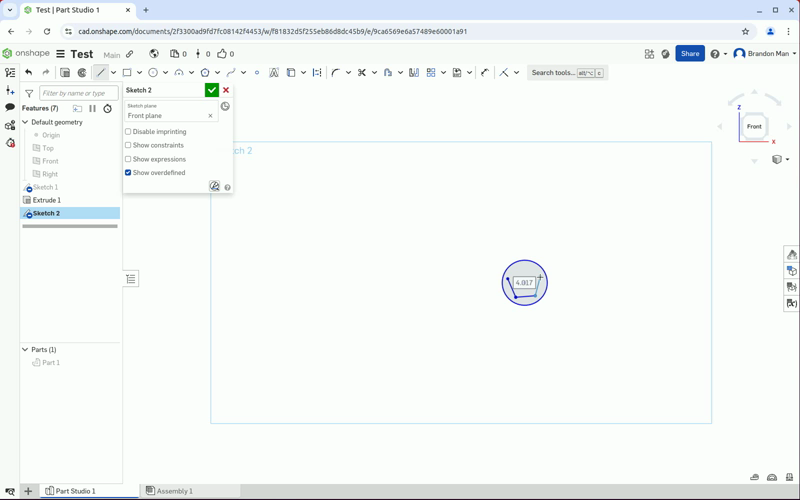
mouse_move(570, 276)
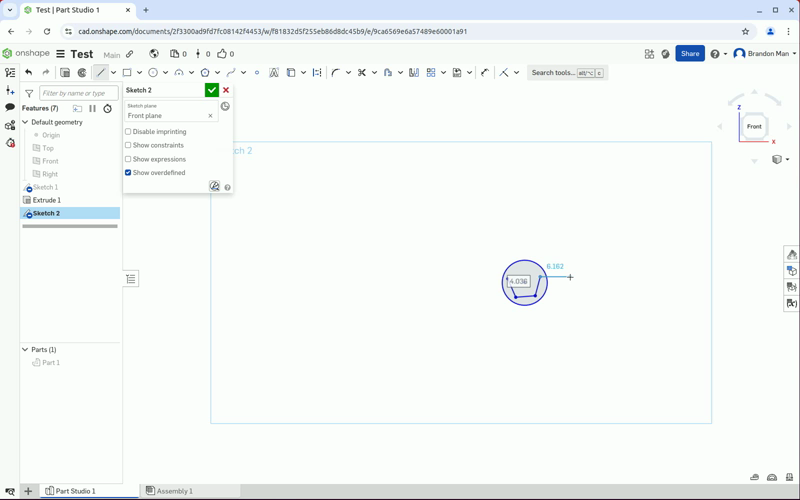
mouse_move(523, 265)
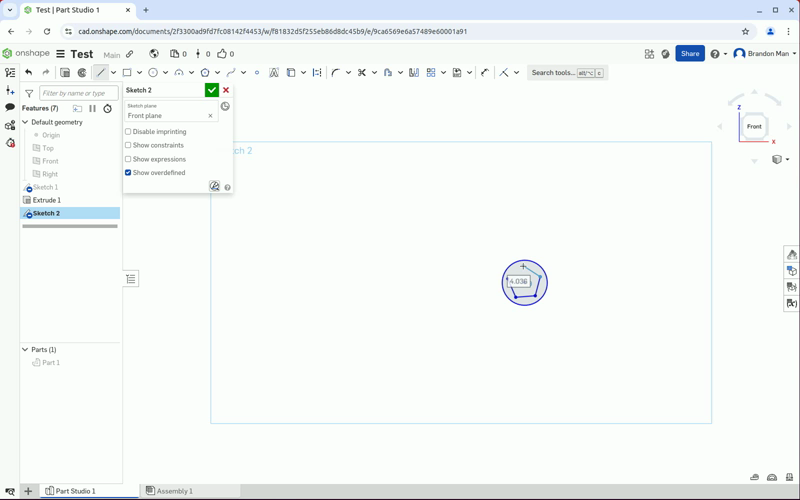
click(523, 265)
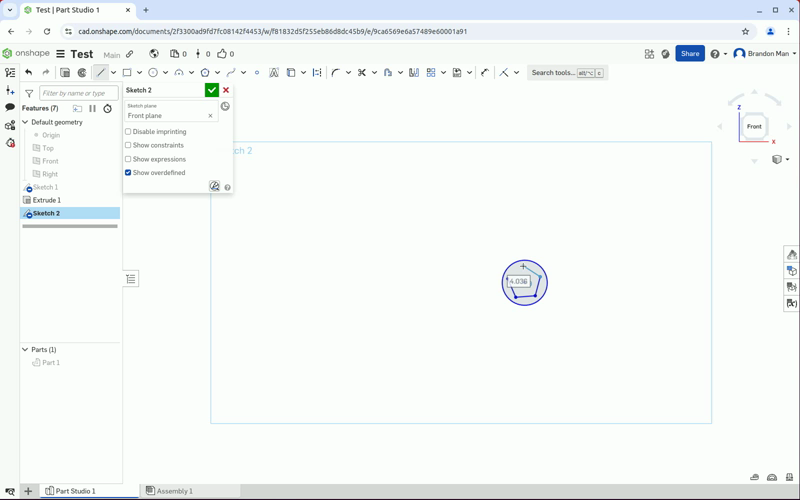
key_up(shift)
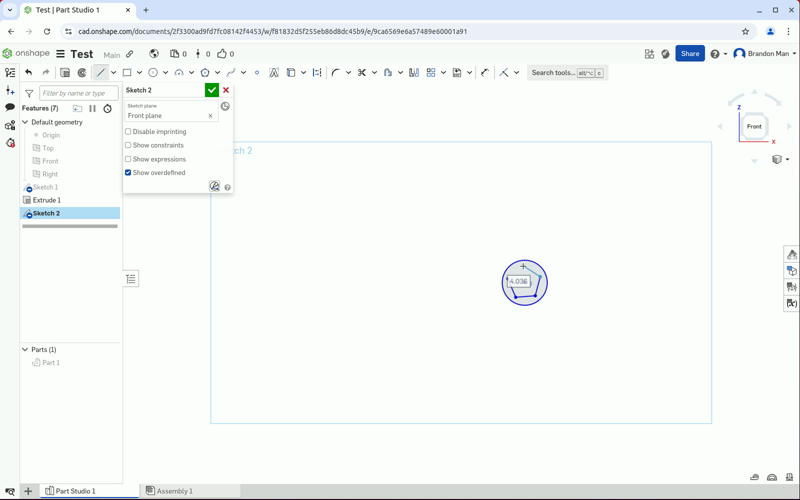
mouse_move(553, 265)
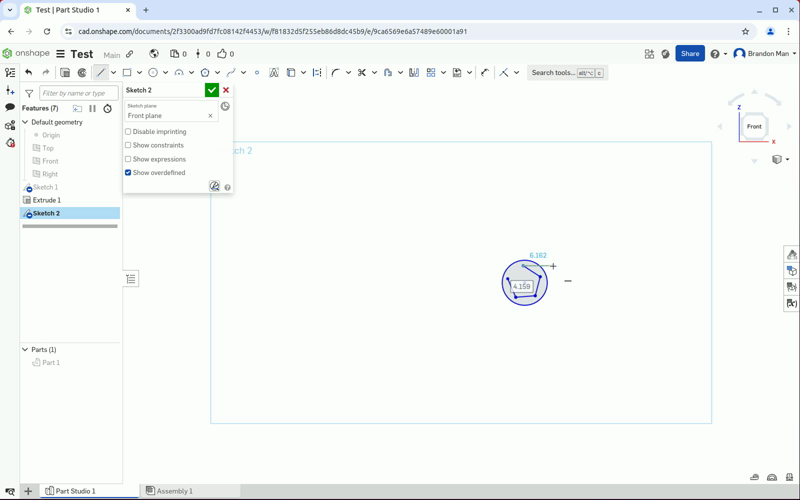
key_down(shift)
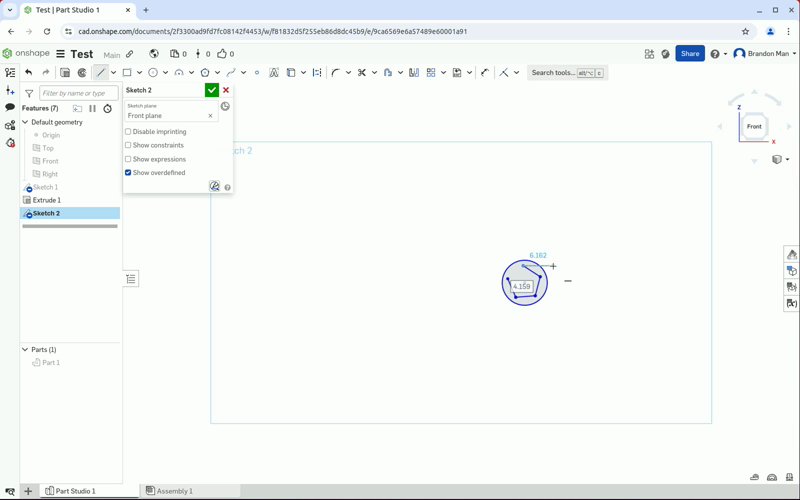
mouse_move(507, 278)
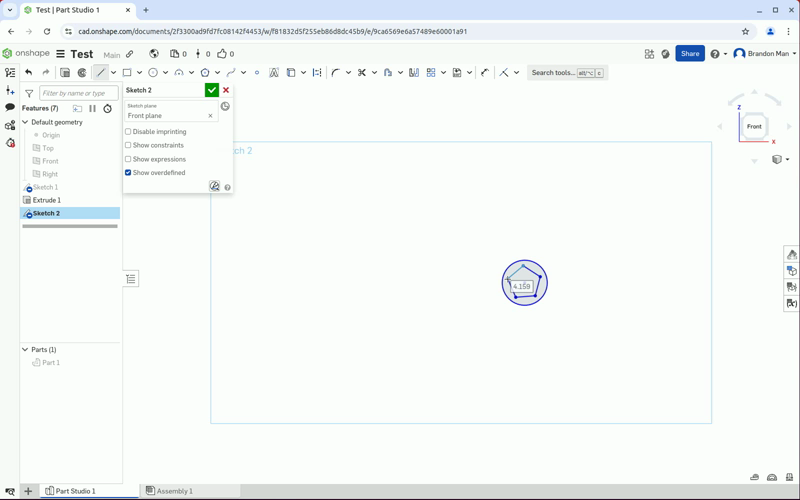
key_up(shift)
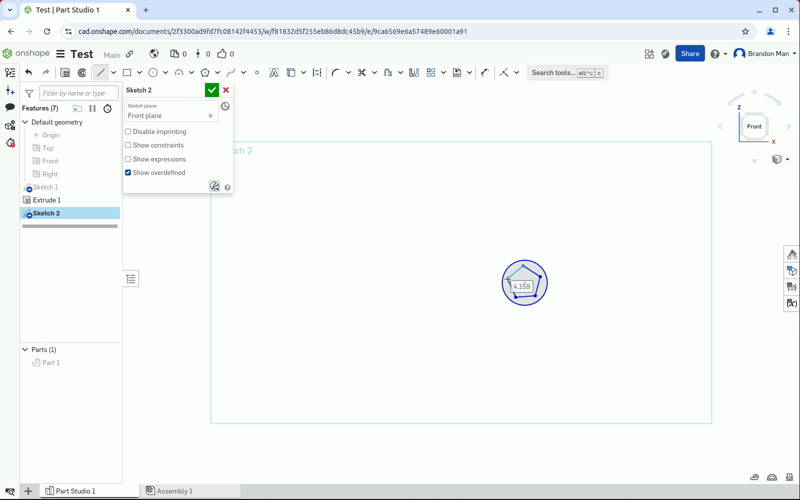
click(507, 278)
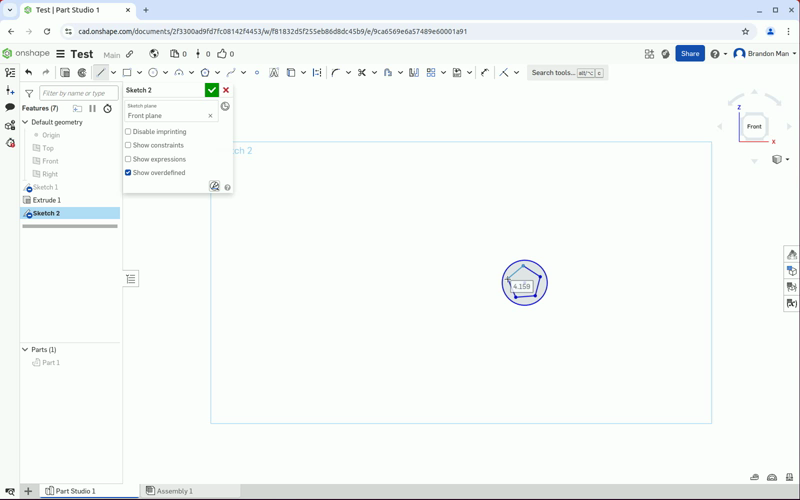
key(esc)
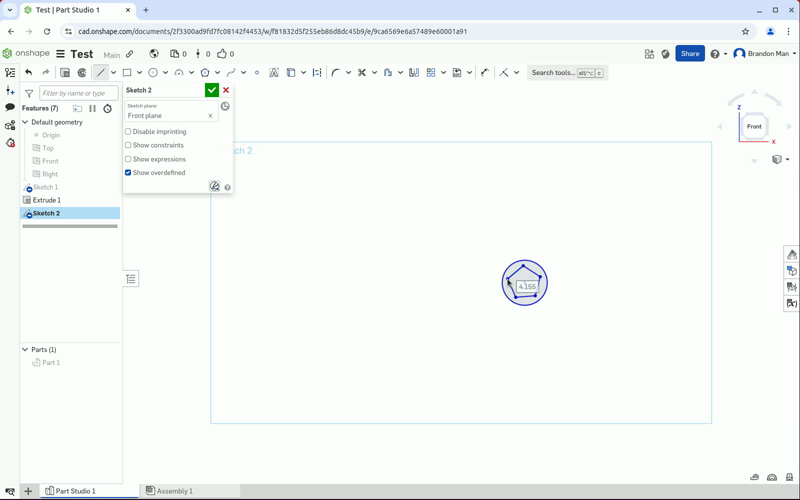
mouse_move(541, 288)
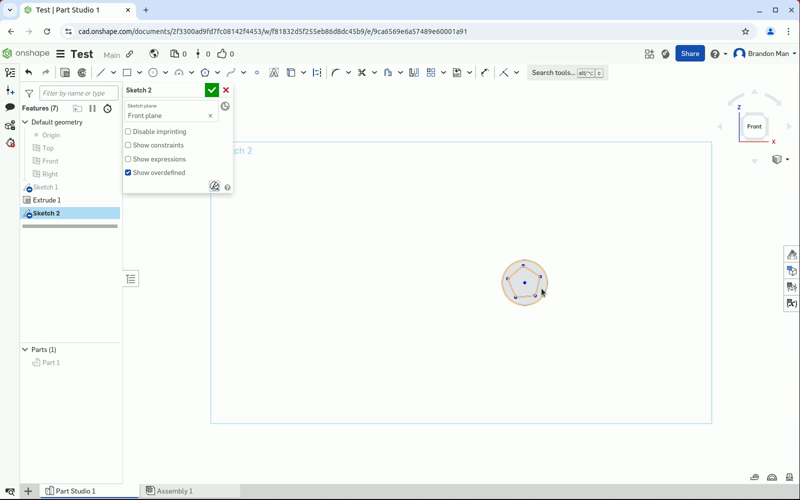
scroll(6)
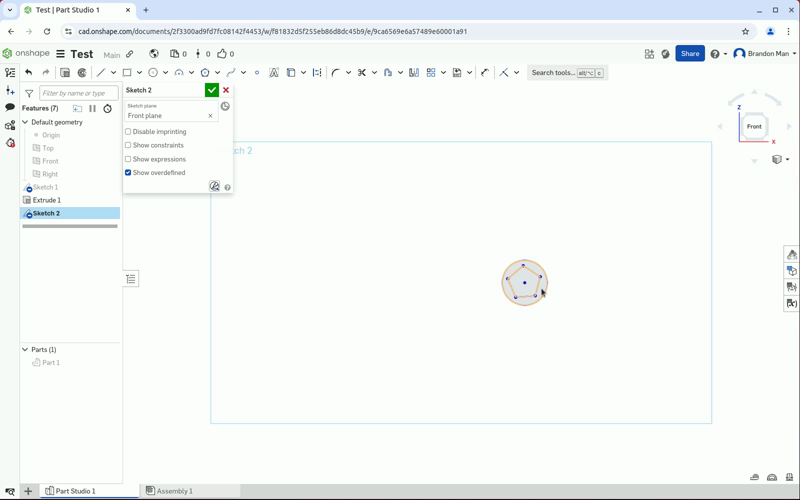
scroll(6)
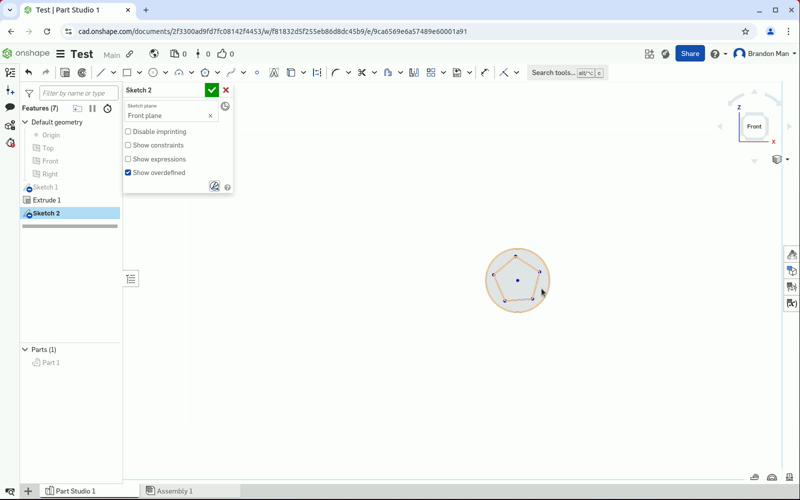
scroll(6)
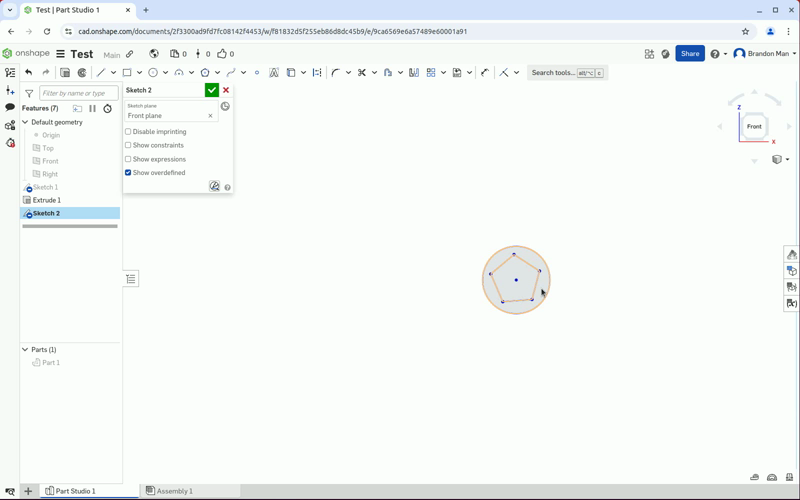
scroll(6)
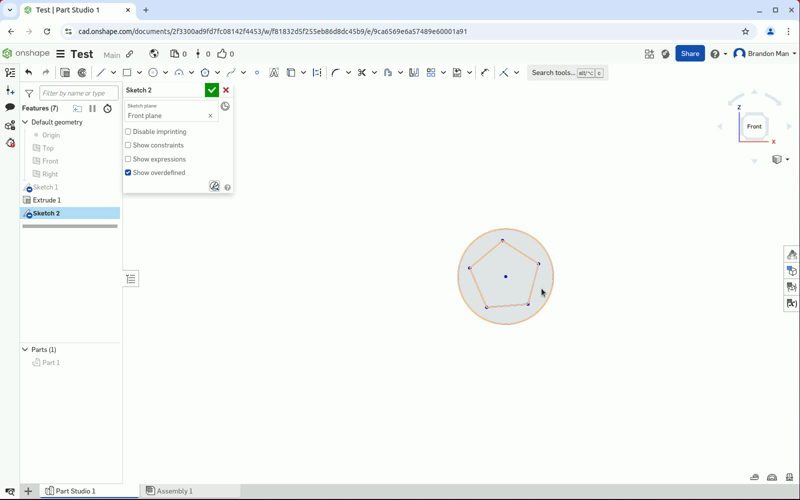
scroll(6)
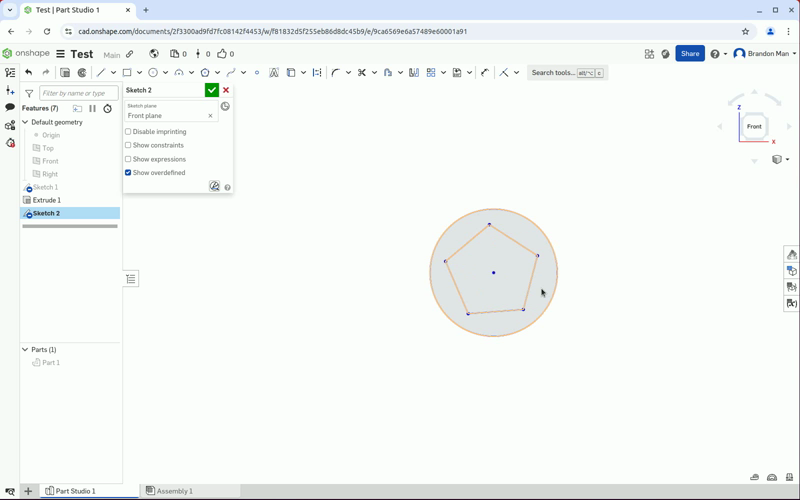
scroll(6)
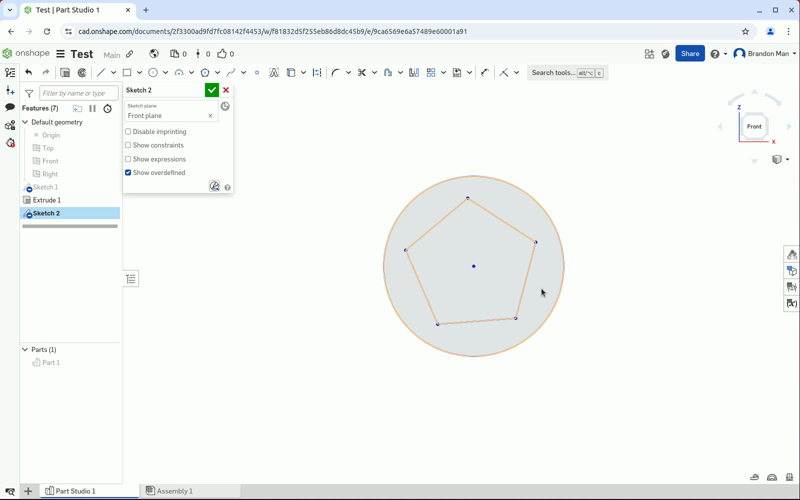
scroll(6)
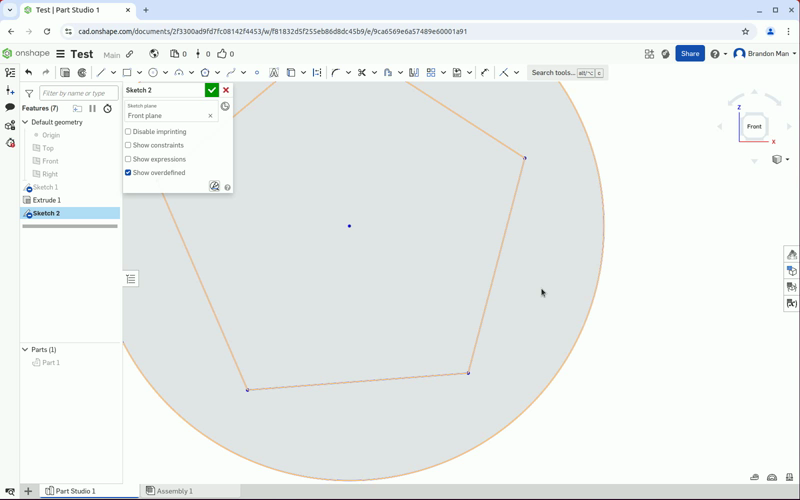
click(541, 288)
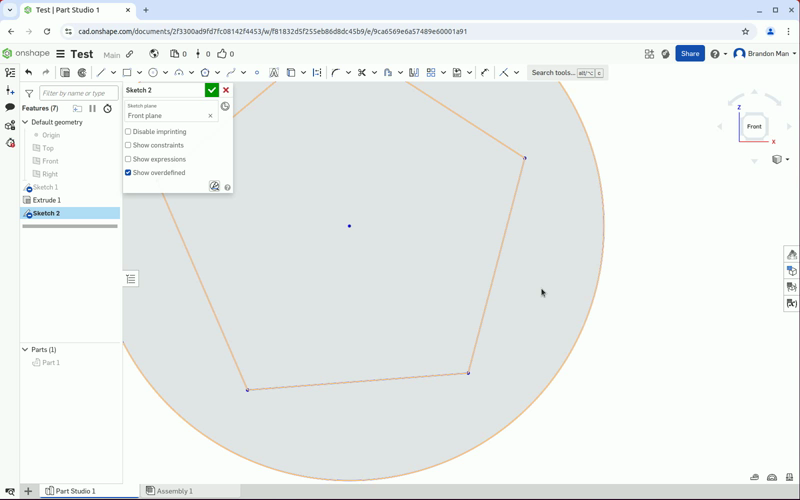
scroll(-6)
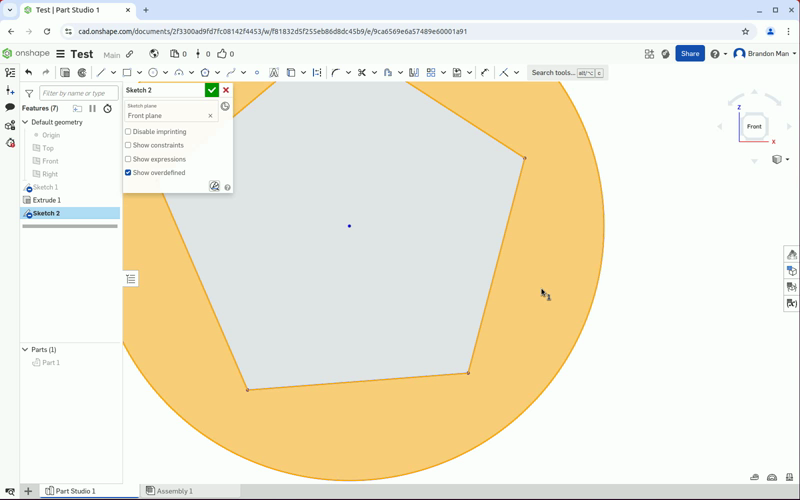
scroll(-6)
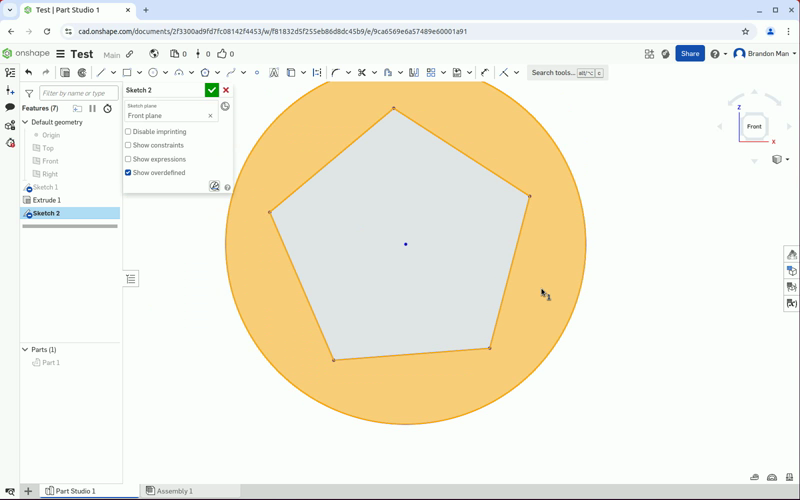
scroll(-6)
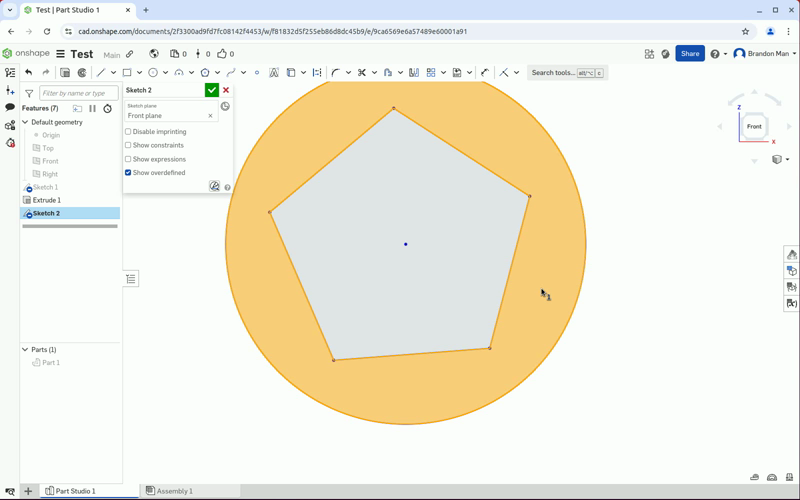
scroll(-6)
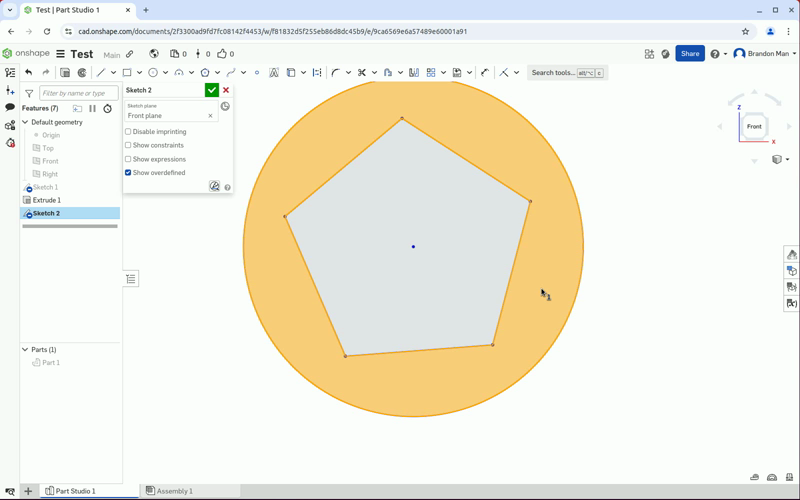
scroll(-6)
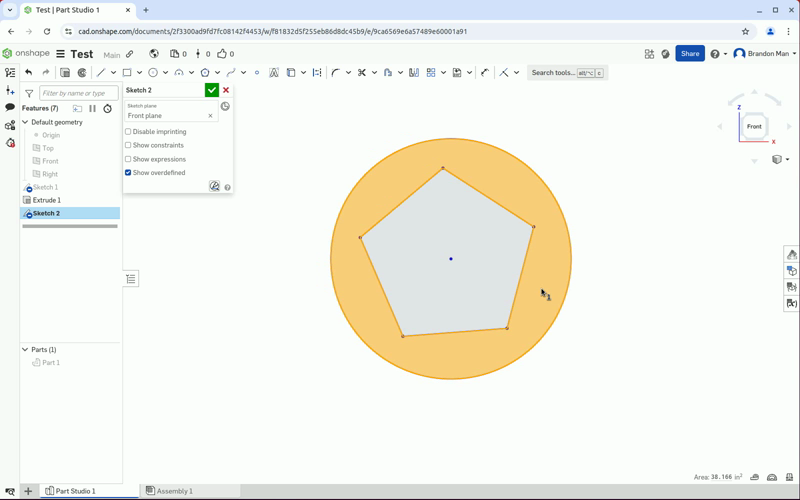
scroll(-6)
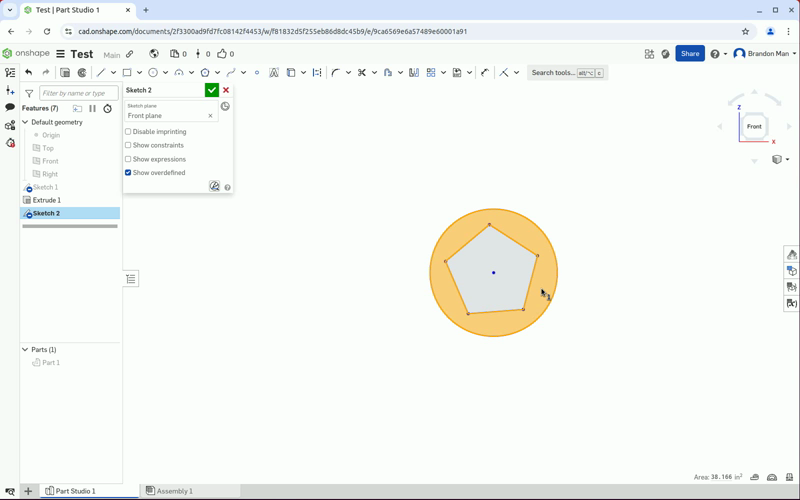
scroll(-6)
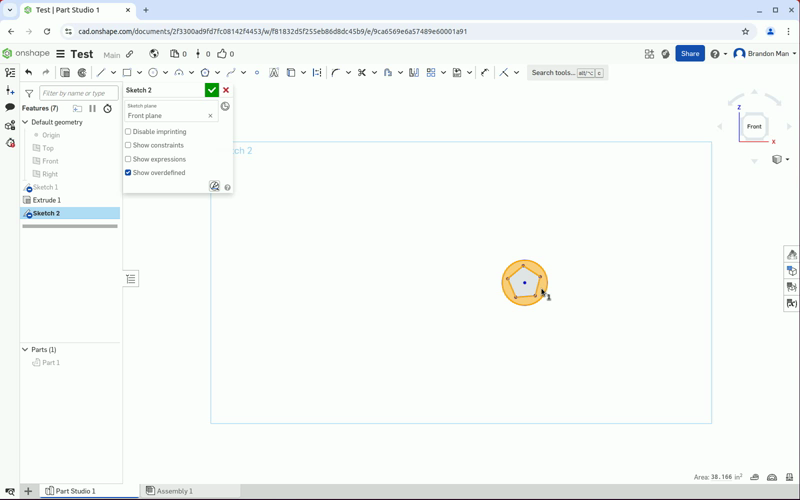
mouse_move(73, 352)
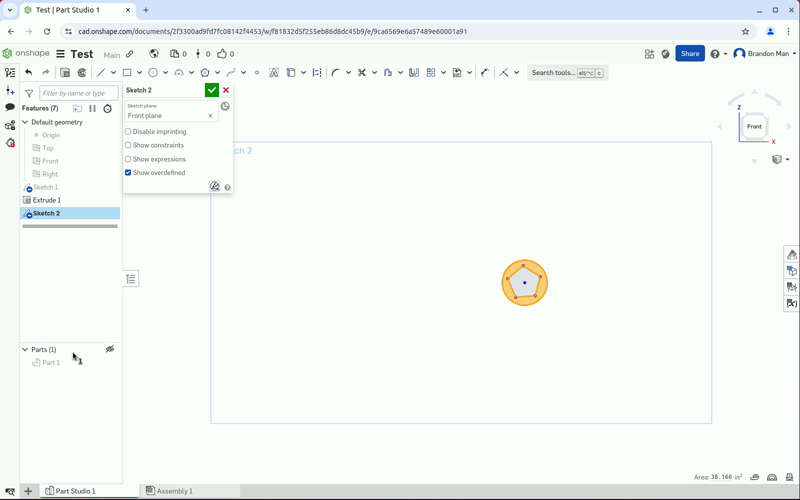
key(shift+y)
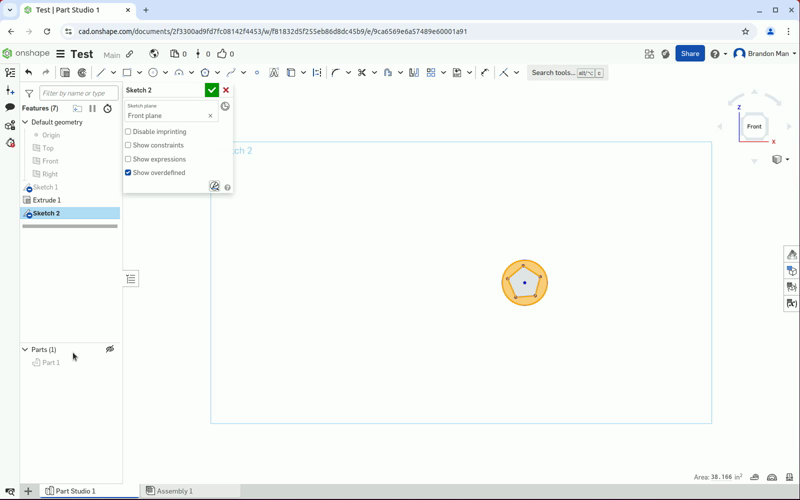
key(shift+e)
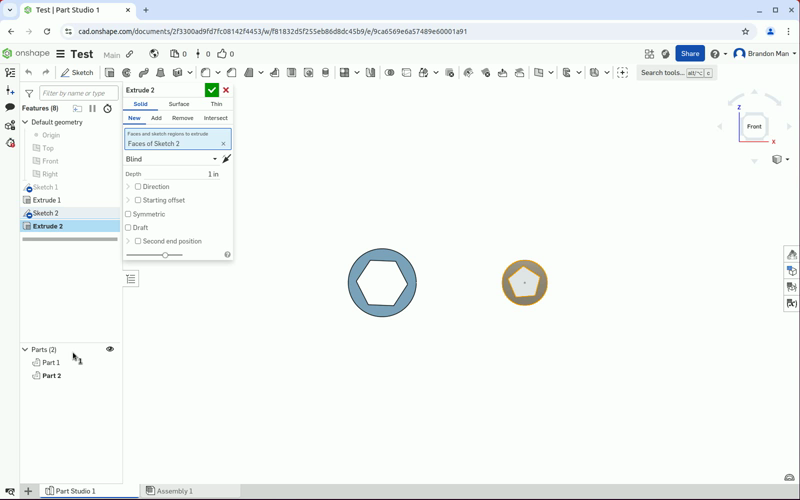
mouse_move(143, 106)
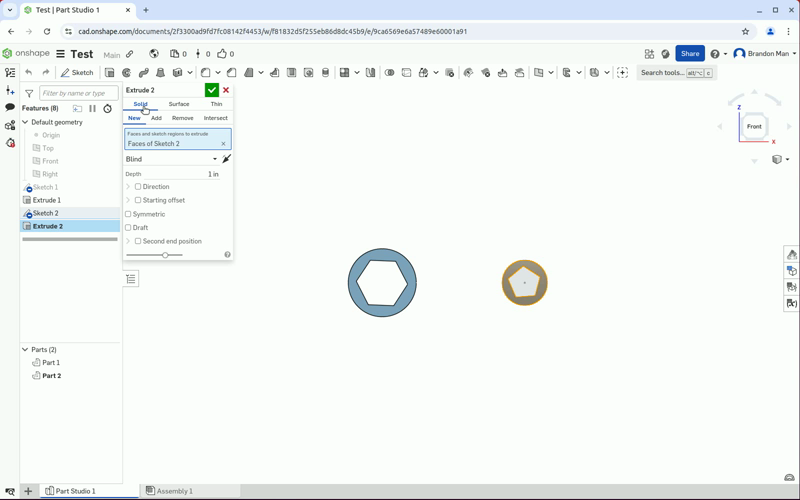
click(143, 106)
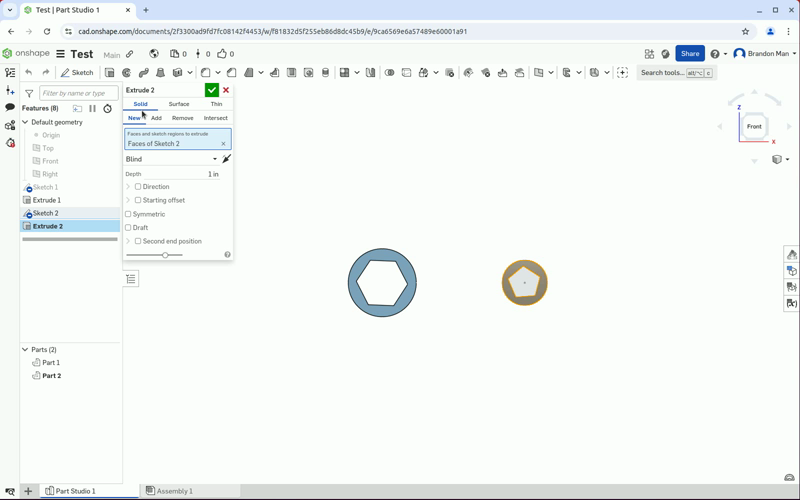
mouse_move(137, 120)
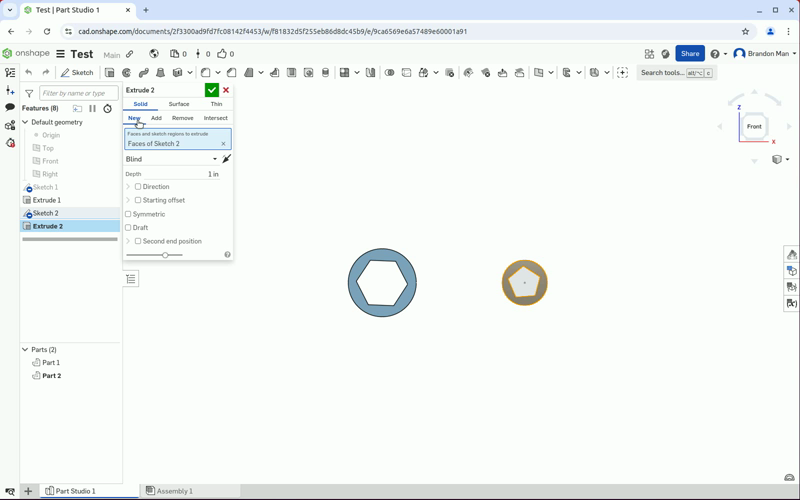
click(137, 120)
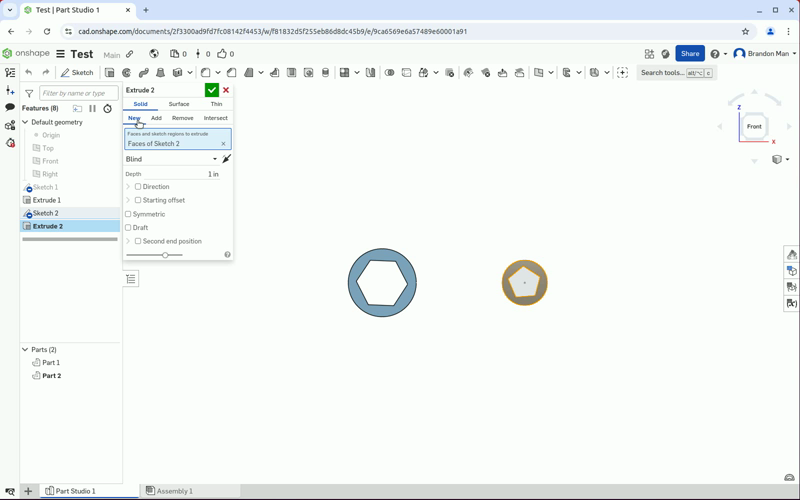
key(tab, 4)
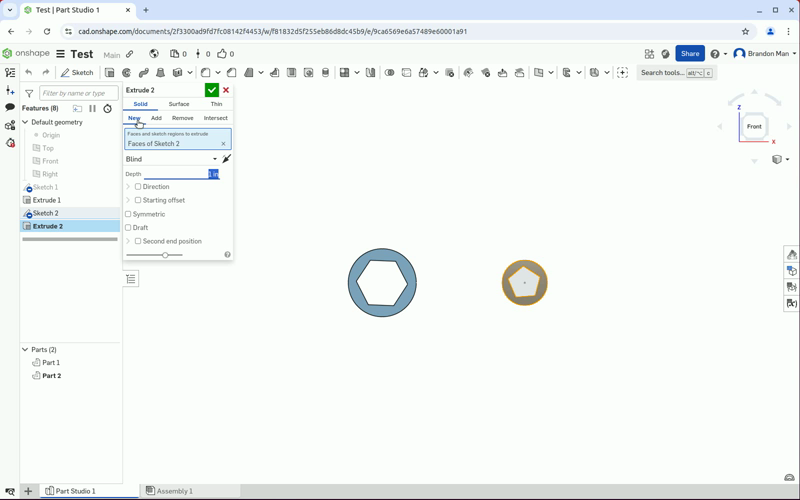
text(3.37)
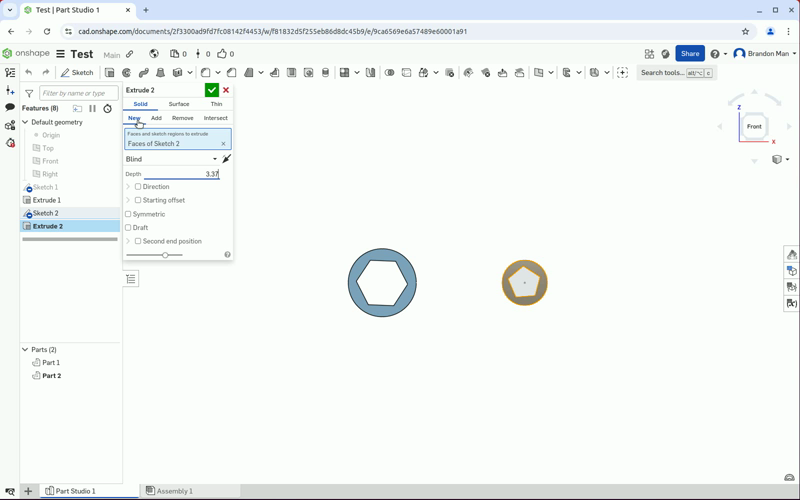
key(enter)
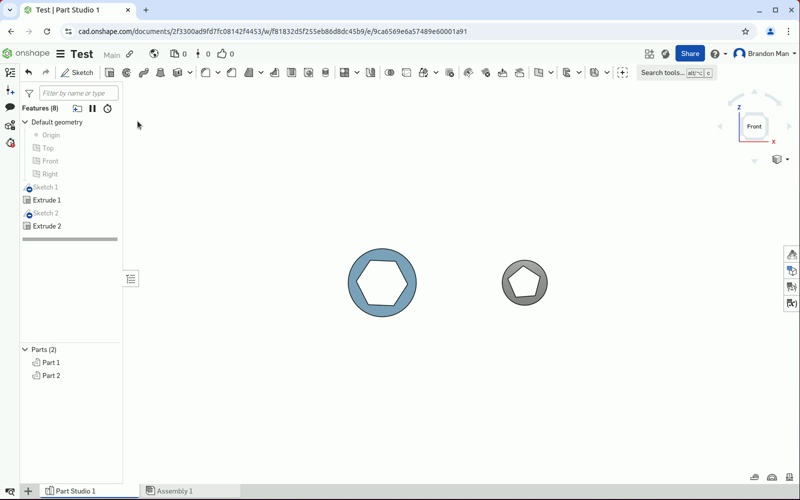
key(shift+h)
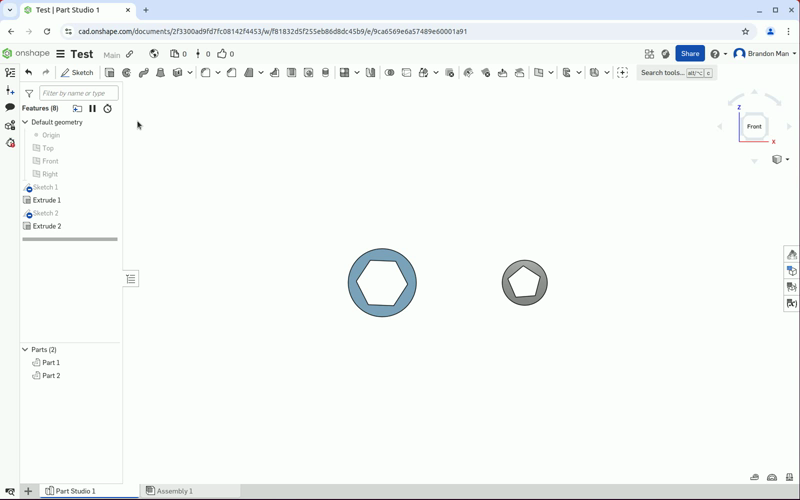
key(shift+h)
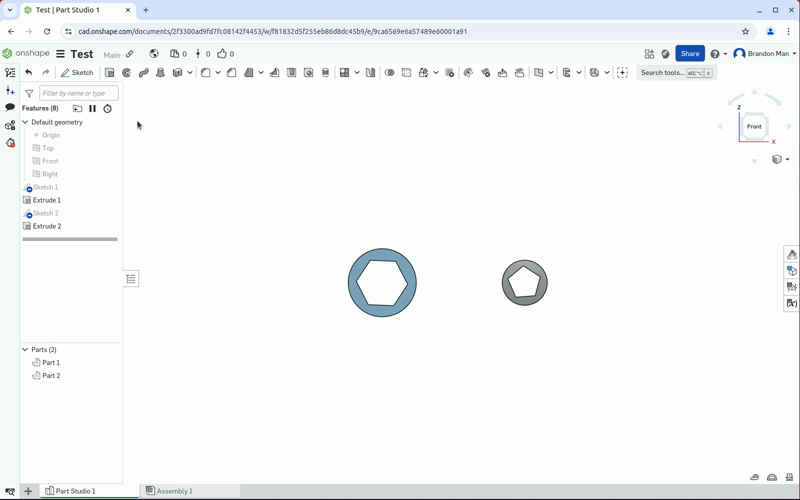
mouse_move(73, 189)
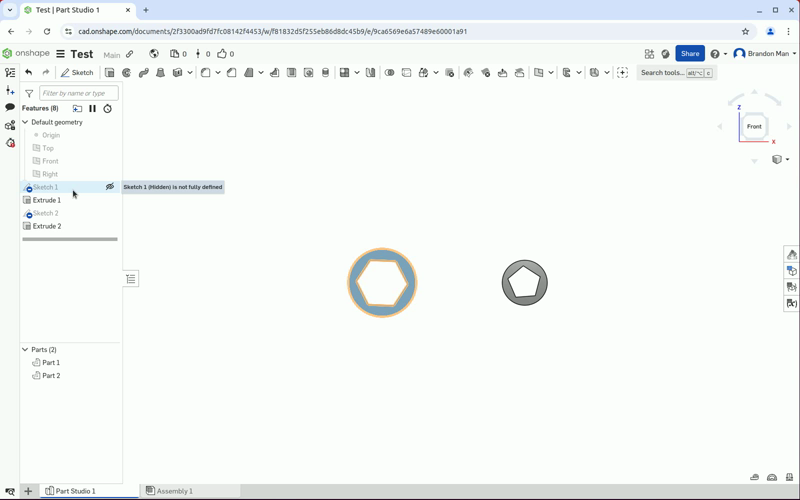
click(73, 189)
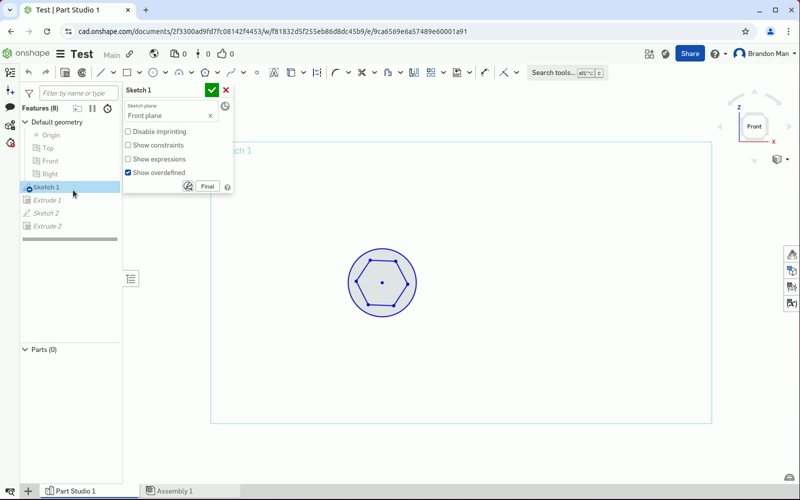
mouse_move(229, 92)
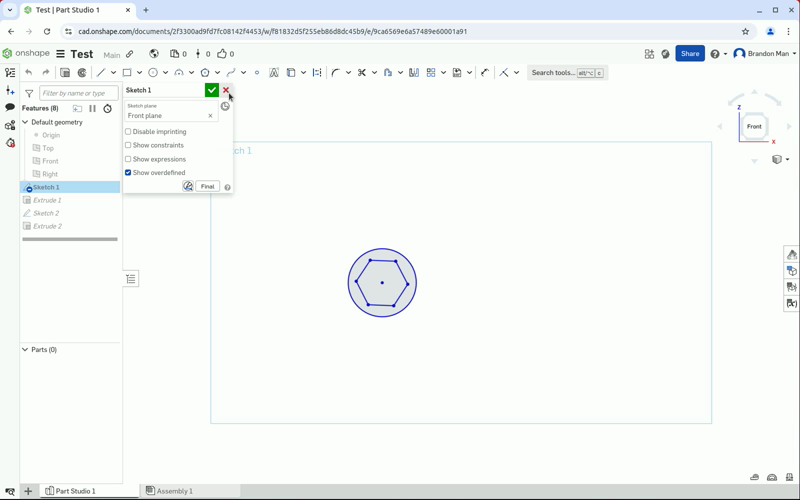
click(229, 92)
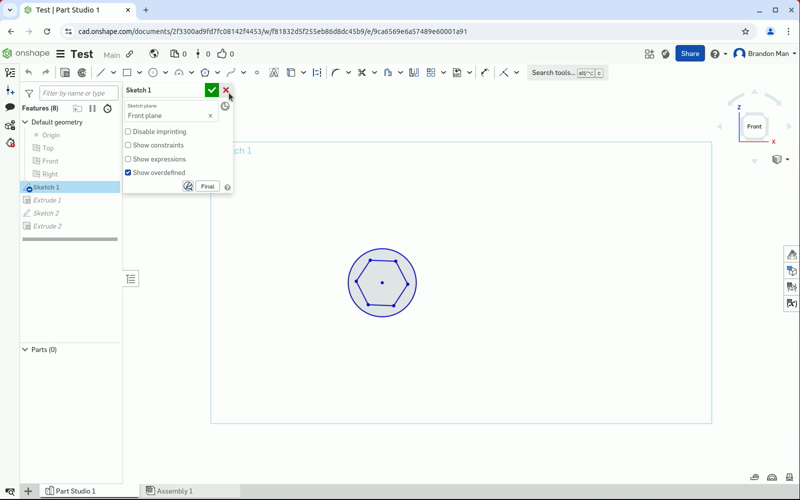
key(shift+s)
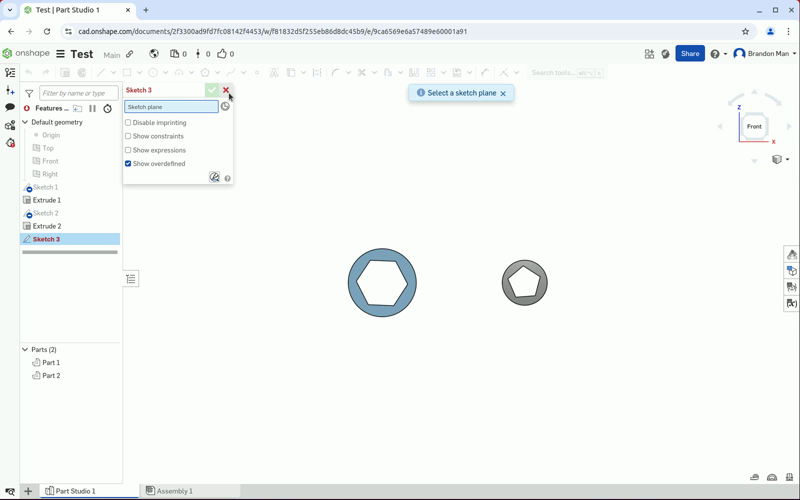
mouse_move(73, 163)
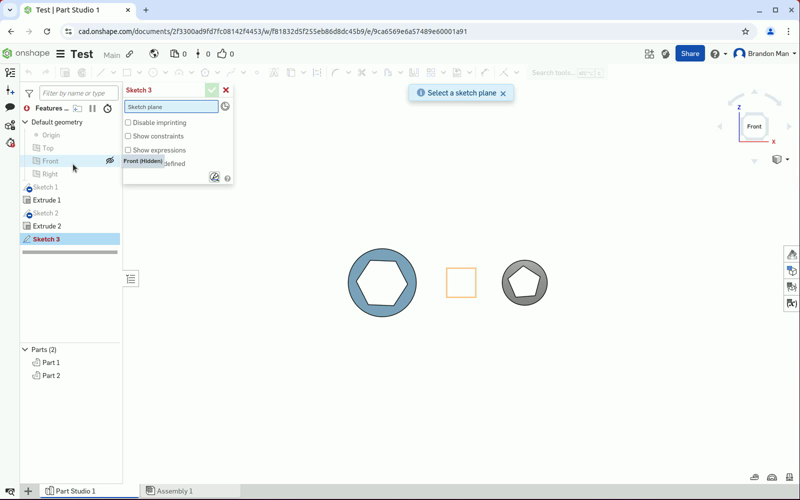
click(73, 163)
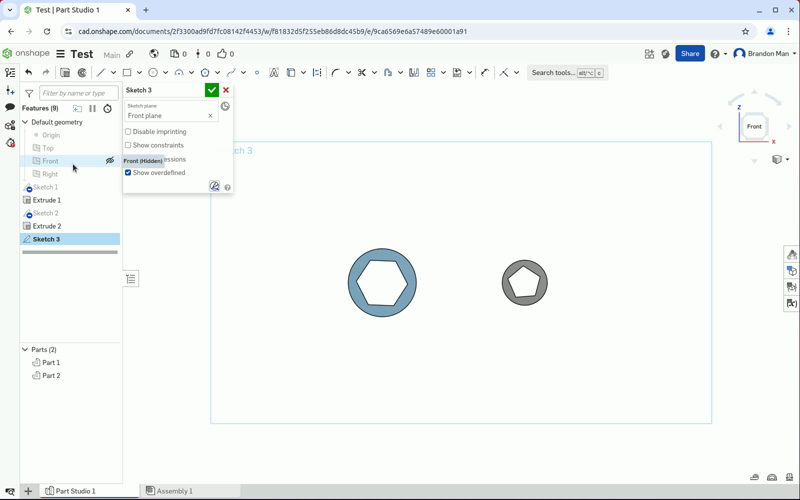
mouse_move(73, 352)
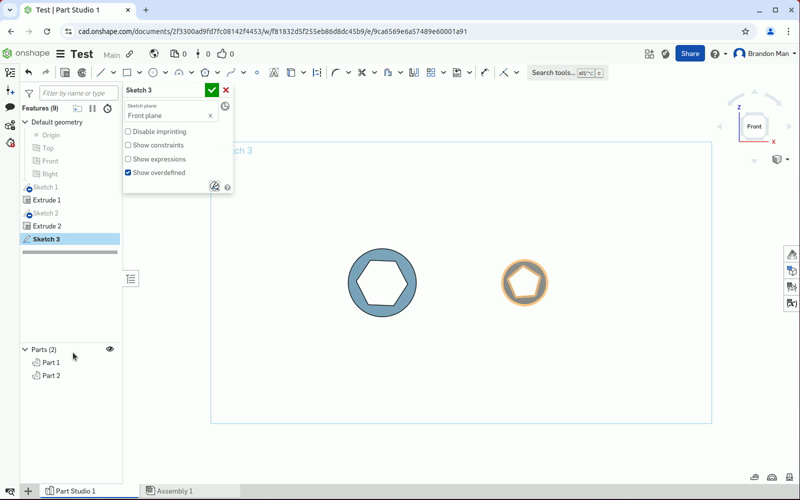
key(y)
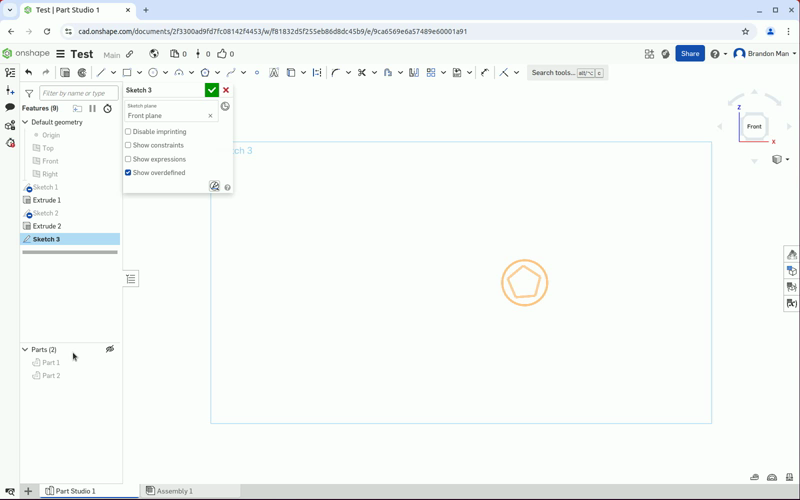
key(a)
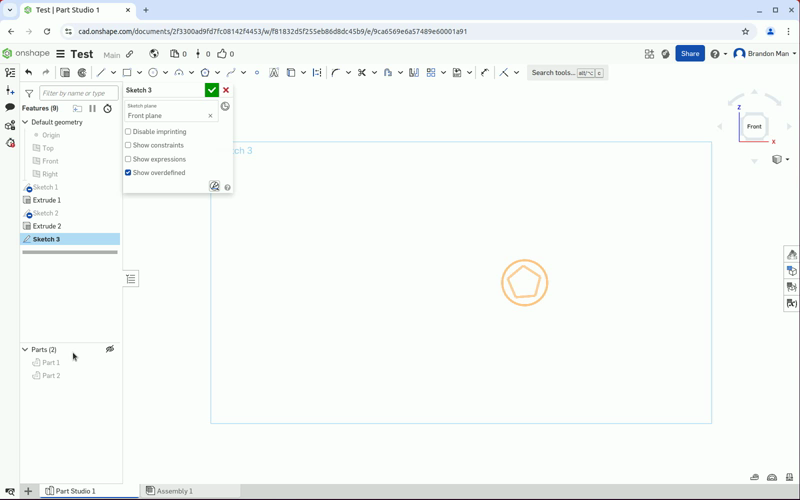
key_down(shift)
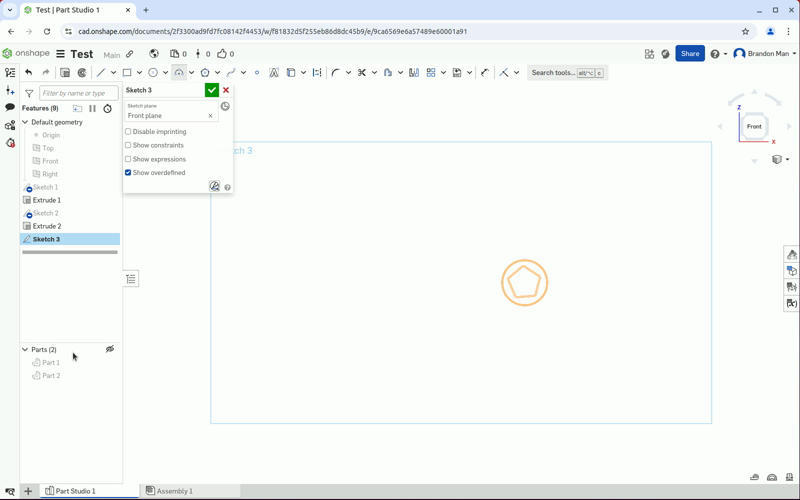
mouse_move(411, 297)
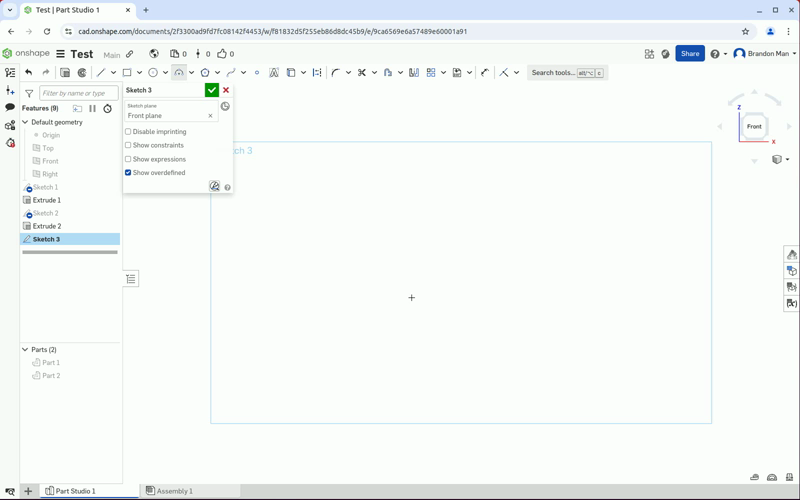
click(411, 297)
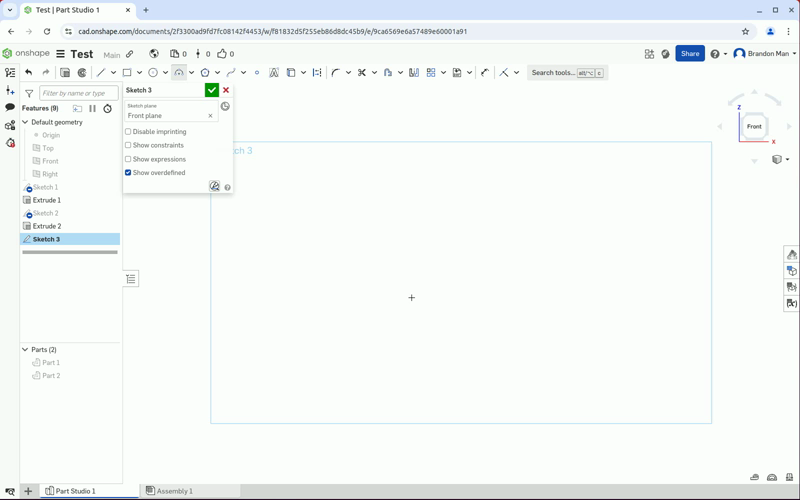
key_up(shift)
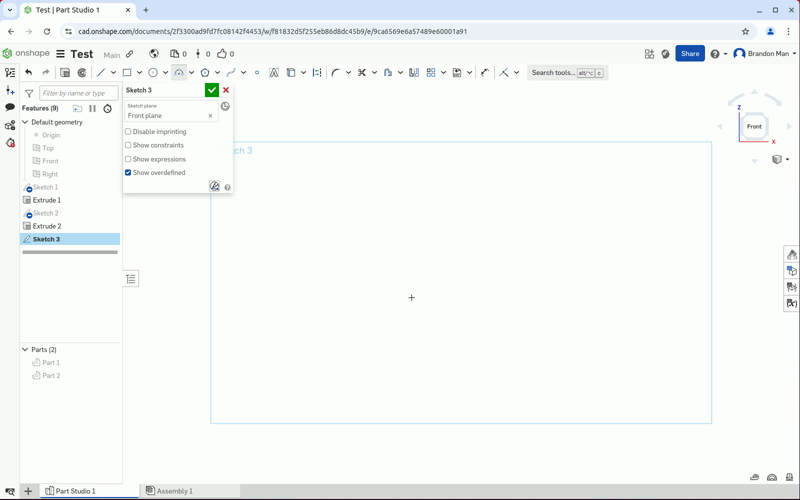
key_down(shift)
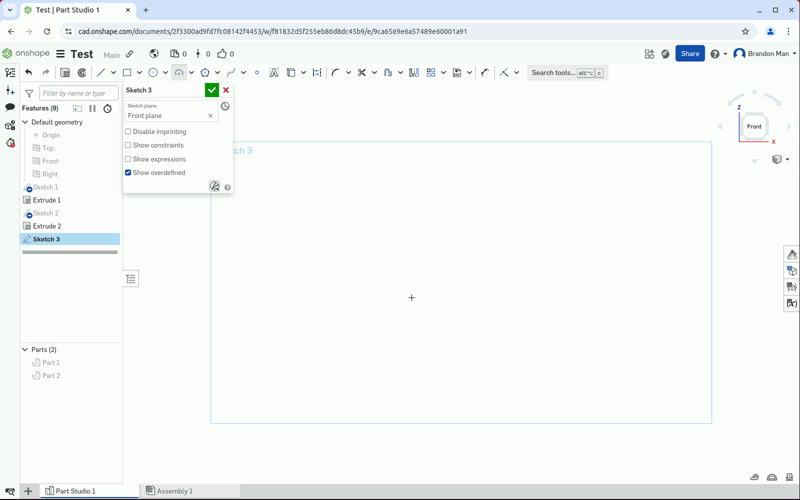
mouse_move(419, 294)
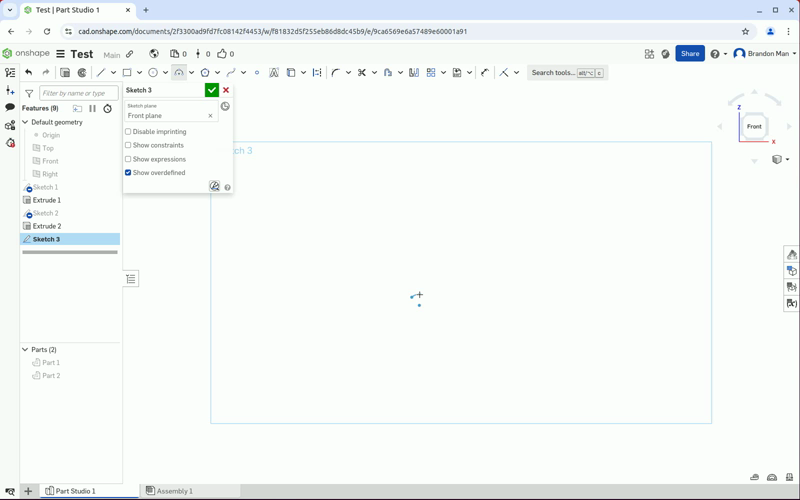
click(419, 294)
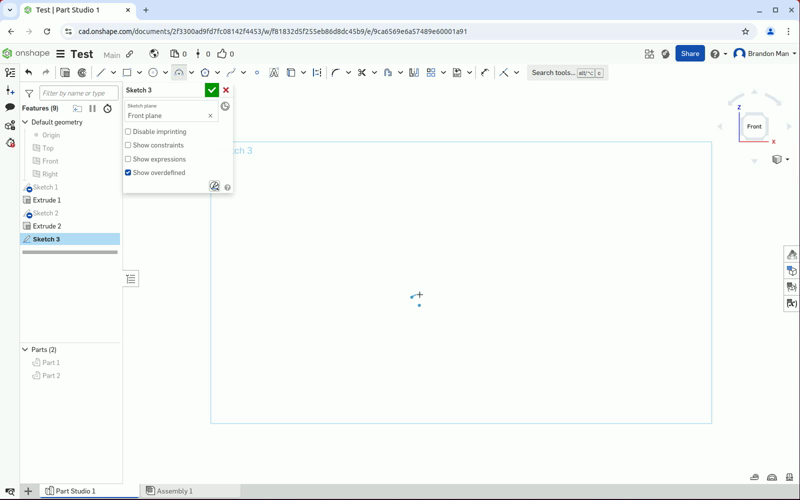
mouse_move(415, 294)
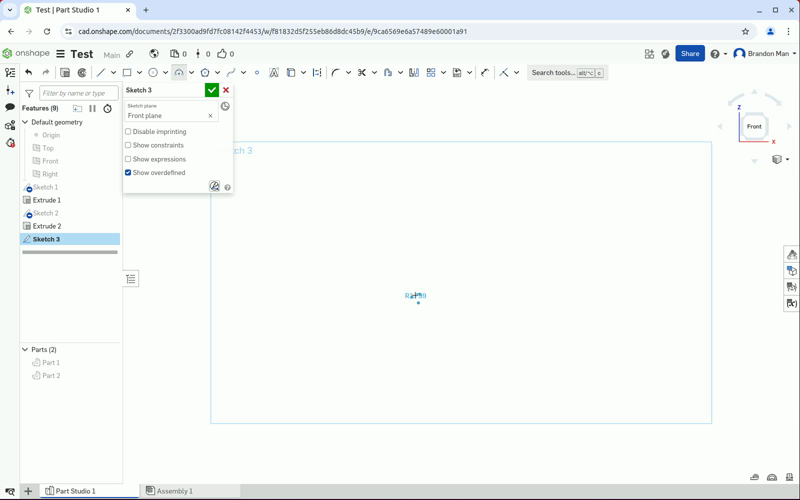
click(415, 294)
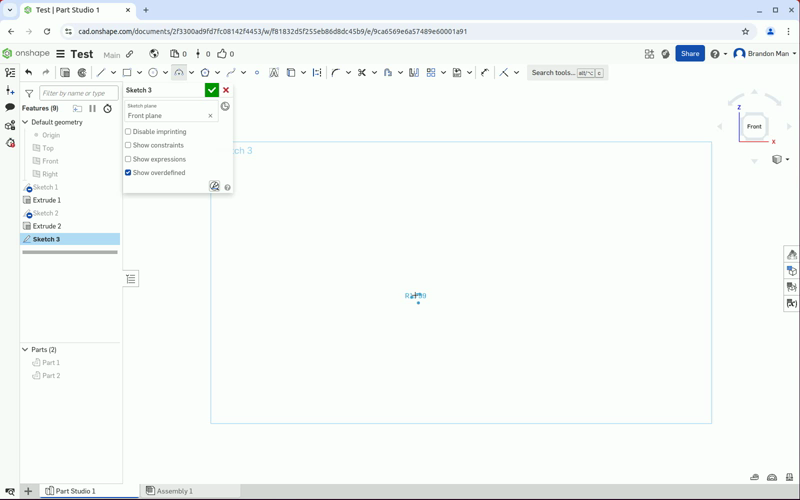
key_up(shift)
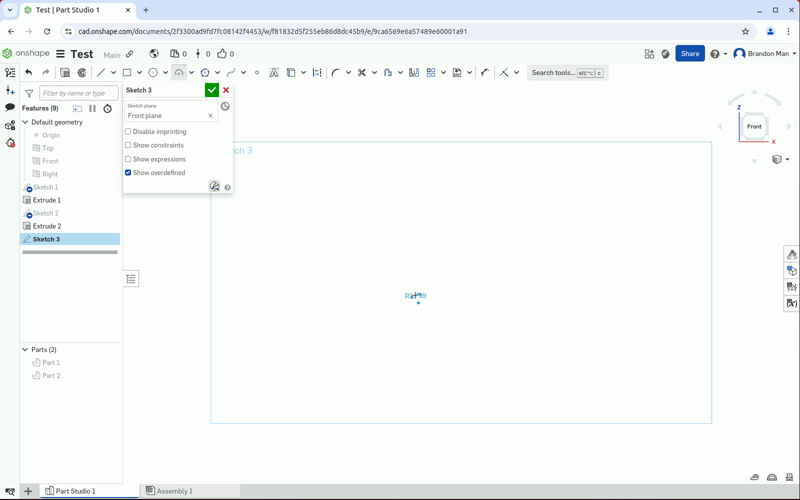
key(esc)
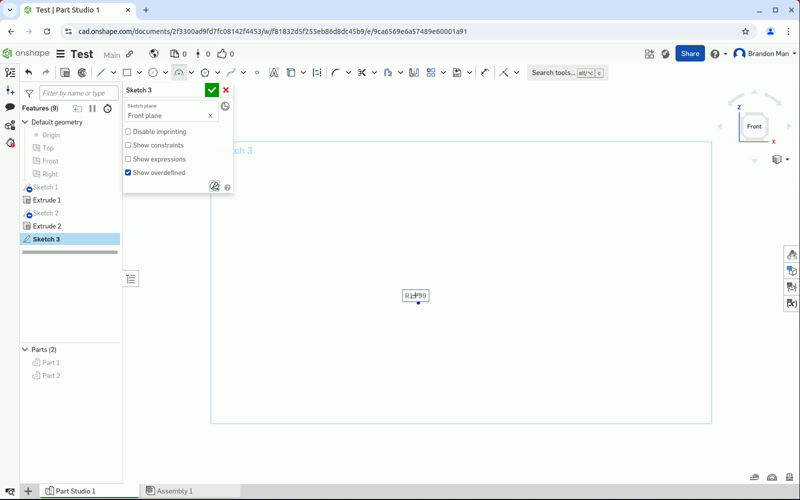
key(l)
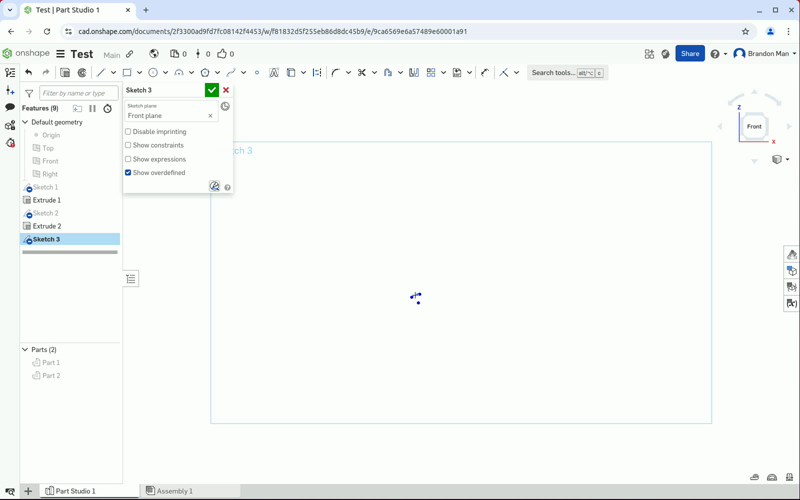
mouse_move(419, 294)
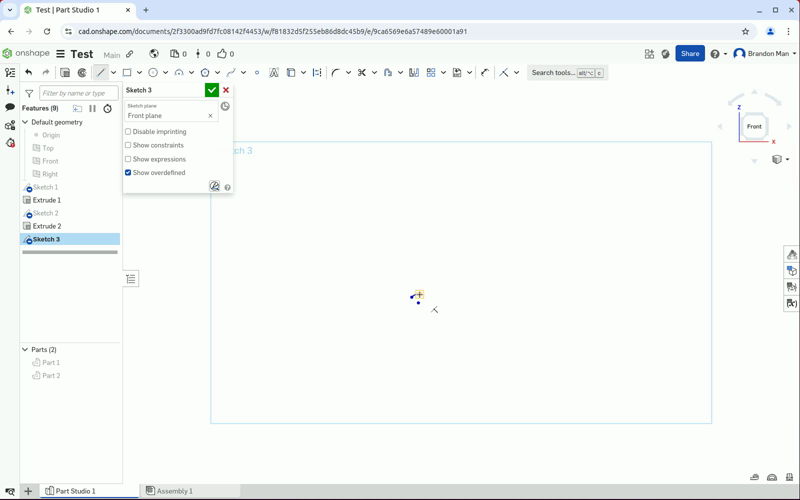
click(419, 294)
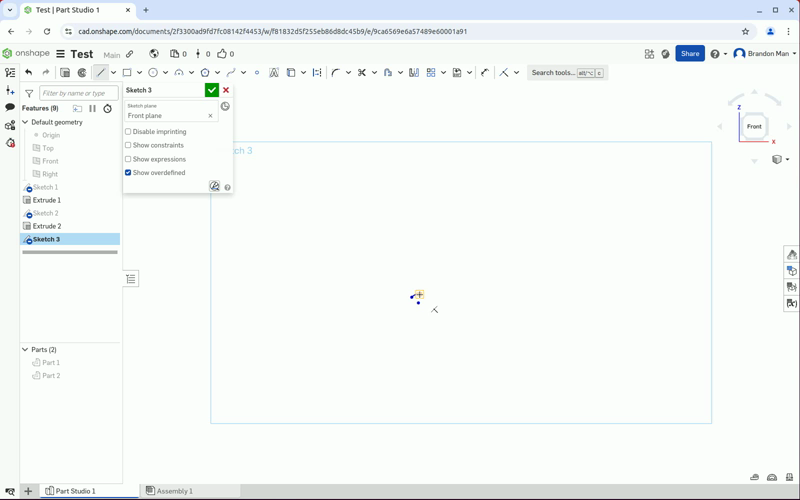
key_down(shift)
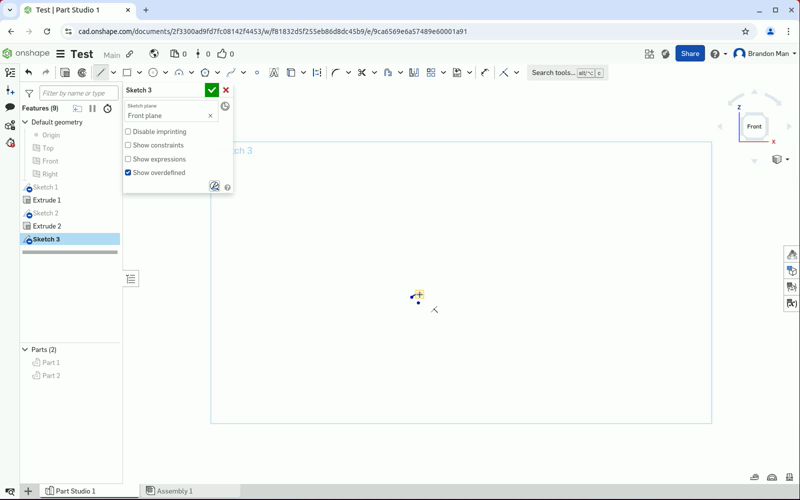
mouse_move(500, 294)
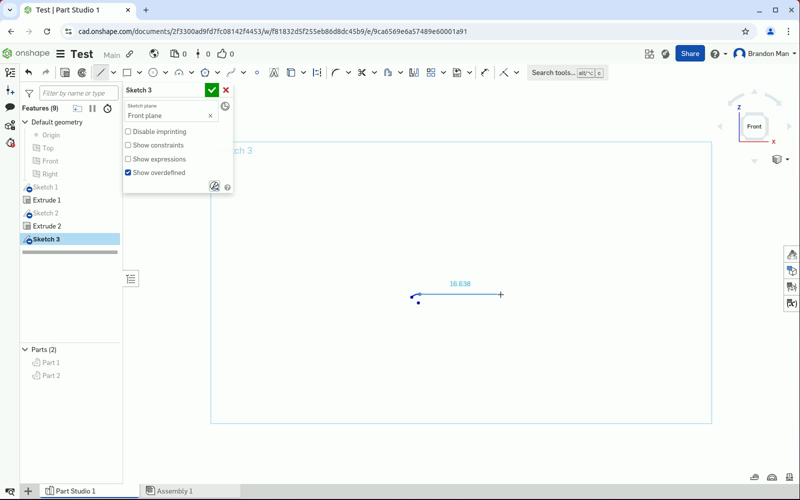
click(500, 294)
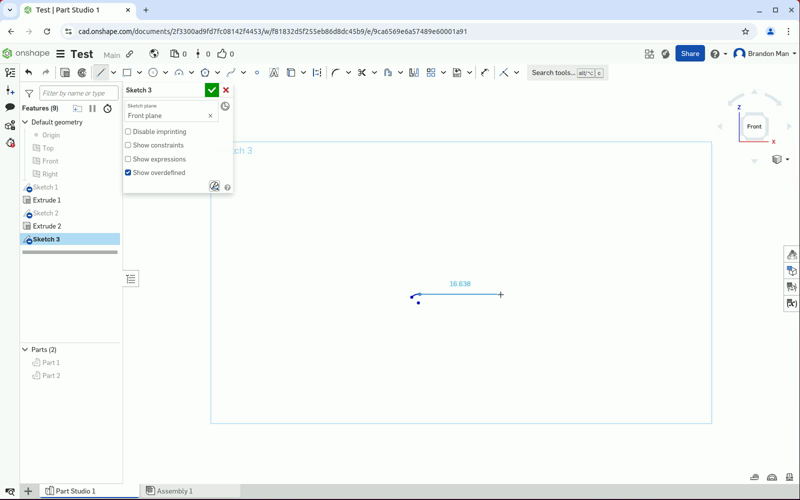
key_up(shift)
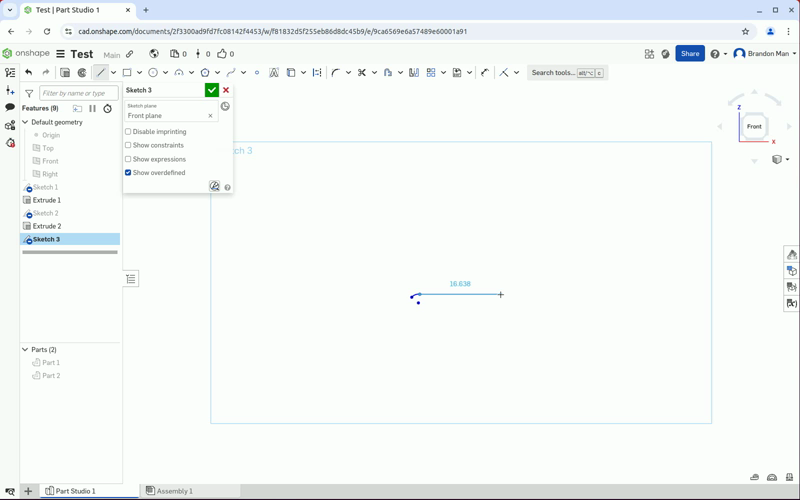
key(esc)
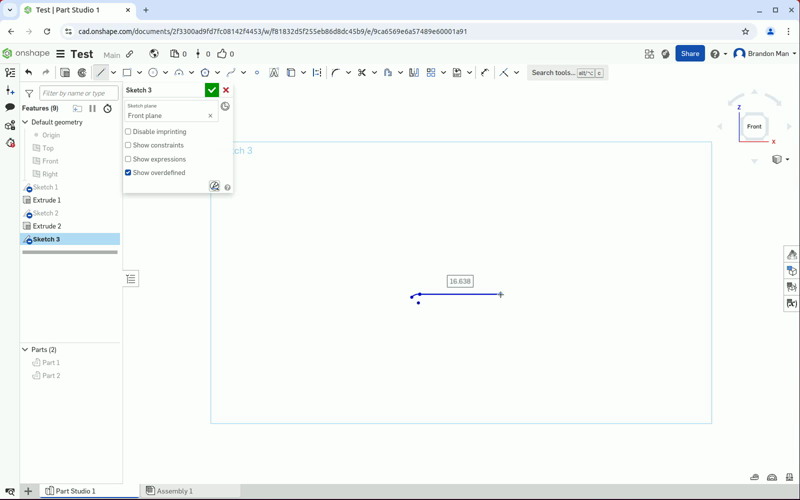
key(a)
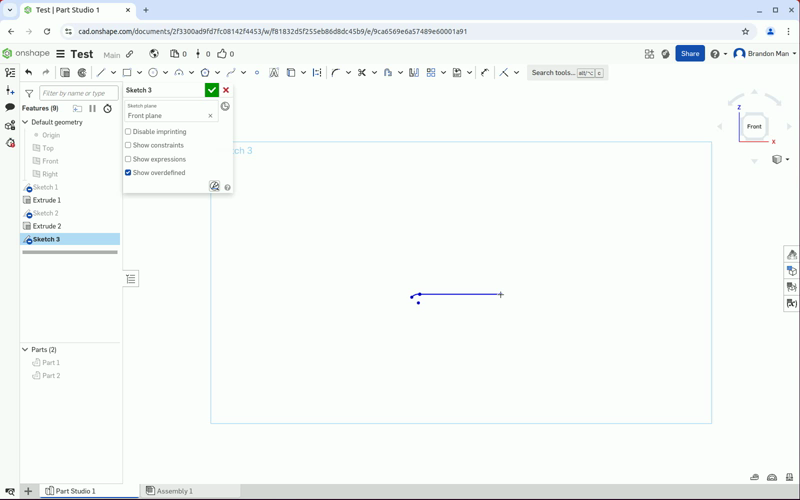
mouse_move(500, 294)
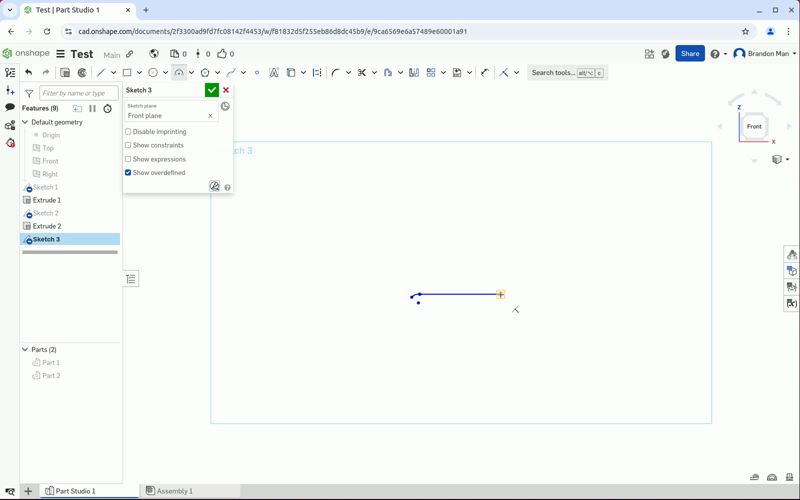
click(500, 294)
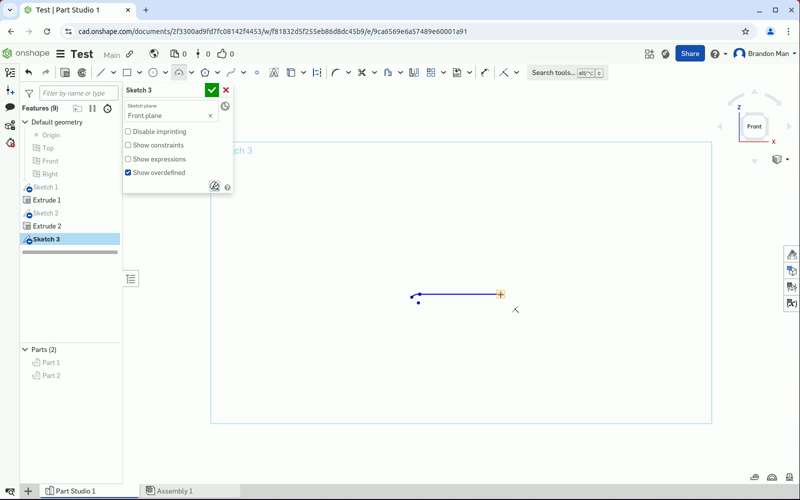
key_down(shift)
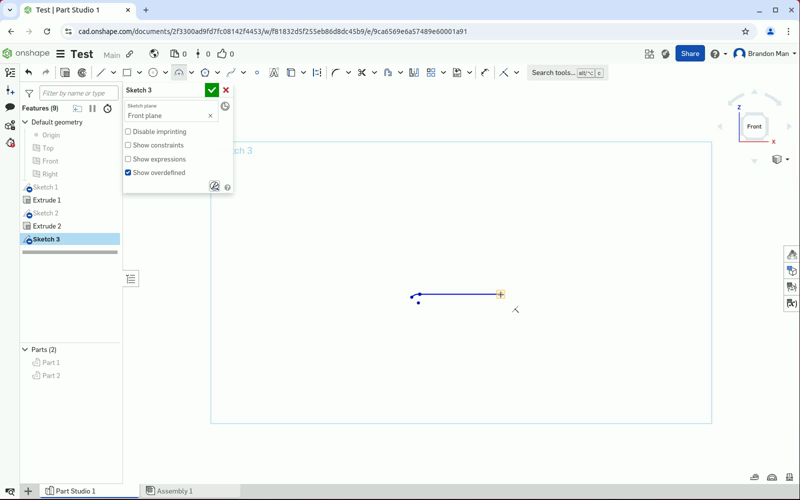
mouse_move(507, 297)
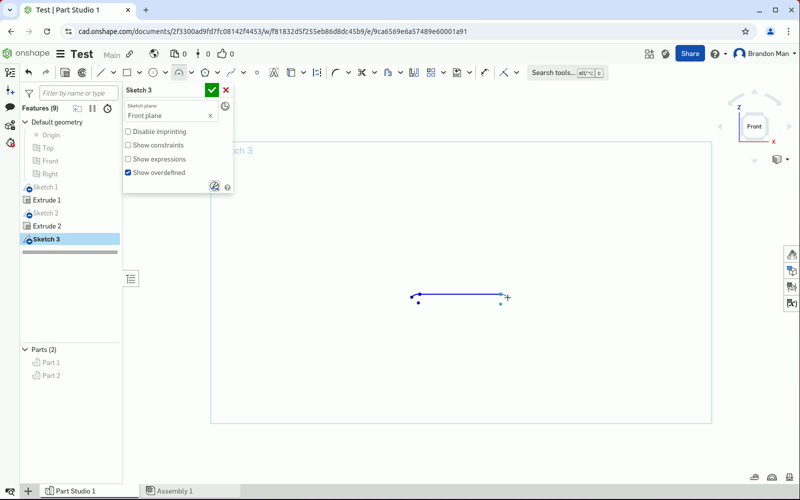
click(507, 297)
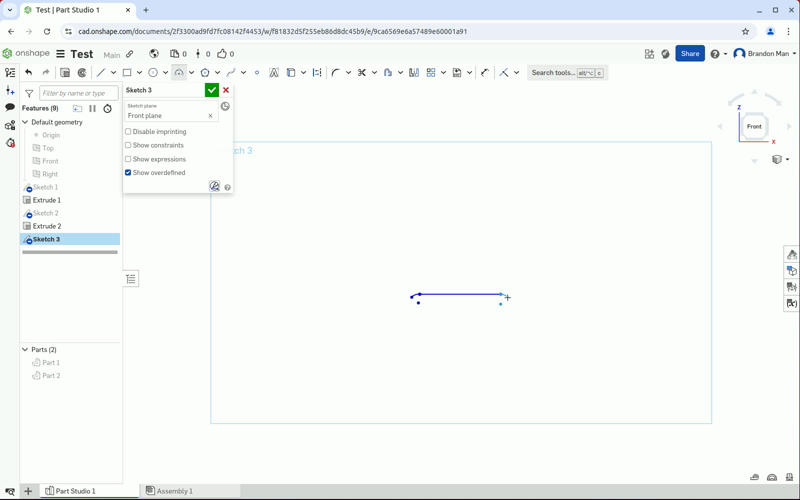
mouse_move(504, 294)
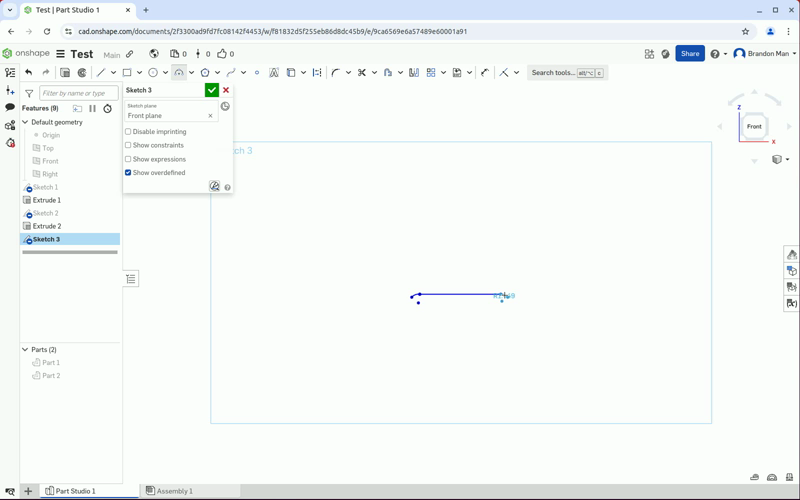
scroll(6)
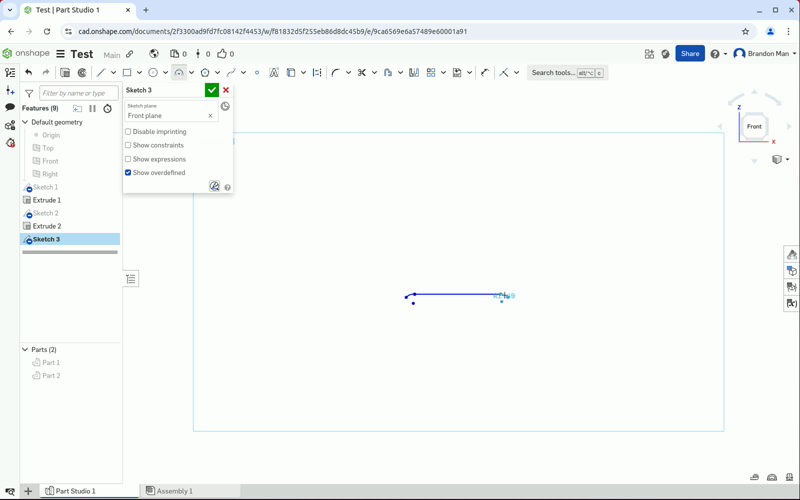
scroll(6)
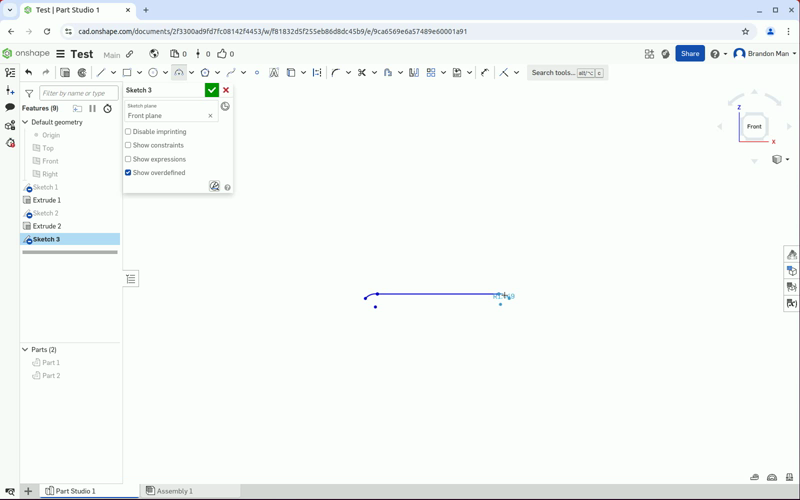
scroll(6)
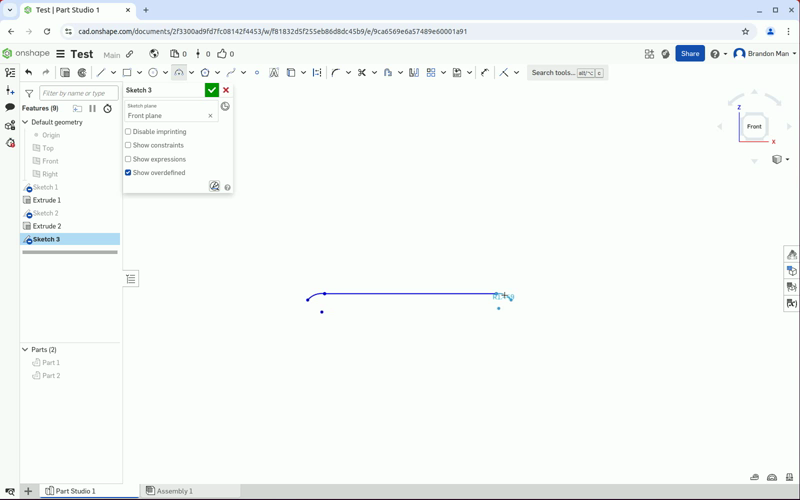
scroll(6)
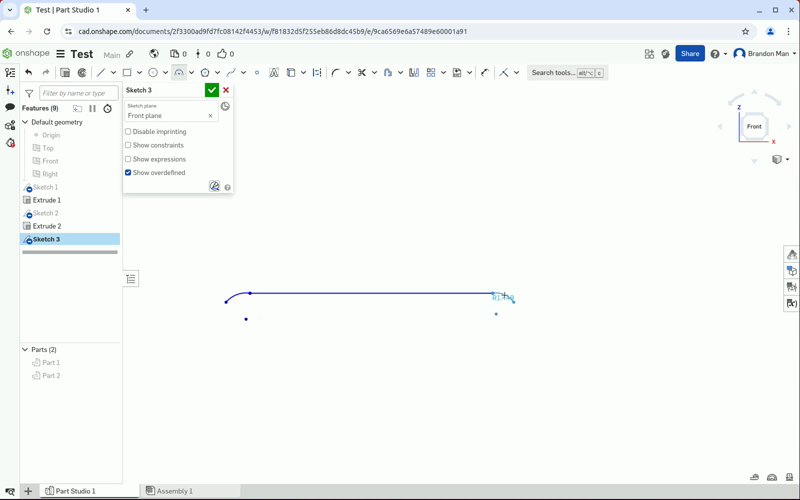
scroll(6)
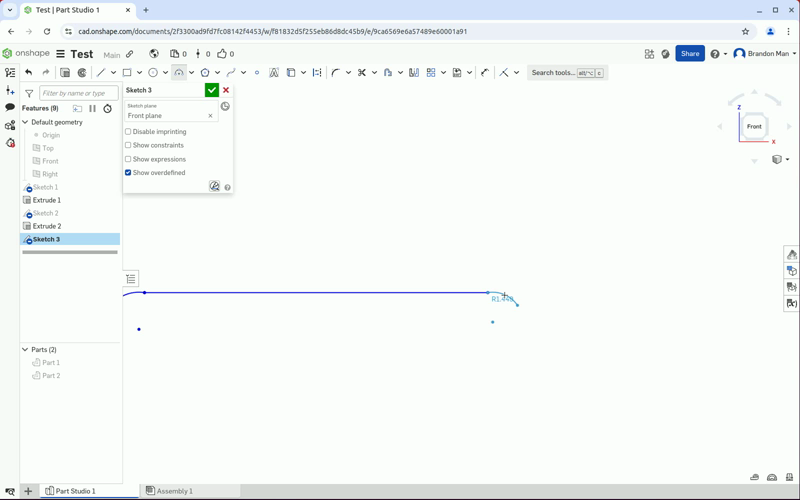
scroll(6)
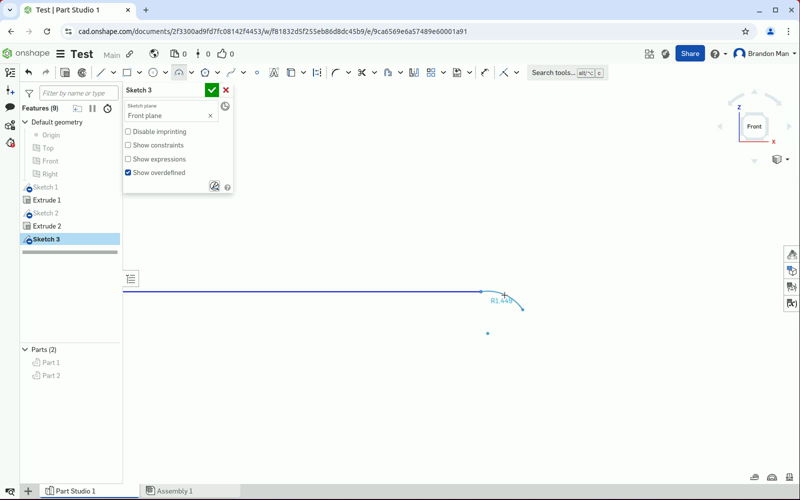
scroll(6)
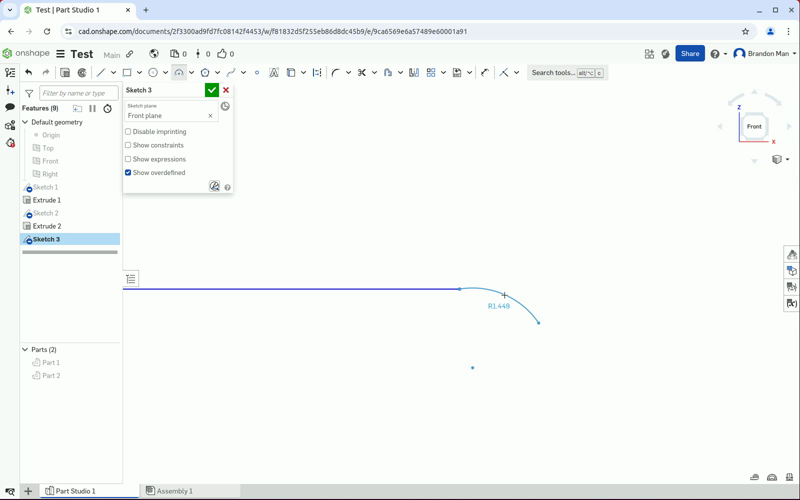
click(504, 294)
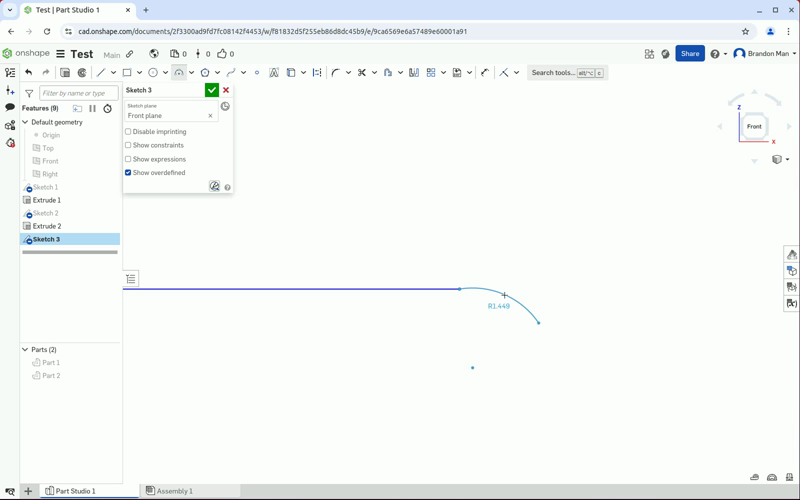
scroll(-6)
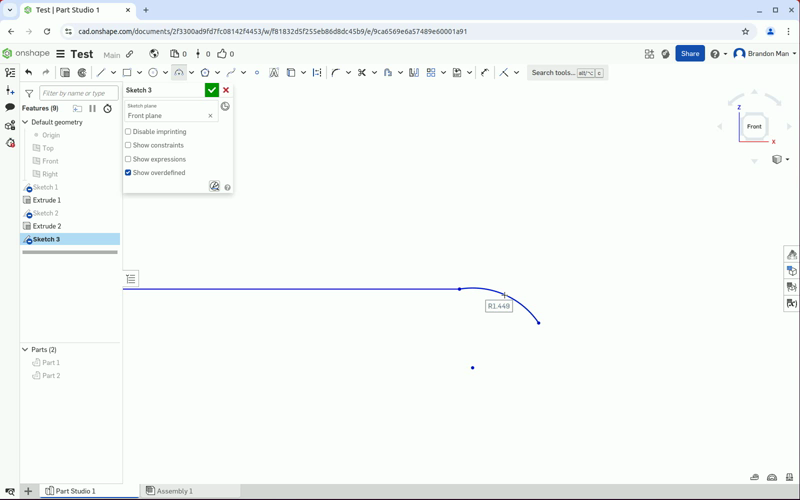
scroll(-6)
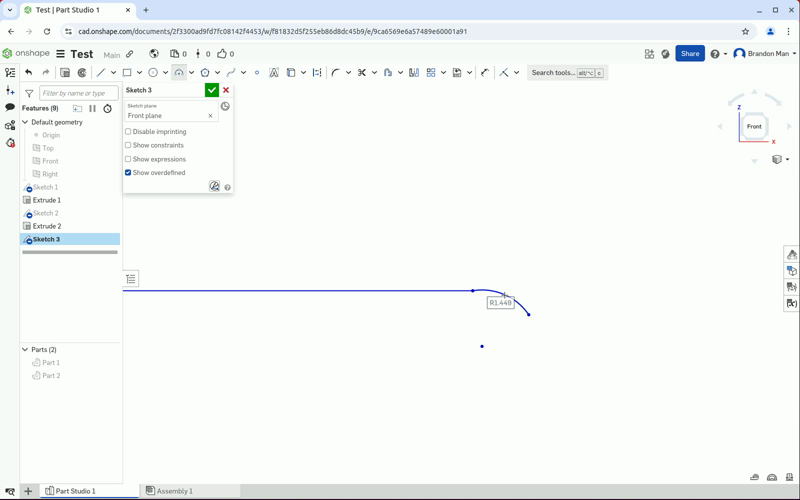
scroll(-6)
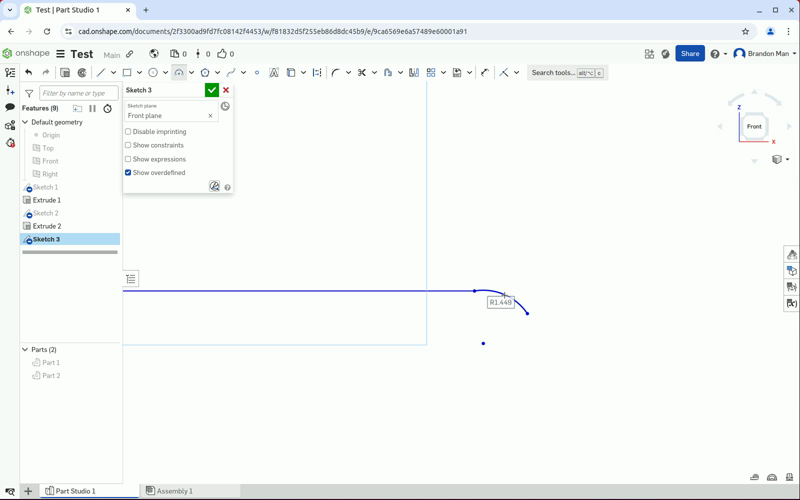
scroll(-6)
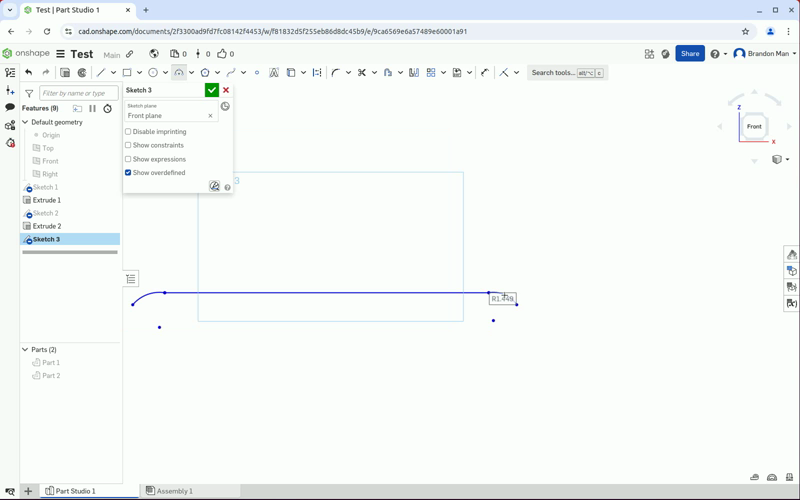
scroll(-6)
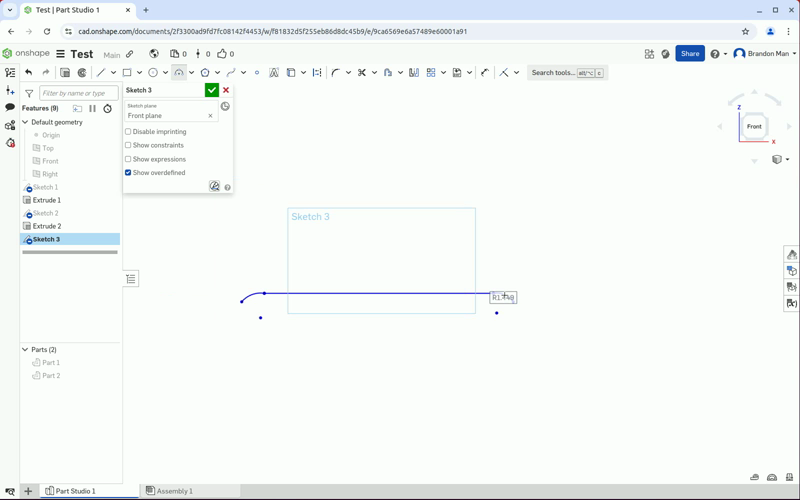
scroll(-6)
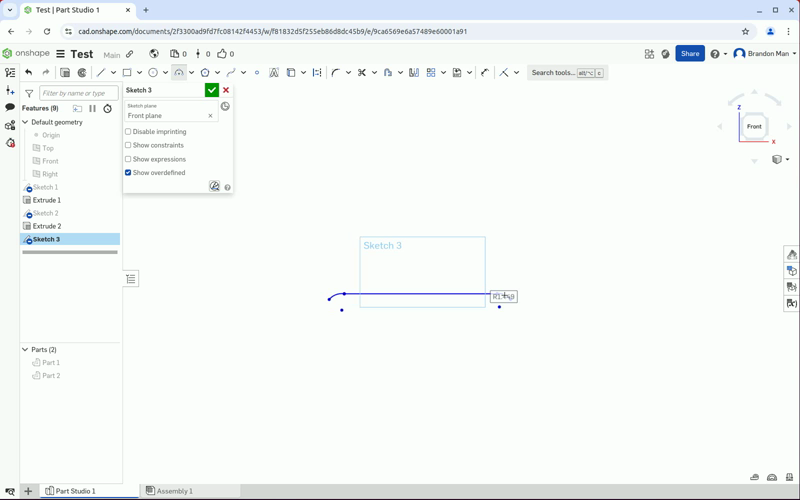
scroll(-6)
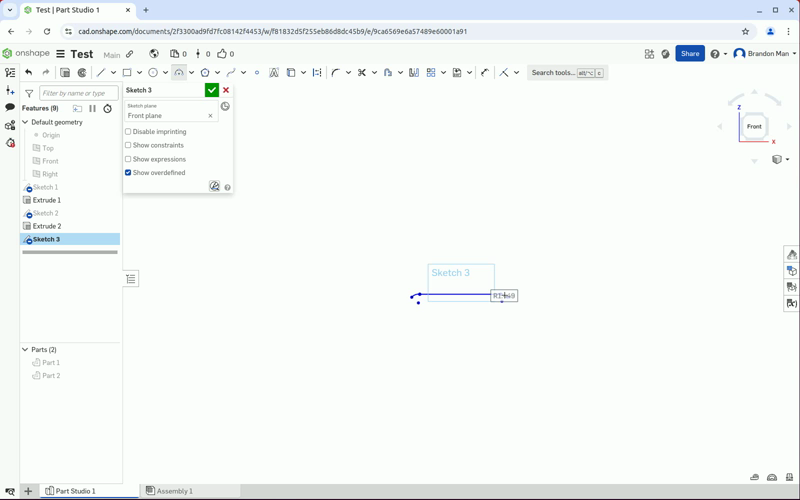
key_up(shift)
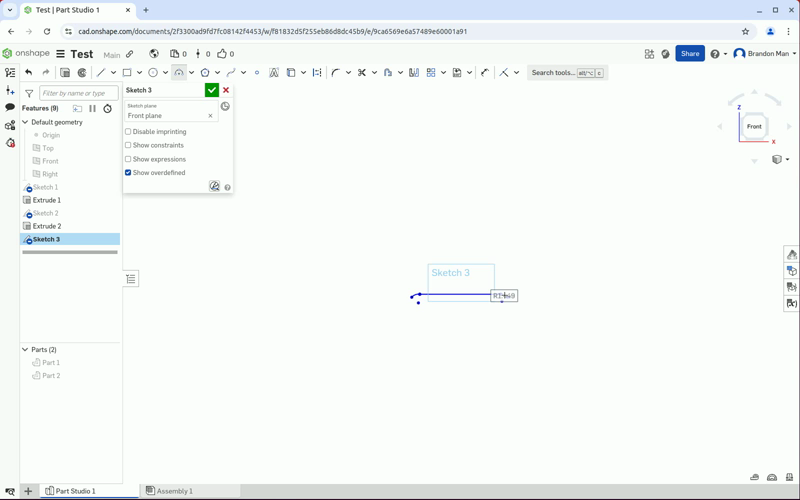
mouse_move(507, 297)
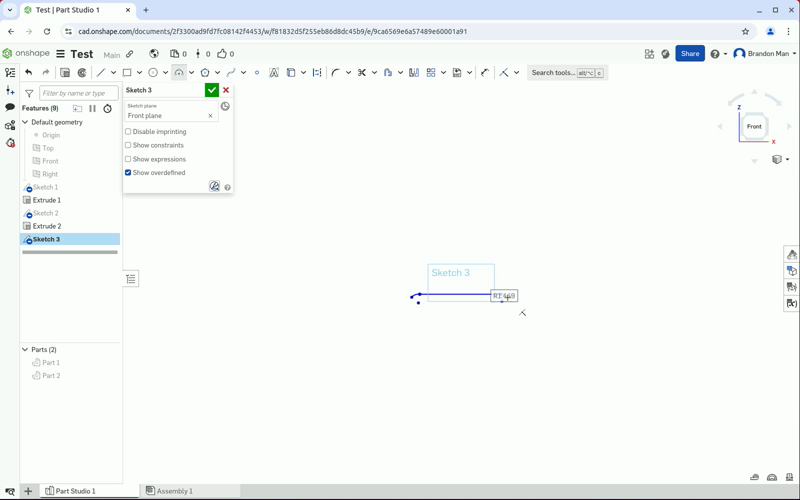
scroll(6)
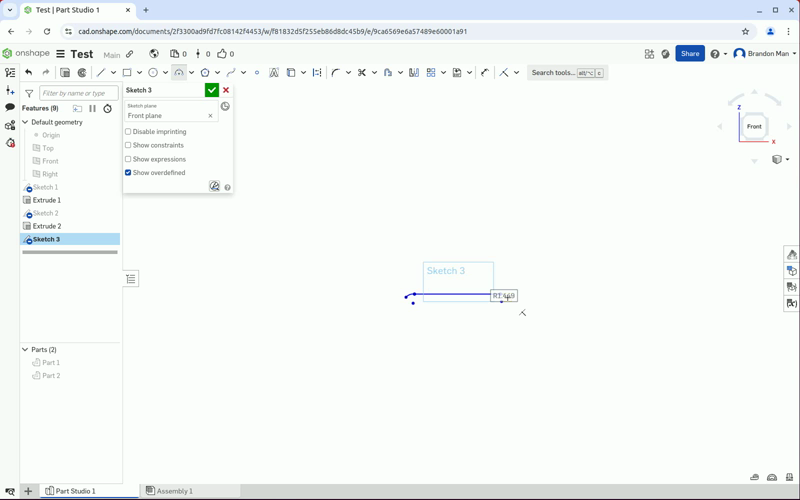
scroll(6)
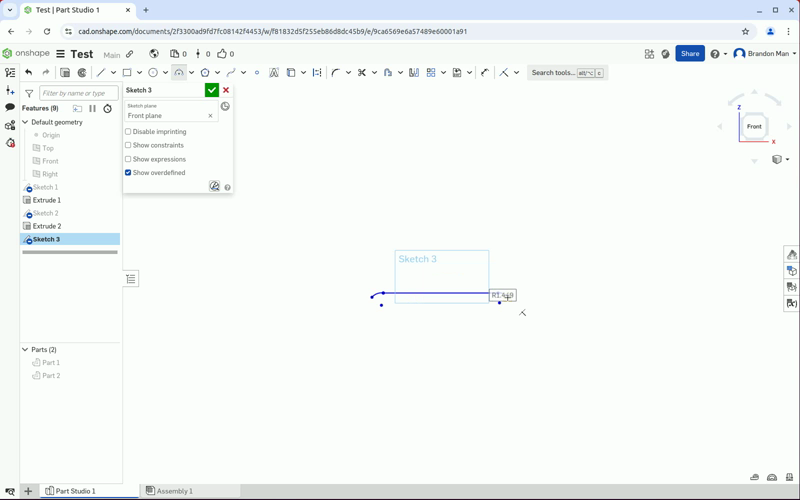
scroll(6)
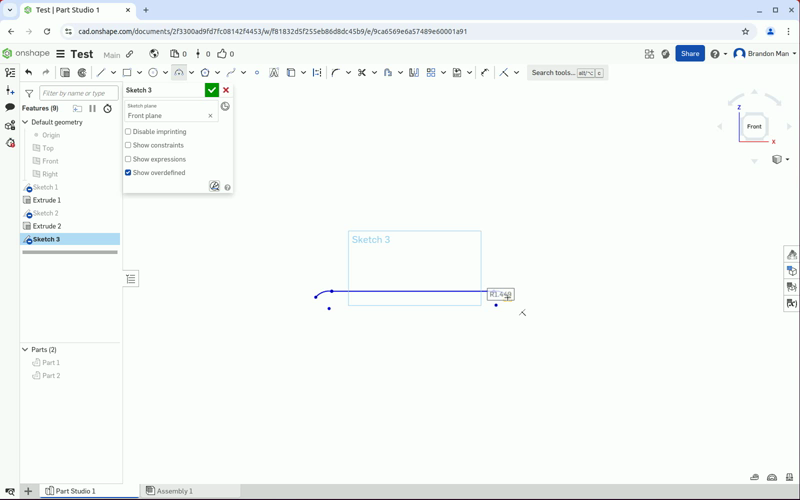
scroll(6)
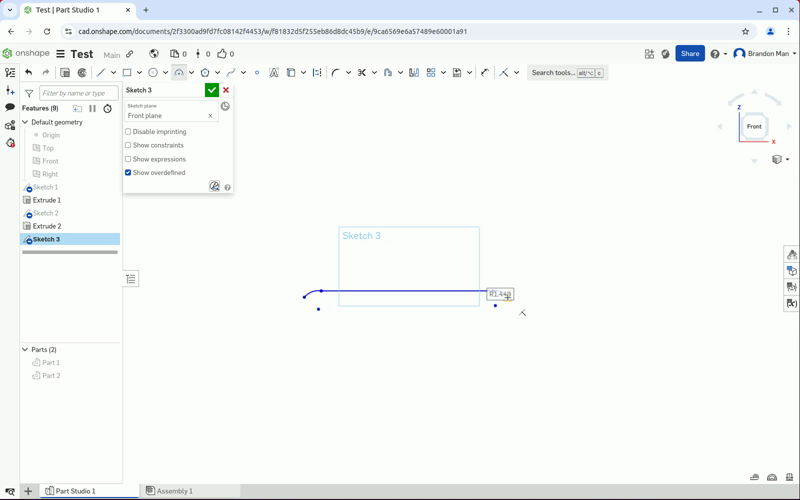
scroll(6)
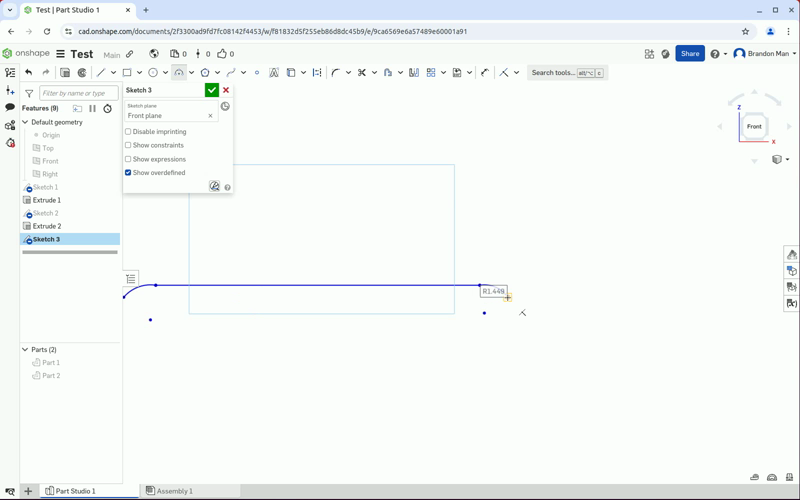
scroll(6)
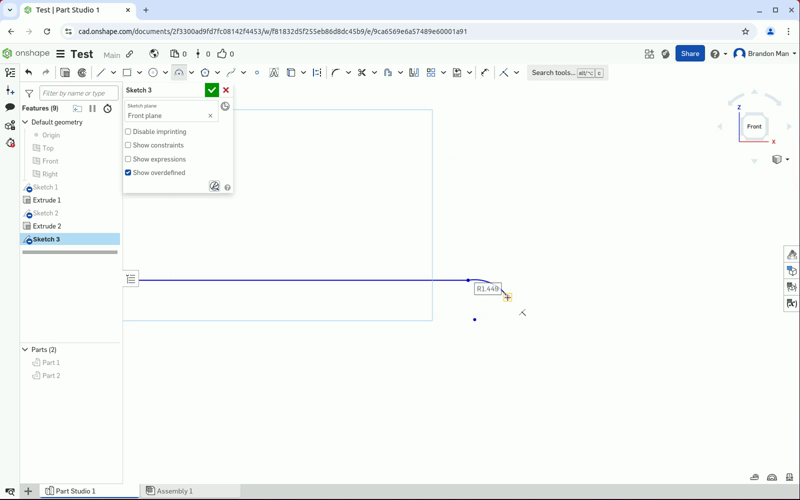
scroll(6)
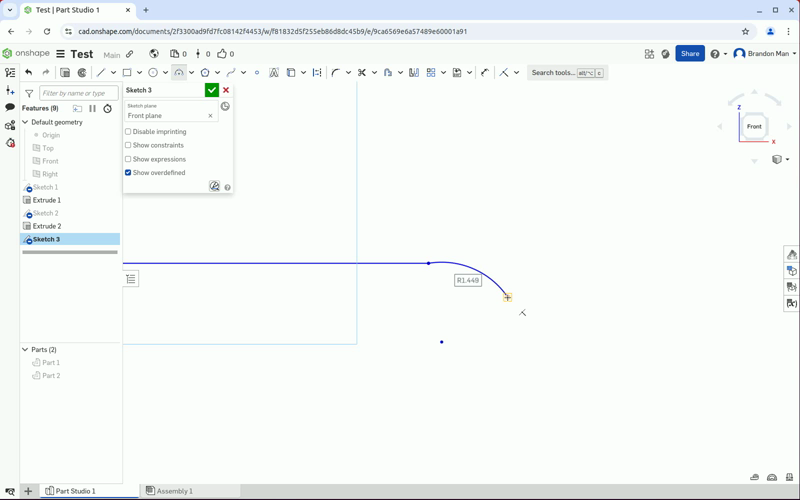
click(507, 297)
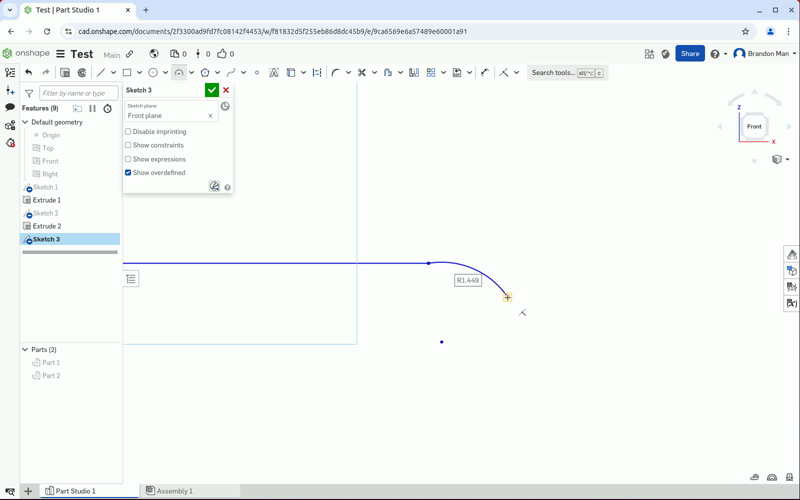
scroll(-6)
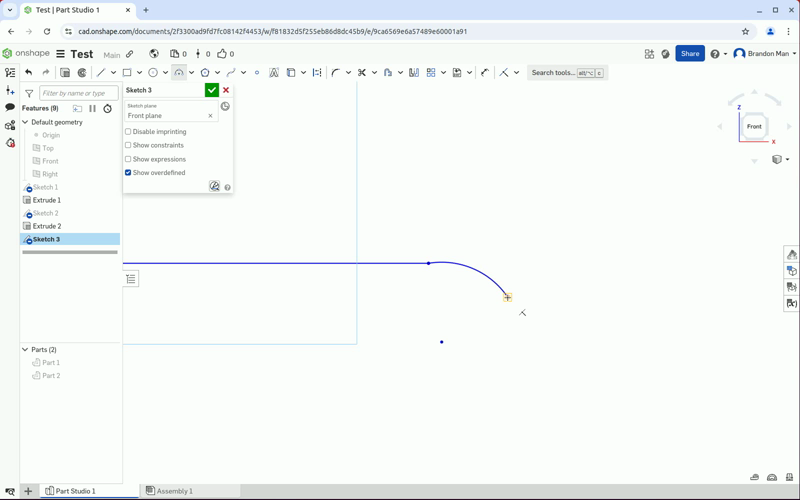
scroll(-6)
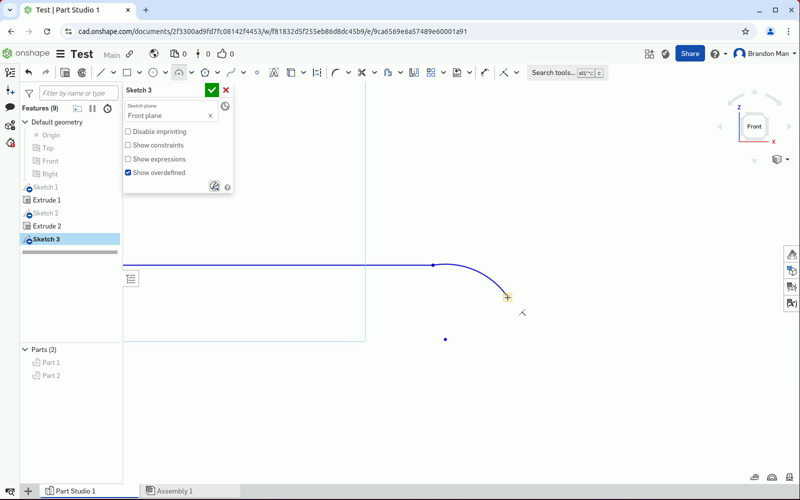
scroll(-6)
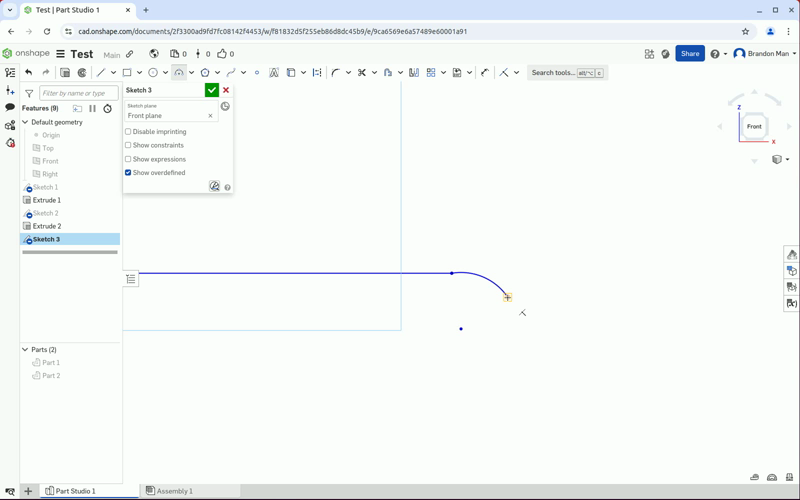
scroll(-6)
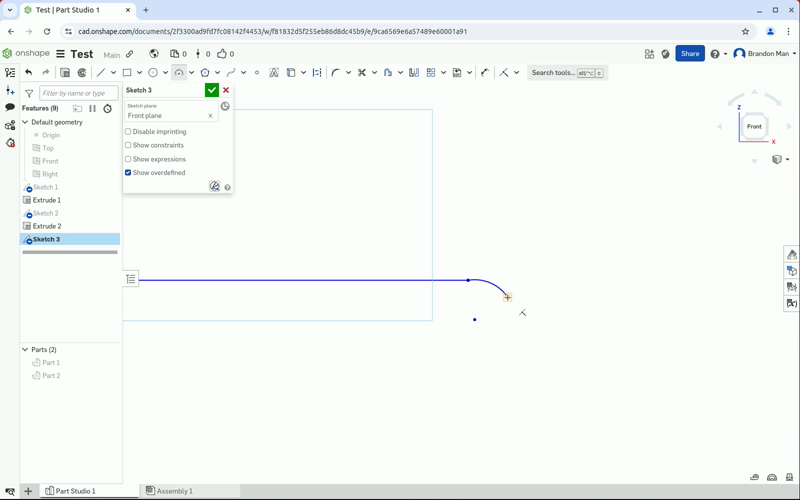
scroll(-6)
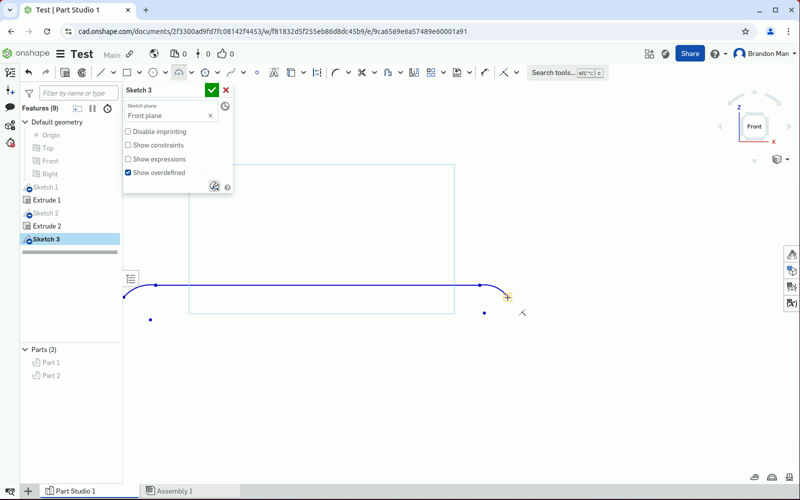
scroll(-6)
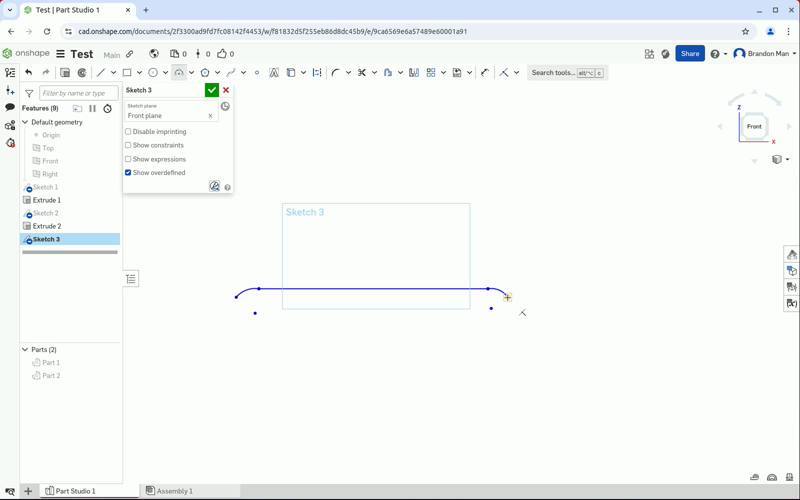
scroll(-6)
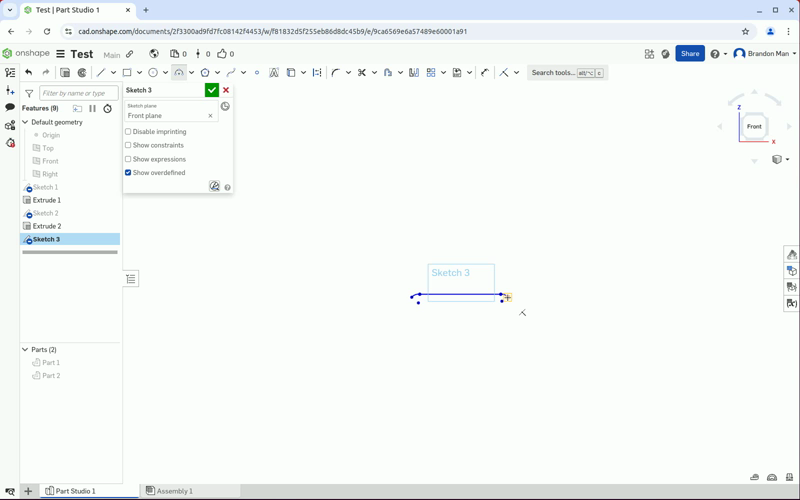
key_down(shift)
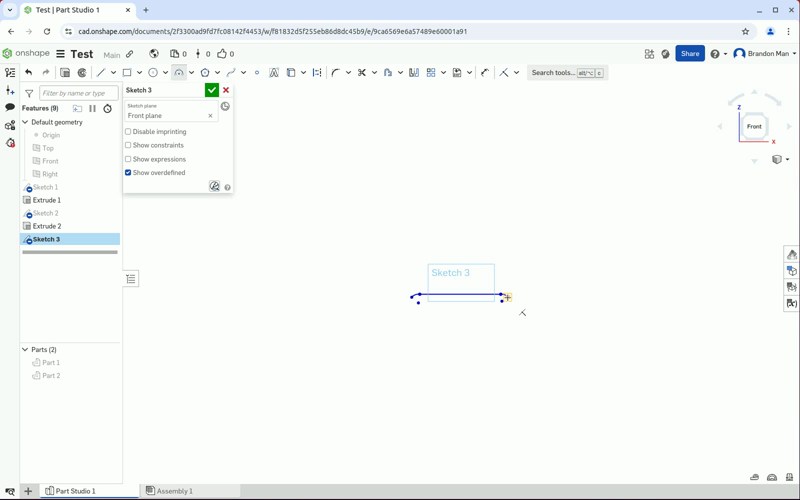
mouse_move(507, 268)
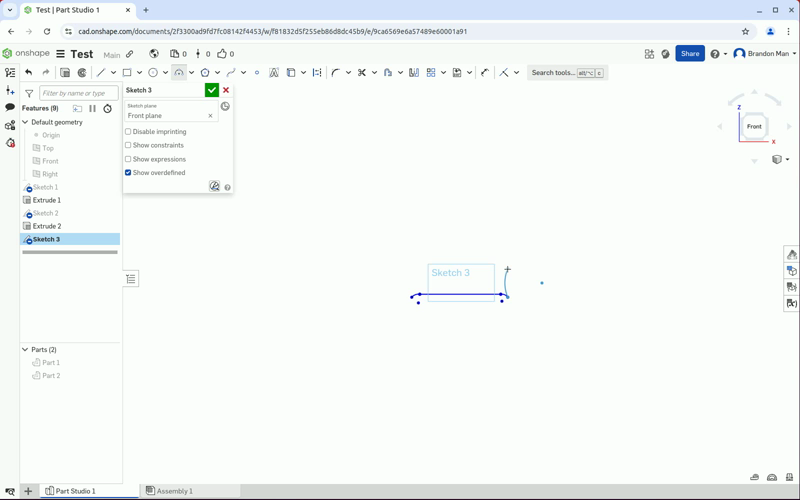
click(507, 268)
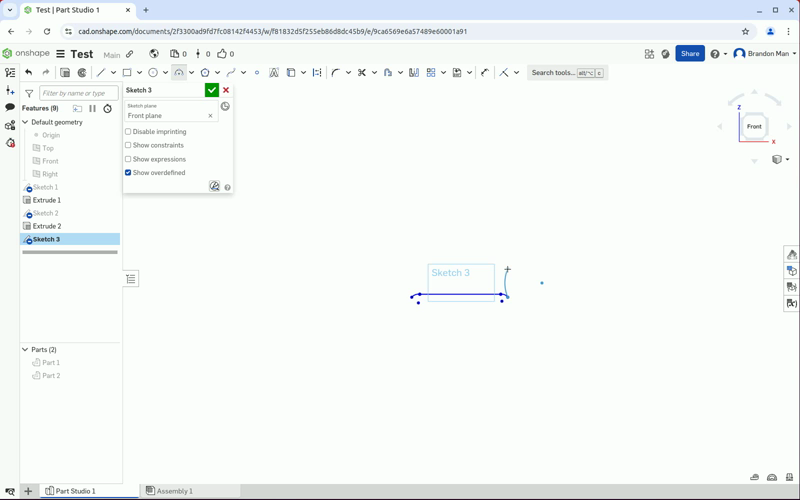
mouse_move(502, 282)
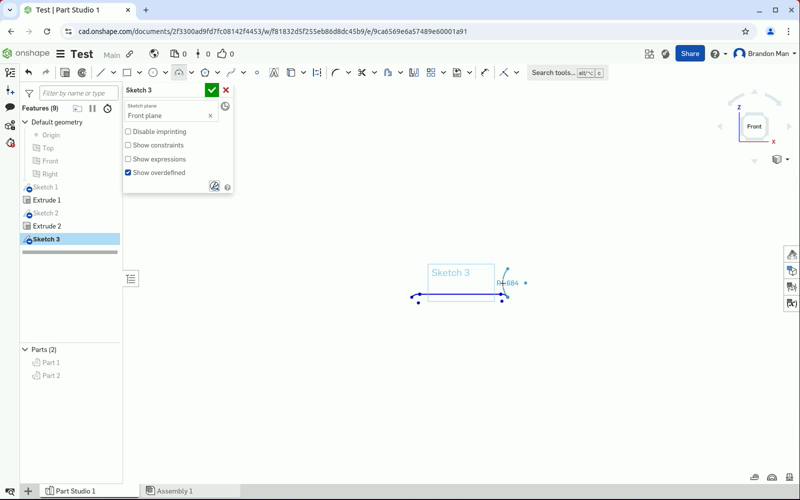
click(502, 282)
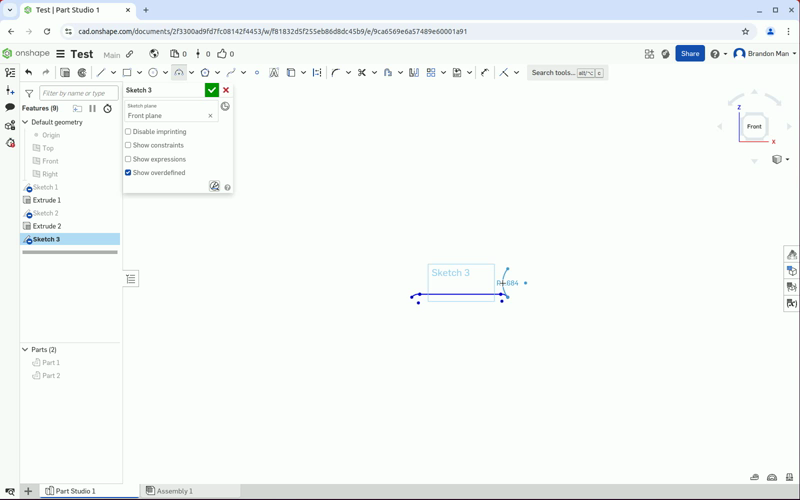
key_up(shift)
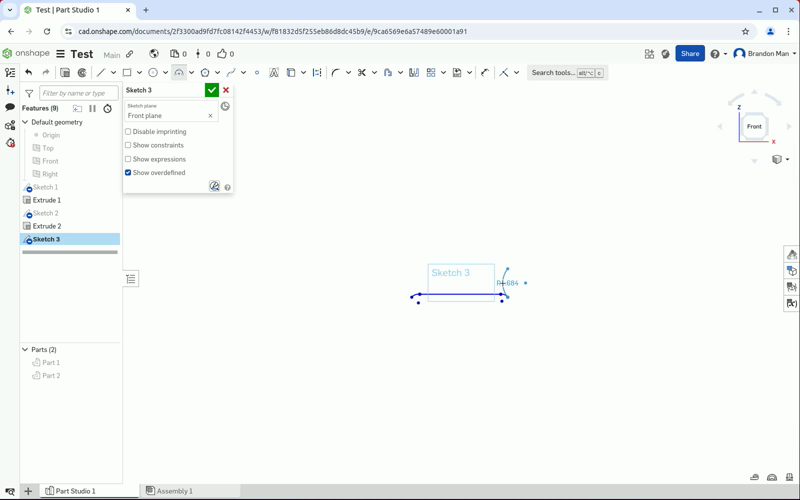
mouse_move(507, 268)
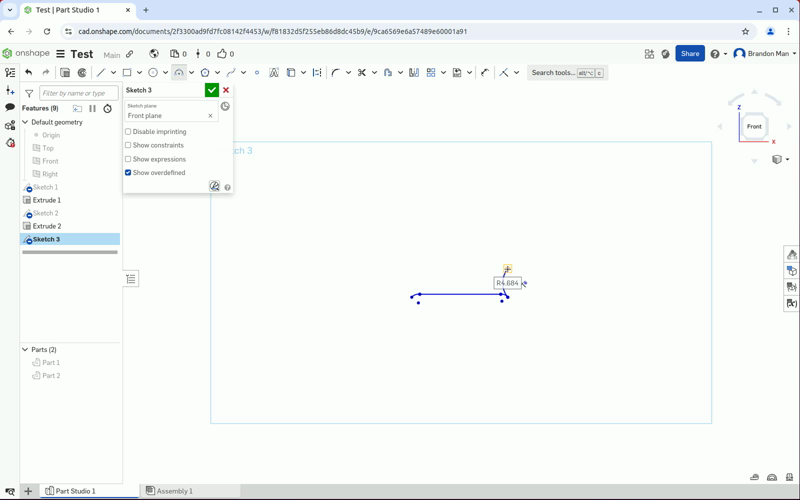
click(507, 268)
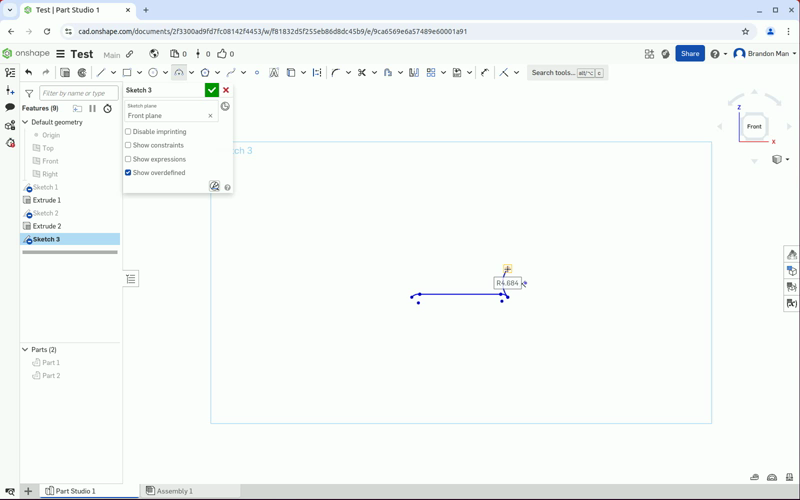
key_down(shift)
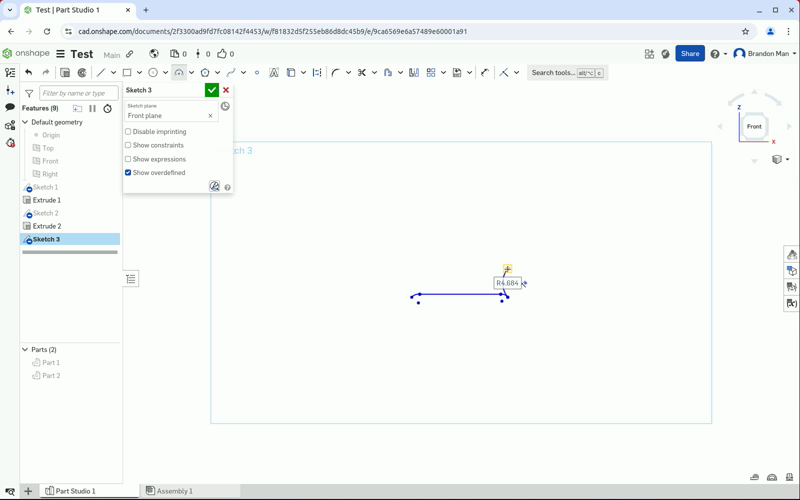
mouse_move(500, 271)
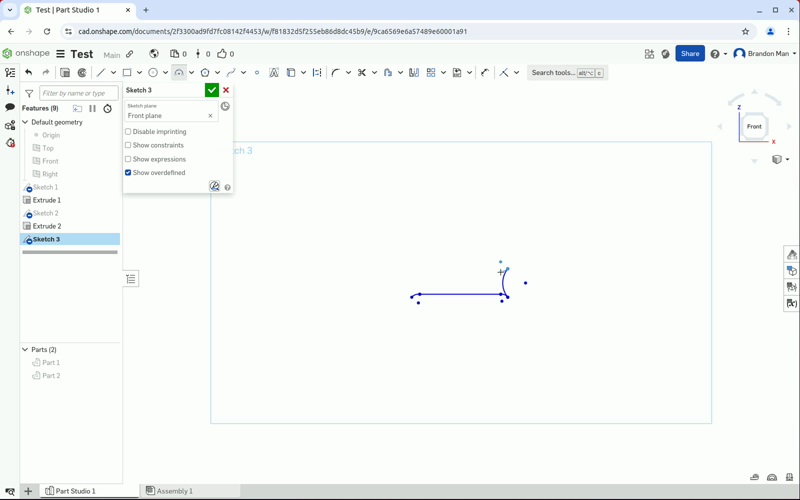
click(500, 271)
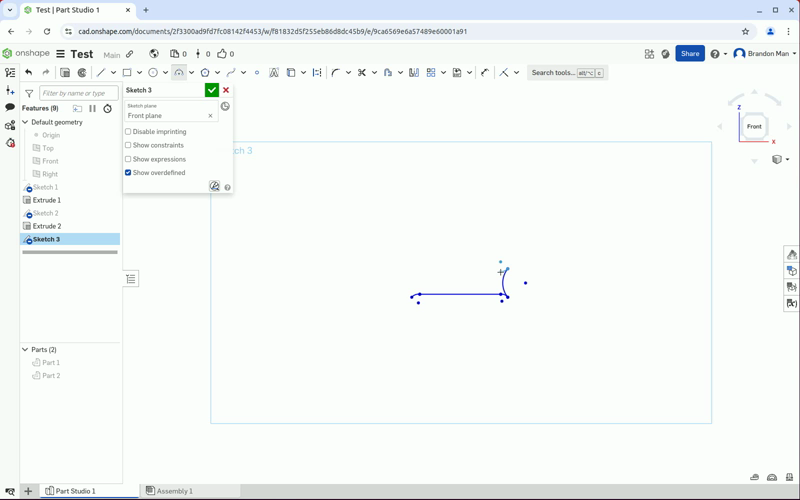
mouse_move(504, 270)
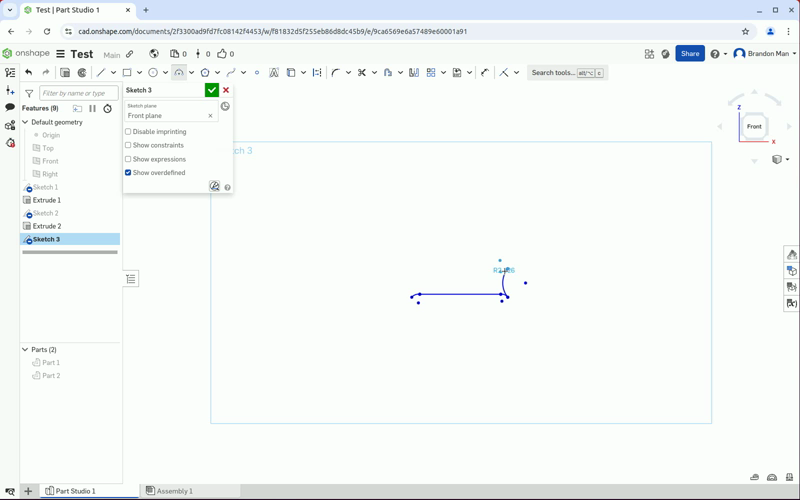
scroll(6)
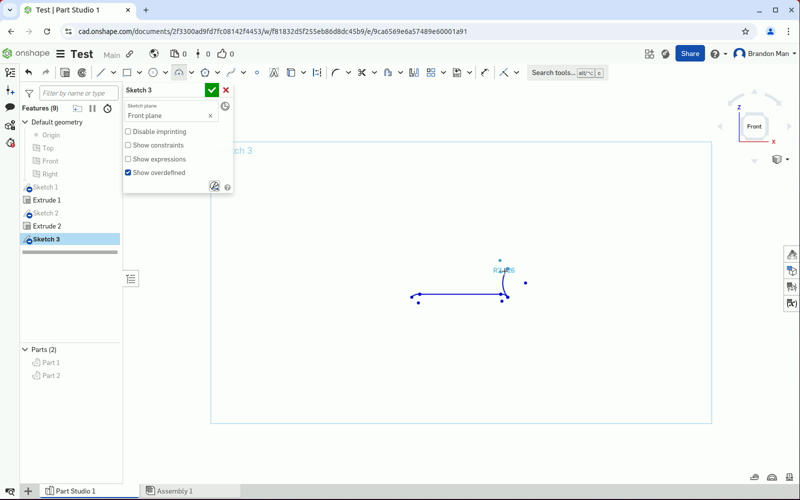
scroll(6)
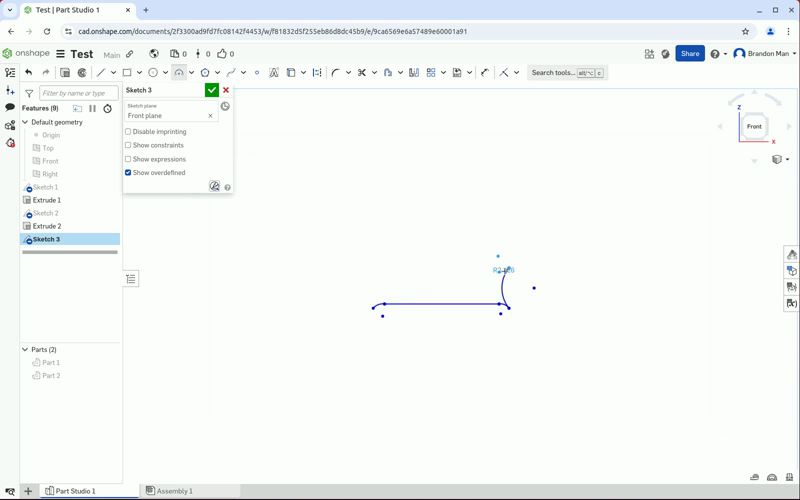
scroll(6)
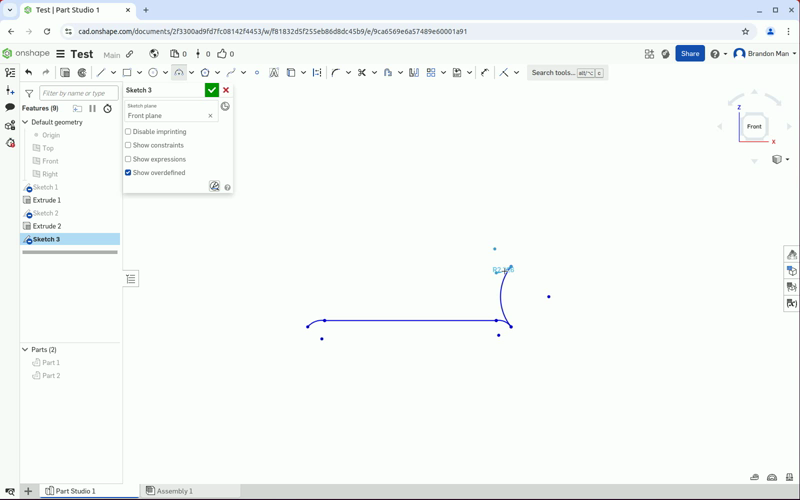
scroll(6)
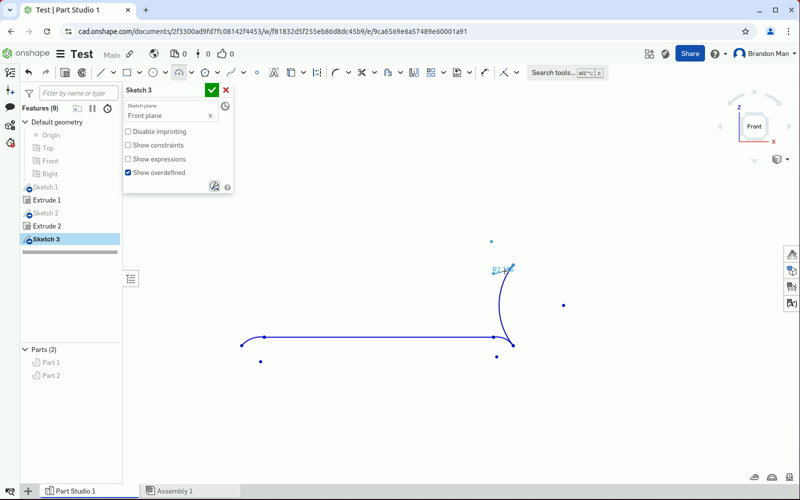
scroll(6)
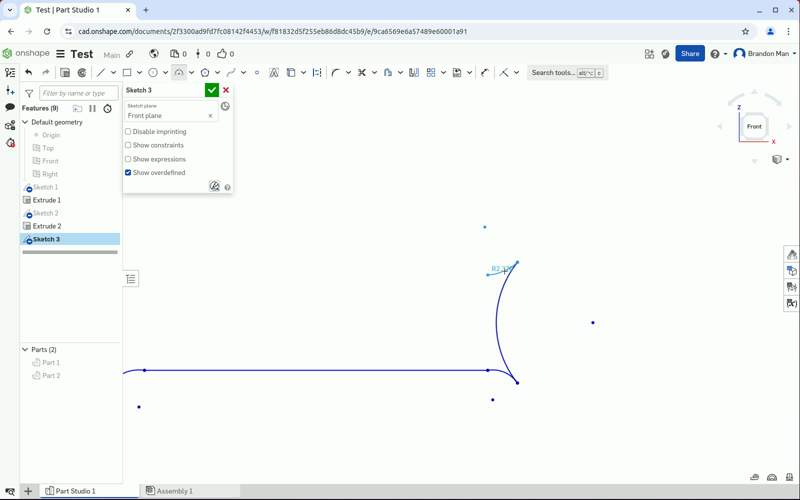
scroll(6)
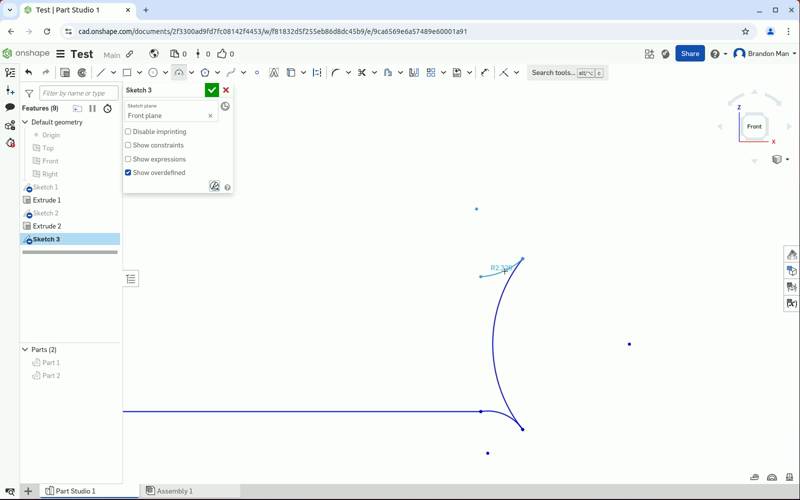
scroll(6)
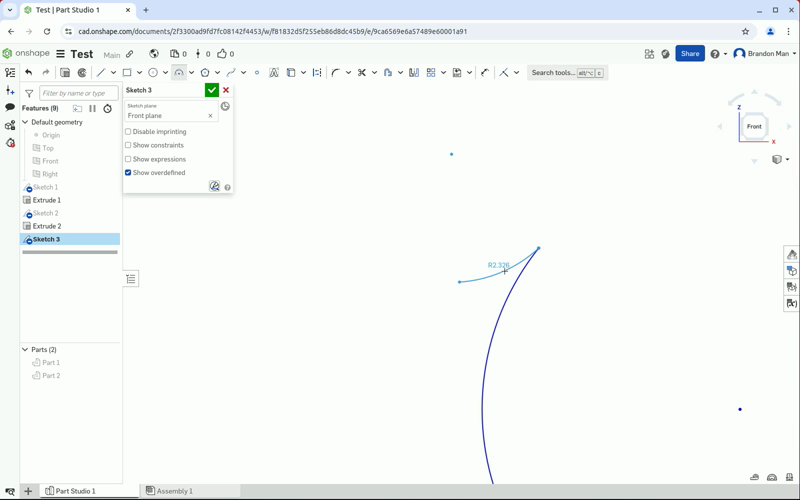
click(504, 270)
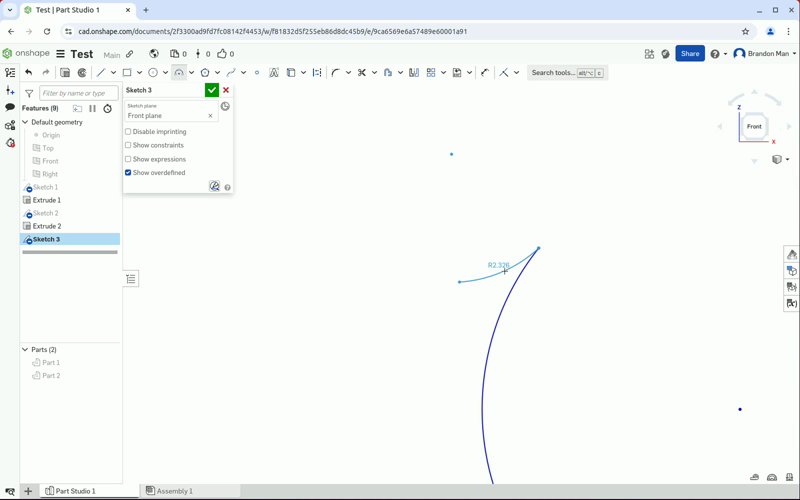
scroll(-6)
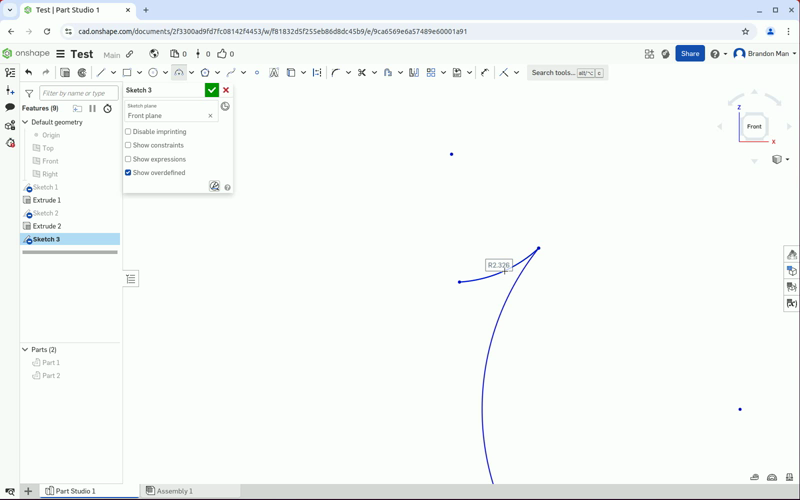
scroll(-6)
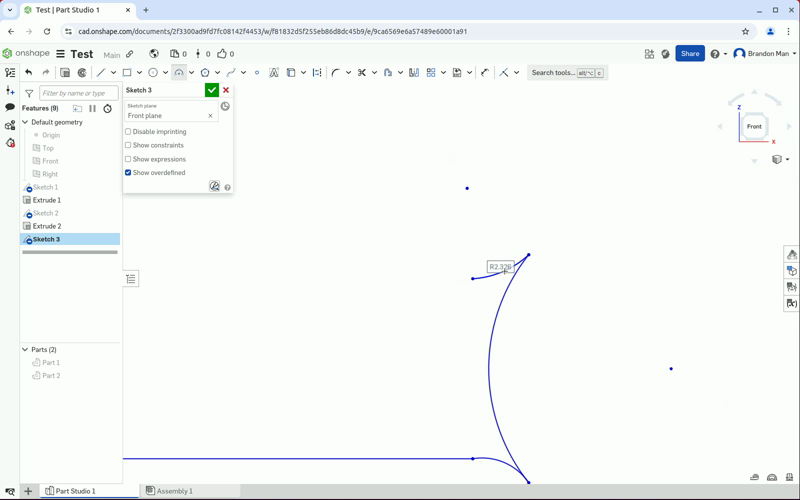
scroll(-6)
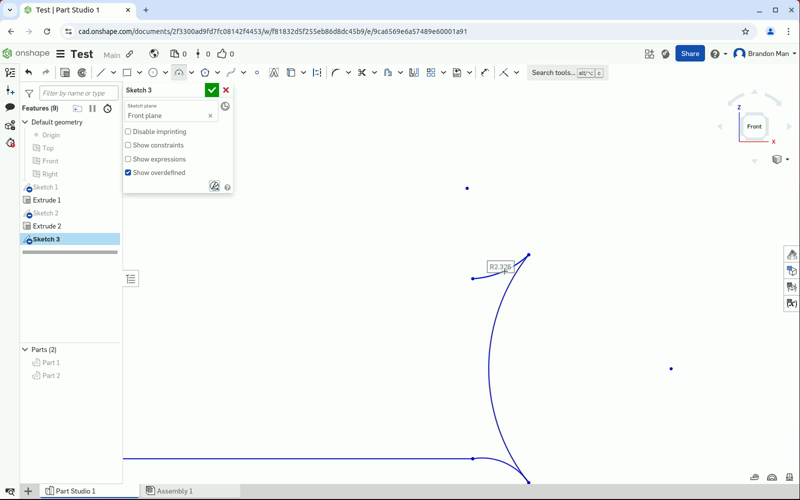
scroll(-6)
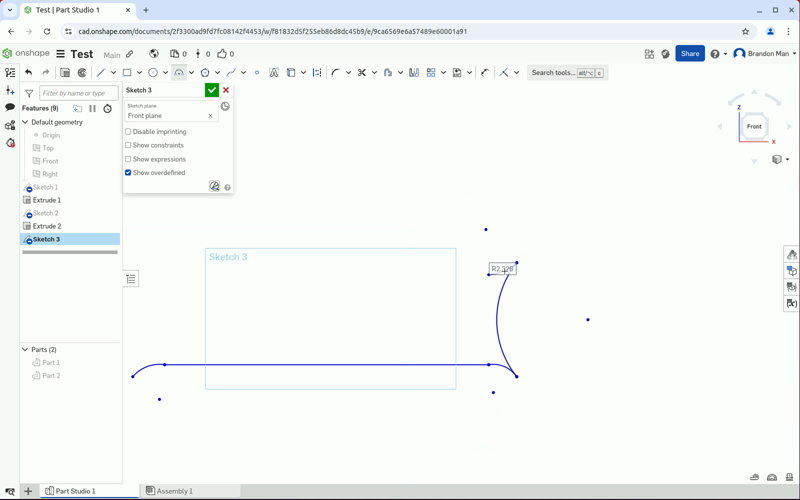
scroll(-6)
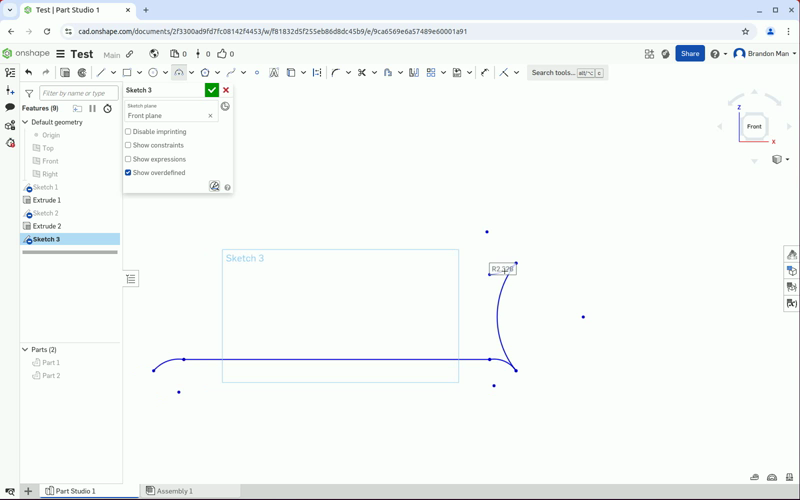
scroll(-6)
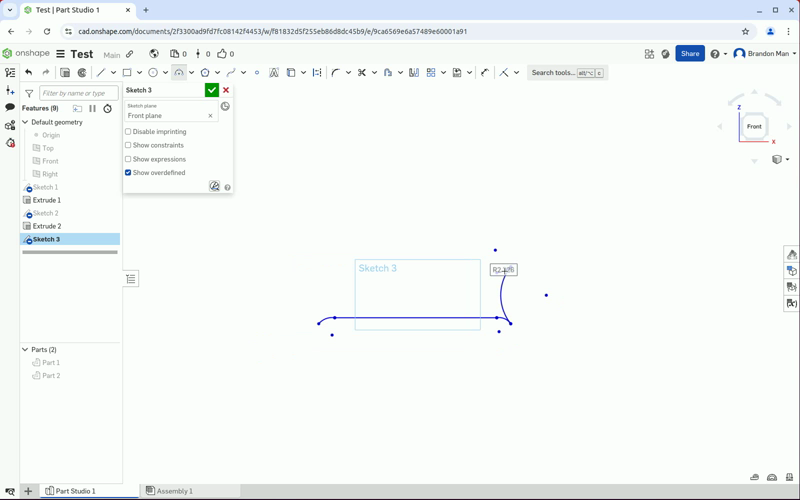
scroll(-6)
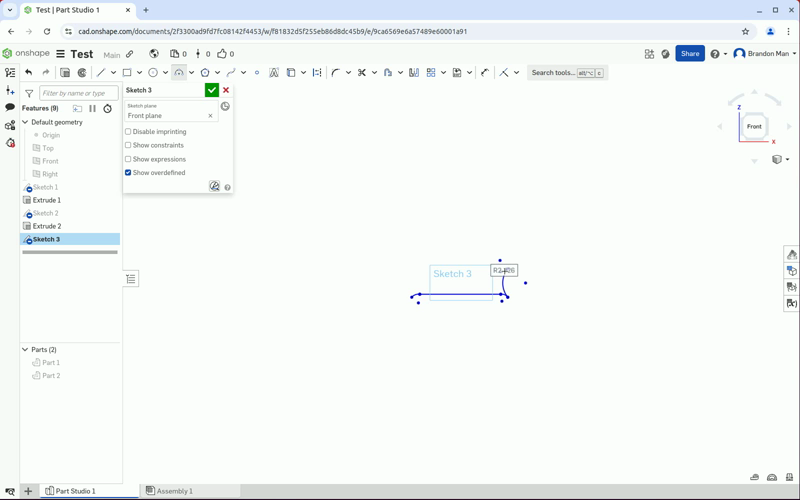
key_up(shift)
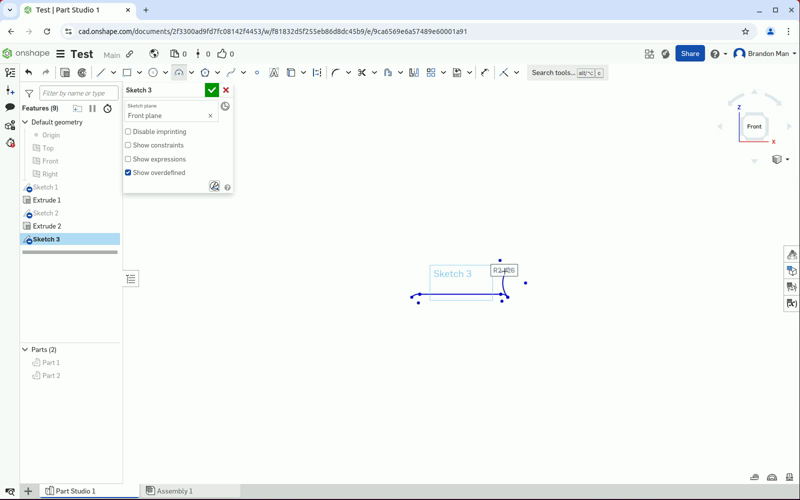
key(esc)
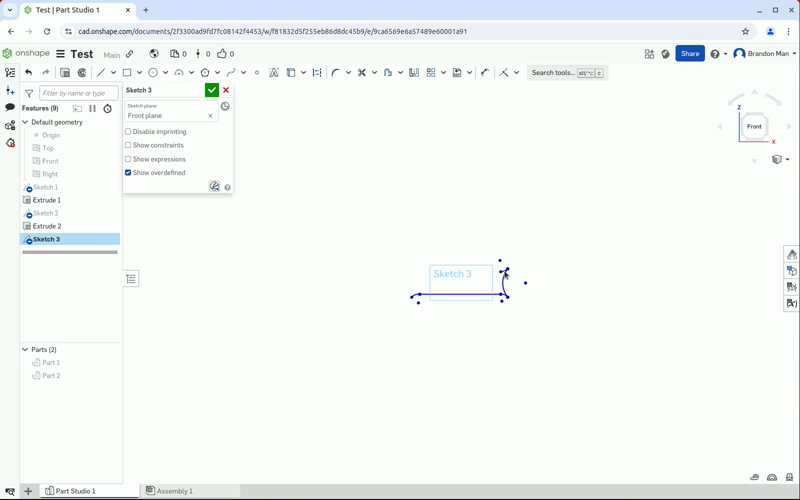
key(l)
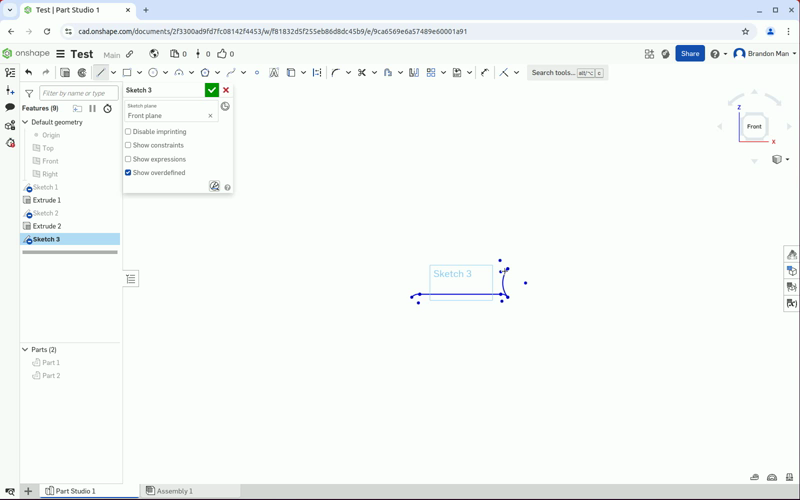
mouse_move(500, 271)
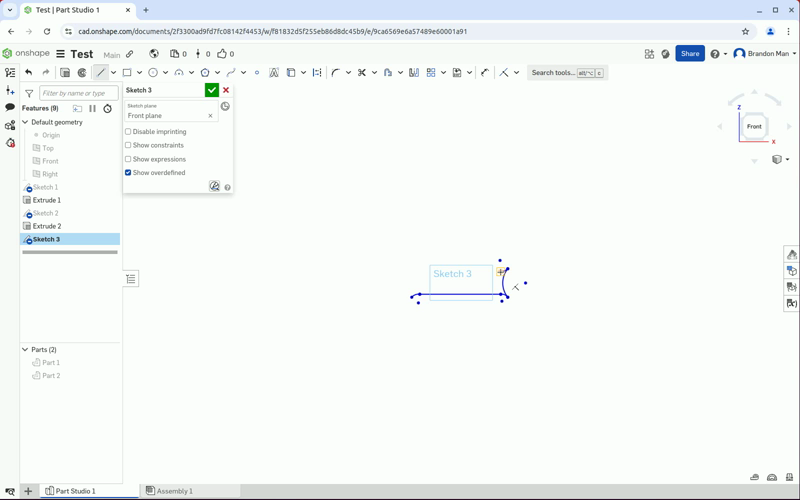
scroll(6)
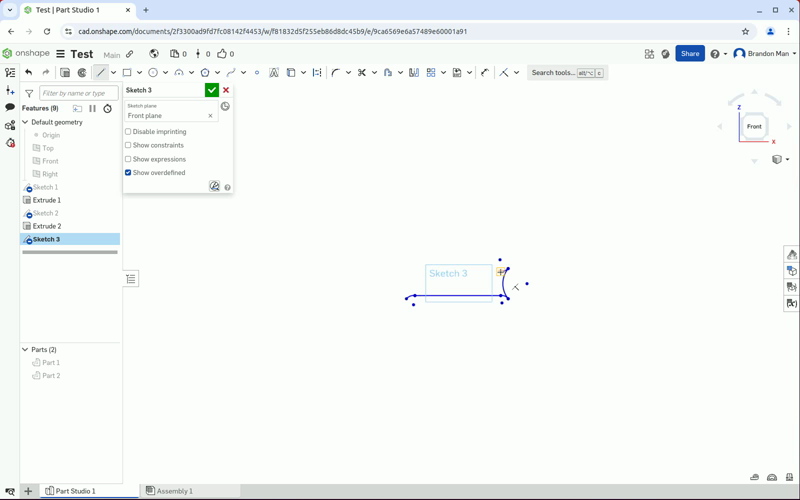
scroll(6)
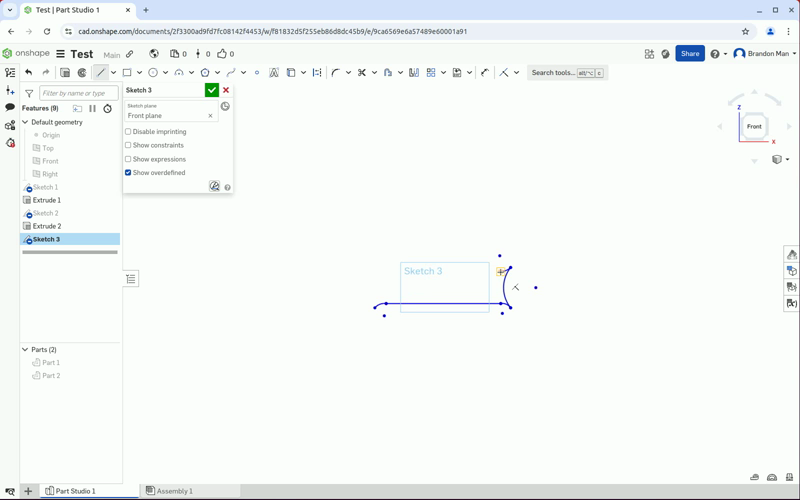
scroll(6)
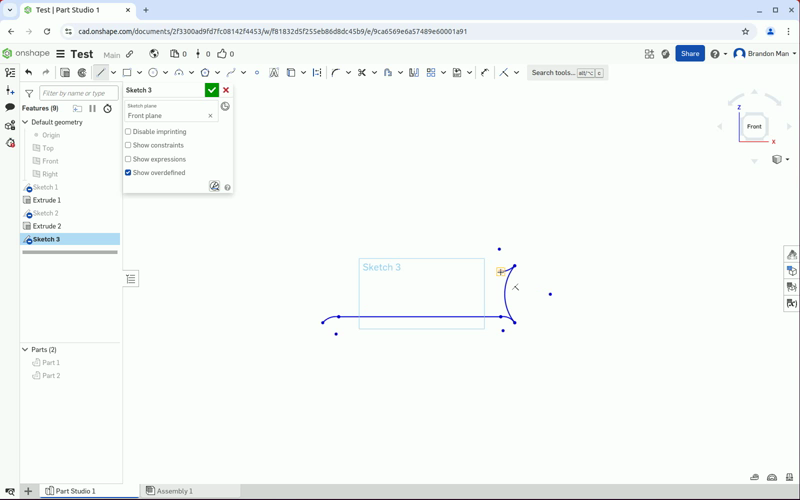
scroll(6)
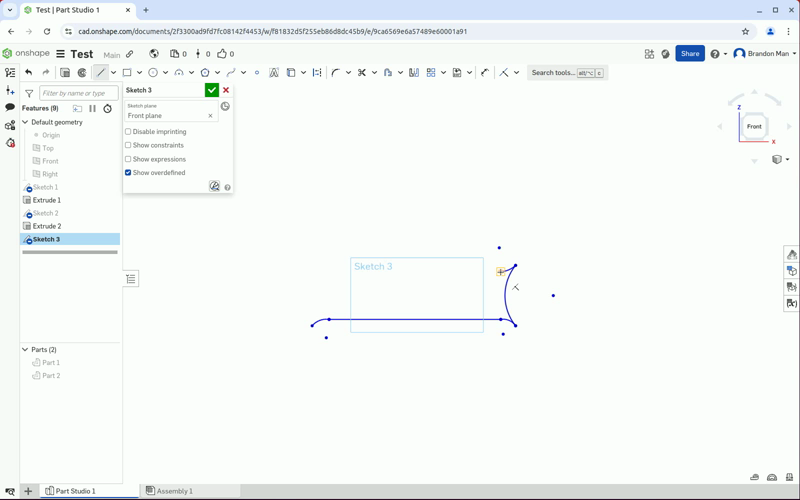
scroll(6)
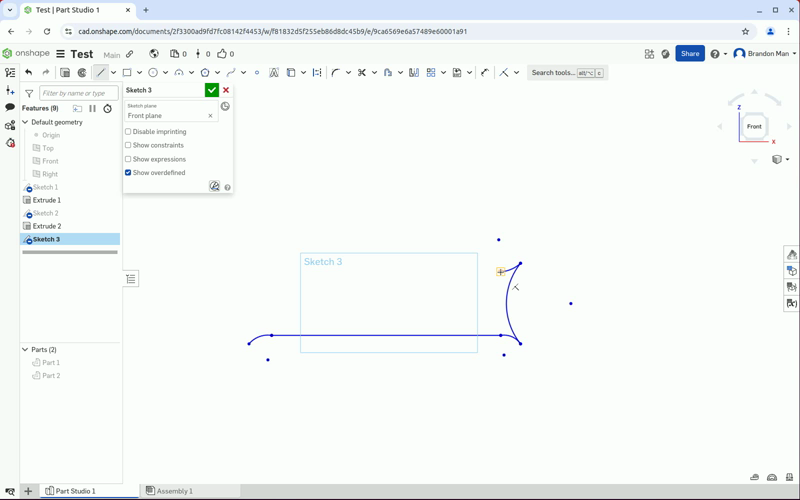
scroll(6)
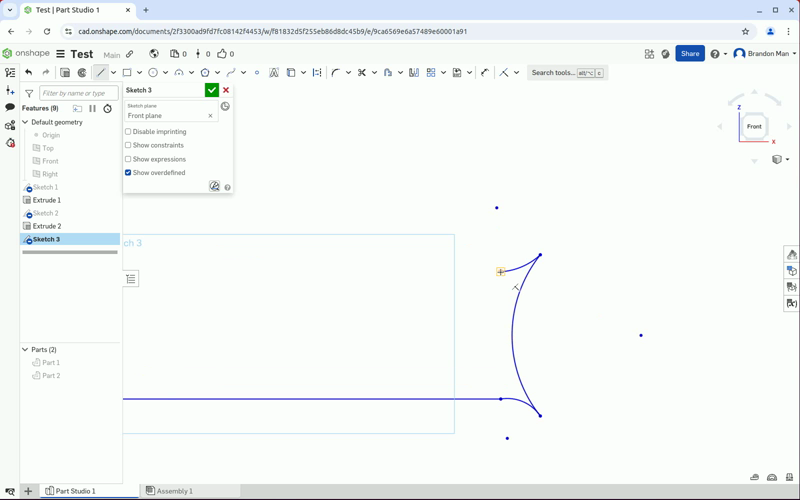
scroll(6)
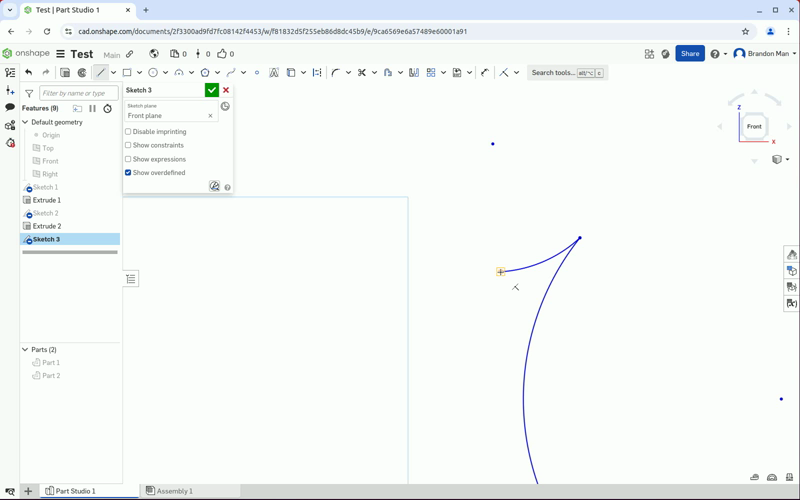
click(500, 271)
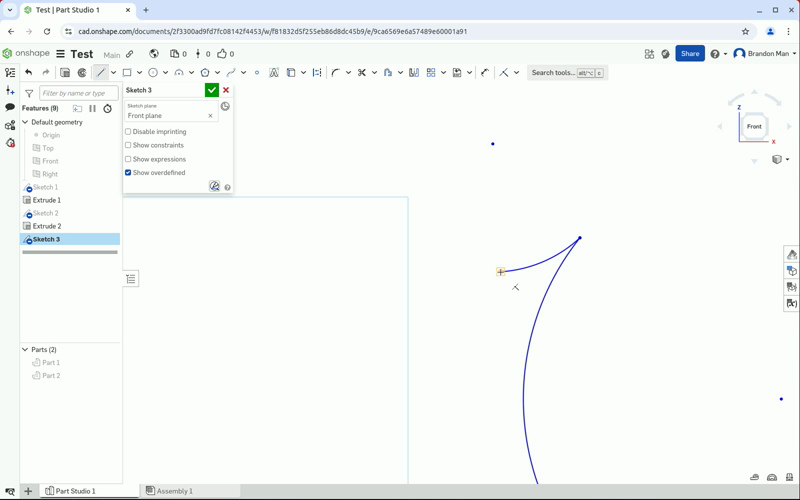
scroll(-6)
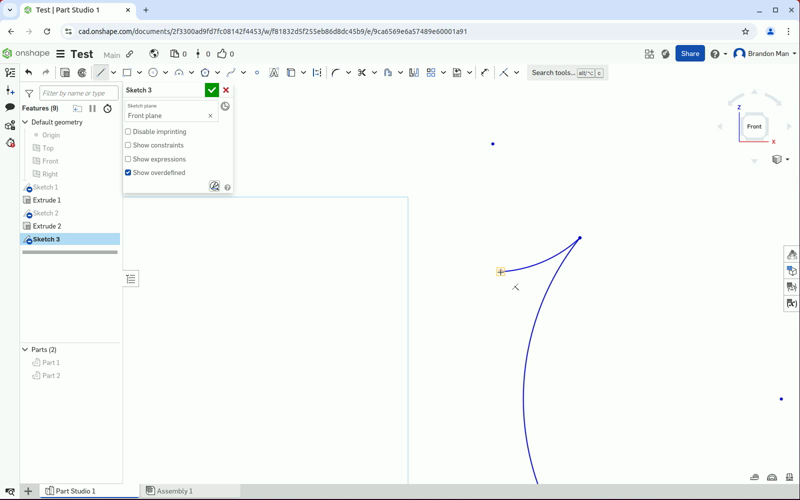
scroll(-6)
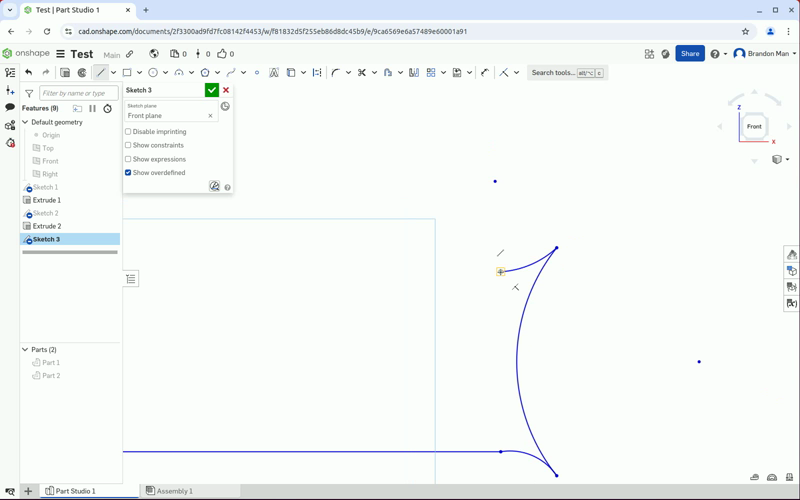
scroll(-6)
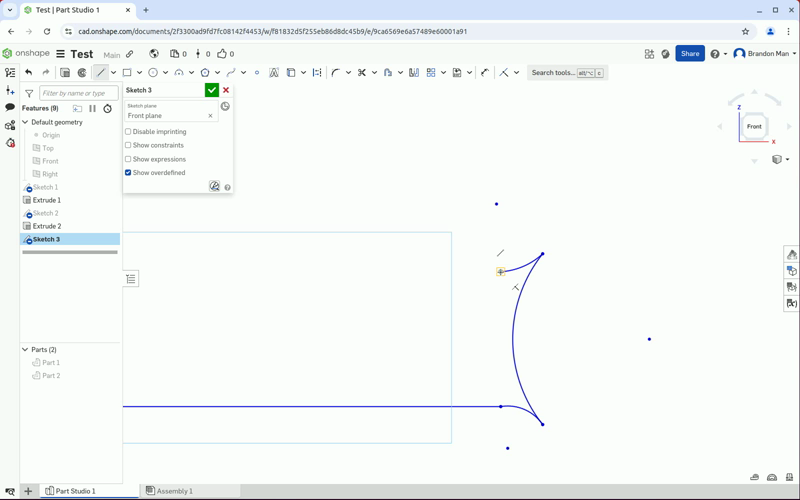
scroll(-6)
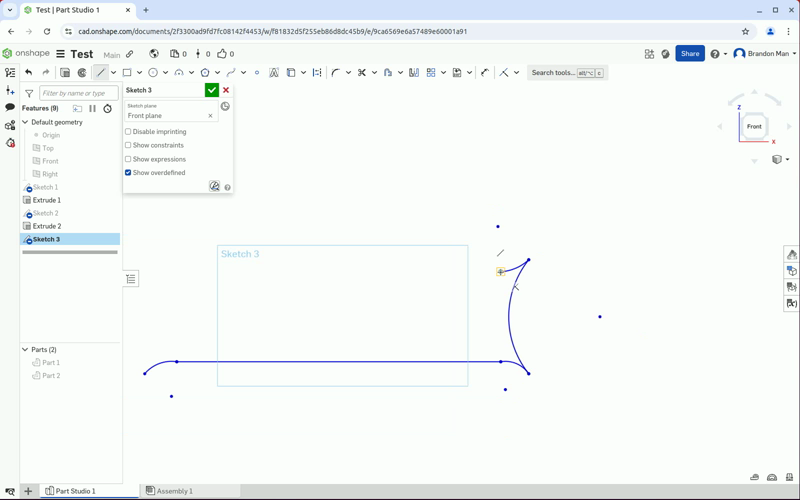
scroll(-6)
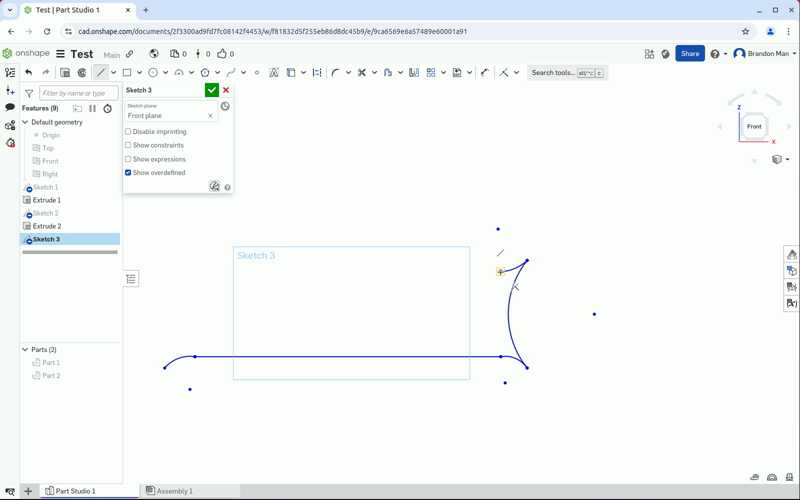
scroll(-6)
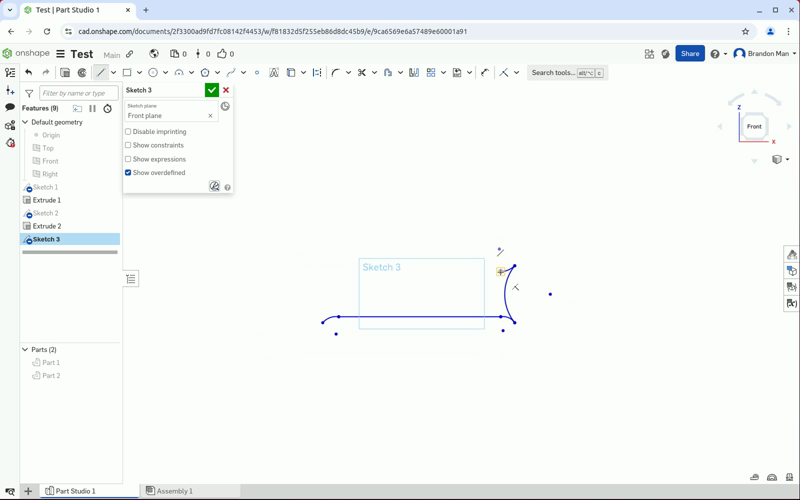
scroll(-6)
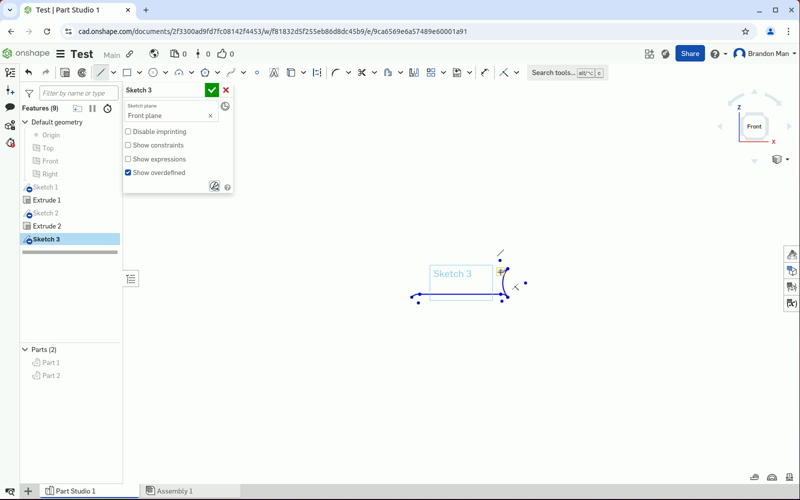
key_down(shift)
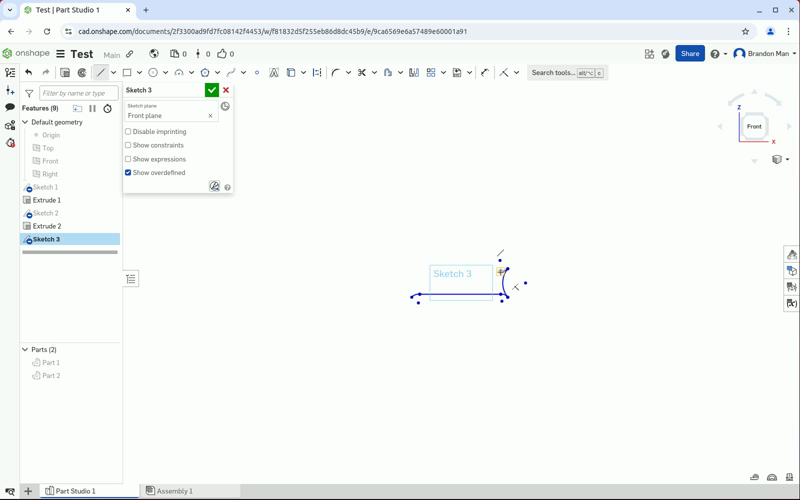
mouse_move(419, 271)
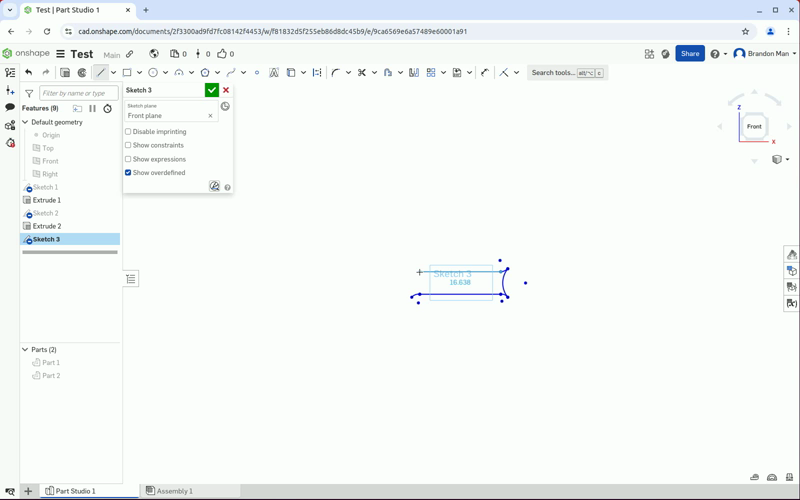
click(419, 271)
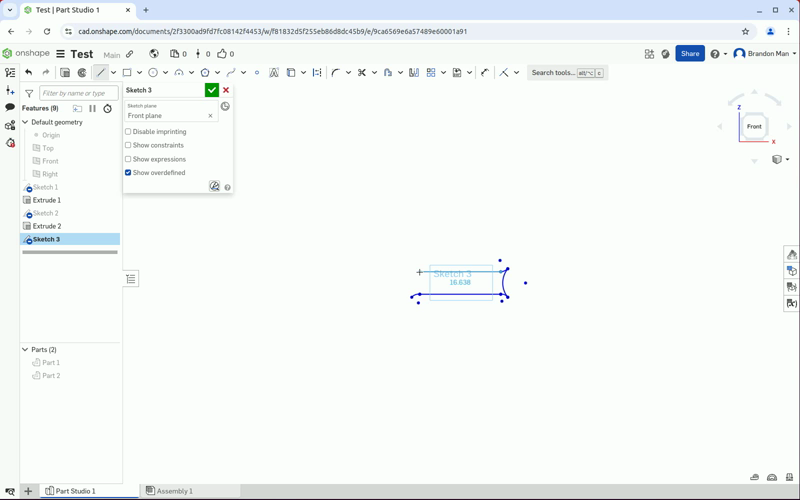
key_up(shift)
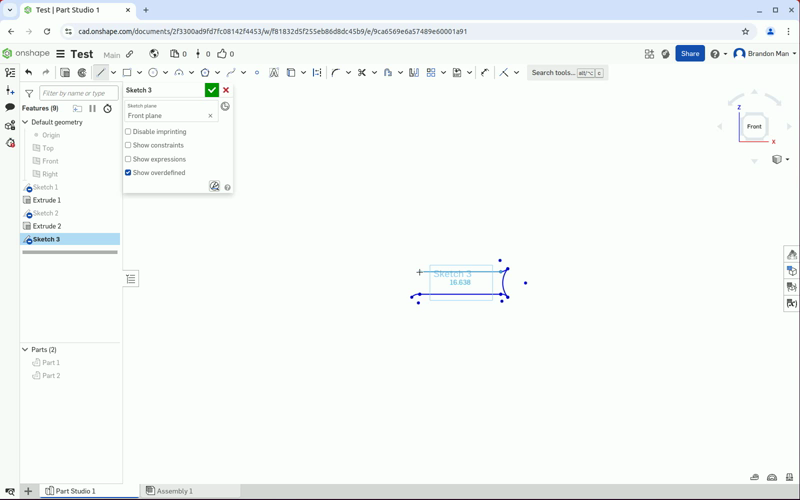
key(esc)
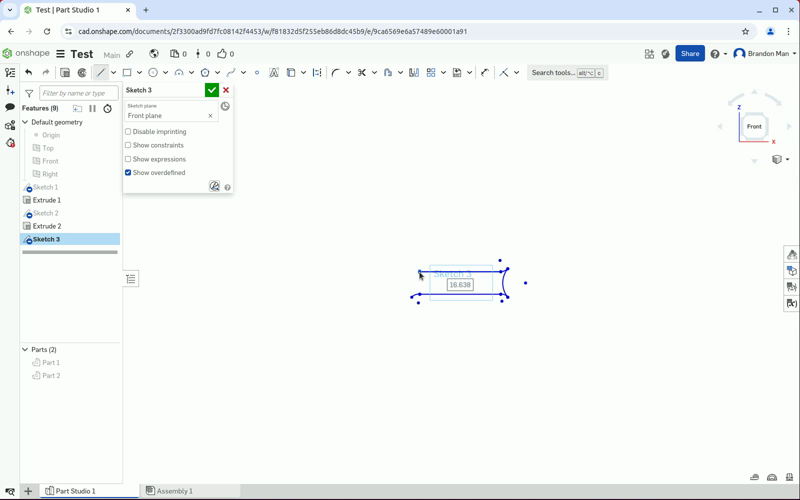
key(a)
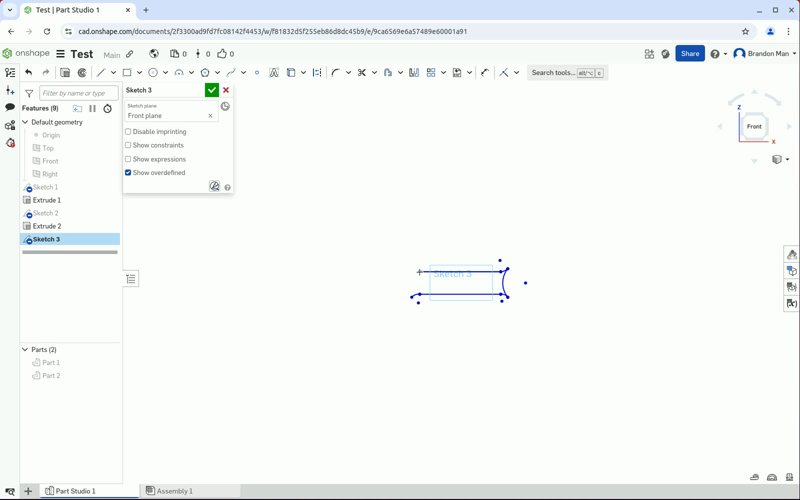
mouse_move(419, 271)
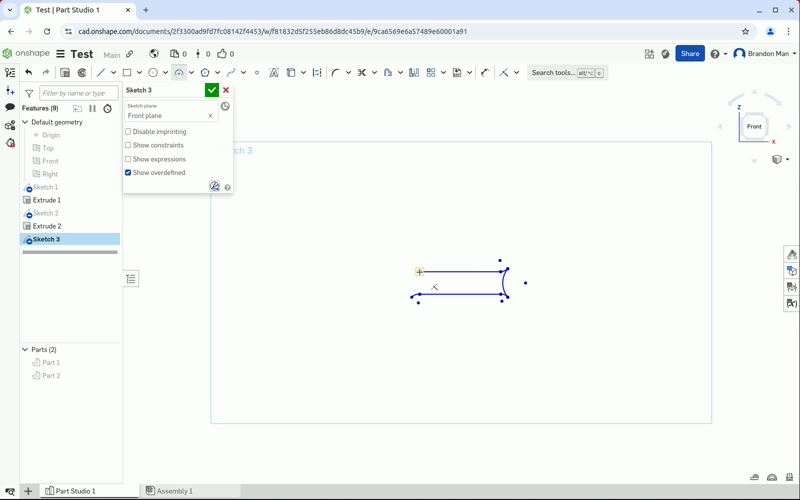
click(419, 271)
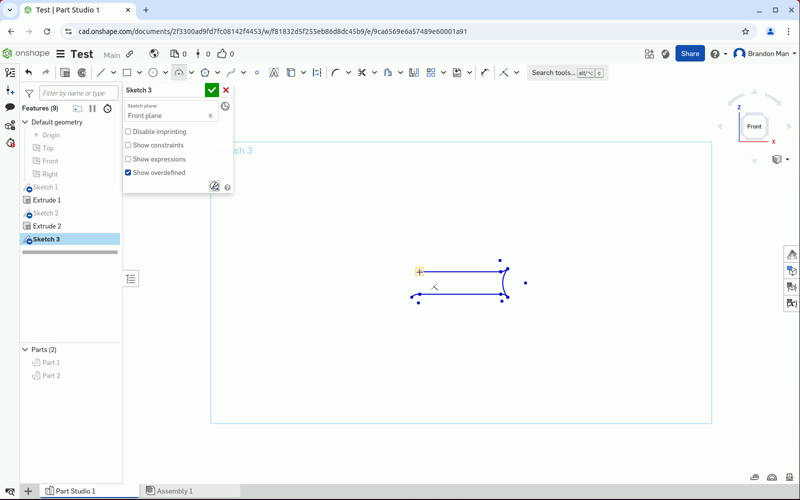
key_down(shift)
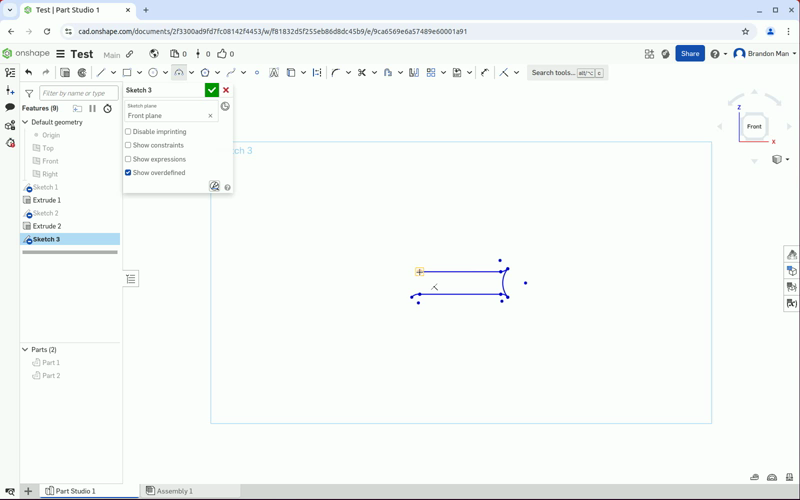
mouse_move(411, 267)
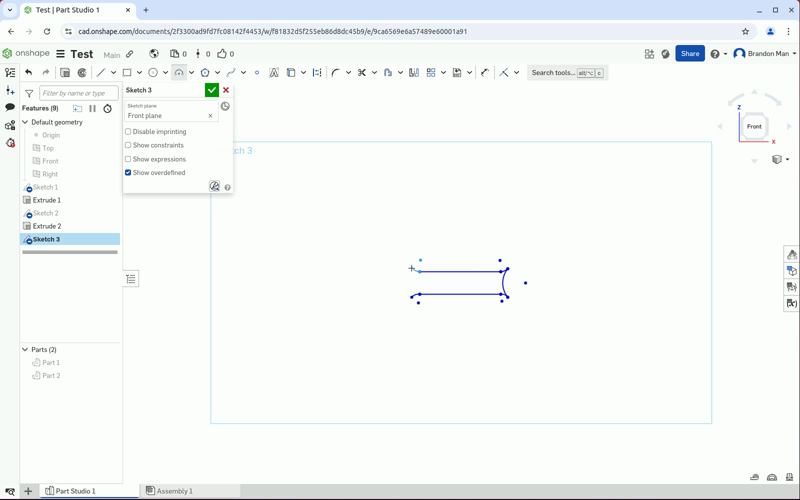
click(411, 267)
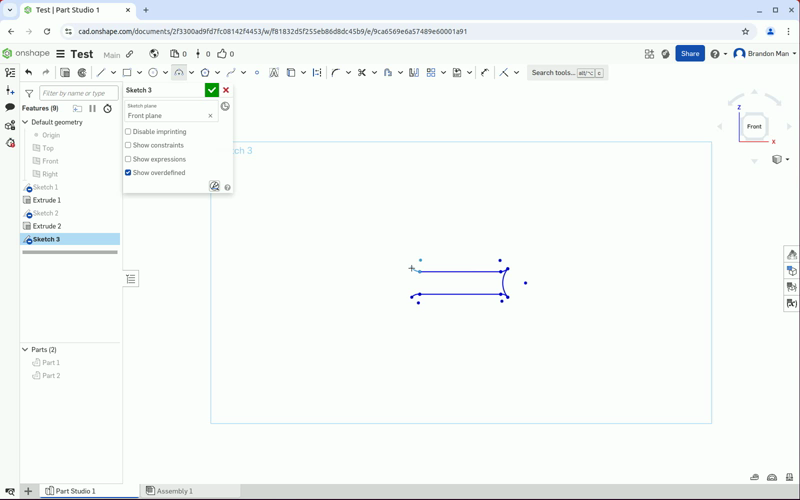
mouse_move(415, 270)
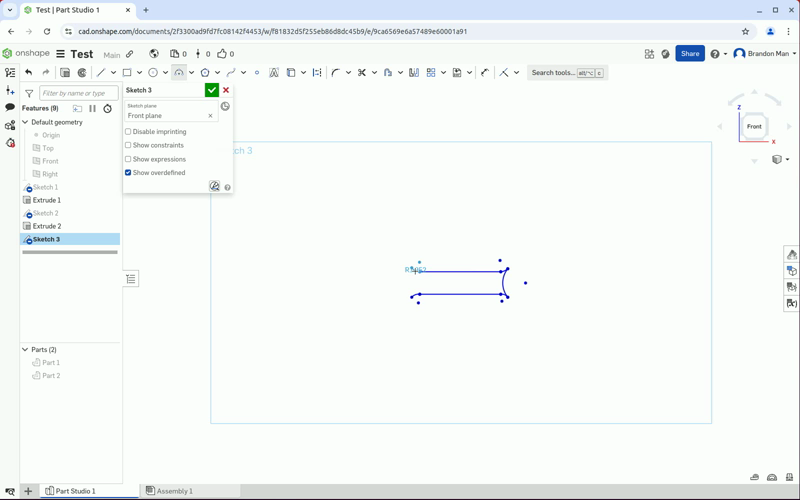
click(415, 270)
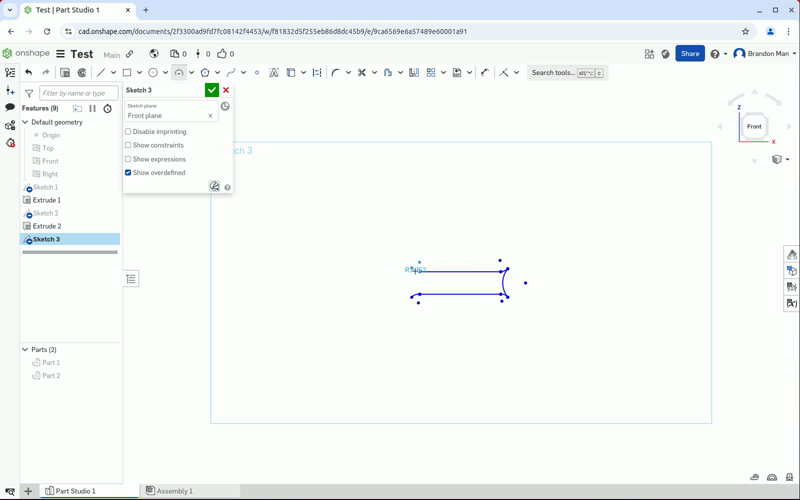
key_up(shift)
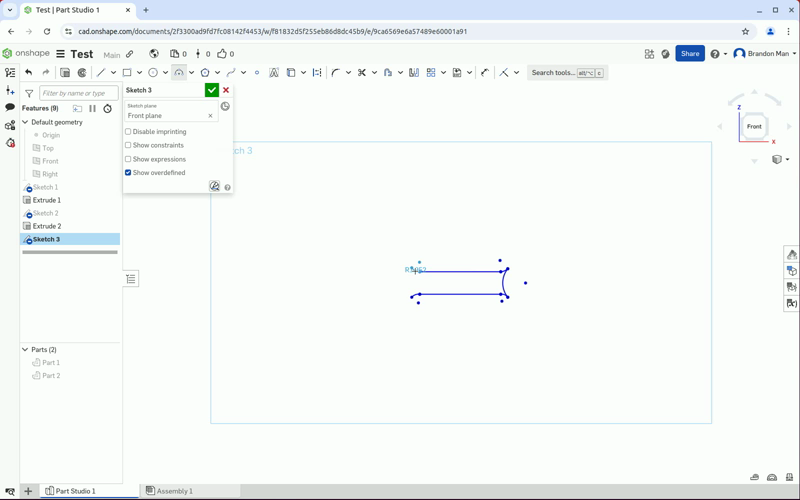
mouse_move(411, 267)
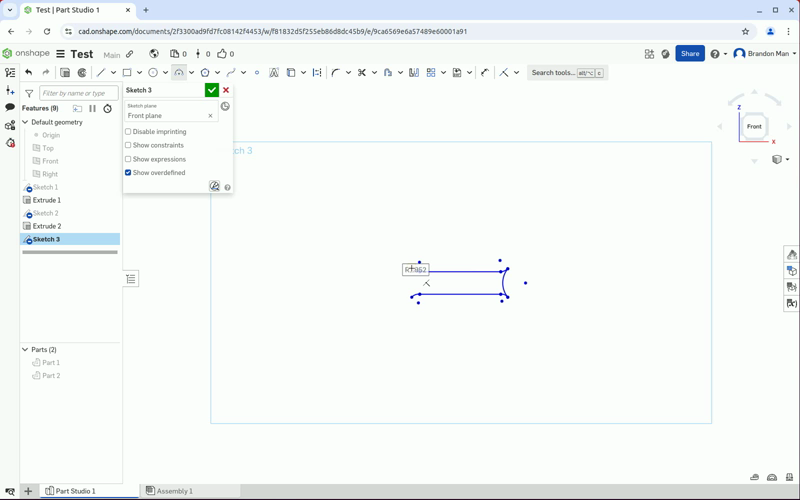
click(411, 267)
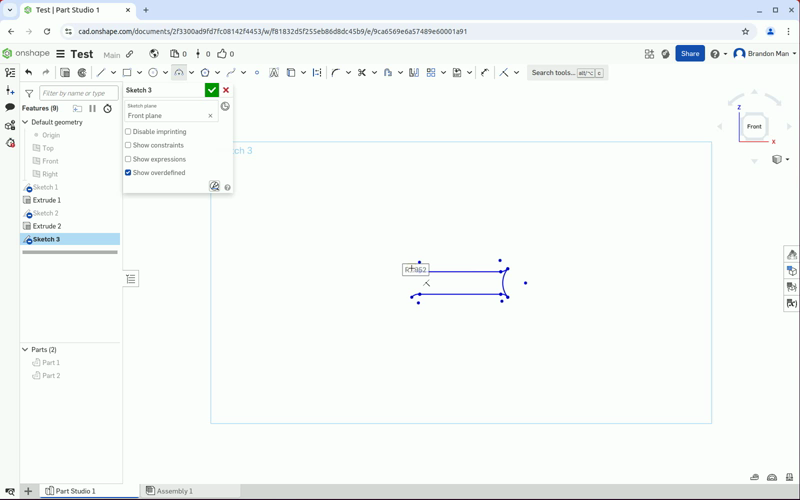
mouse_move(411, 297)
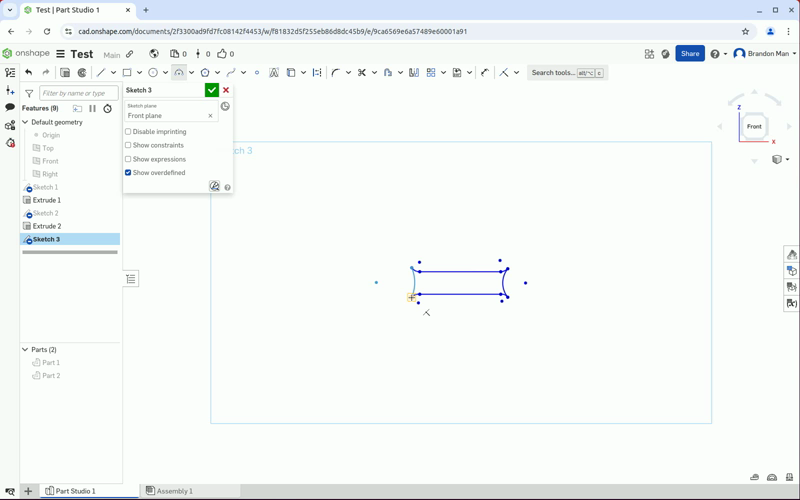
scroll(6)
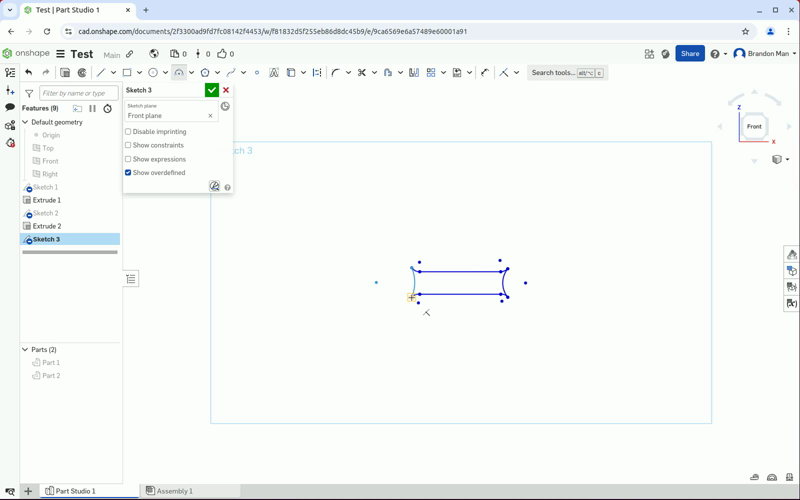
scroll(6)
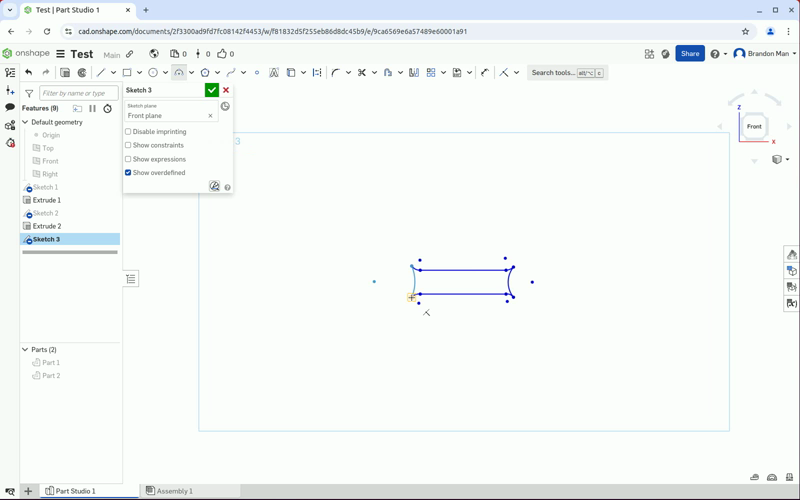
scroll(6)
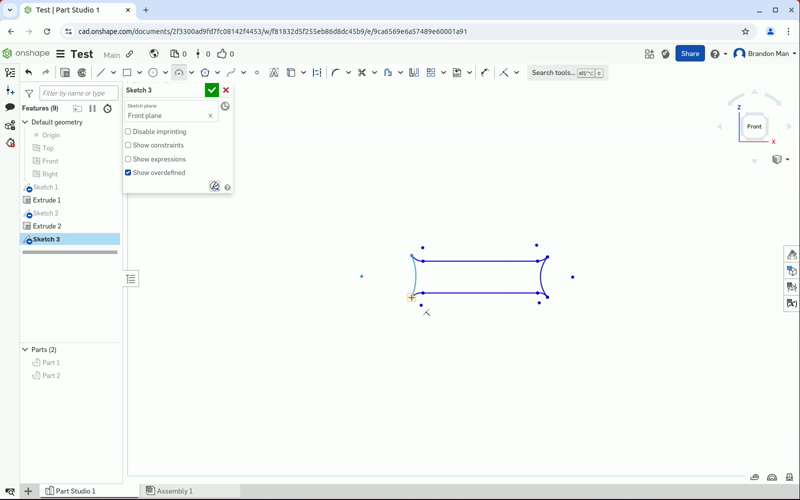
scroll(6)
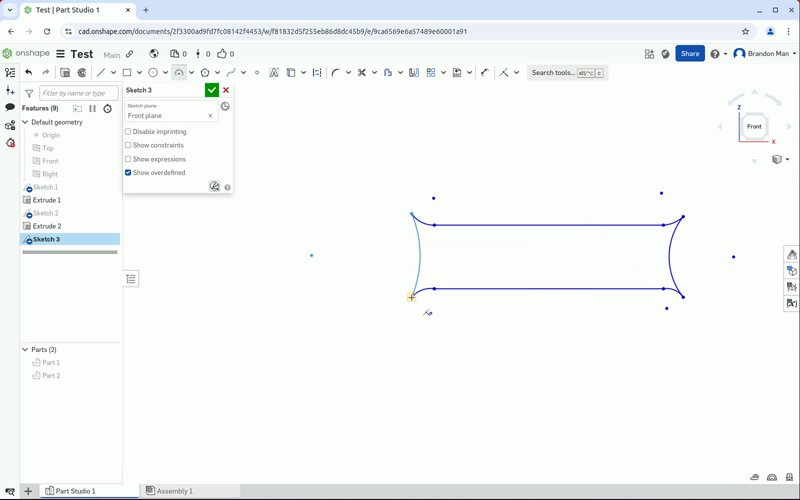
scroll(6)
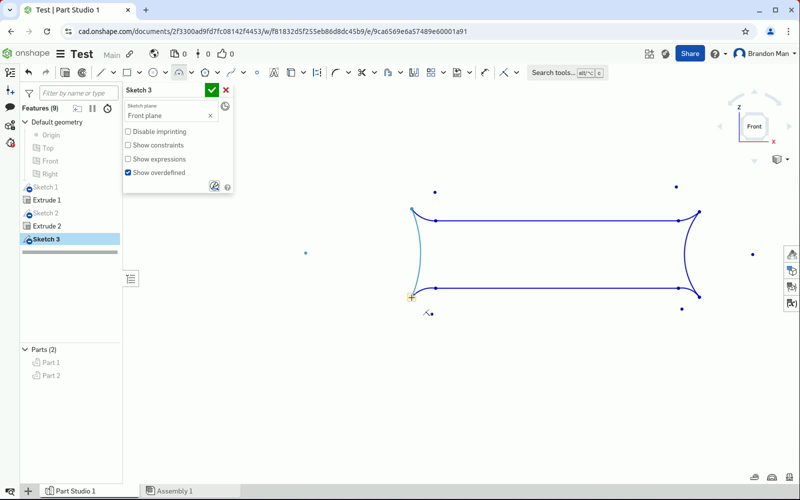
scroll(6)
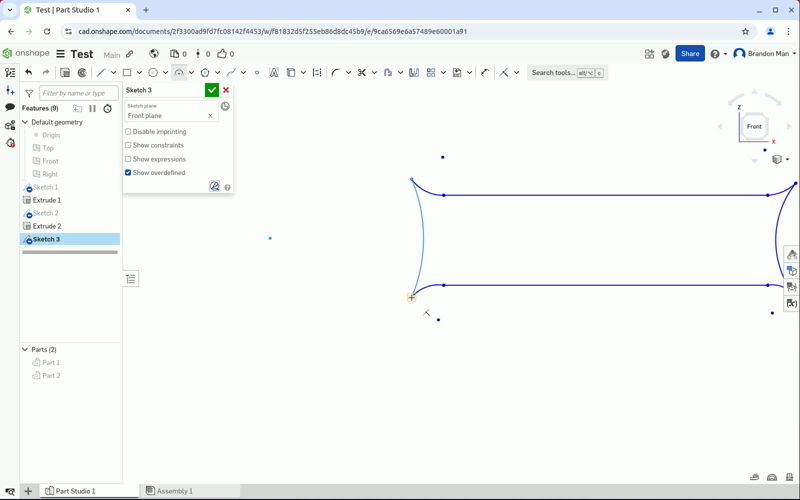
scroll(6)
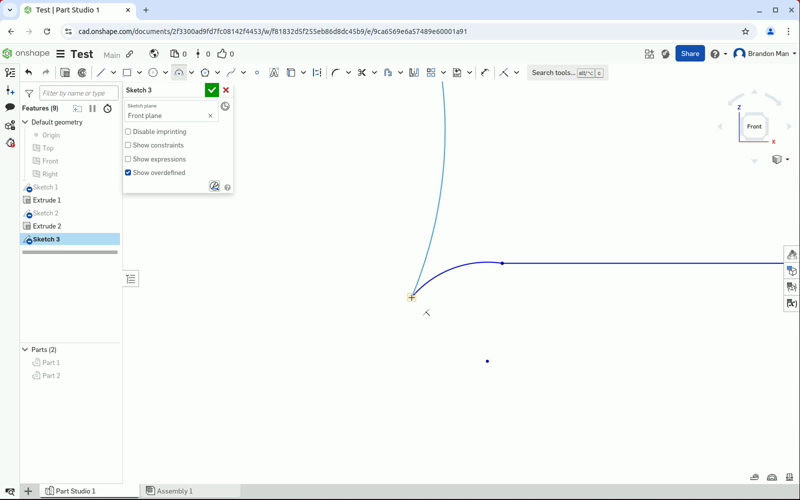
click(411, 297)
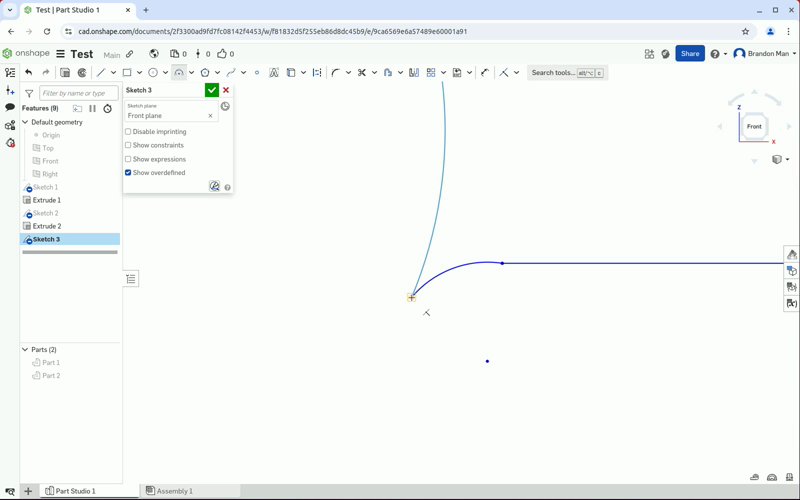
scroll(-6)
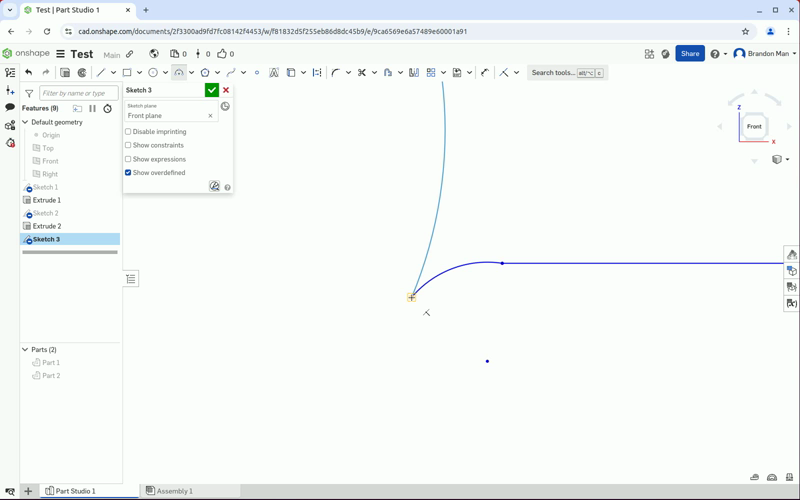
scroll(-6)
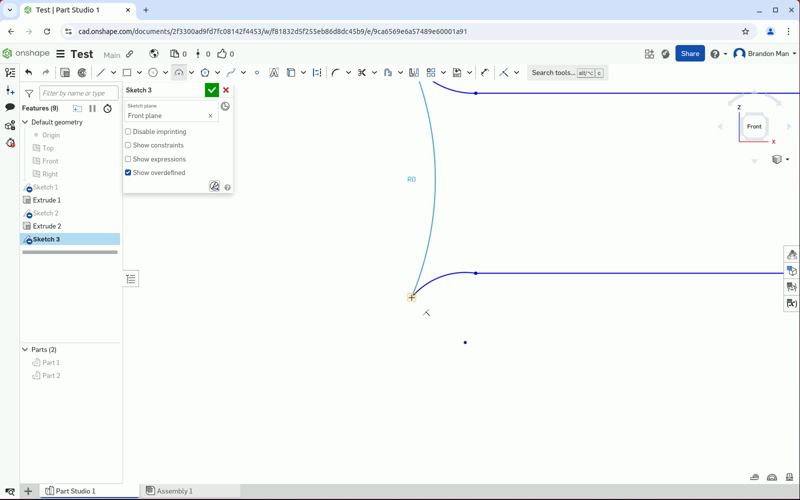
scroll(-6)
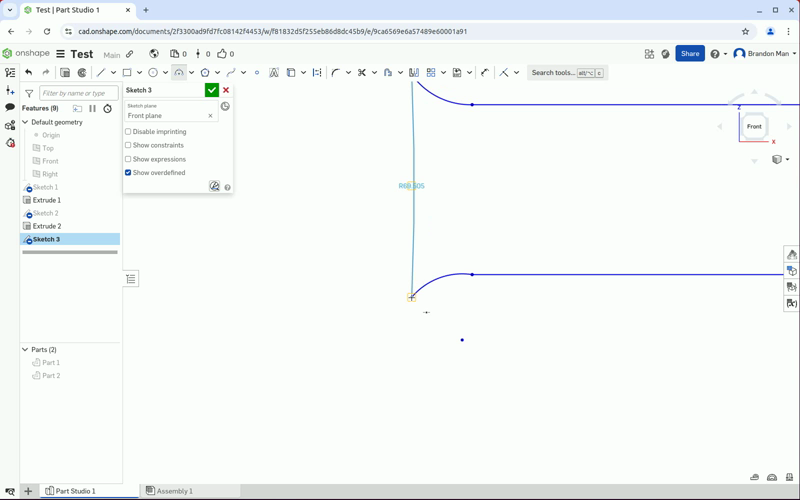
scroll(-6)
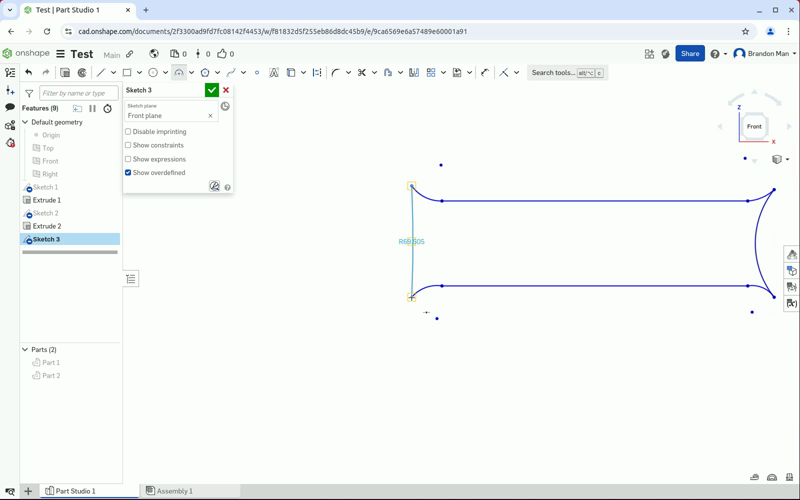
scroll(-6)
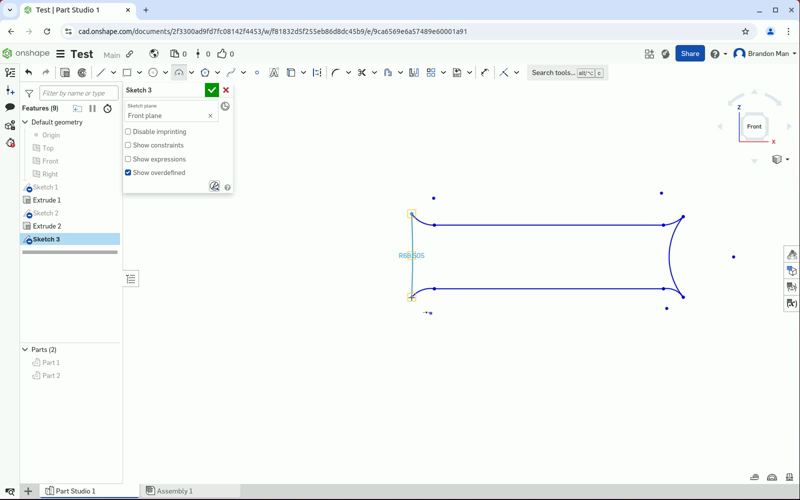
scroll(-6)
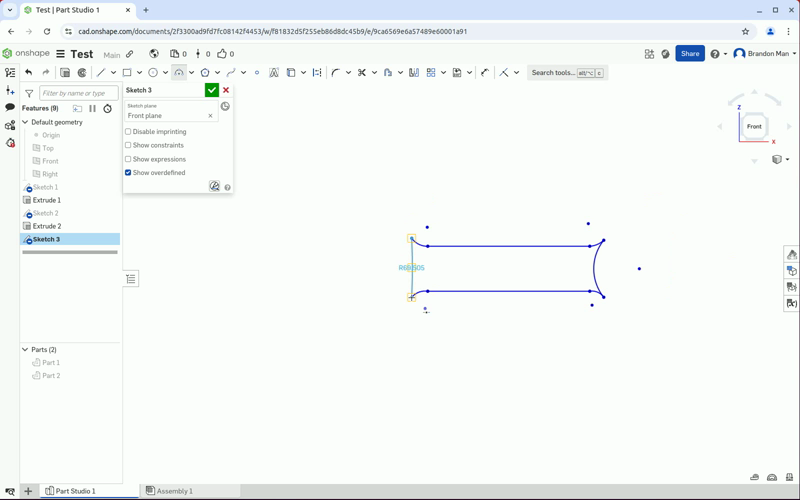
scroll(-6)
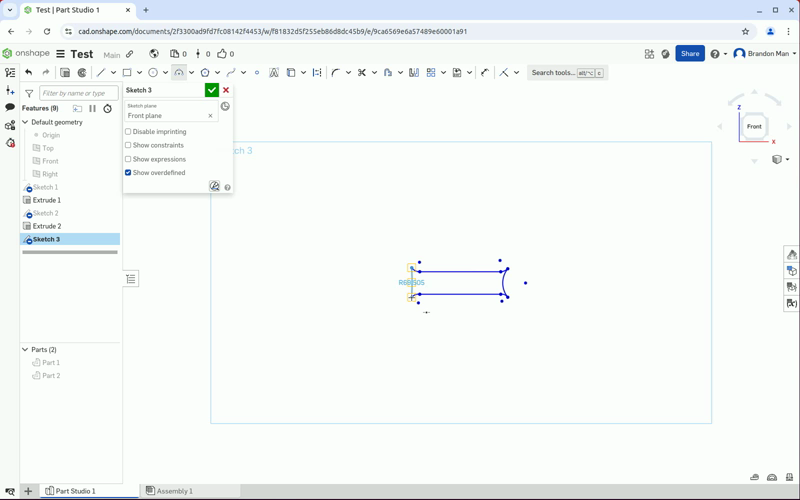
key_down(shift)
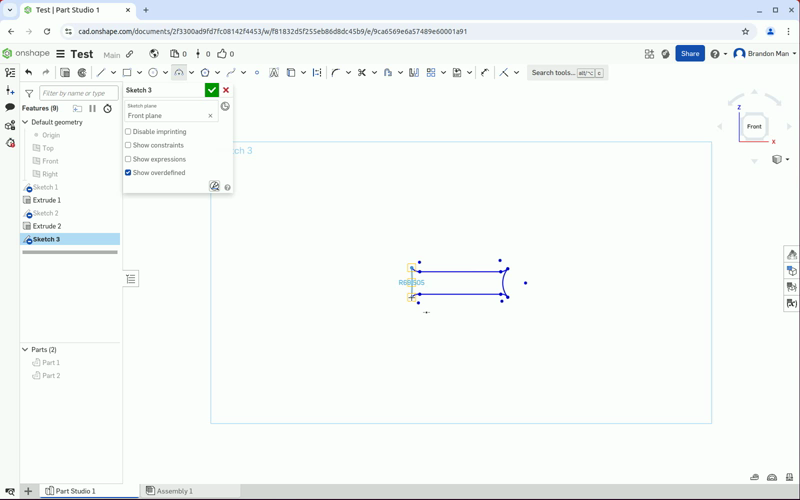
mouse_move(415, 282)
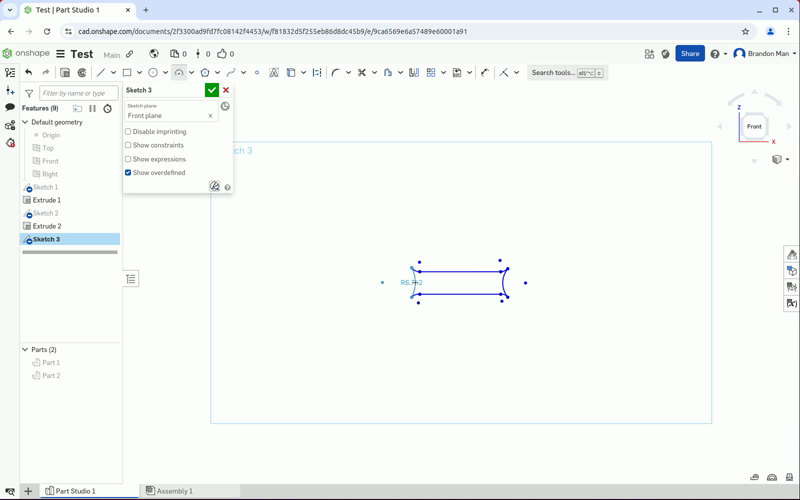
click(415, 282)
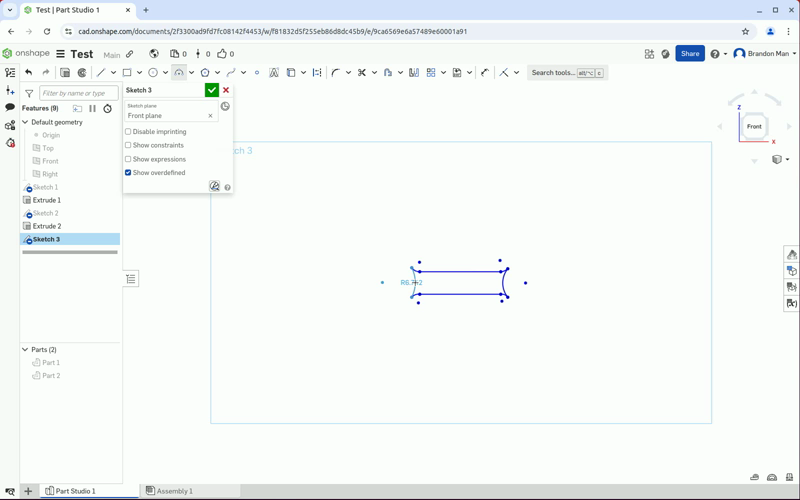
key_up(shift)
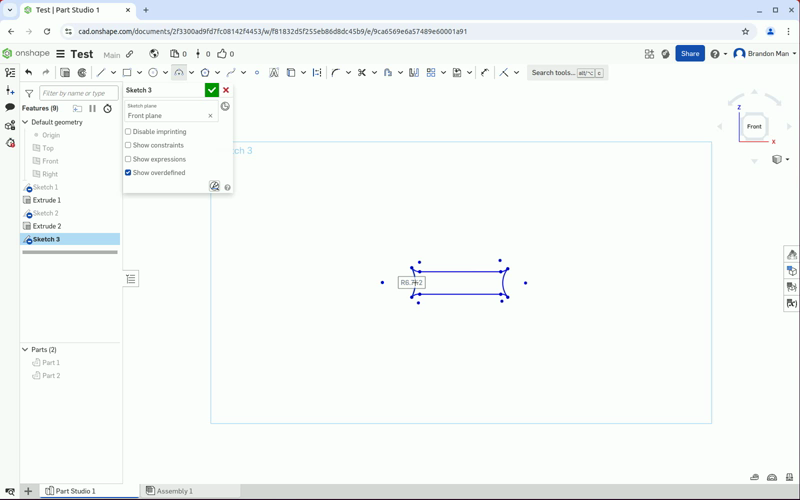
key(esc)
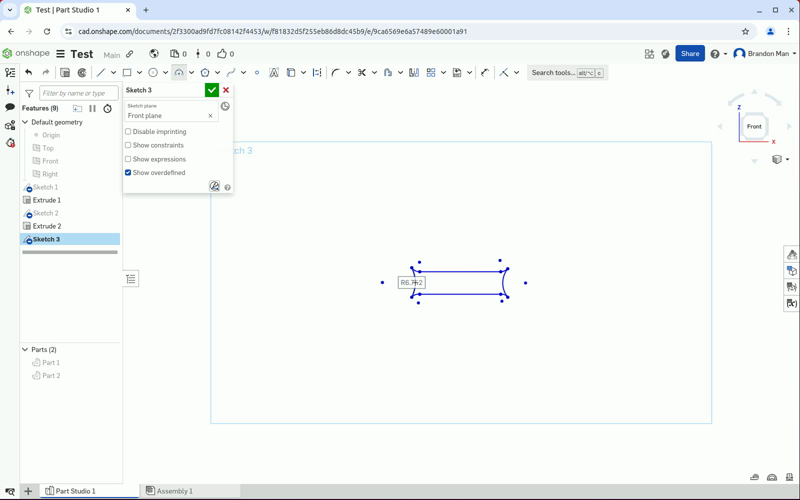
key(l)
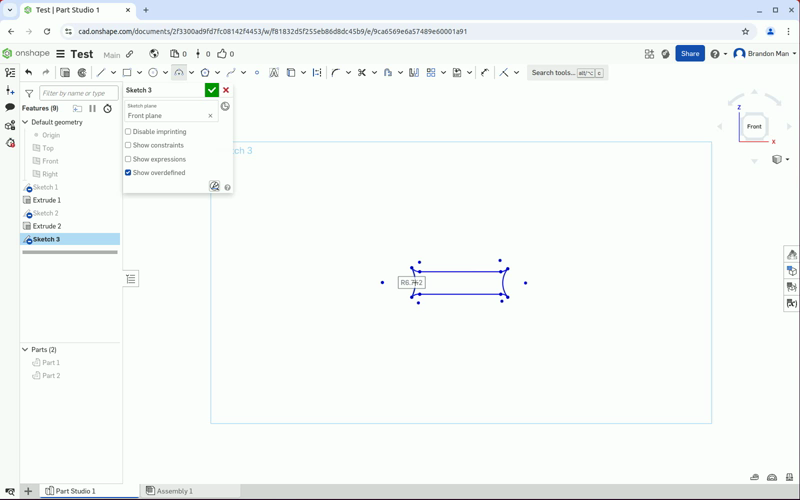
key_down(shift)
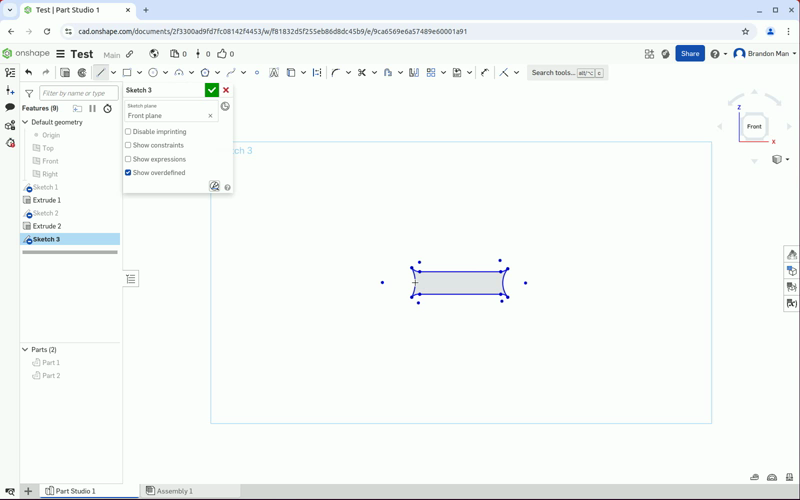
mouse_move(425, 288)
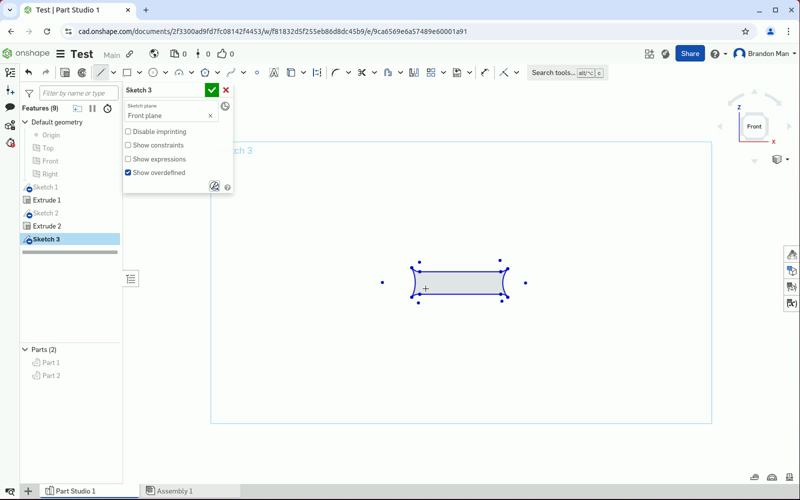
click(425, 288)
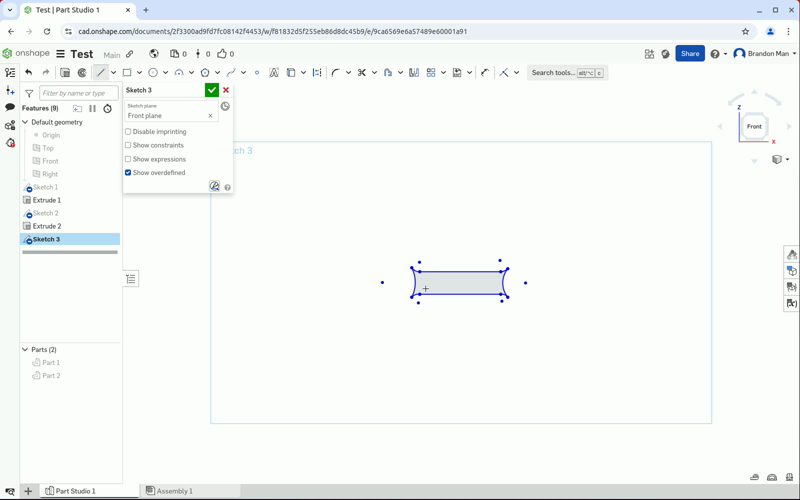
key_up(shift)
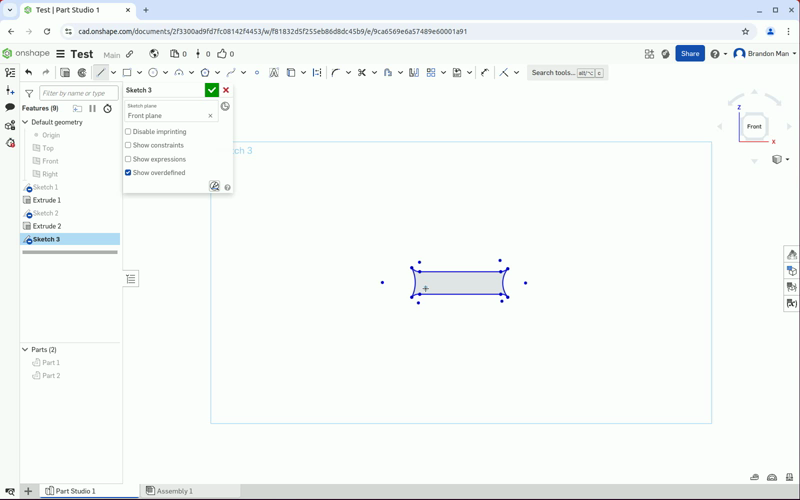
key_down(shift)
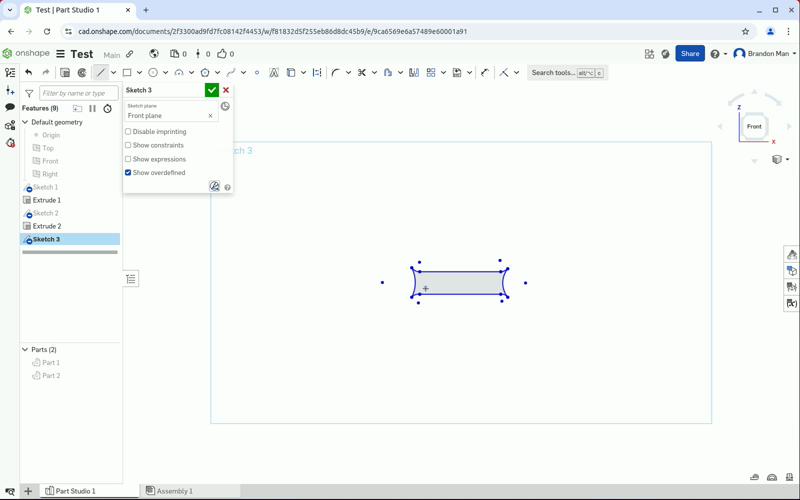
mouse_move(491, 288)
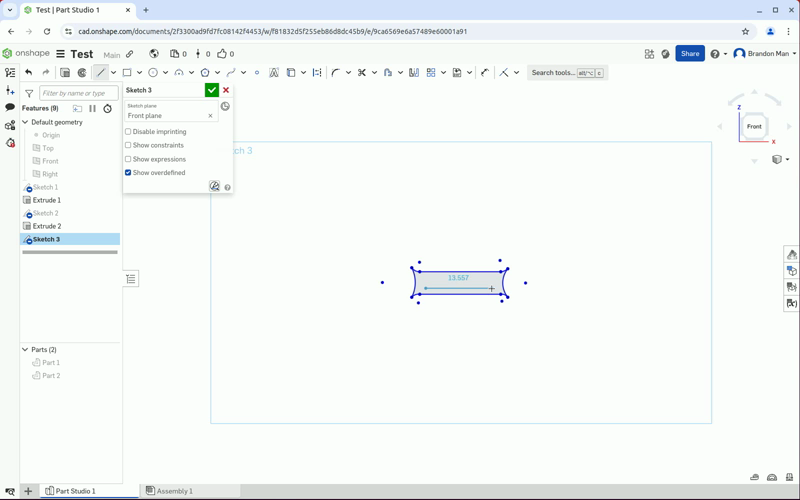
click(491, 288)
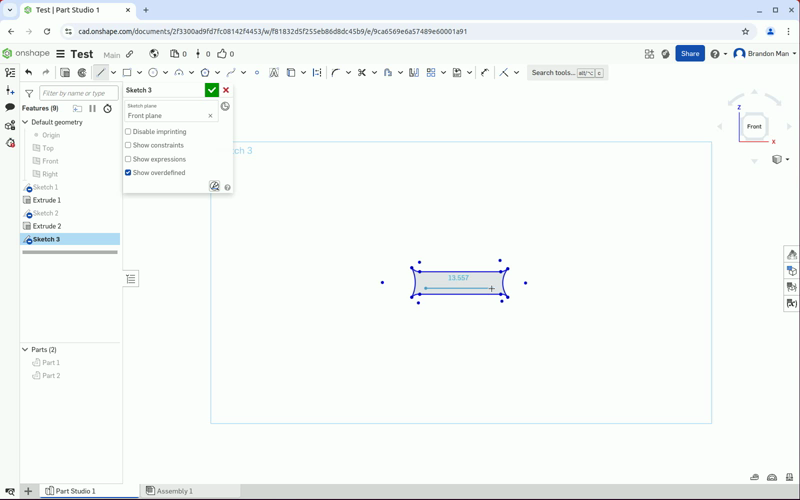
key_up(shift)
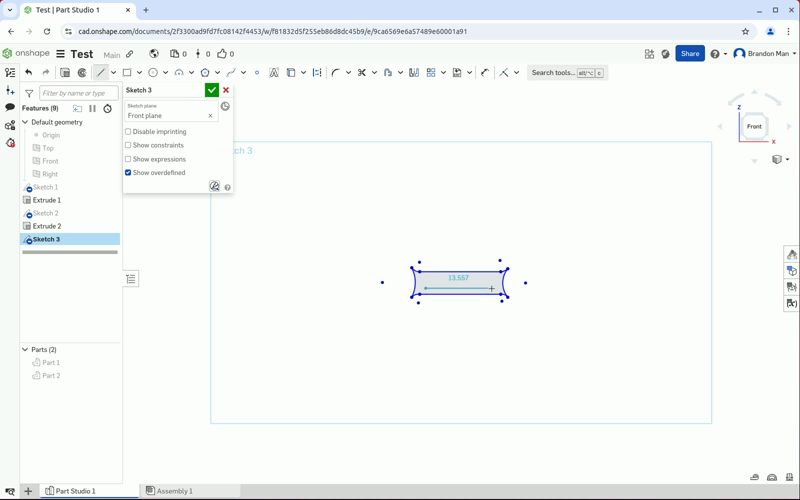
key(esc)
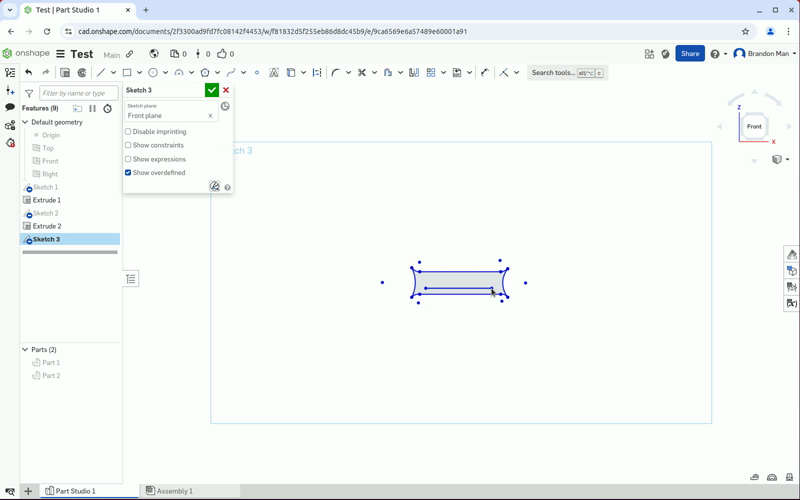
key(a)
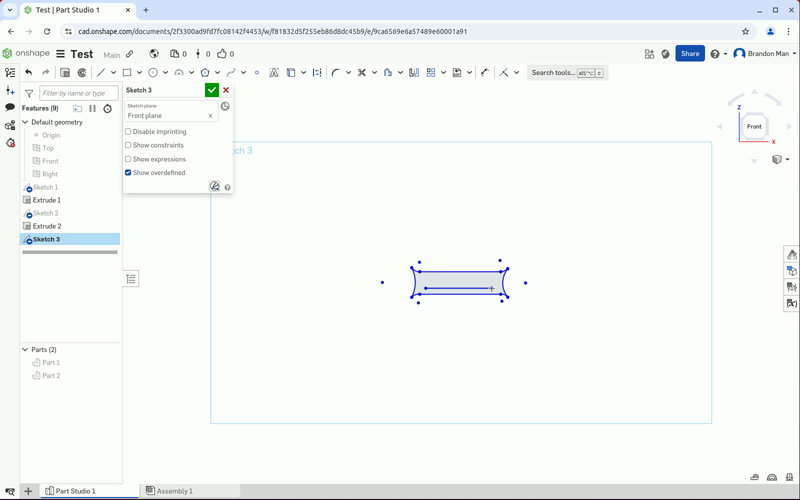
mouse_move(491, 288)
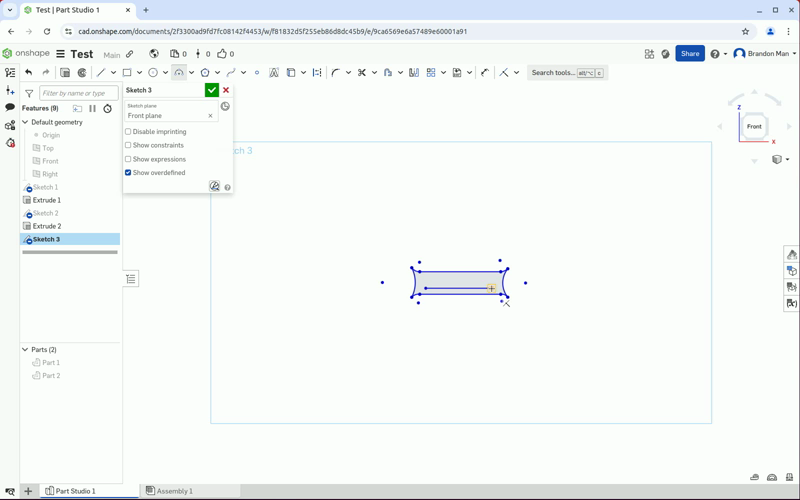
click(491, 288)
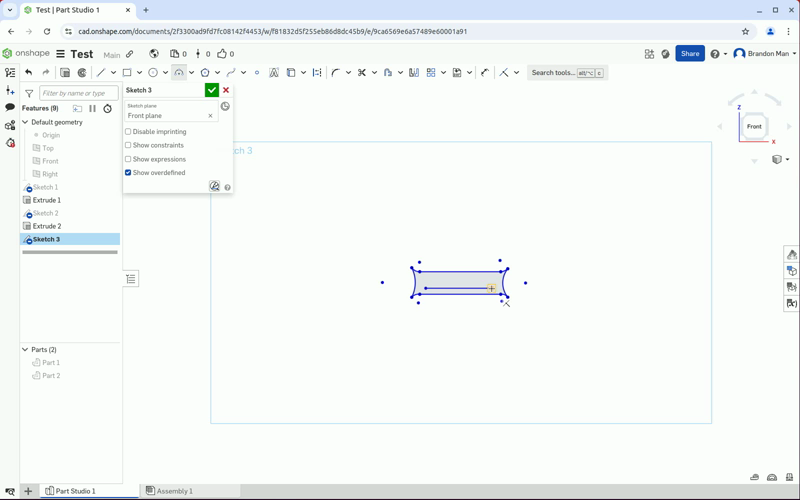
key_down(shift)
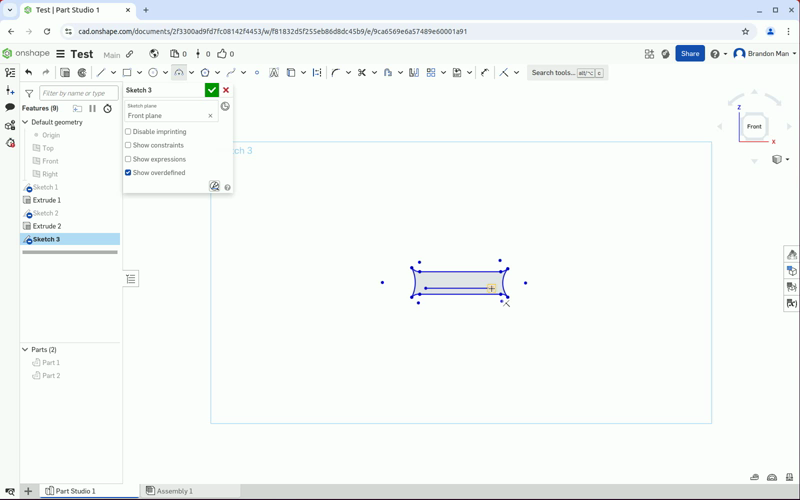
mouse_move(491, 276)
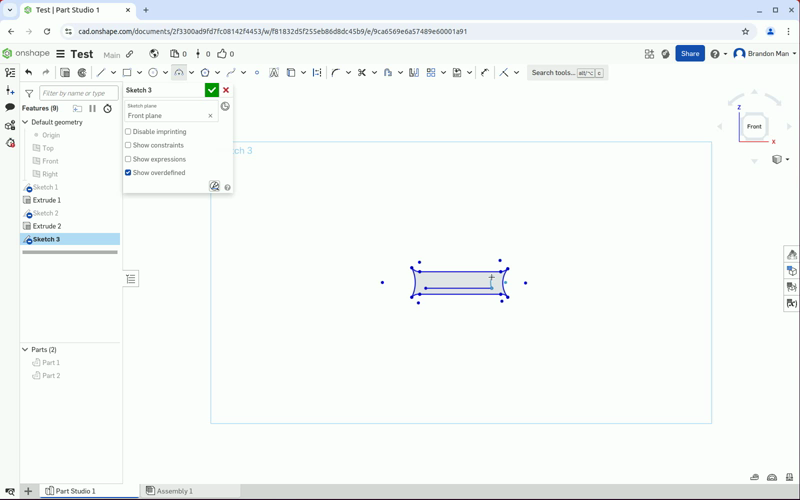
click(491, 276)
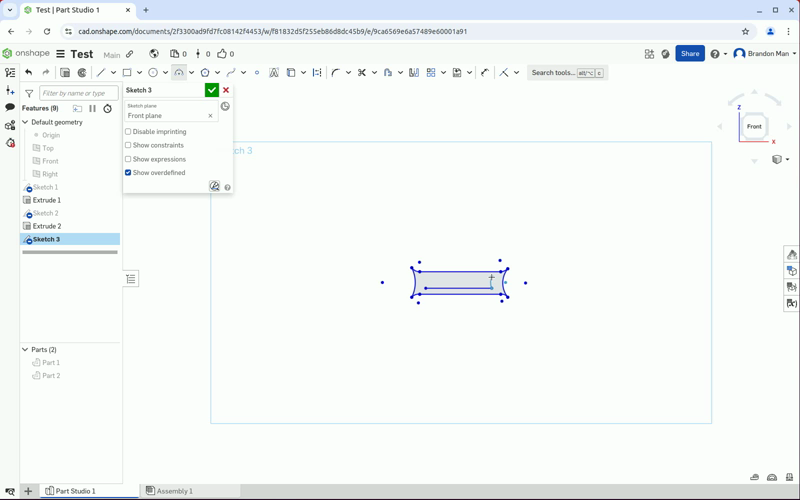
mouse_move(497, 282)
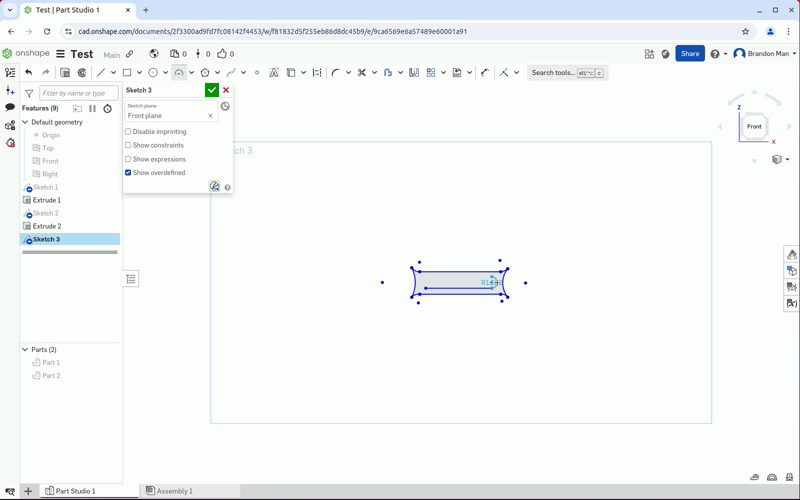
click(497, 282)
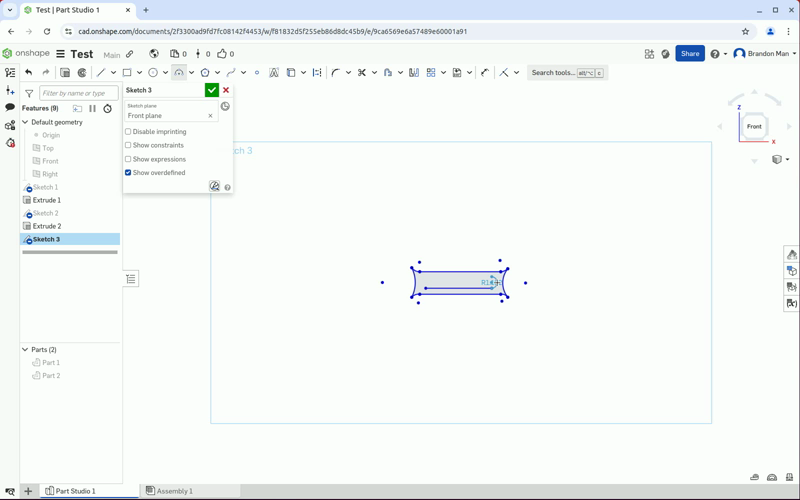
key_up(shift)
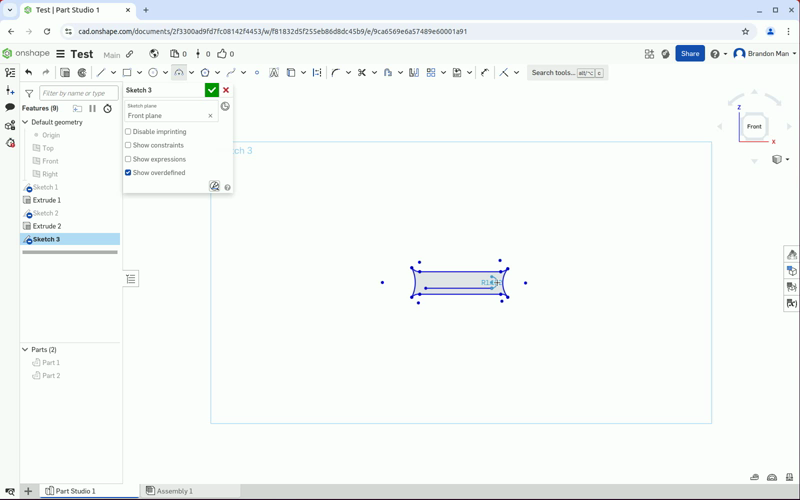
key(esc)
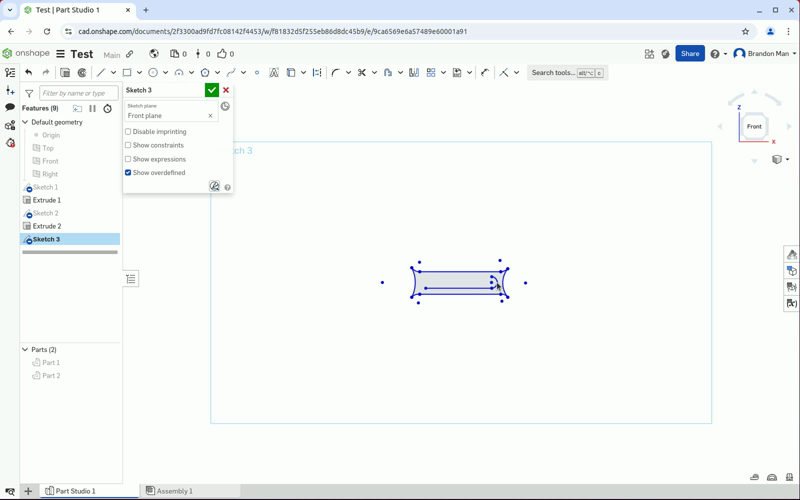
key(l)
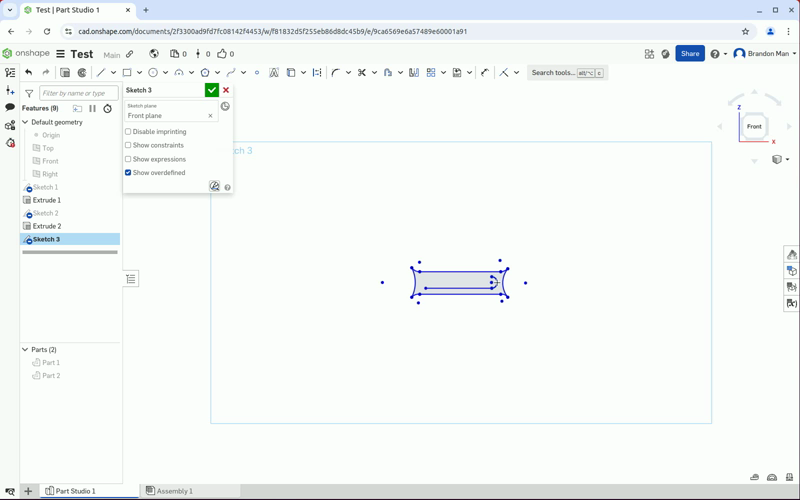
mouse_move(491, 276)
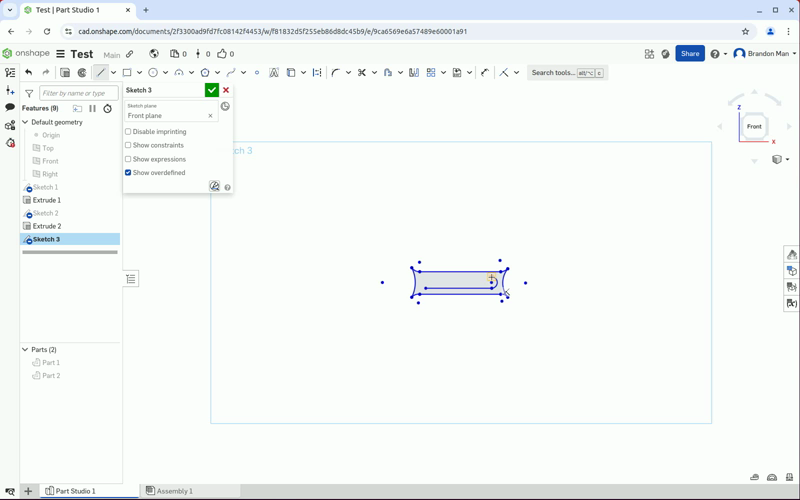
click(491, 276)
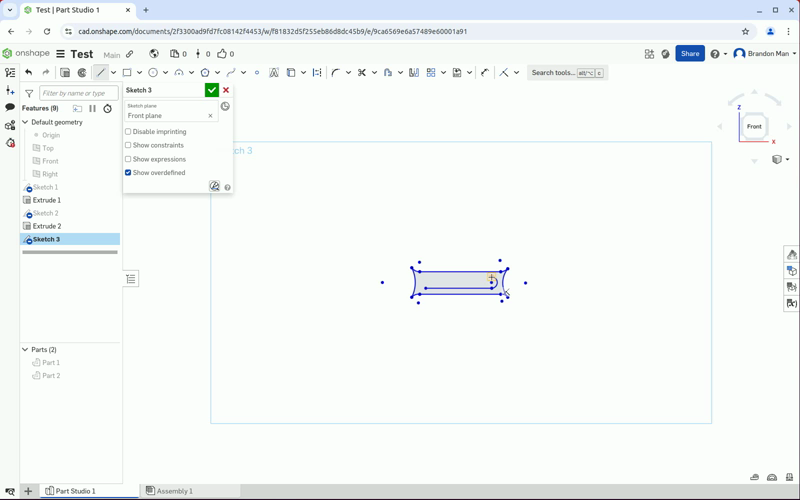
key_down(shift)
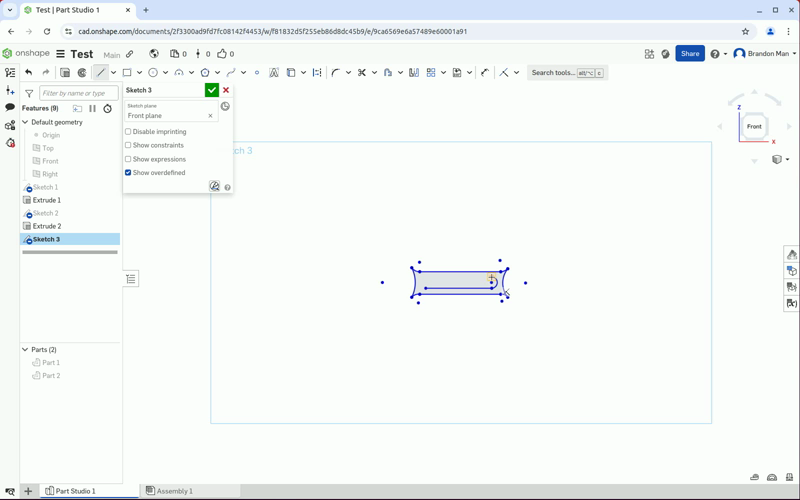
mouse_move(425, 276)
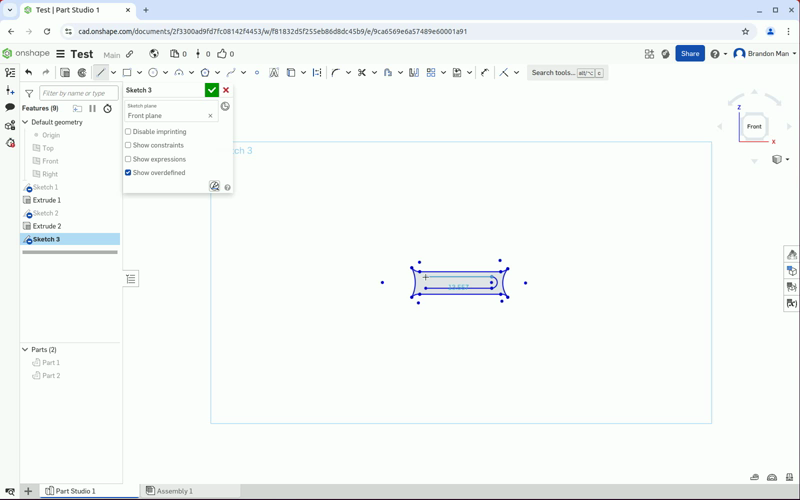
click(425, 276)
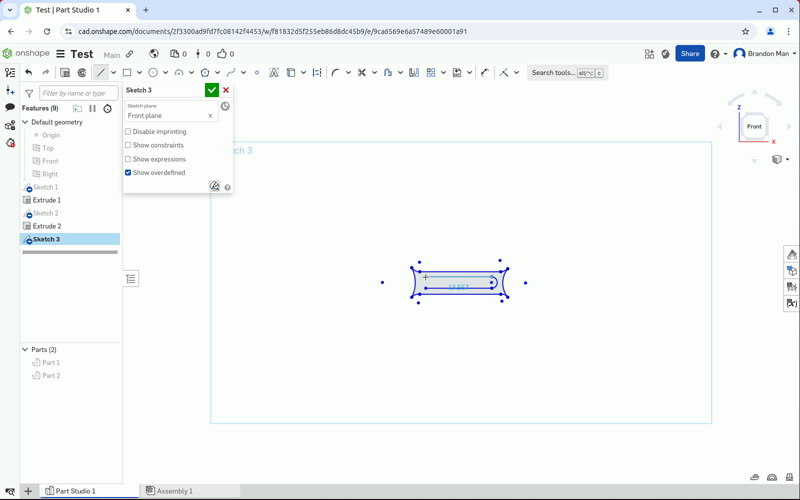
key_up(shift)
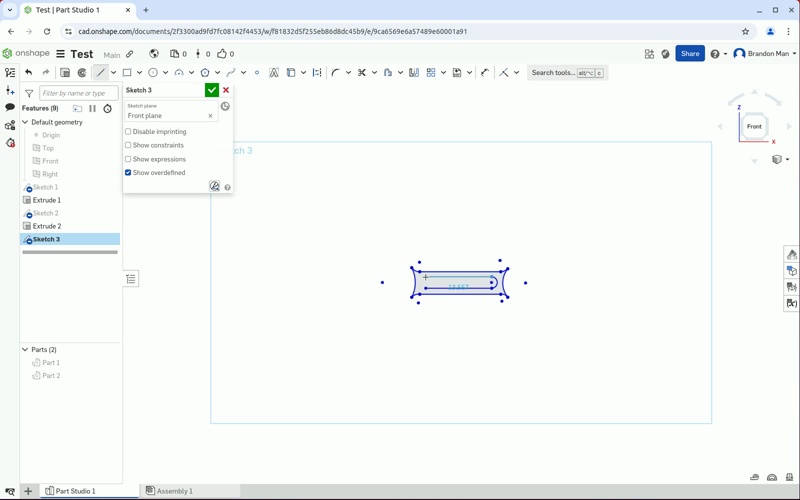
key(esc)
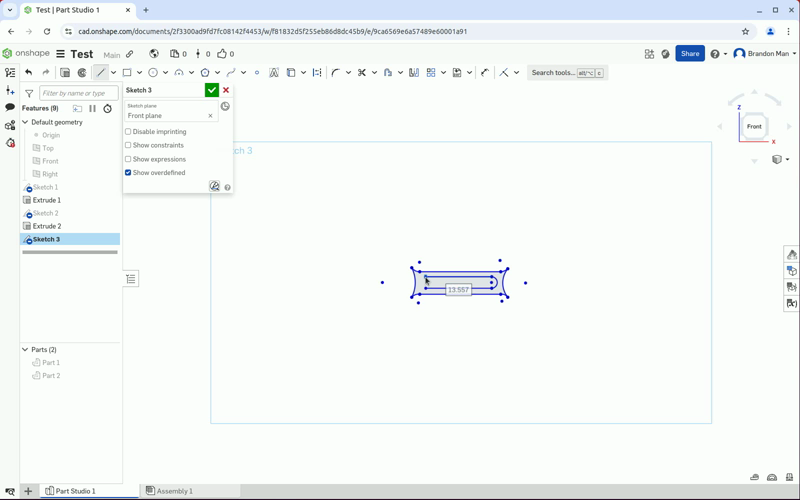
key(a)
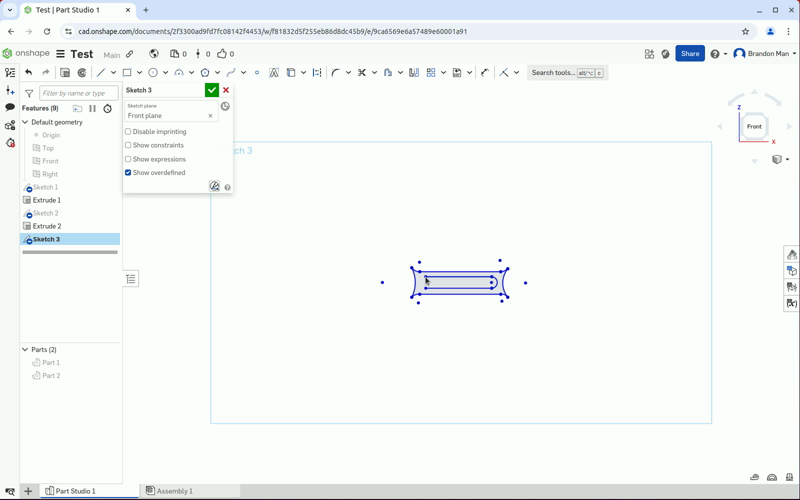
mouse_move(425, 276)
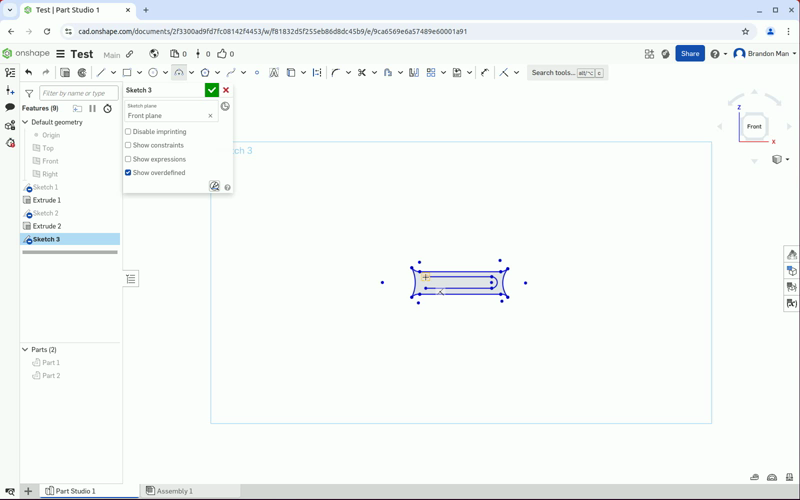
click(425, 276)
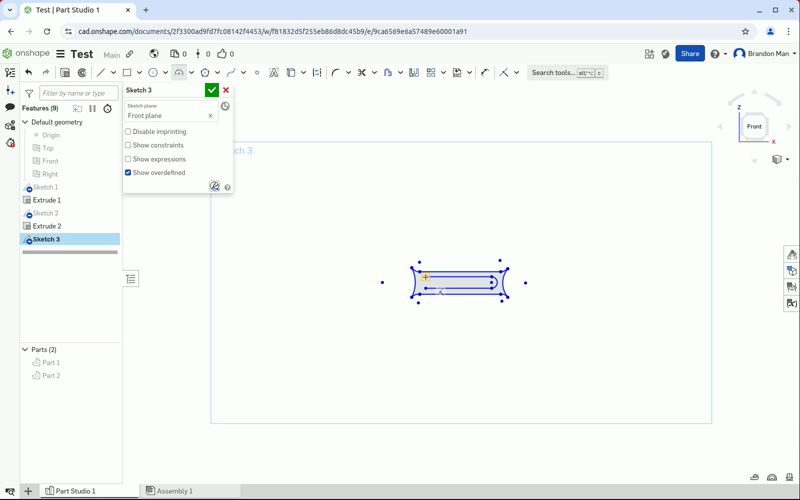
mouse_move(425, 288)
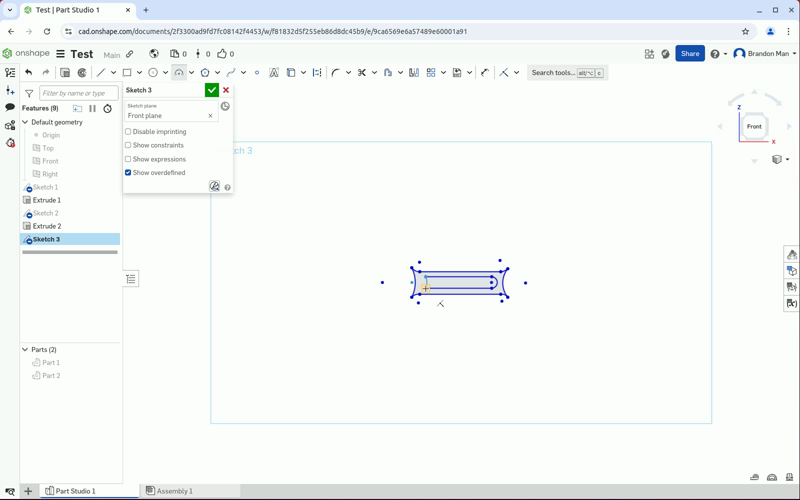
click(425, 288)
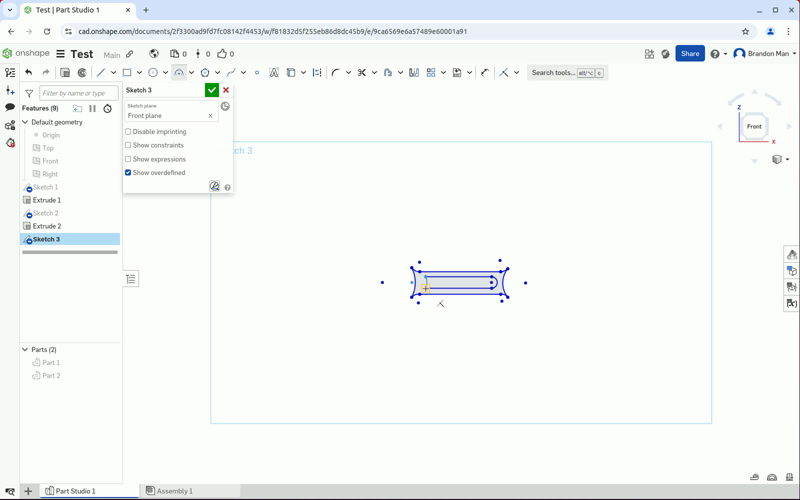
key_down(shift)
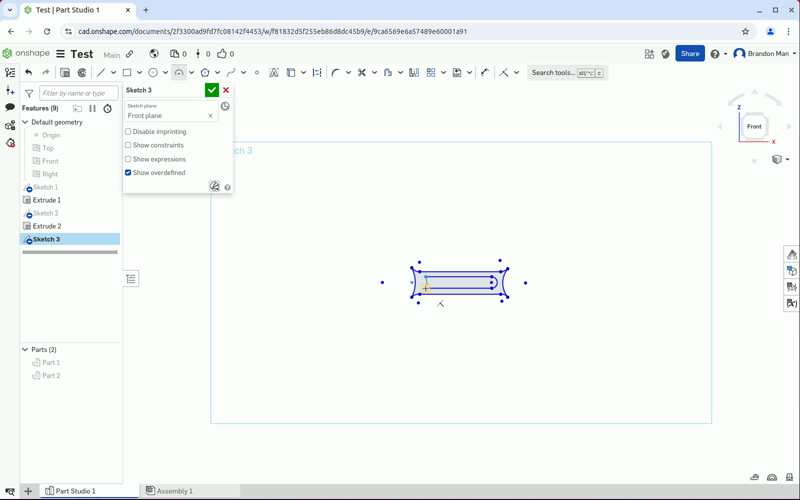
mouse_move(420, 282)
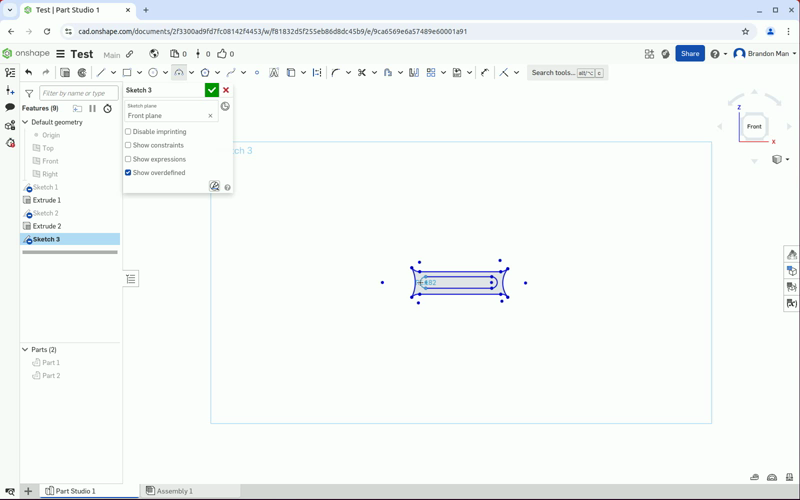
click(420, 282)
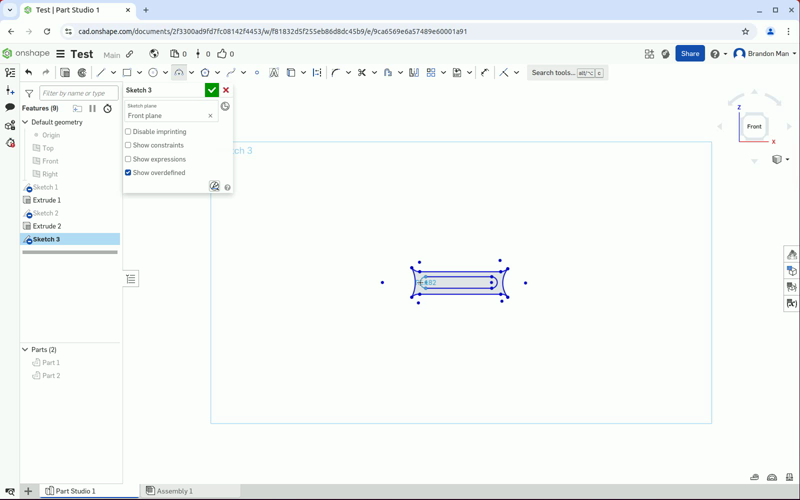
key_up(shift)
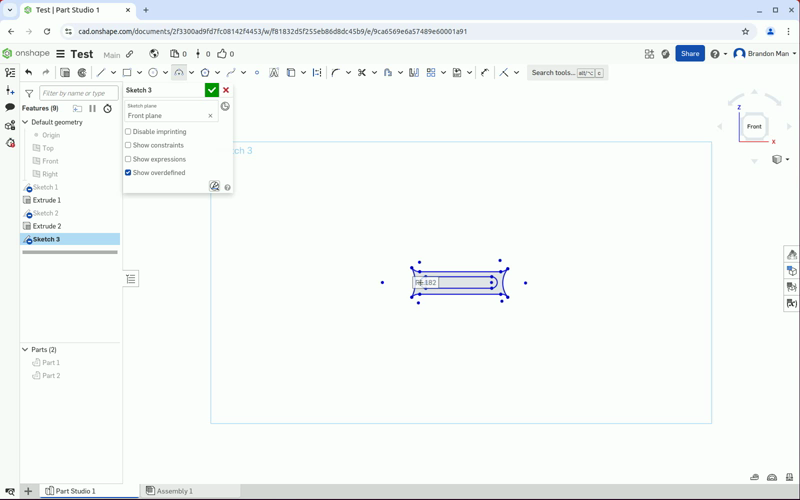
key(esc)
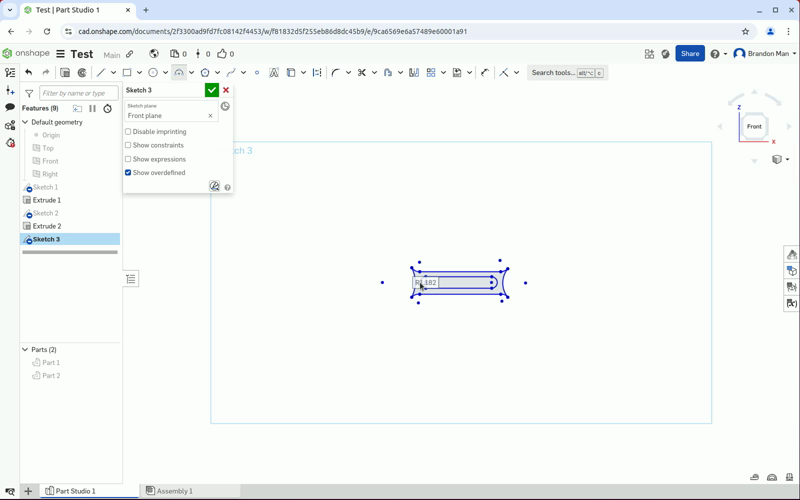
mouse_move(454, 274)
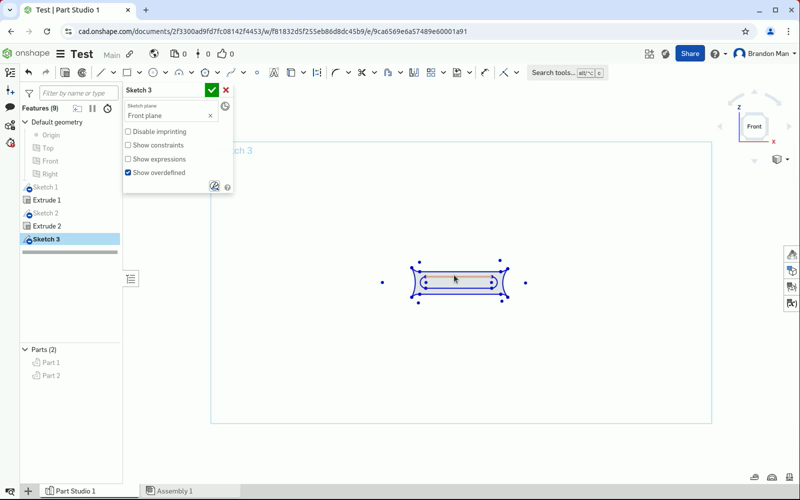
scroll(6)
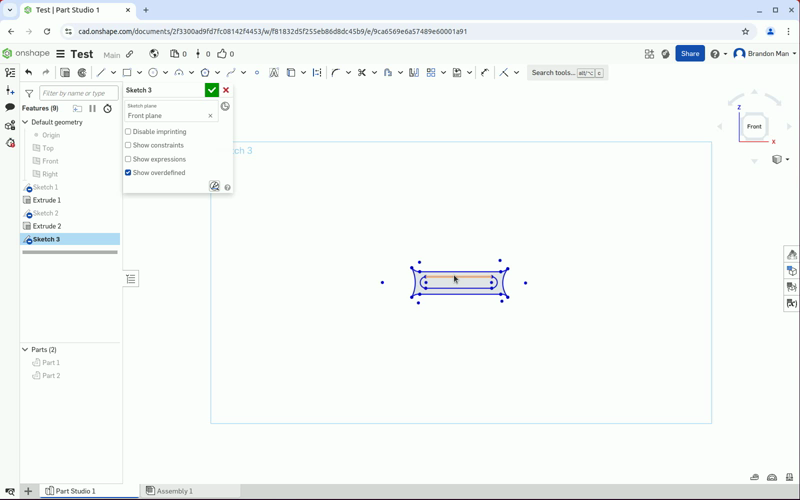
scroll(6)
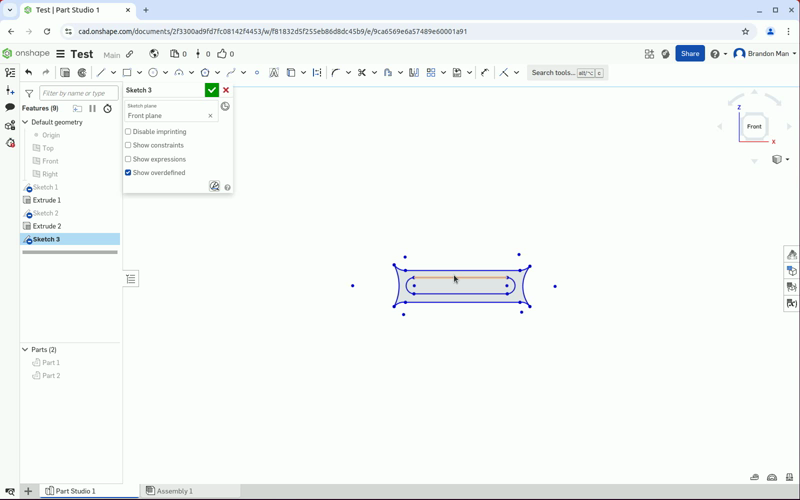
scroll(6)
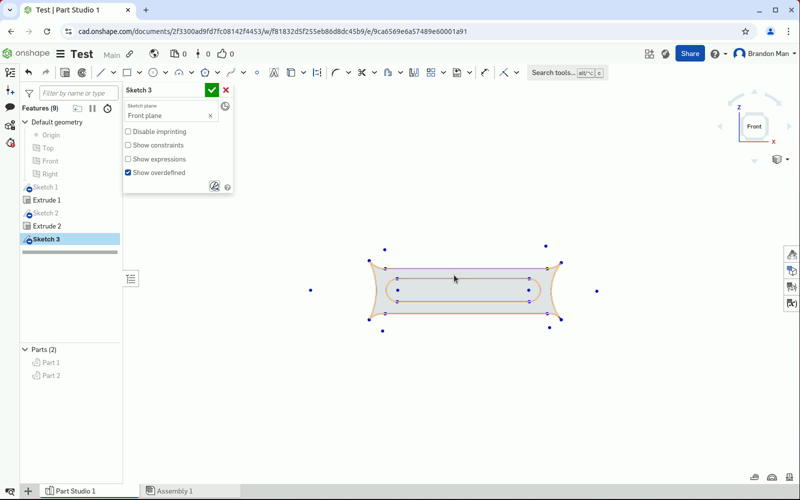
scroll(6)
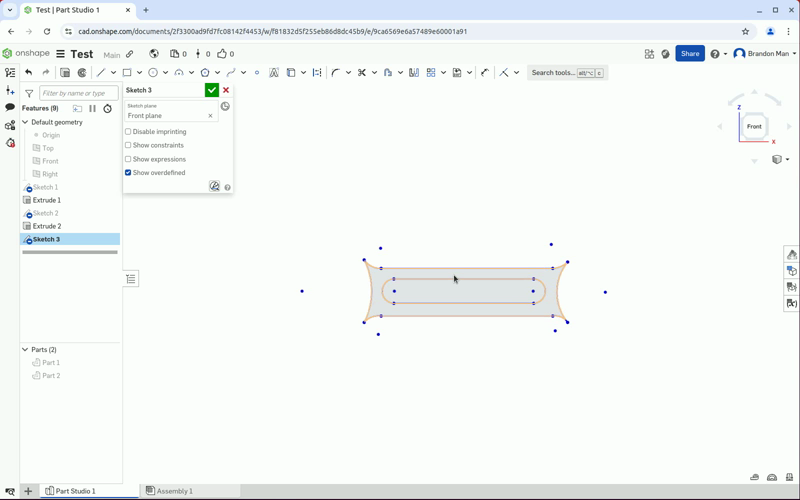
scroll(6)
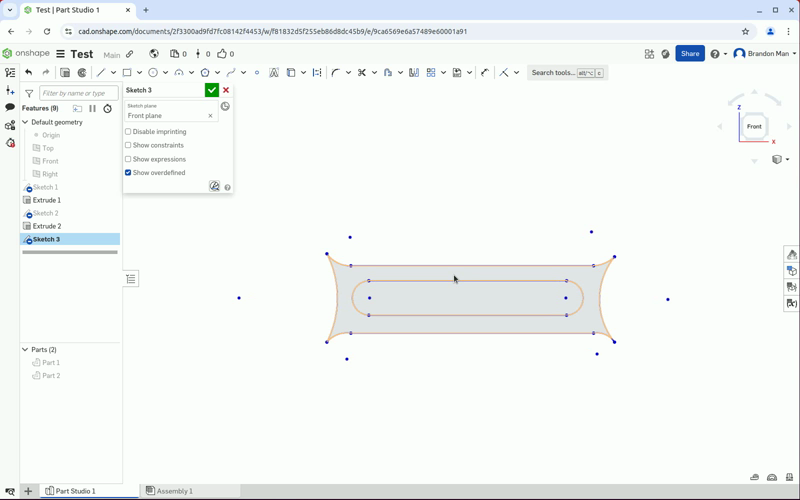
scroll(6)
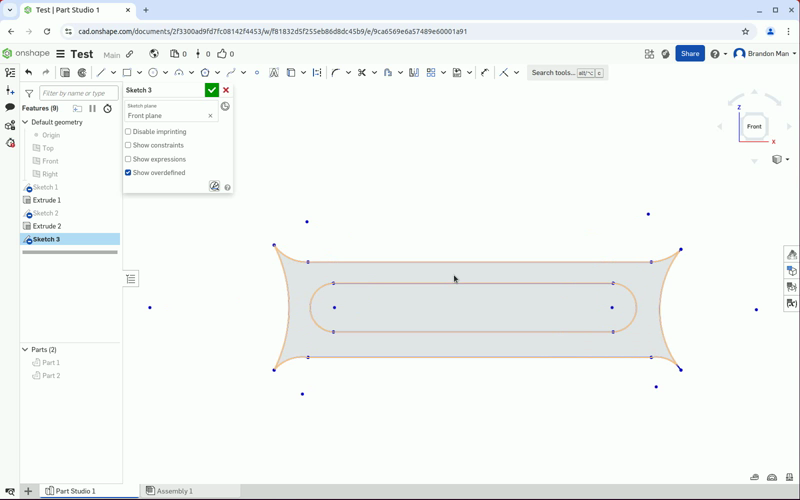
scroll(6)
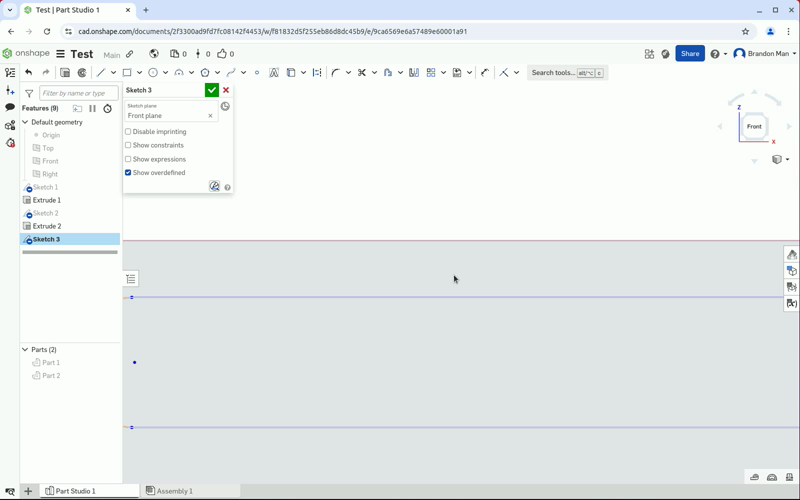
click(454, 274)
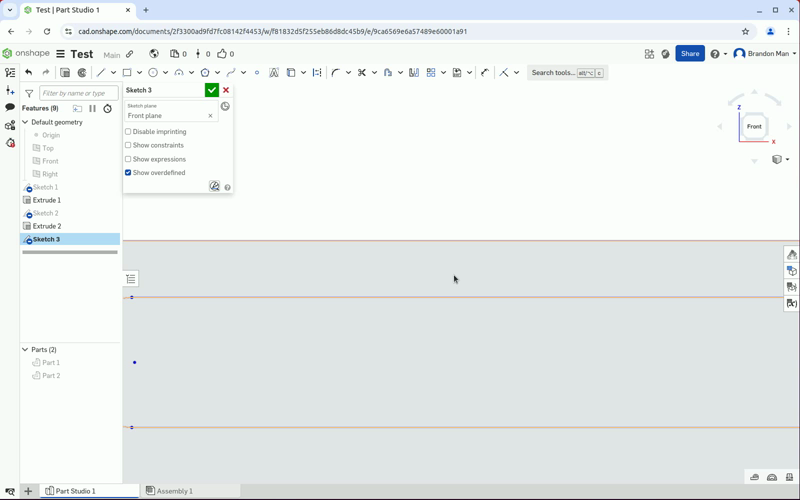
scroll(-6)
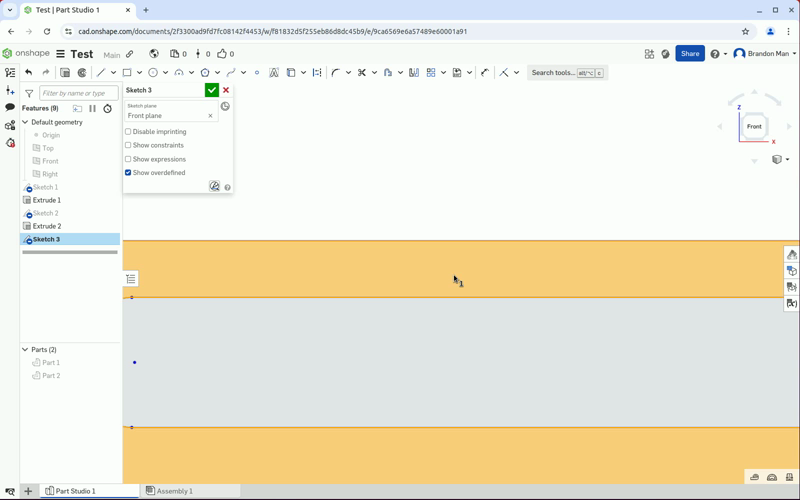
scroll(-6)
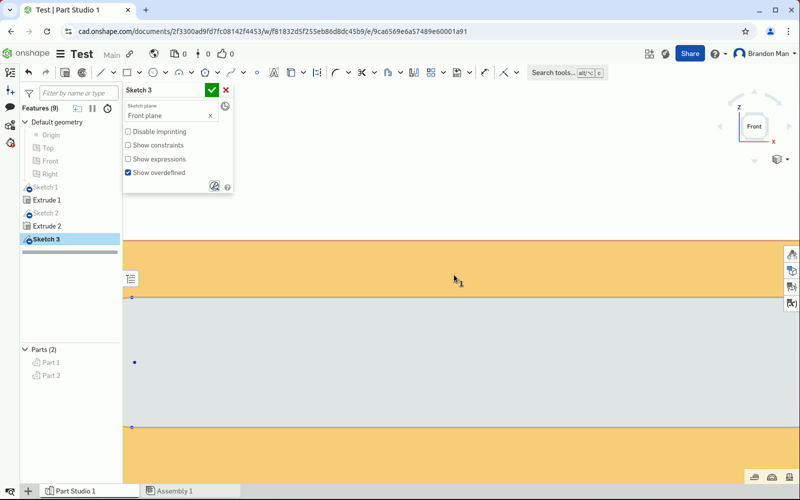
scroll(-6)
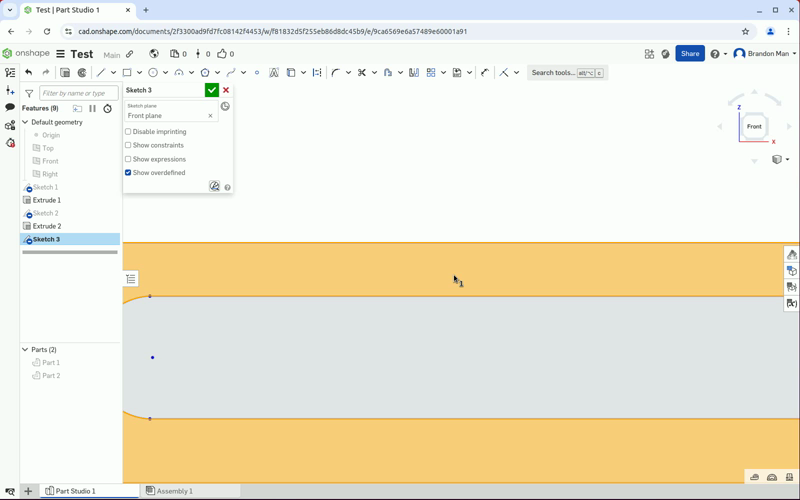
scroll(-6)
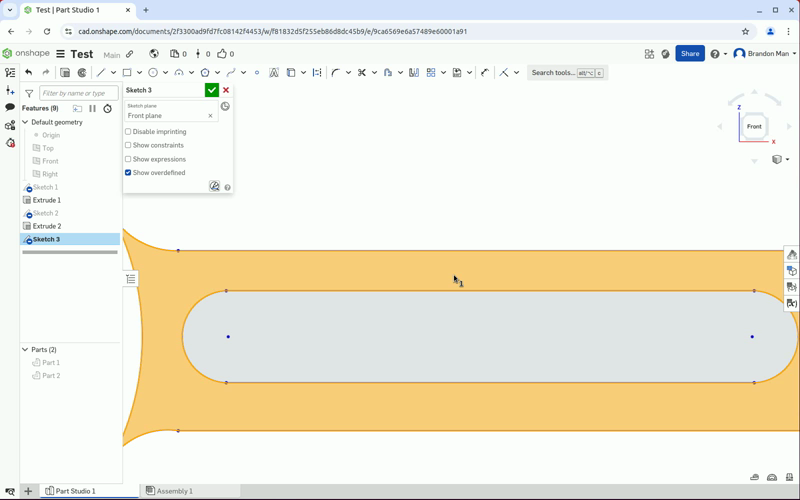
scroll(-6)
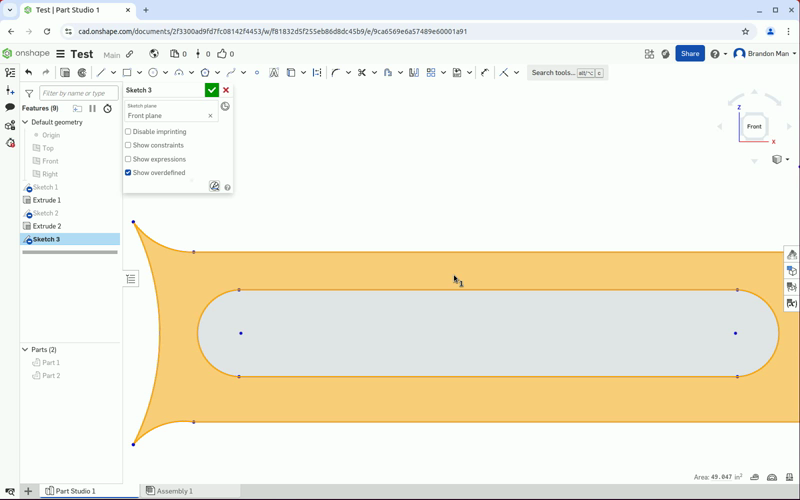
scroll(-6)
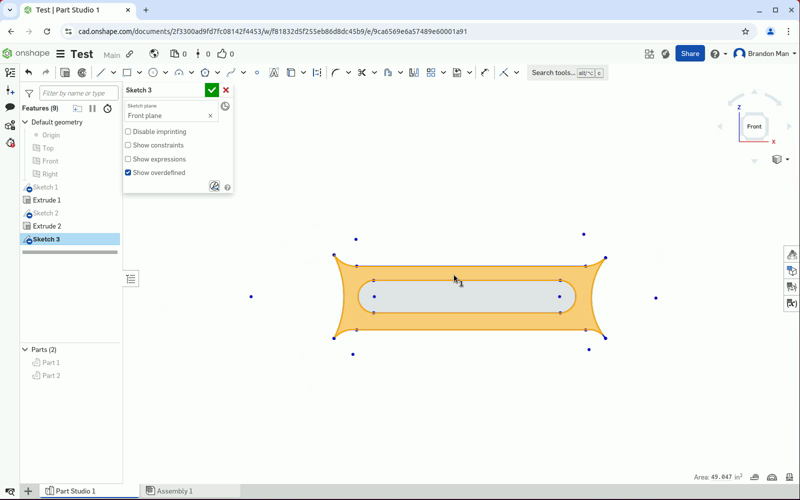
scroll(-6)
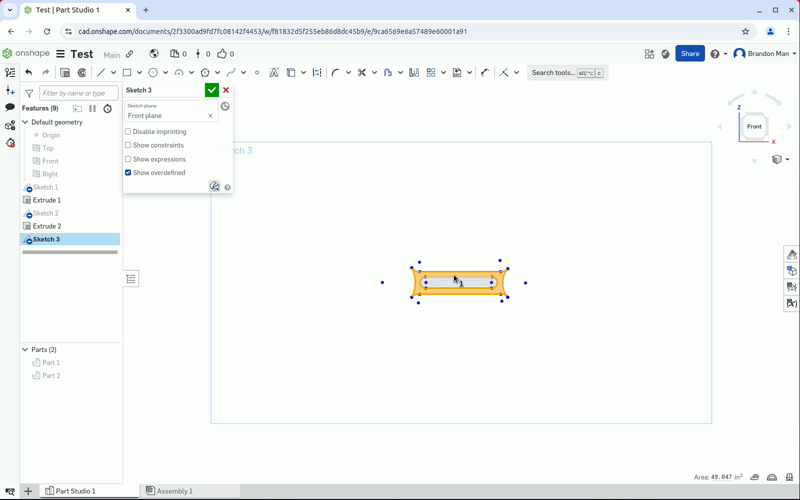
mouse_move(73, 352)
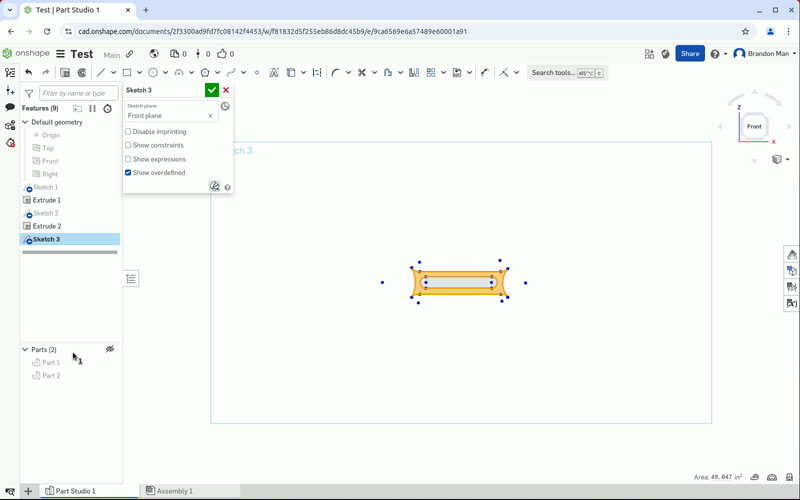
key(shift+y)
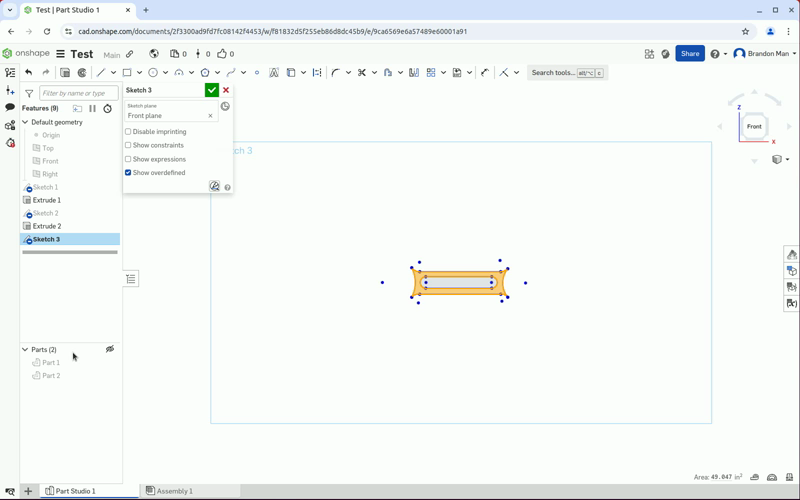
key(shift+e)
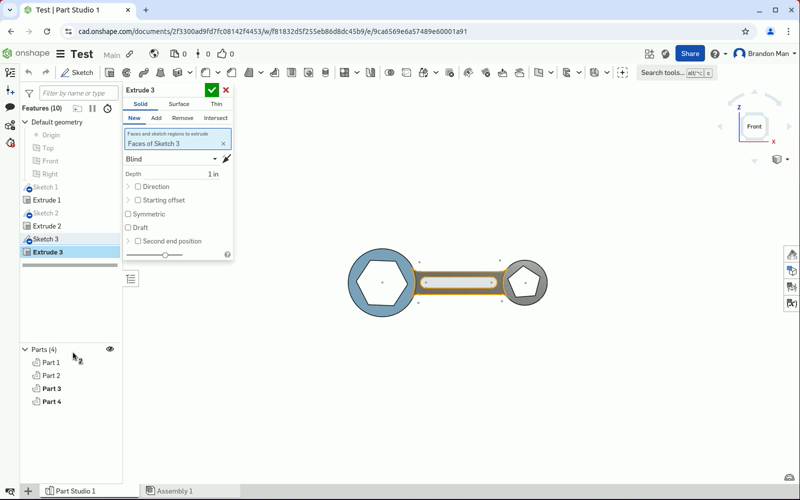
mouse_move(143, 106)
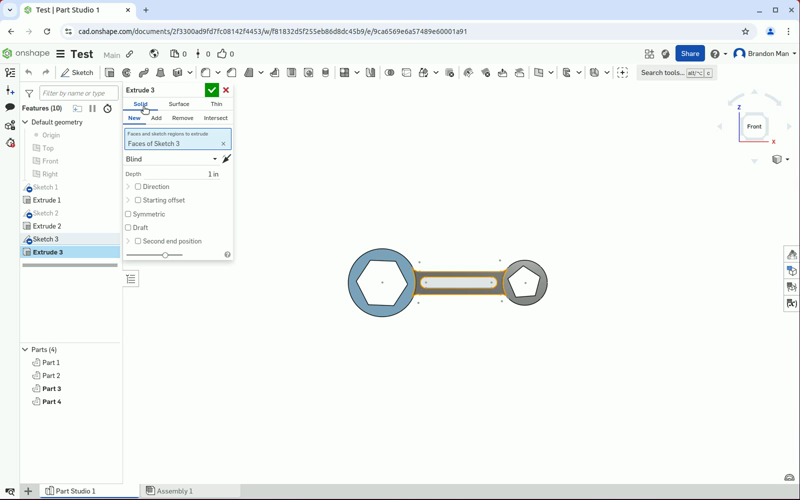
click(143, 106)
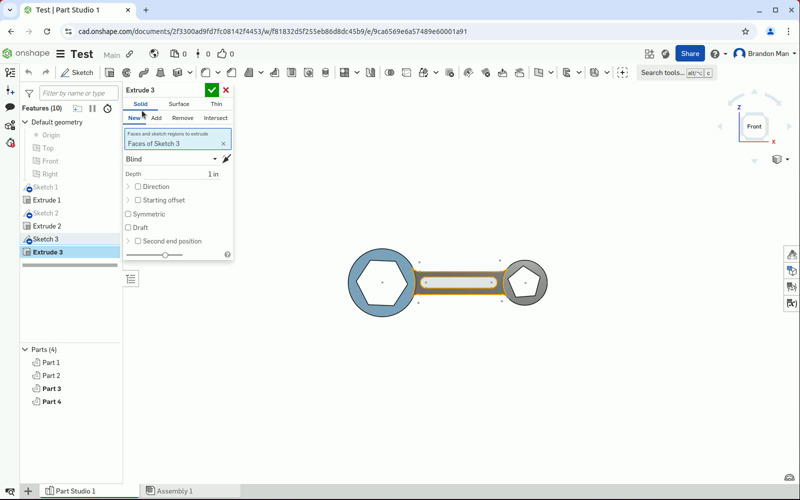
mouse_move(137, 120)
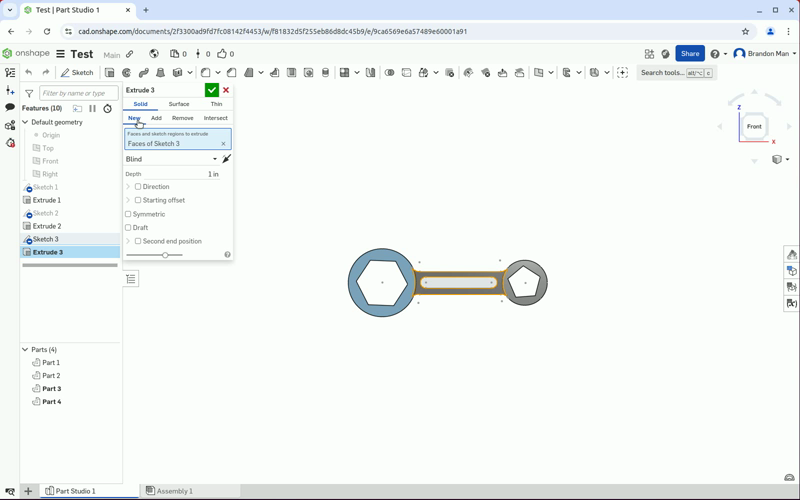
click(137, 120)
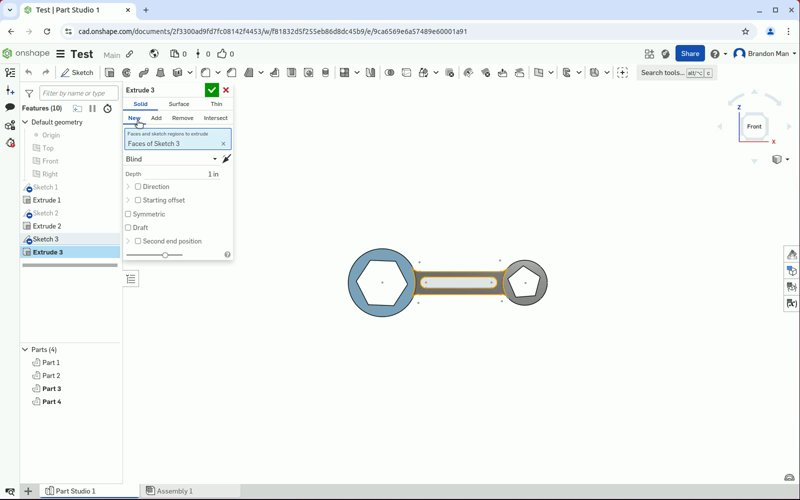
key(tab, 4)
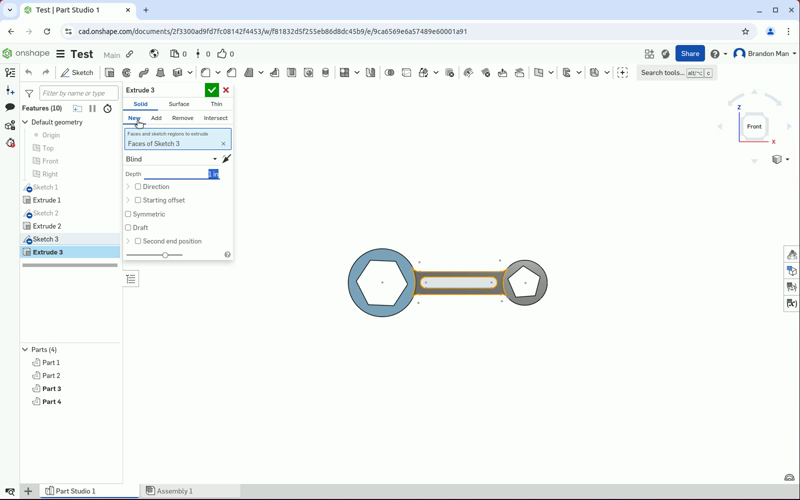
text(3.37)
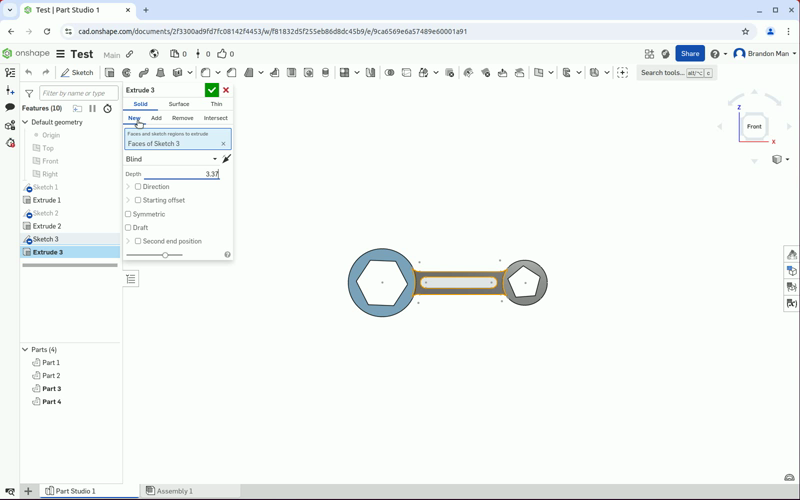
key(enter)
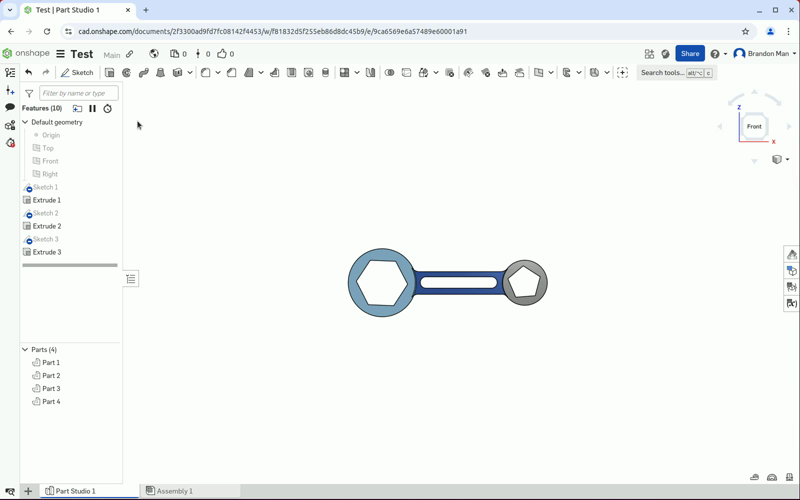
key(shift+h)
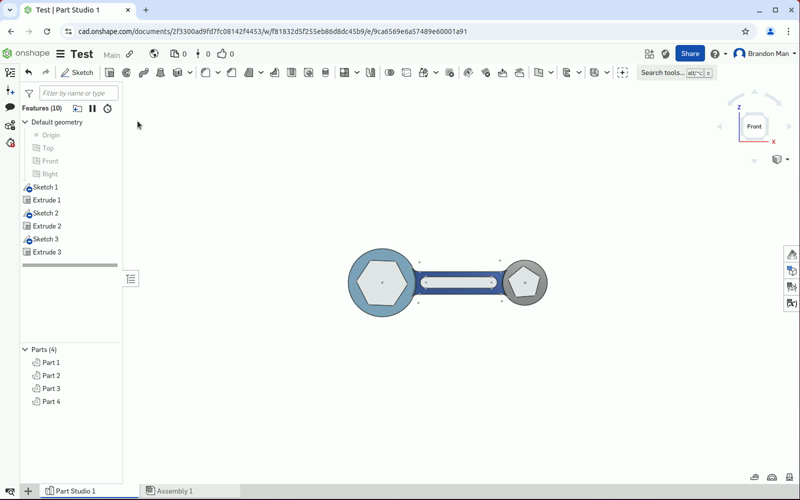
key(shift+h)
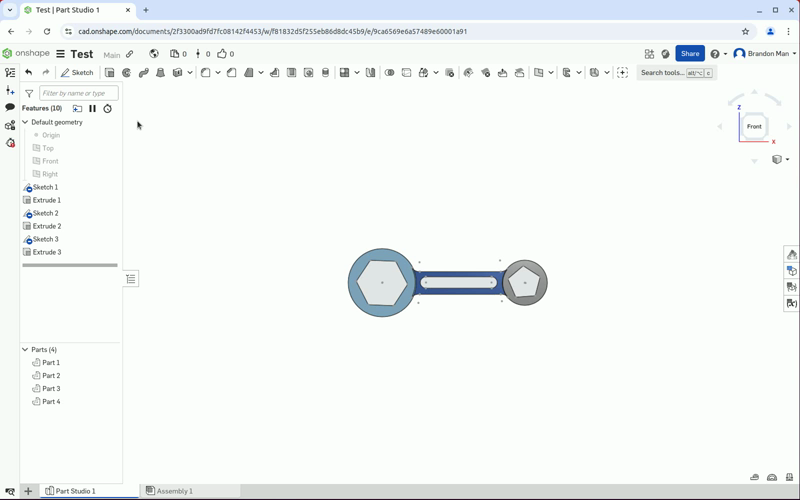
key(shift+7)
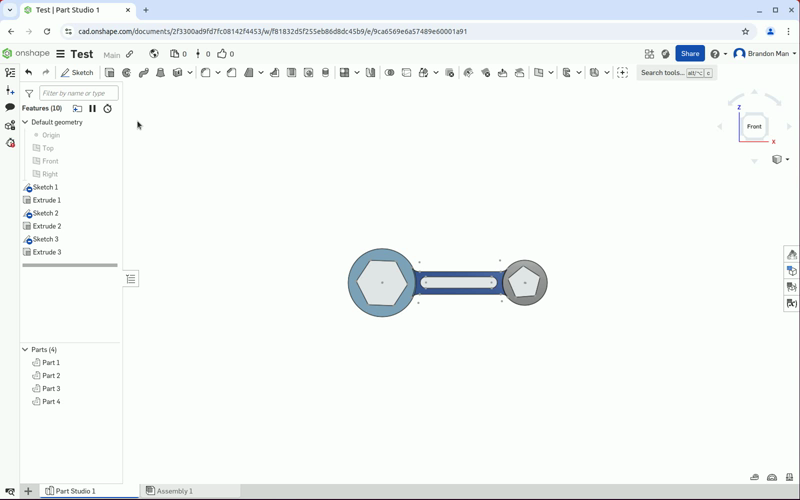
key(left, 2)
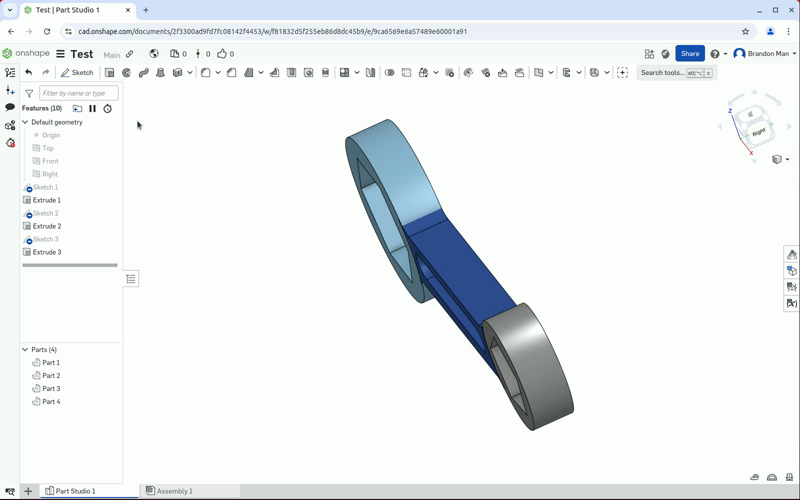
key(down, 2)
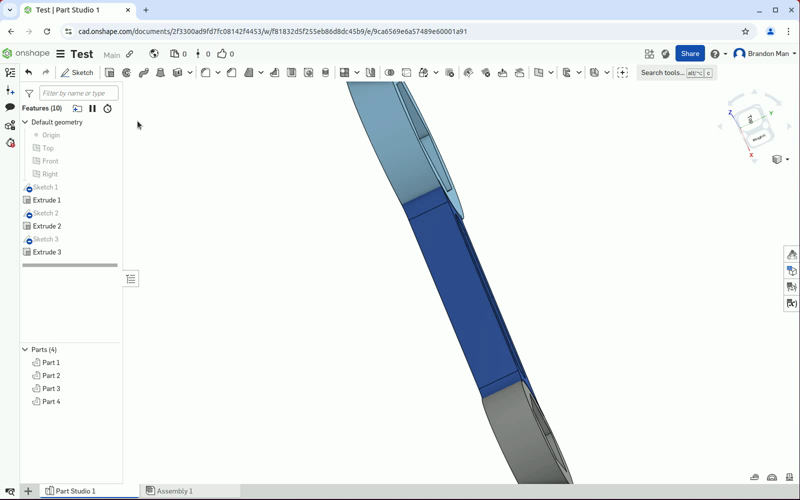
key(up, 2)
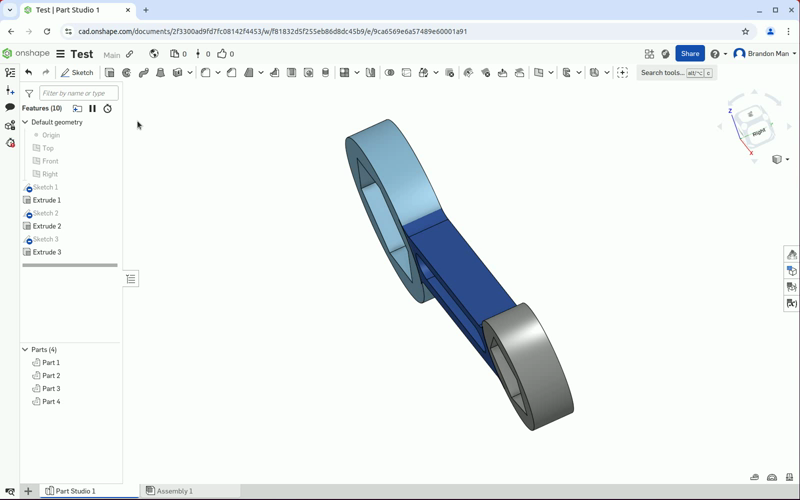
key(right, 2)
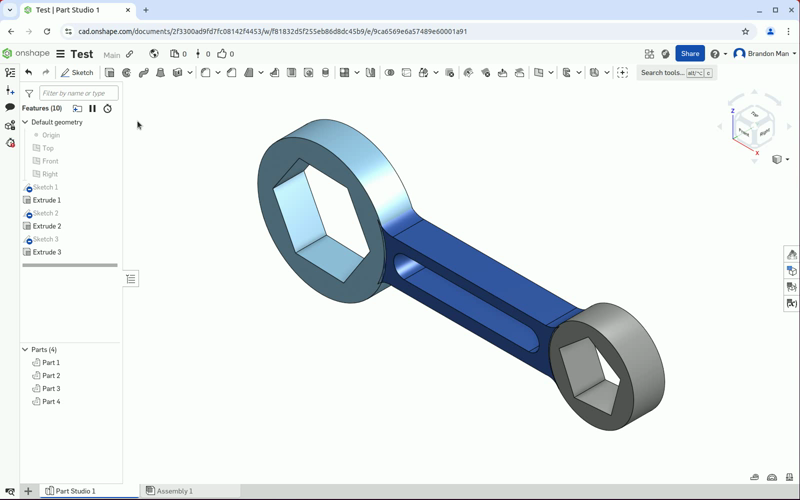
mouse_move(73, 189)
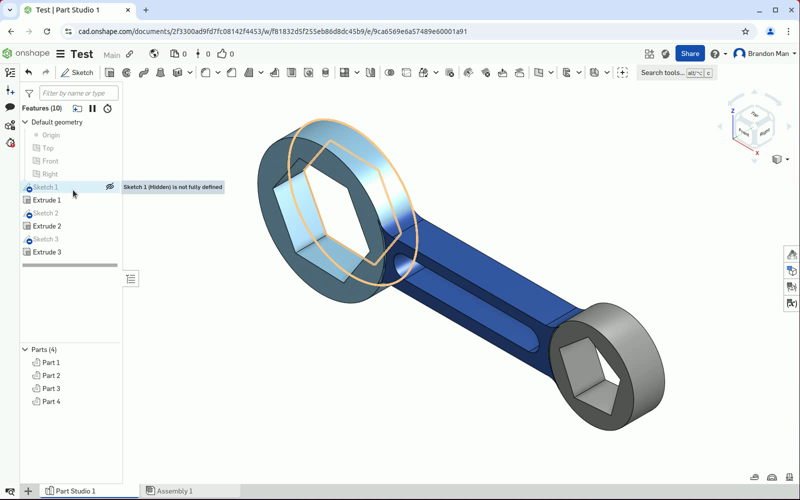
click(73, 189)